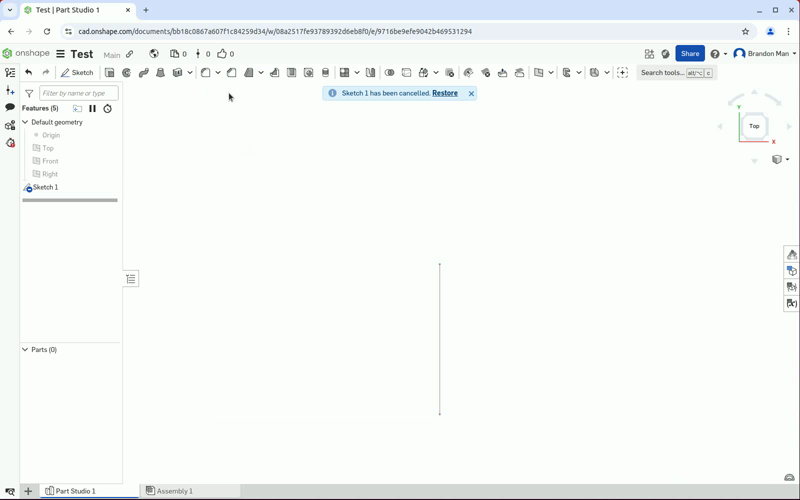
key(shift+h)
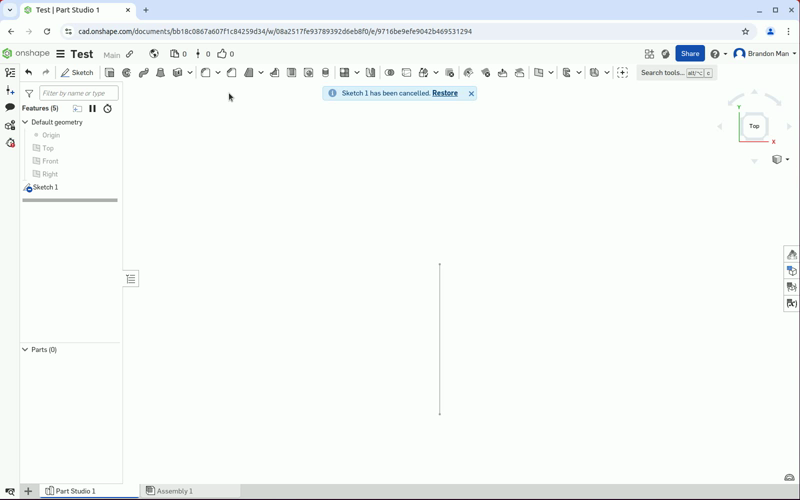
key(shift+s)
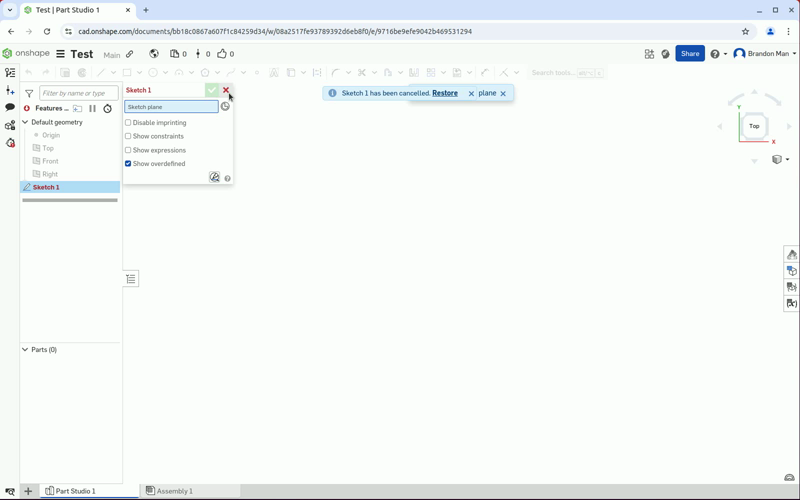
mouse_move(73, 150)
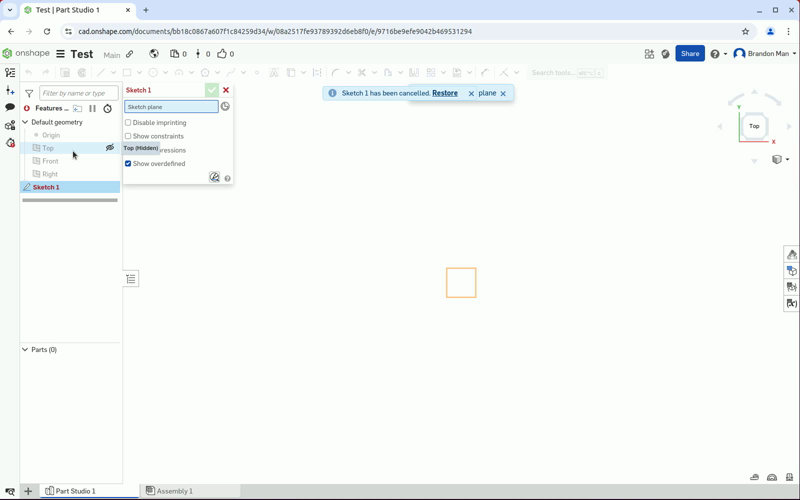
click(73, 150)
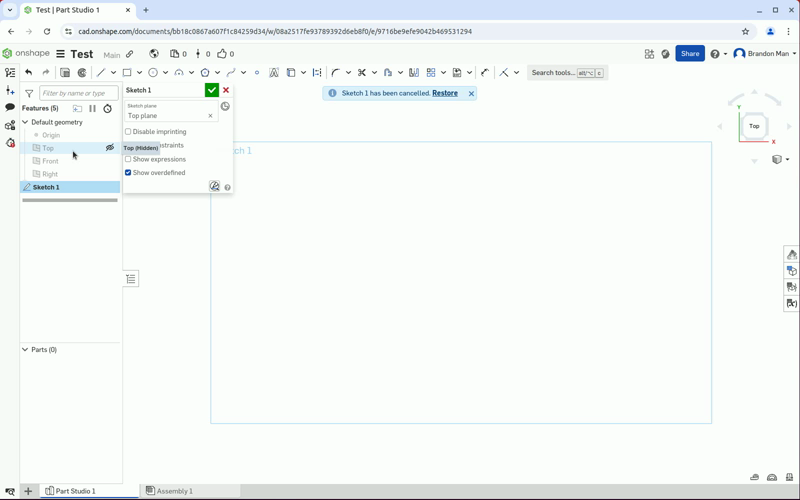
mouse_move(73, 352)
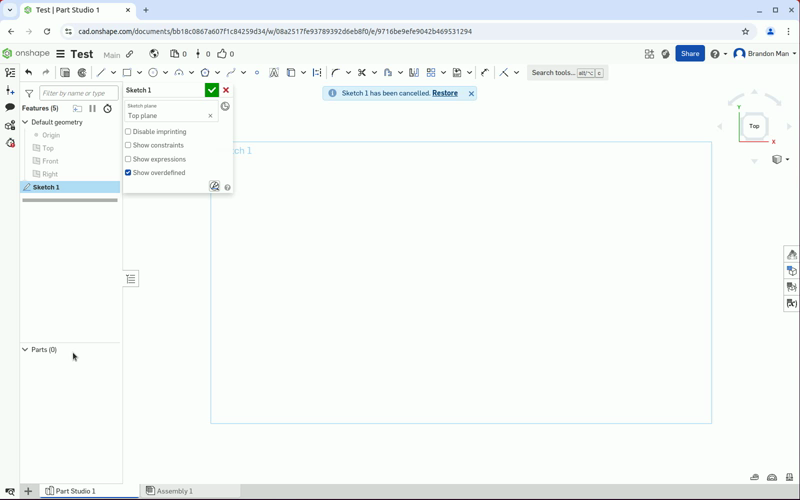
key(y)
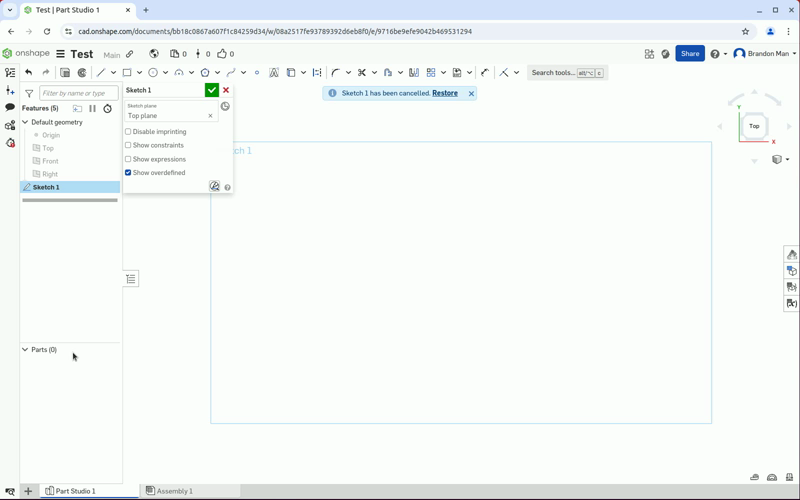
key(a)
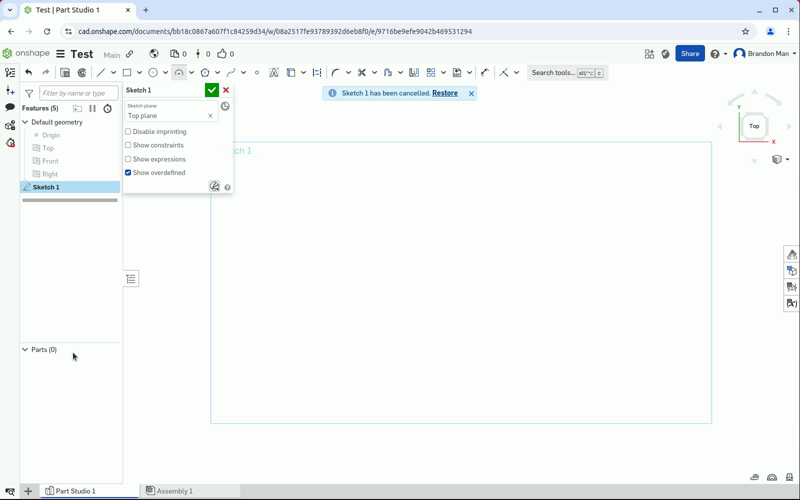
key_down(shift)
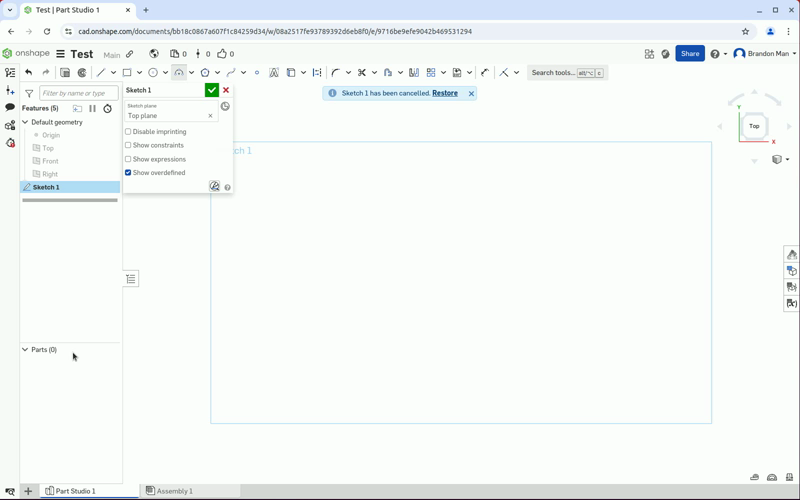
mouse_move(348, 357)
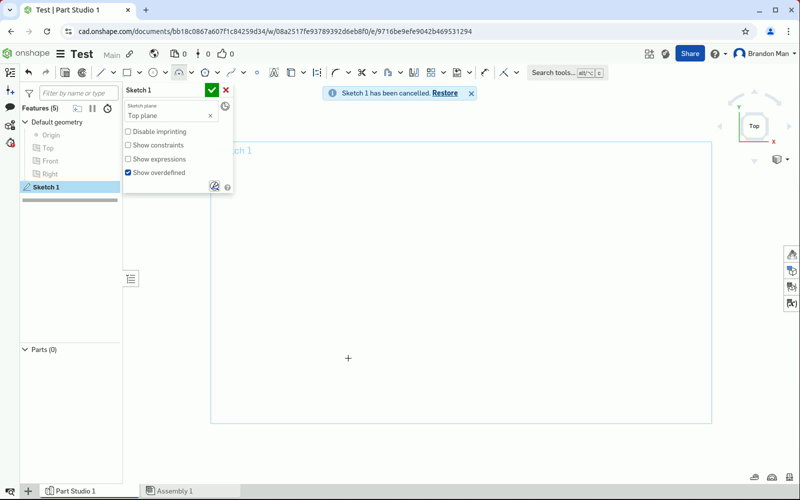
click(348, 357)
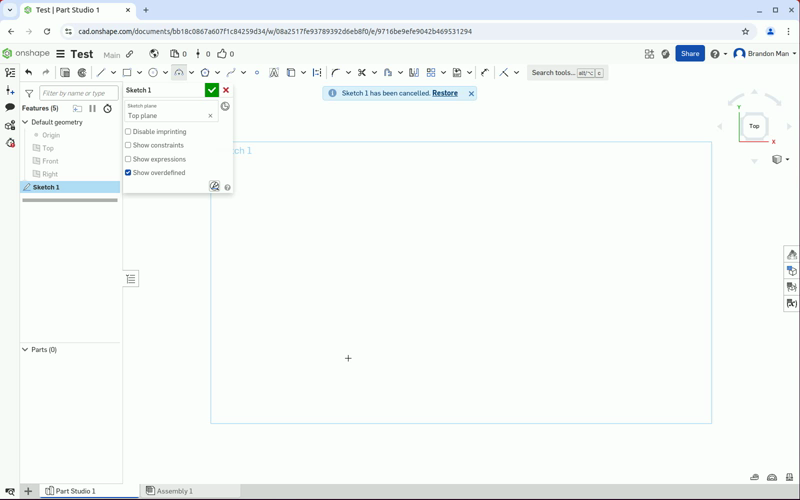
key_up(shift)
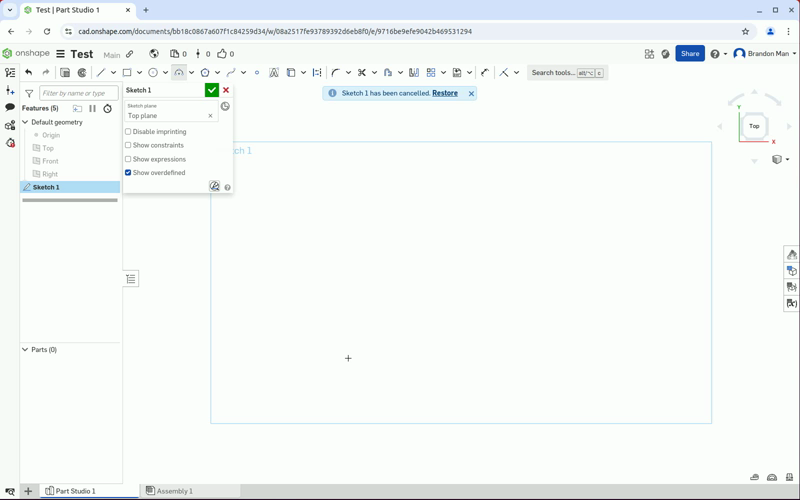
key_down(shift)
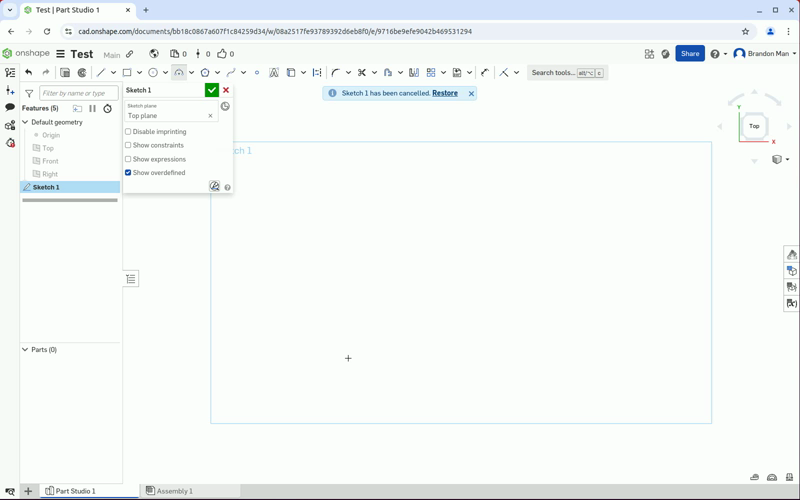
mouse_move(357, 367)
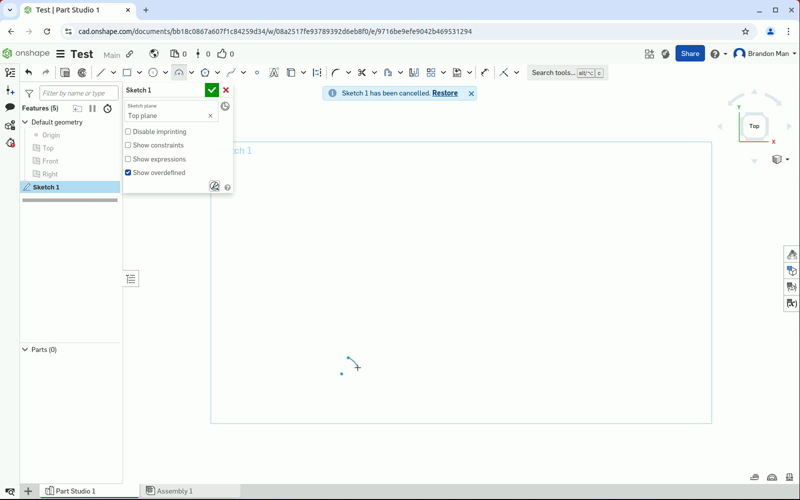
click(357, 367)
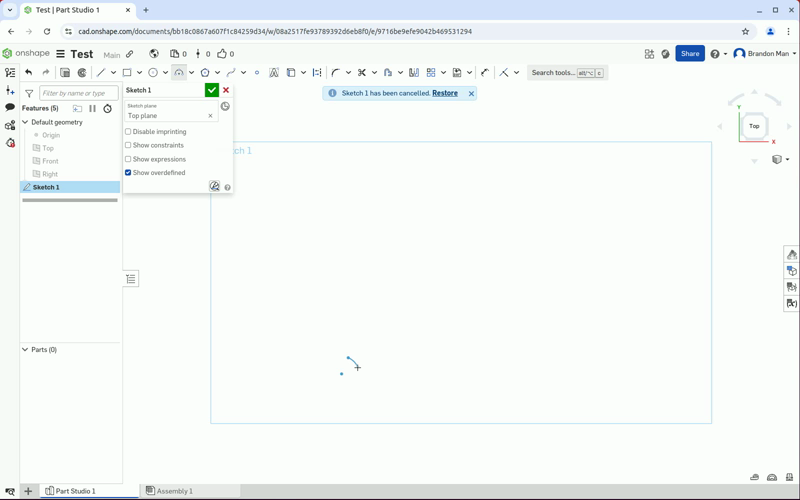
mouse_move(350, 364)
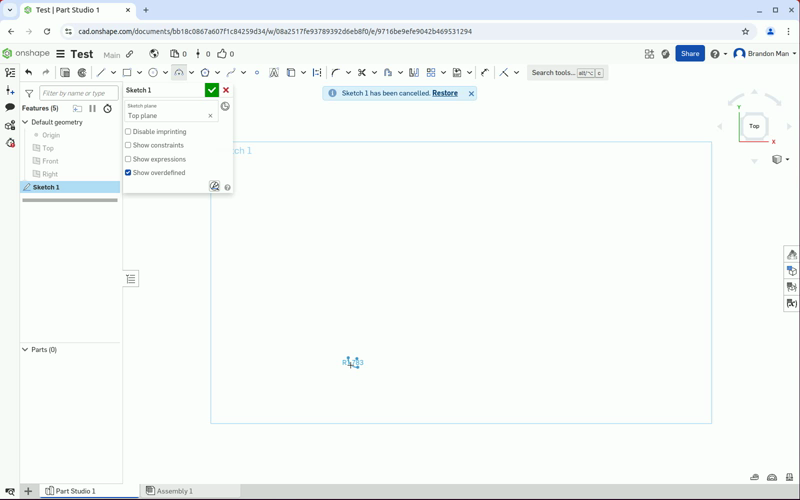
click(350, 364)
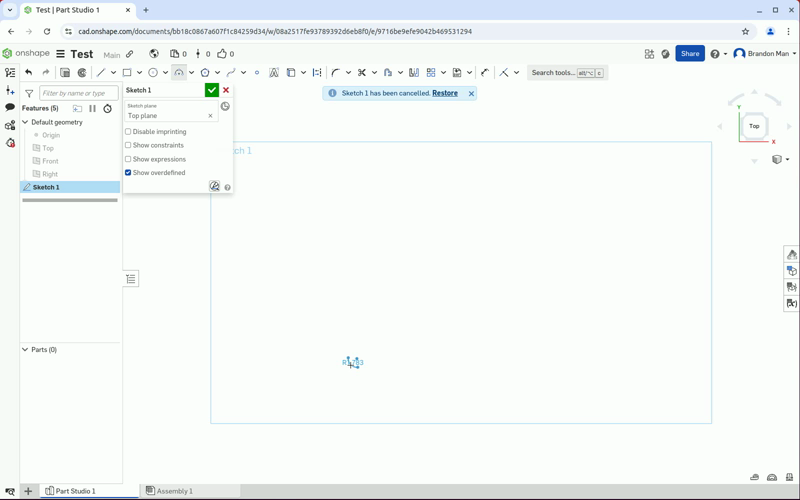
key_up(shift)
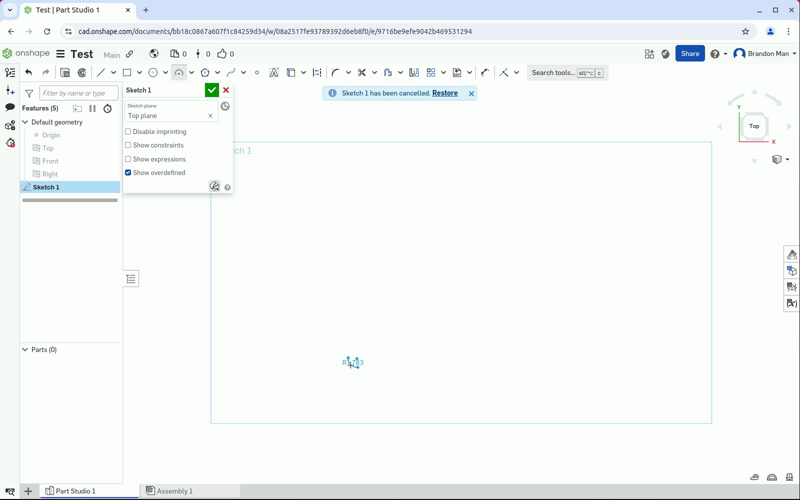
key(esc)
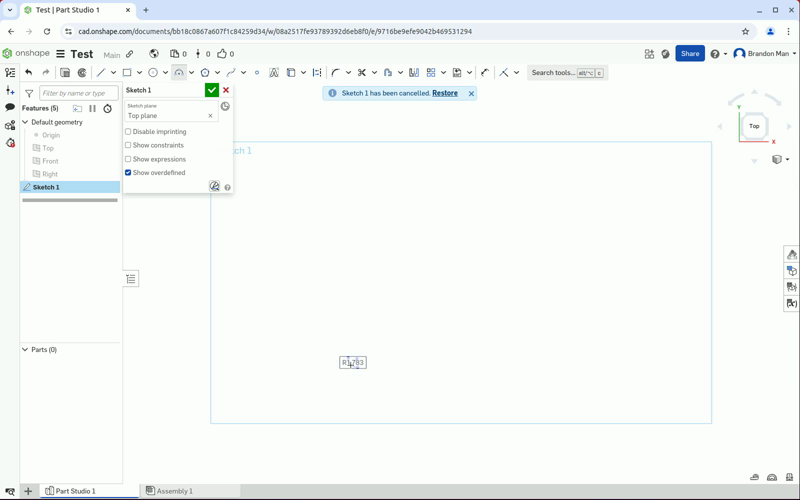
key(l)
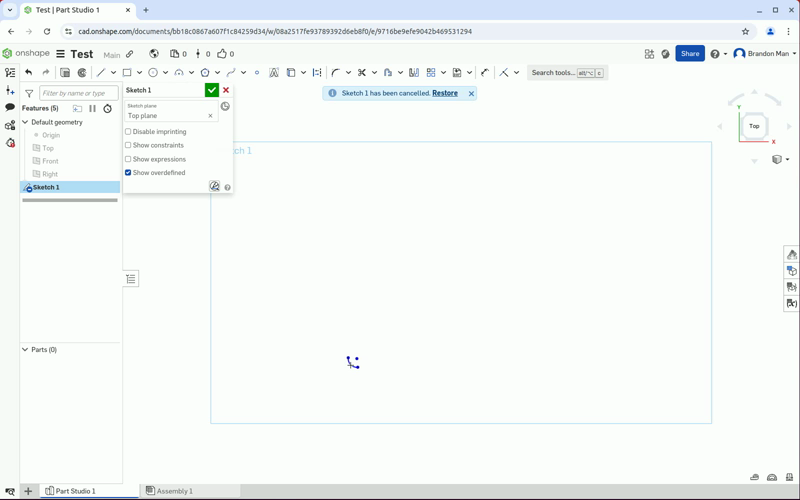
mouse_move(357, 367)
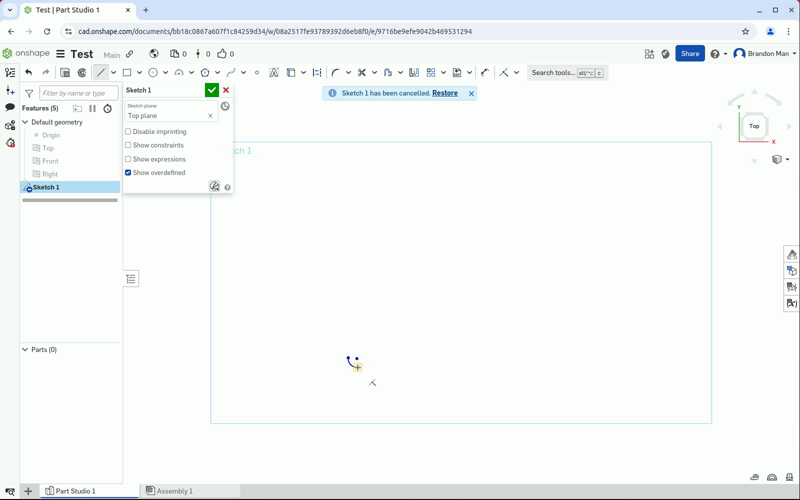
click(357, 367)
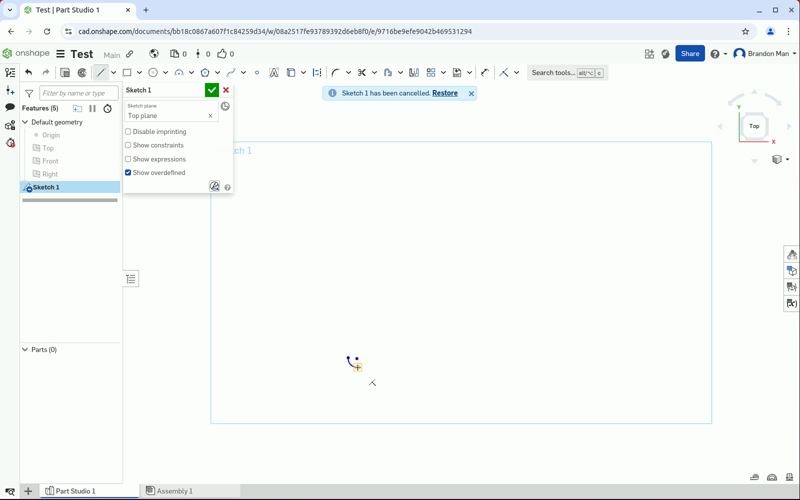
key_down(shift)
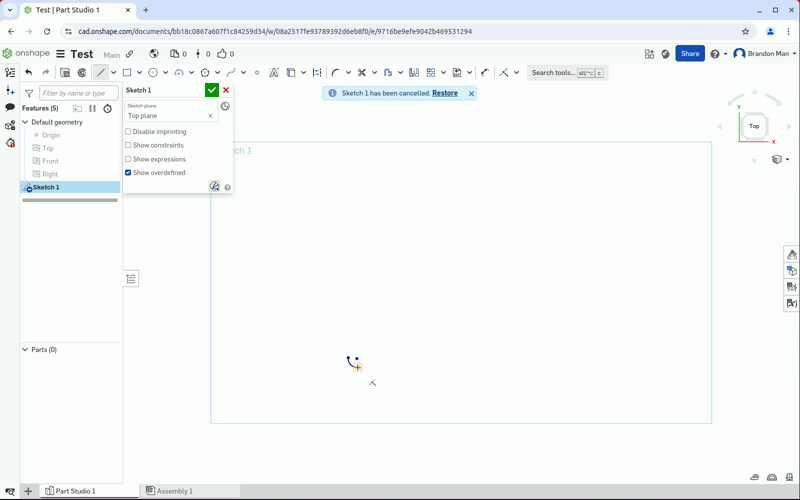
mouse_move(562, 367)
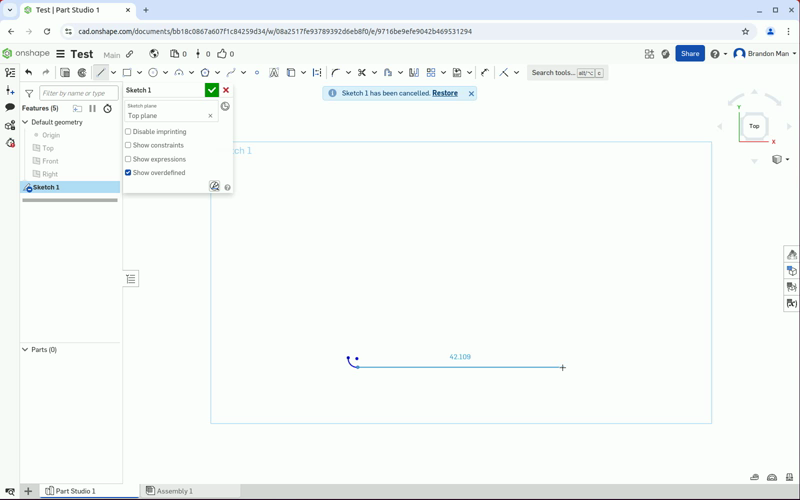
click(562, 367)
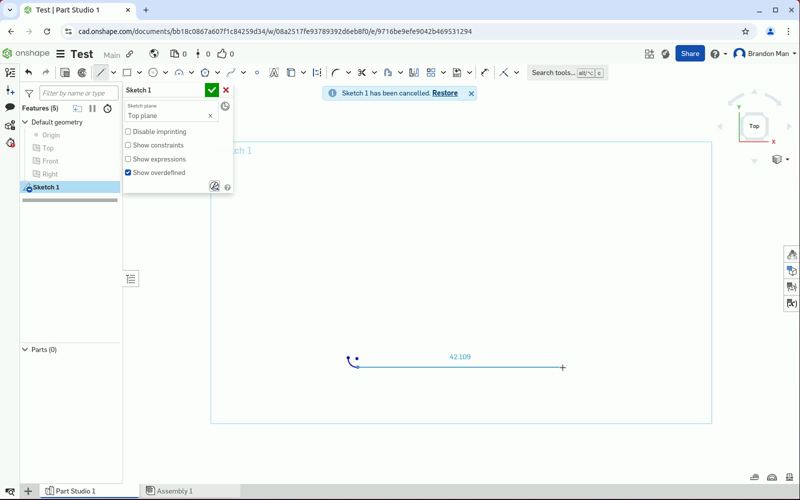
key_up(shift)
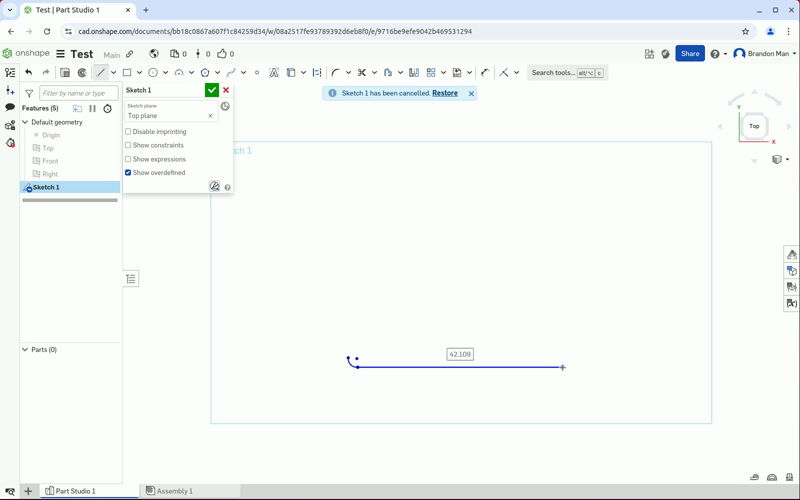
key(esc)
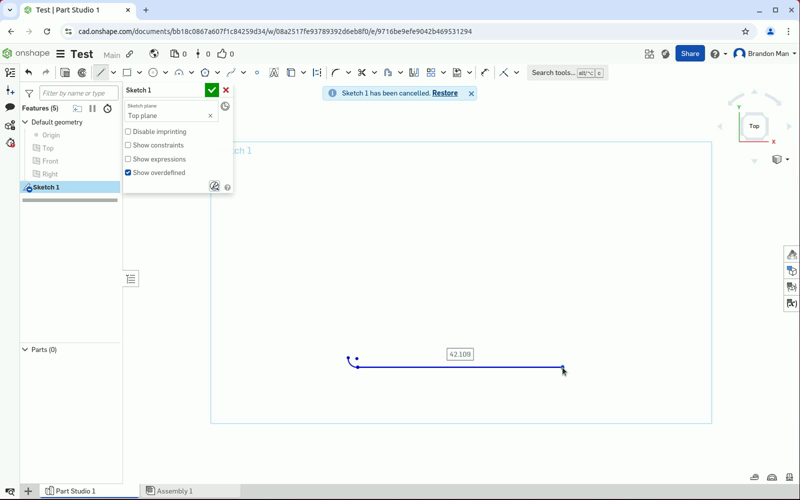
key(a)
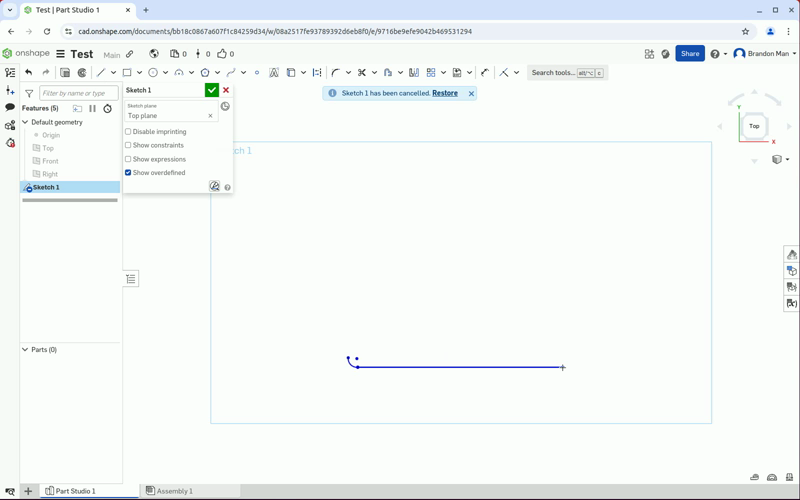
mouse_move(562, 367)
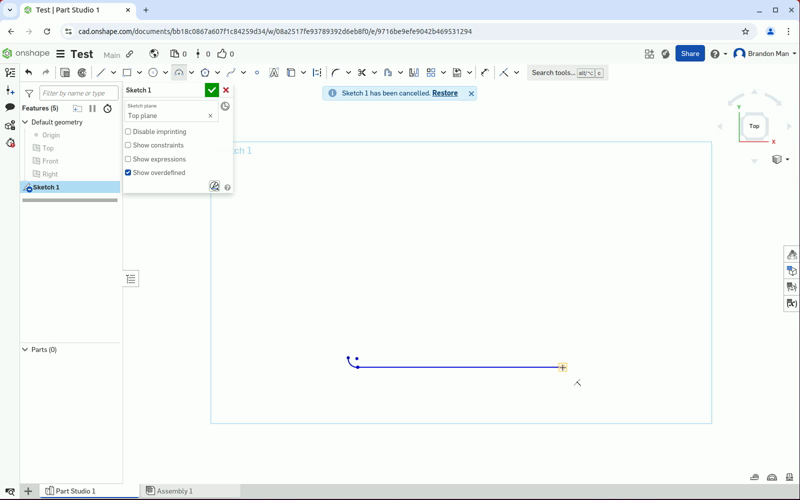
click(562, 367)
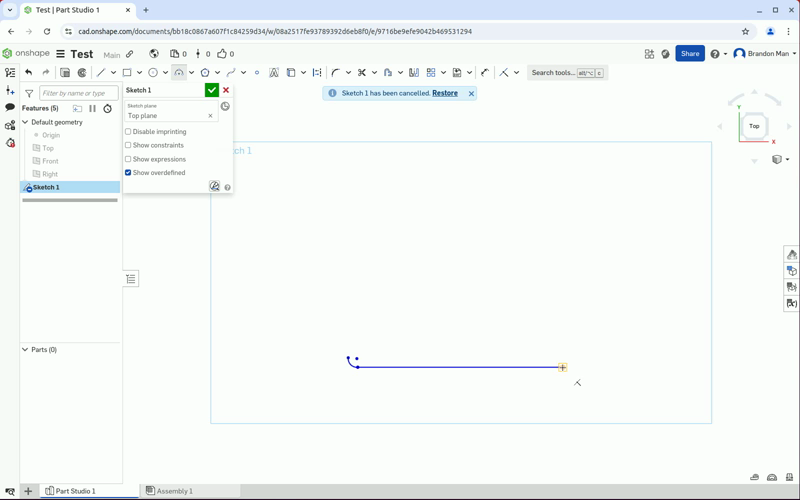
key_down(shift)
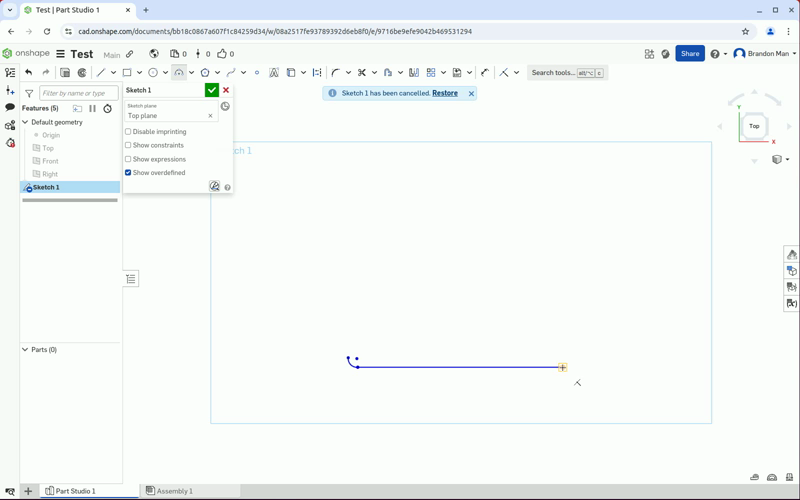
mouse_move(572, 357)
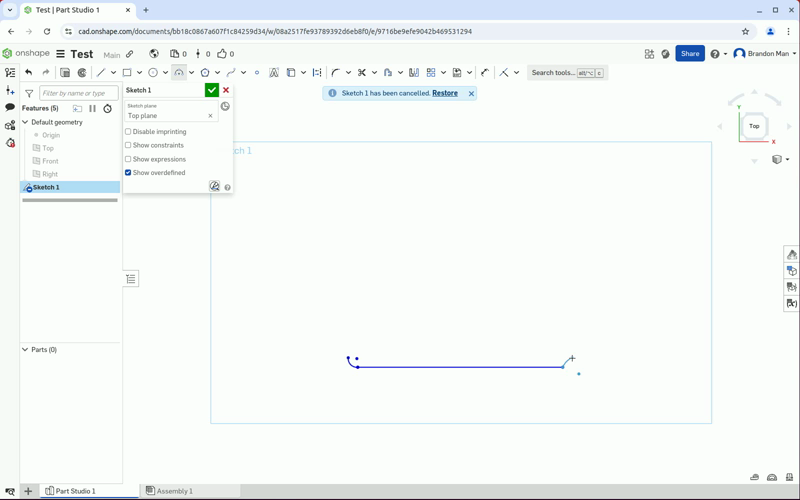
click(572, 357)
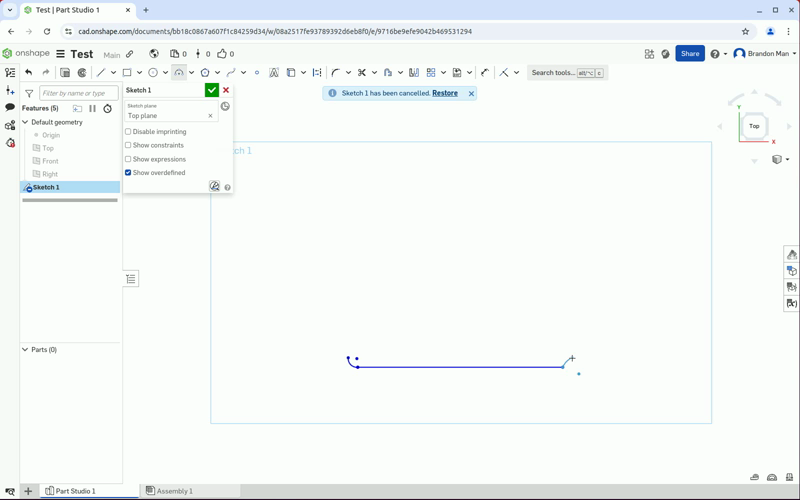
mouse_move(569, 364)
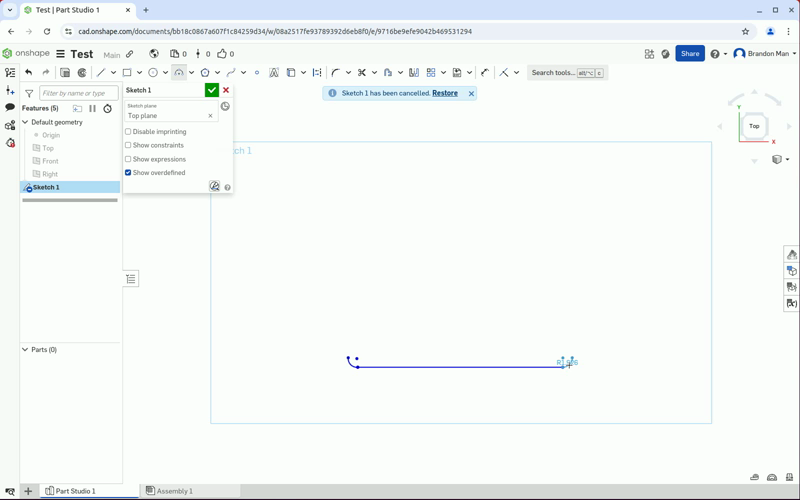
click(569, 364)
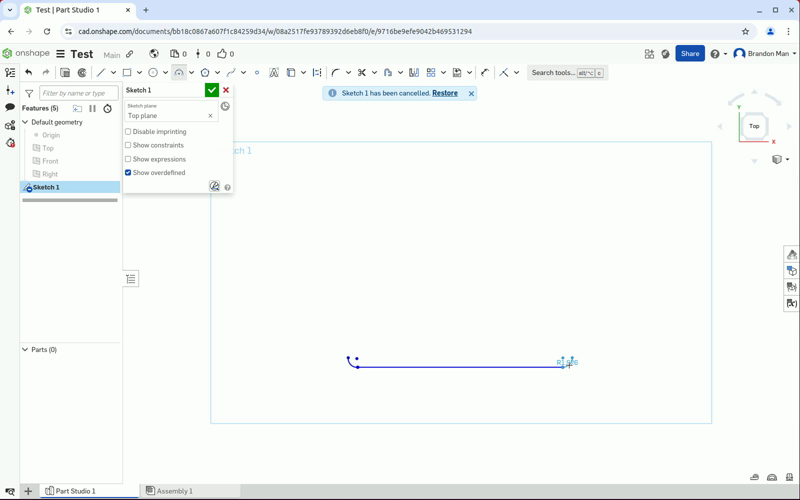
key_up(shift)
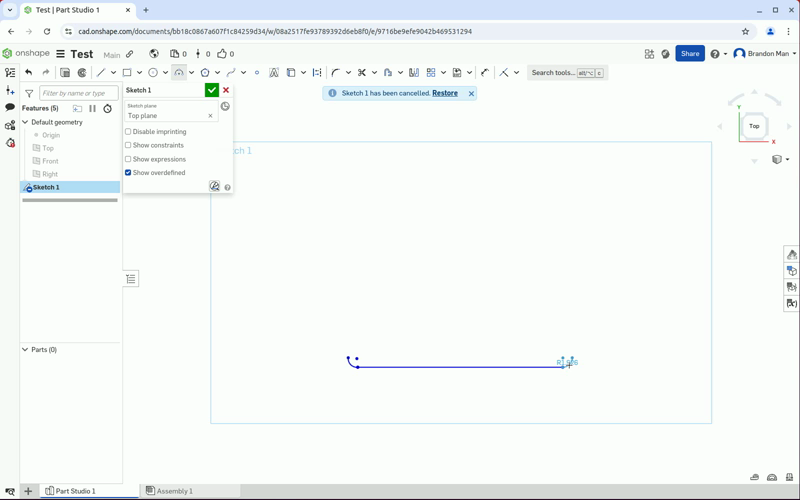
key(esc)
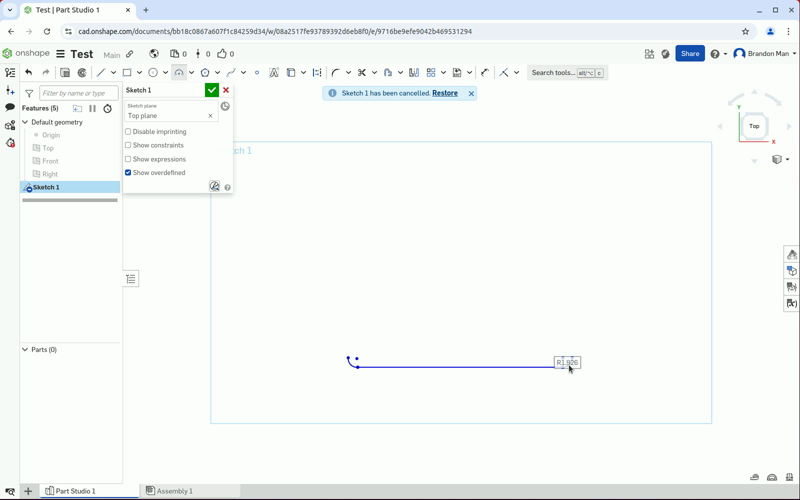
key(l)
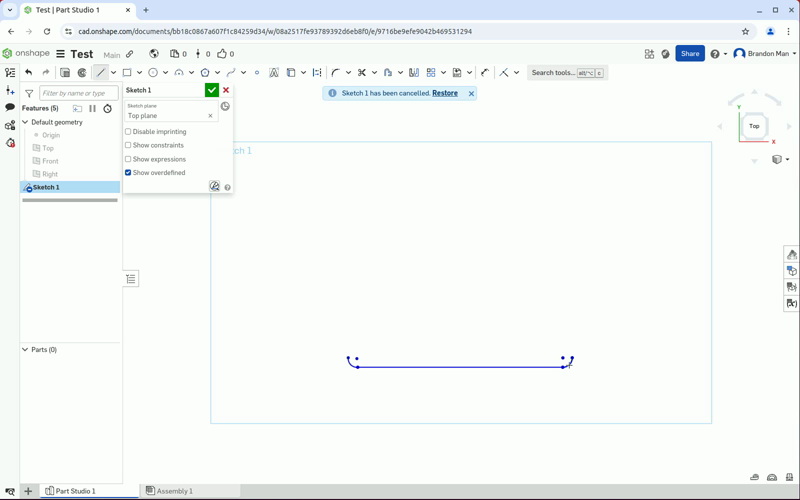
mouse_move(572, 357)
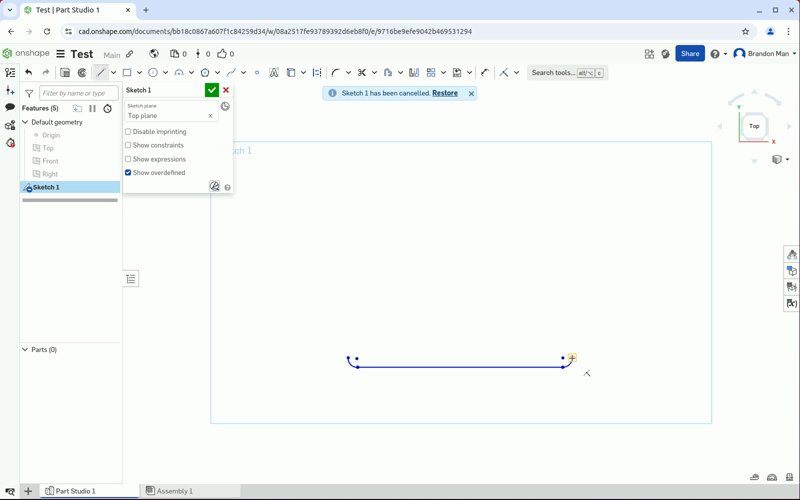
click(572, 357)
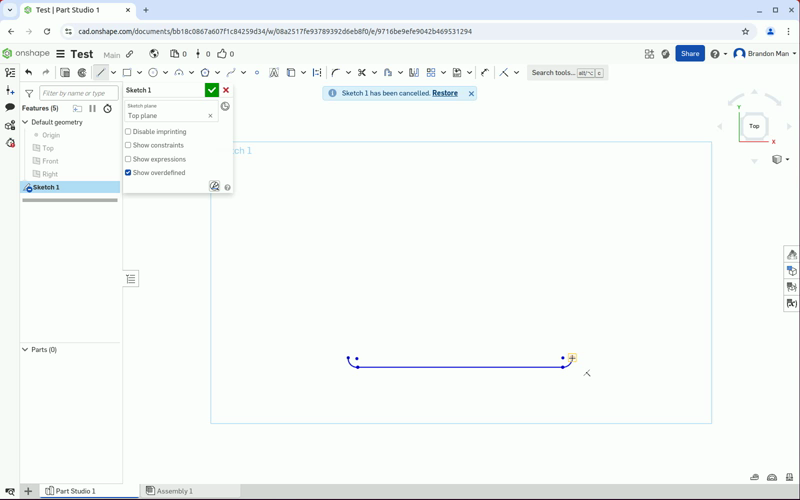
key_down(shift)
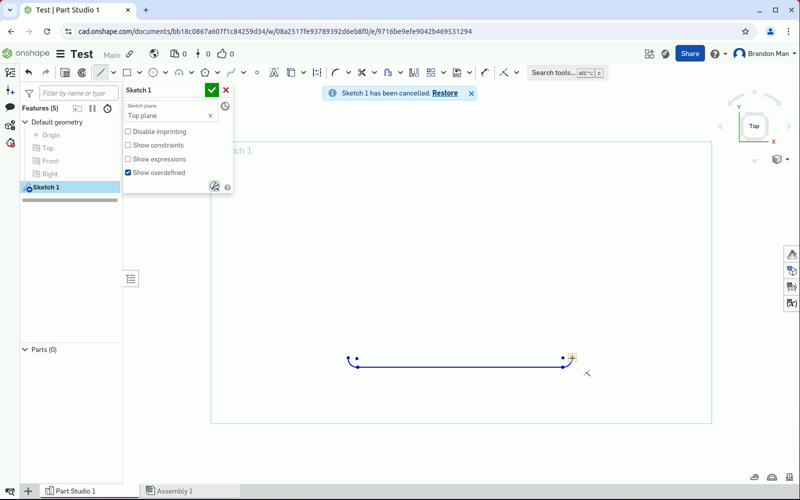
mouse_move(572, 209)
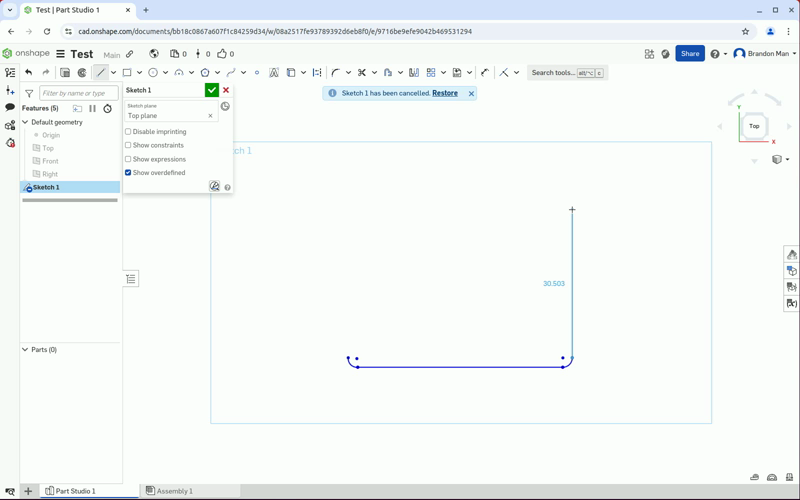
click(572, 209)
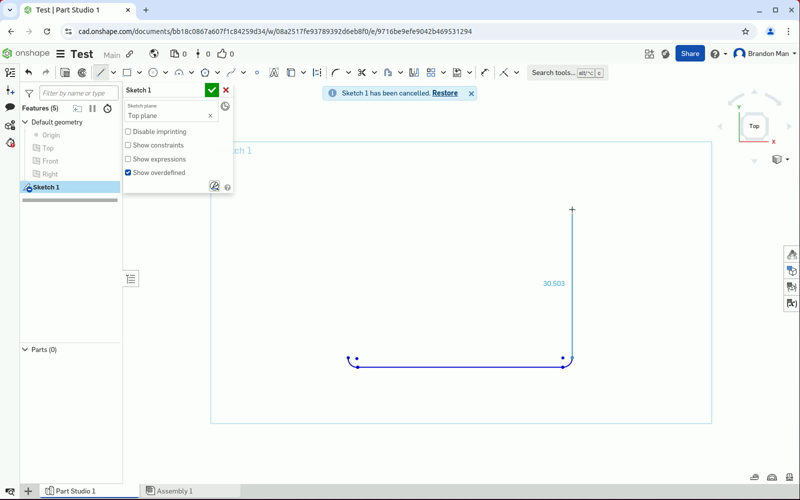
key_up(shift)
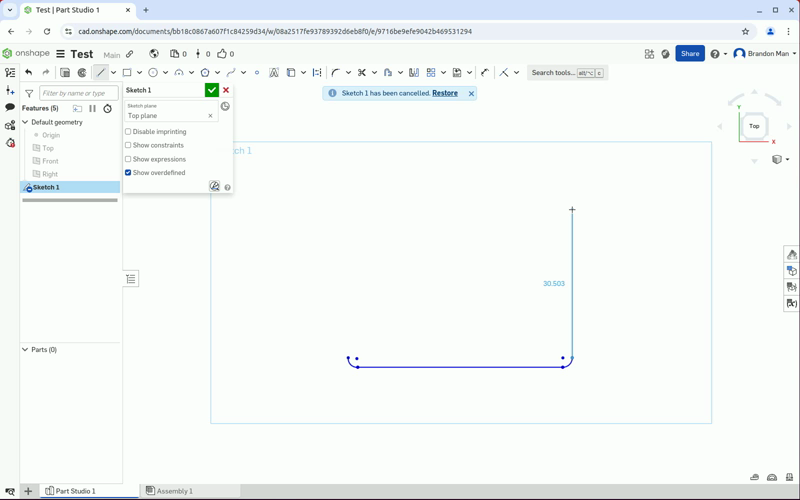
key(esc)
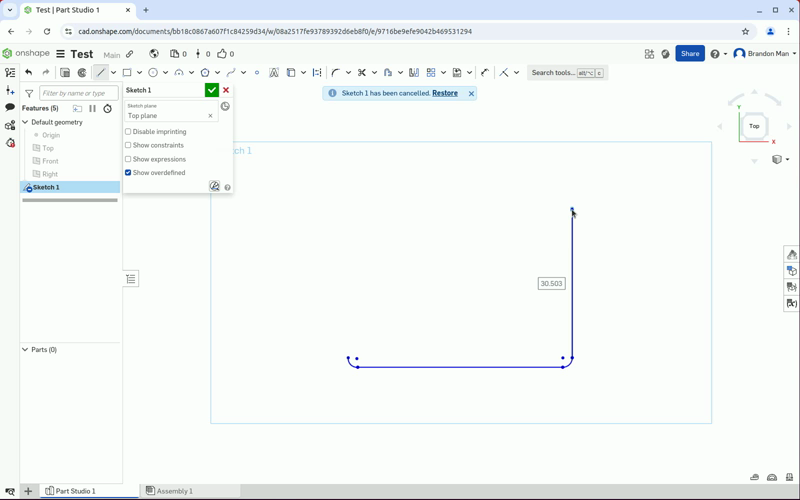
key(a)
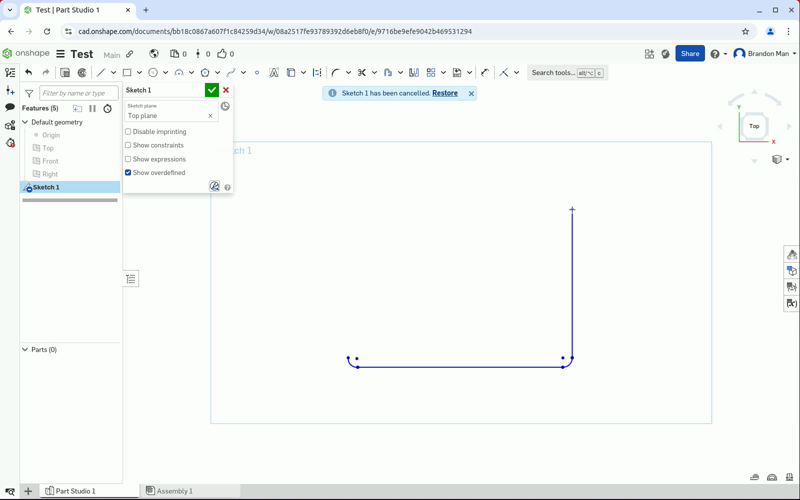
mouse_move(572, 209)
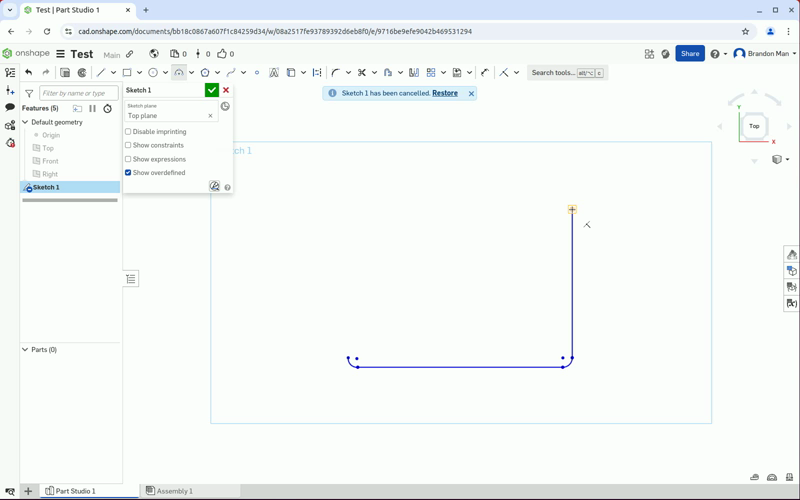
click(572, 209)
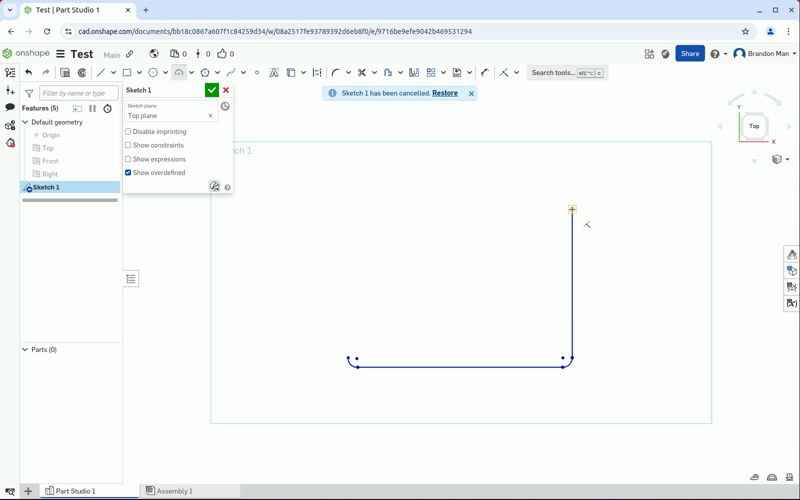
key_down(shift)
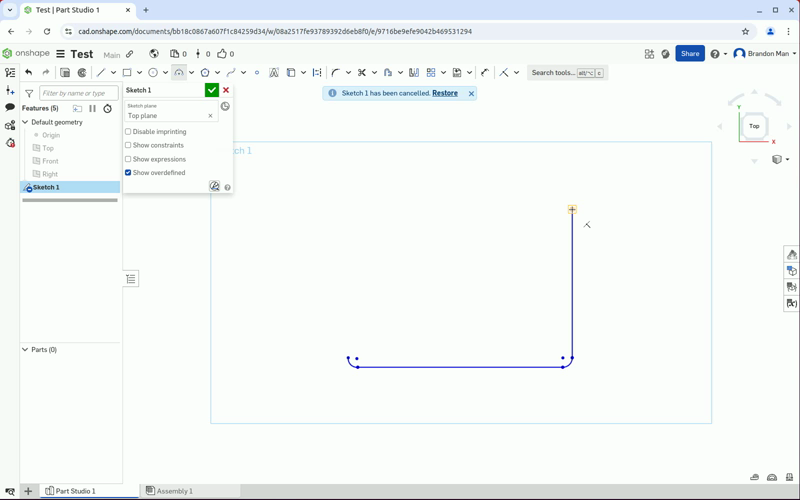
mouse_move(562, 200)
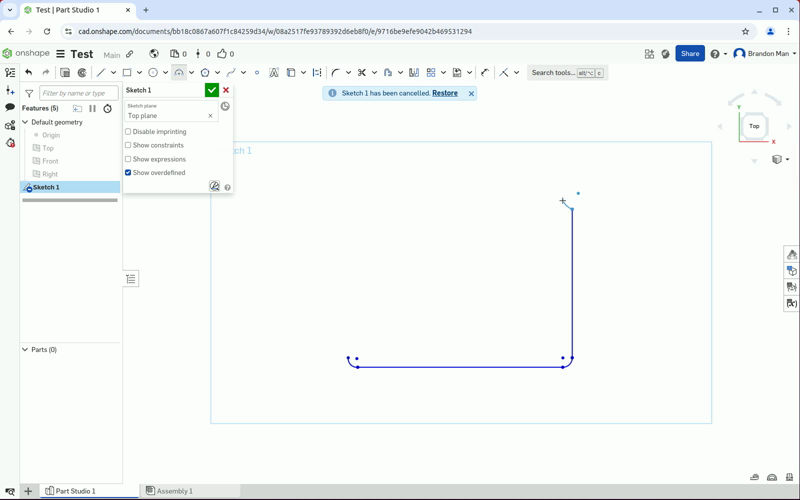
click(562, 200)
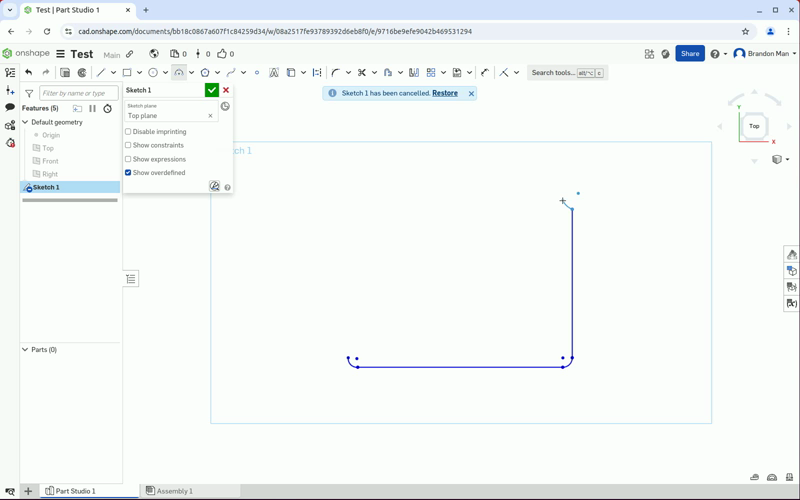
mouse_move(569, 202)
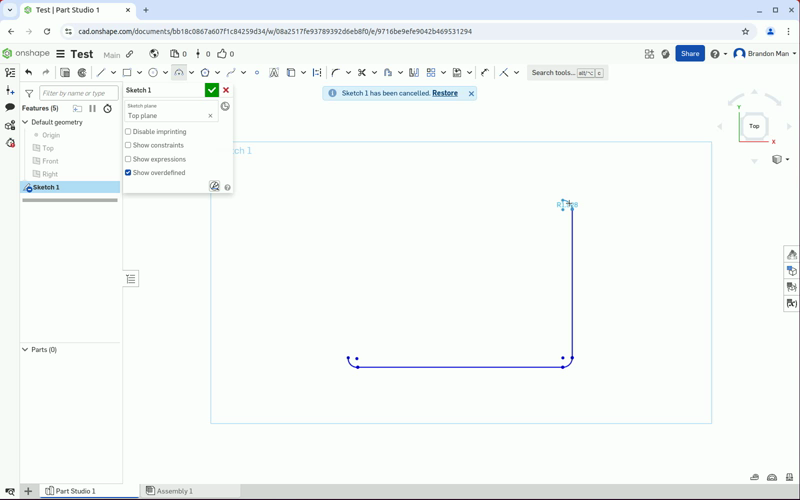
click(569, 202)
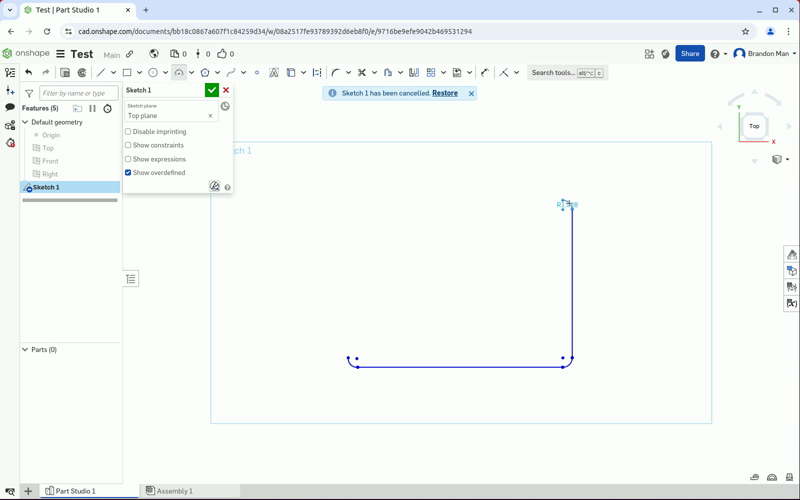
key_up(shift)
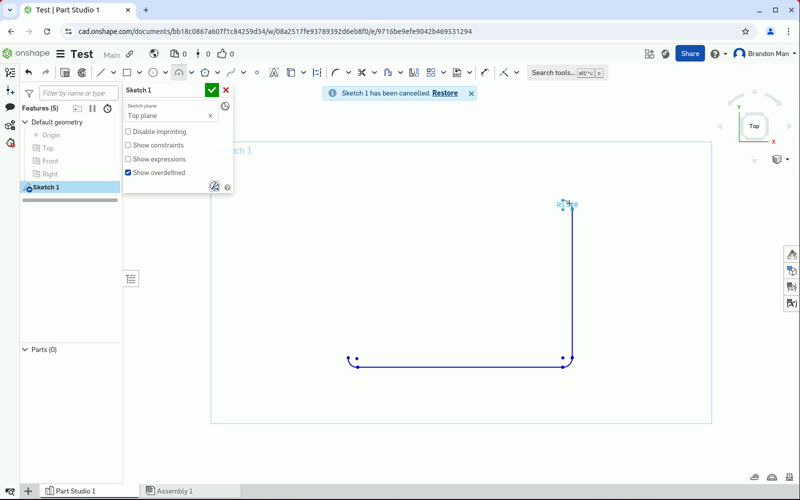
key(esc)
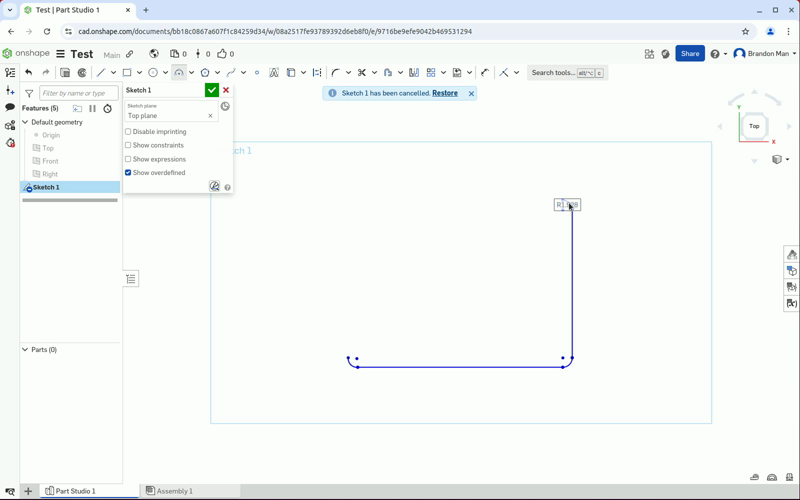
key(l)
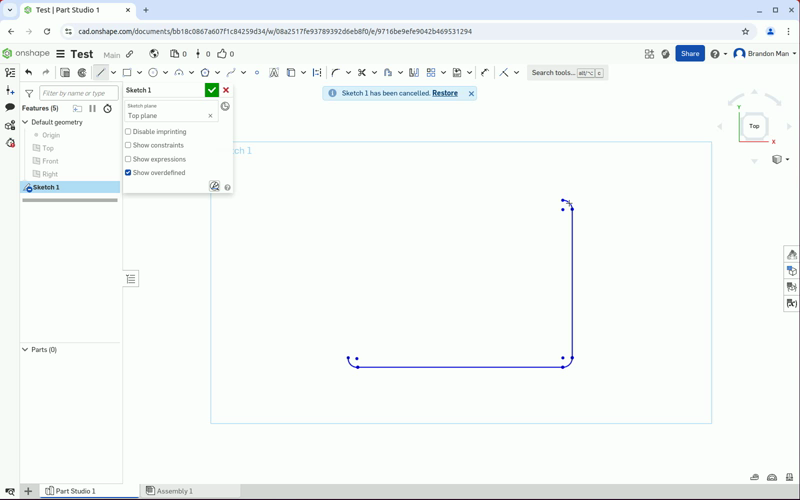
mouse_move(562, 200)
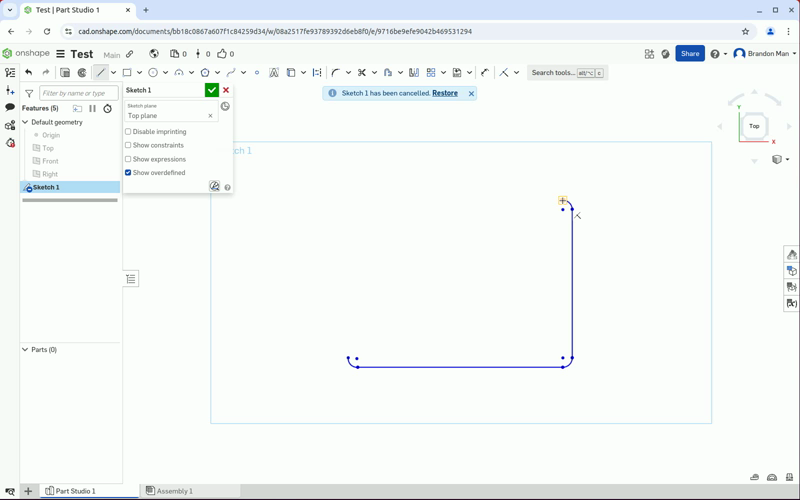
click(562, 200)
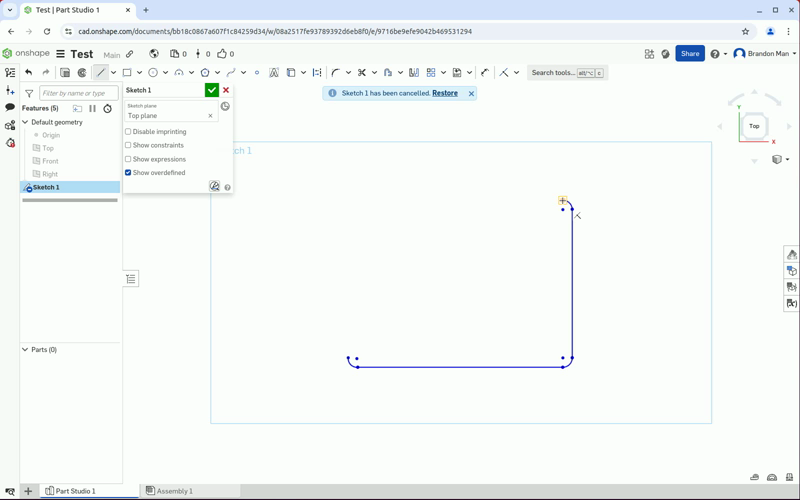
key_down(shift)
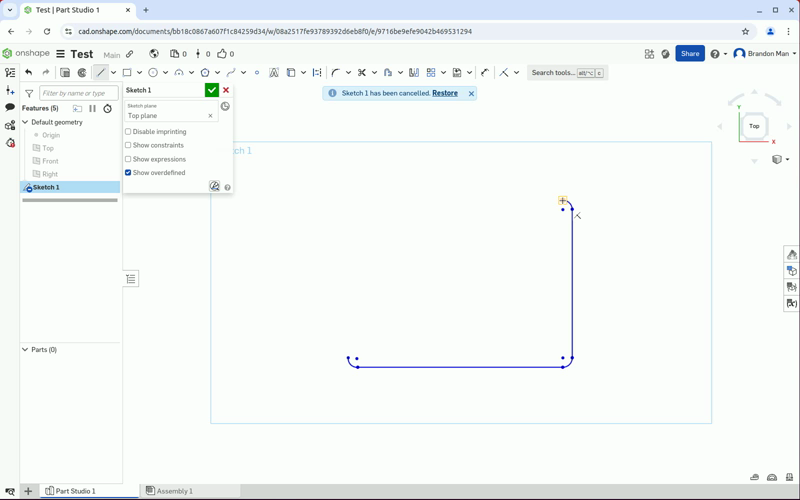
mouse_move(357, 200)
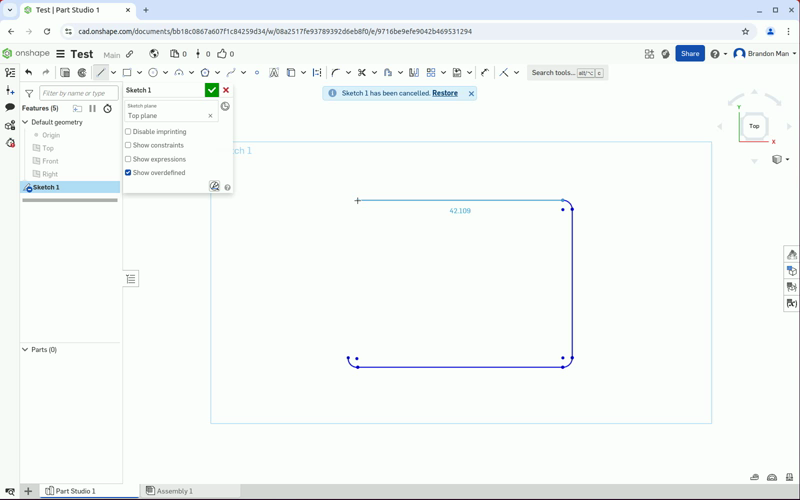
click(357, 200)
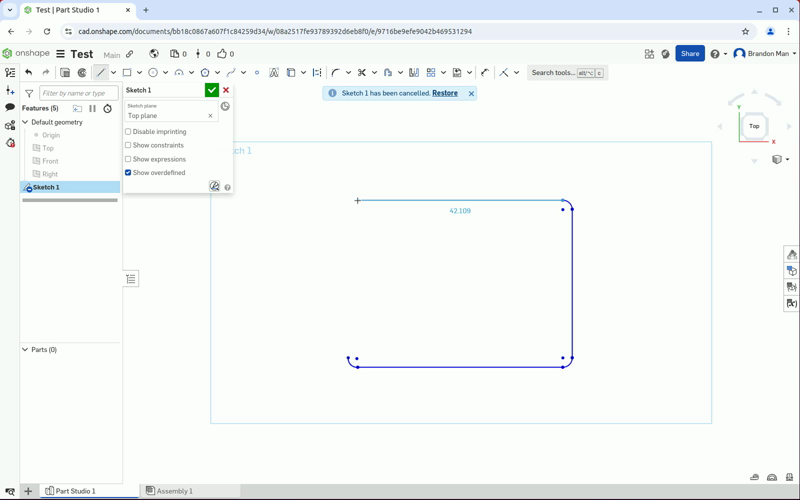
key_up(shift)
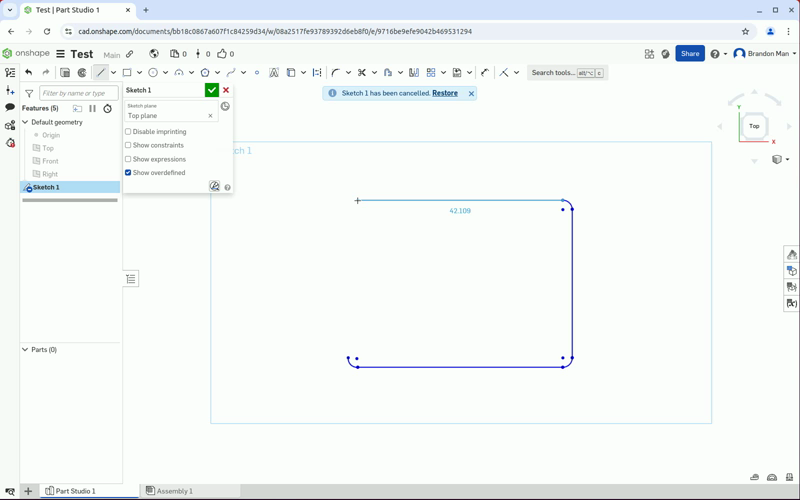
key(esc)
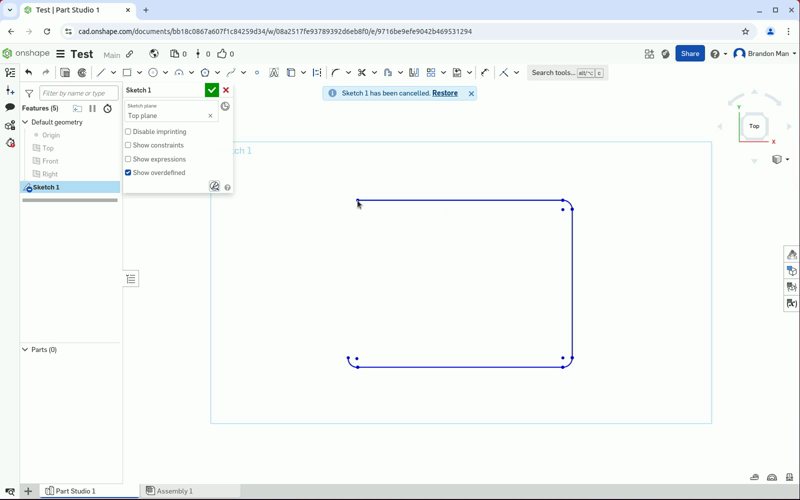
key(a)
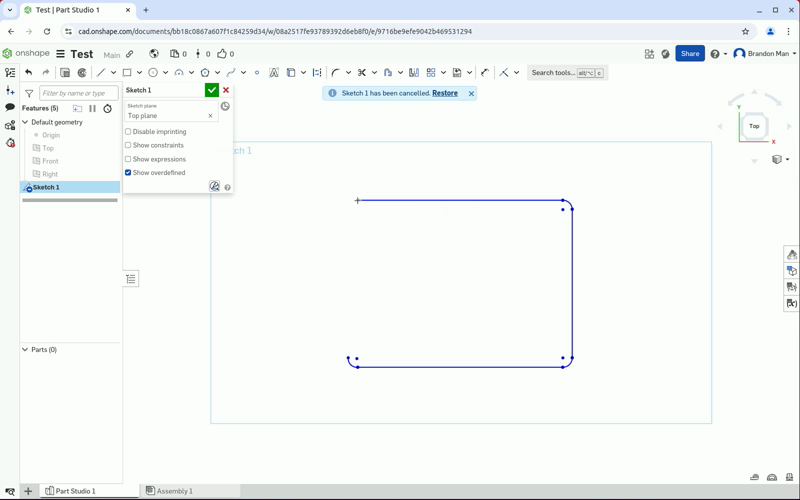
mouse_move(357, 200)
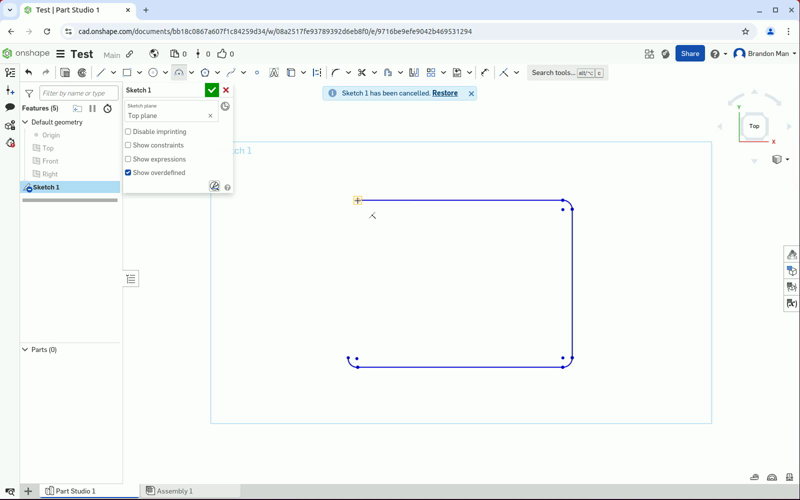
click(357, 200)
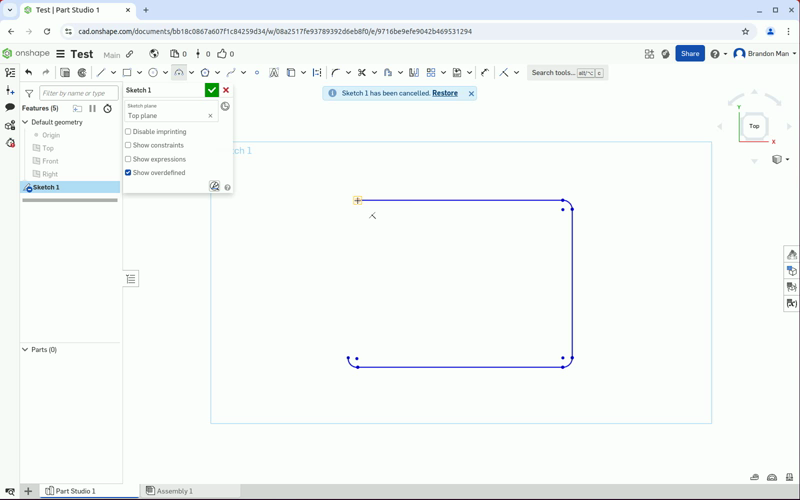
key_down(shift)
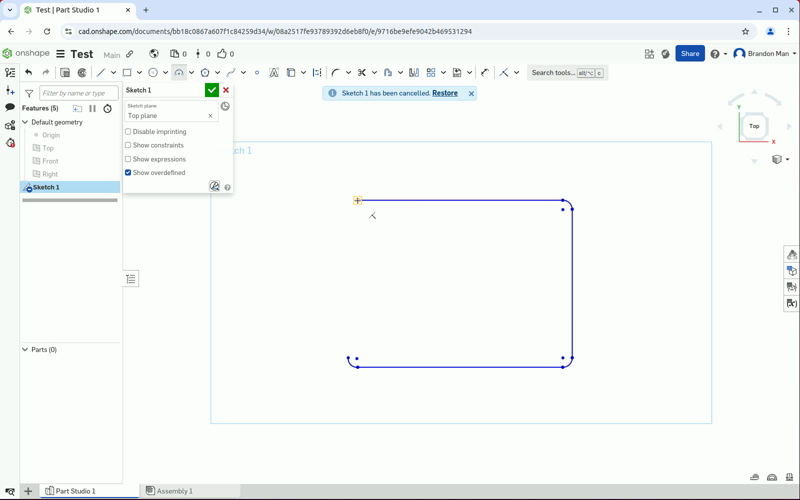
mouse_move(348, 209)
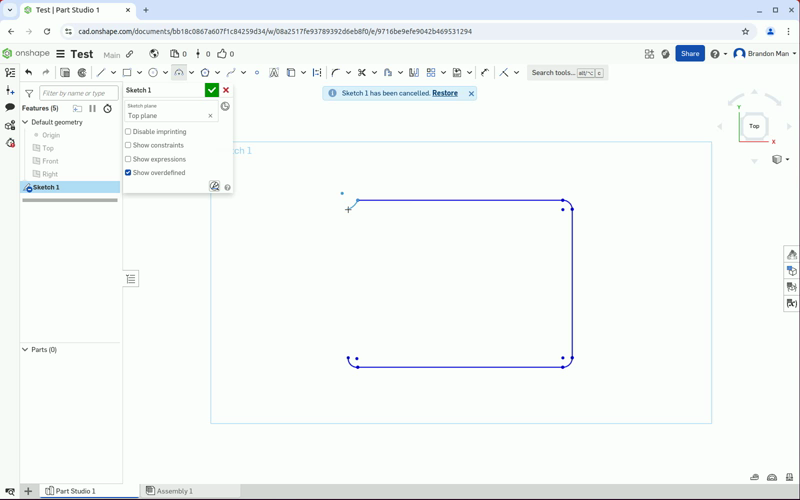
click(348, 209)
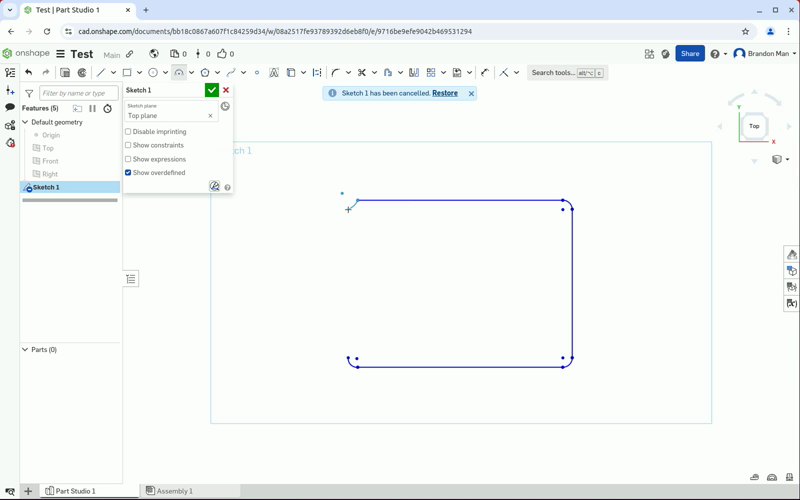
mouse_move(350, 202)
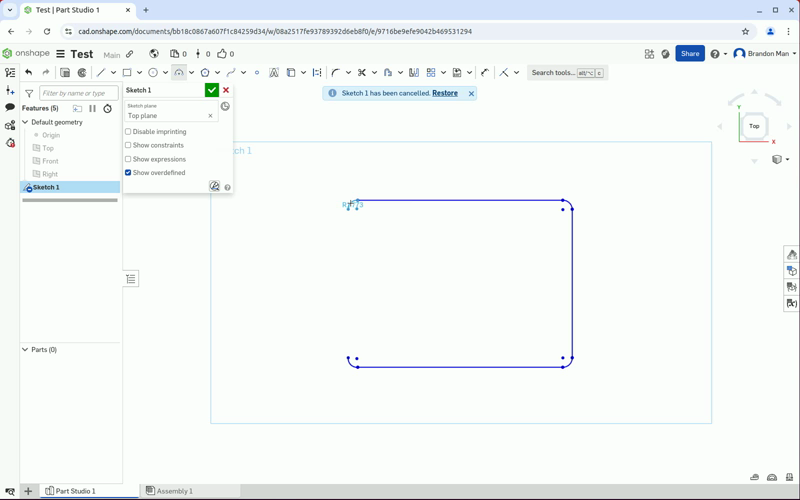
click(350, 202)
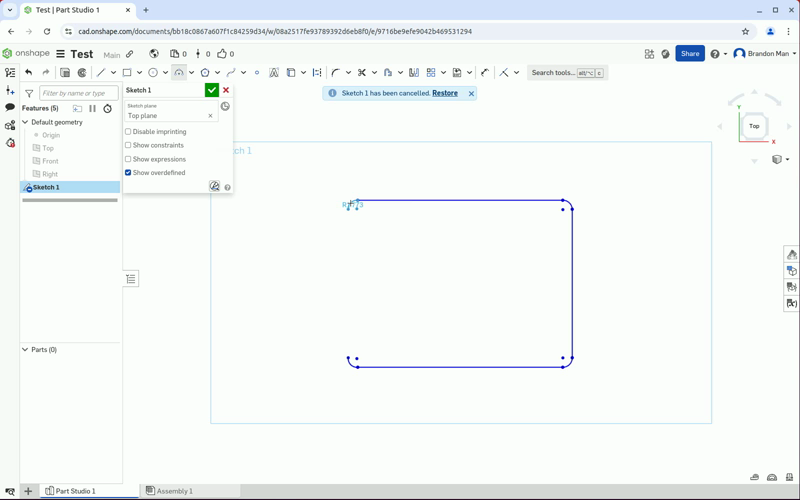
key_up(shift)
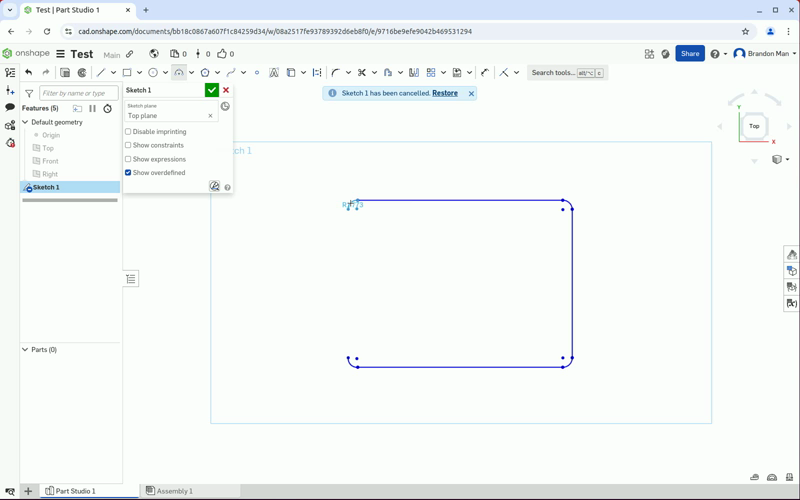
key(esc)
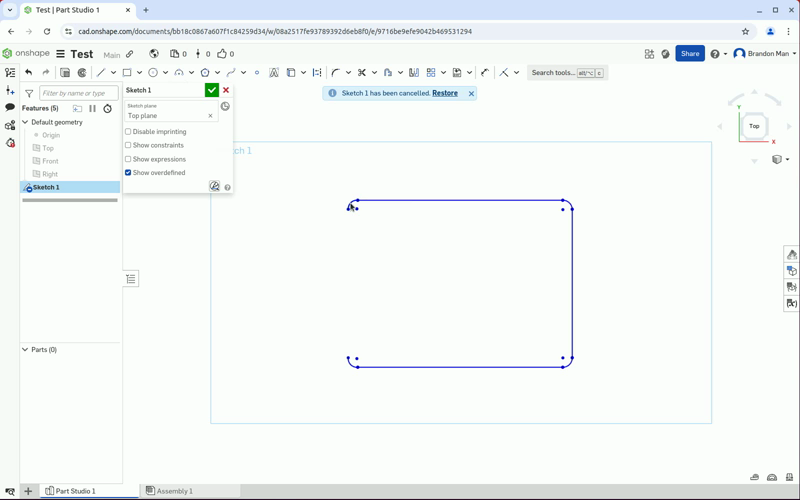
key(l)
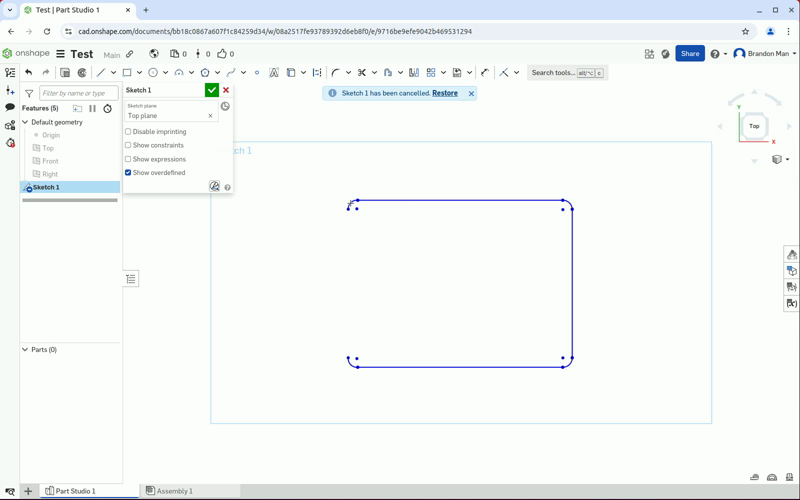
mouse_move(348, 209)
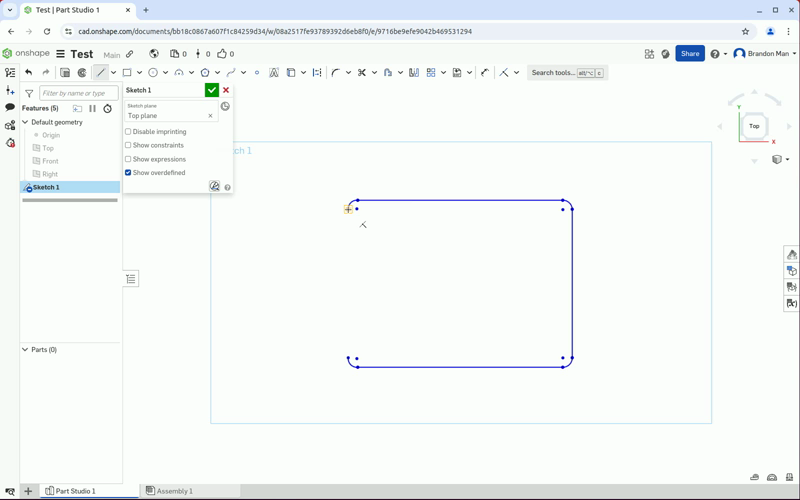
click(348, 209)
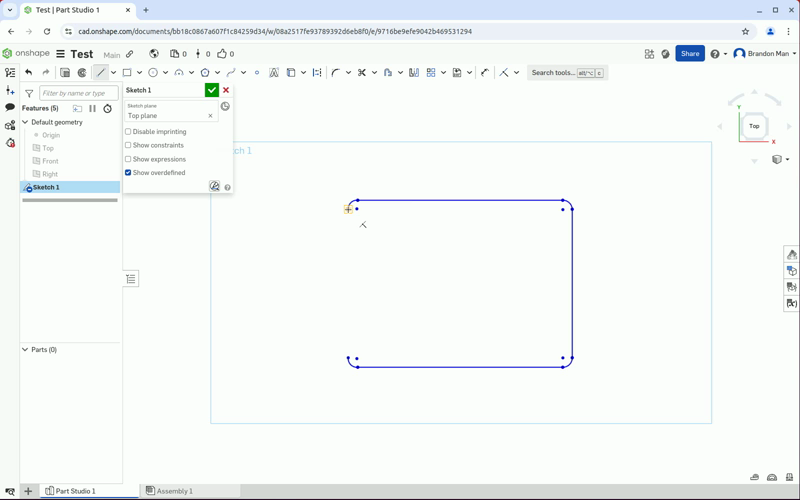
key_down(shift)
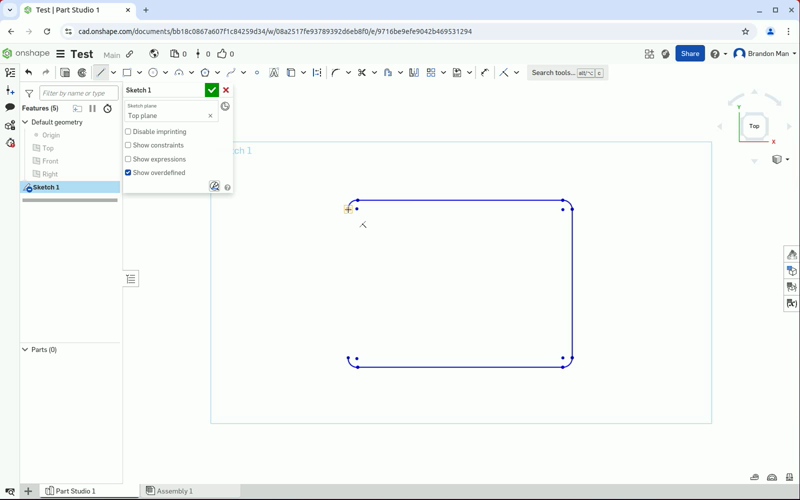
mouse_move(348, 357)
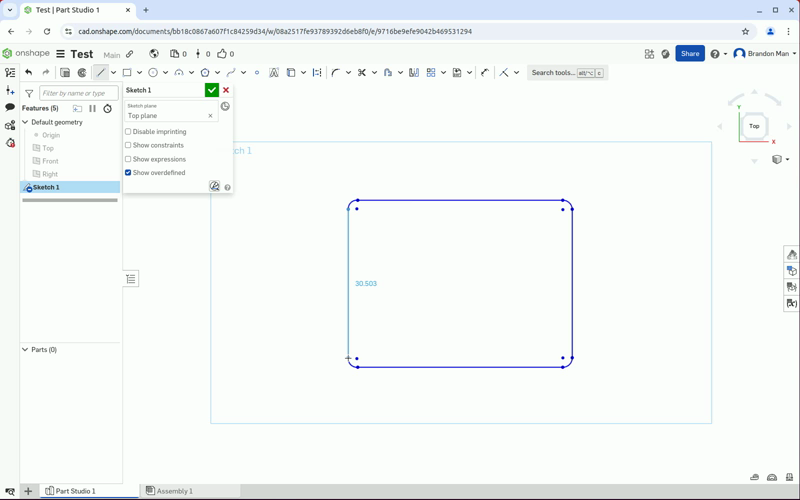
key_up(shift)
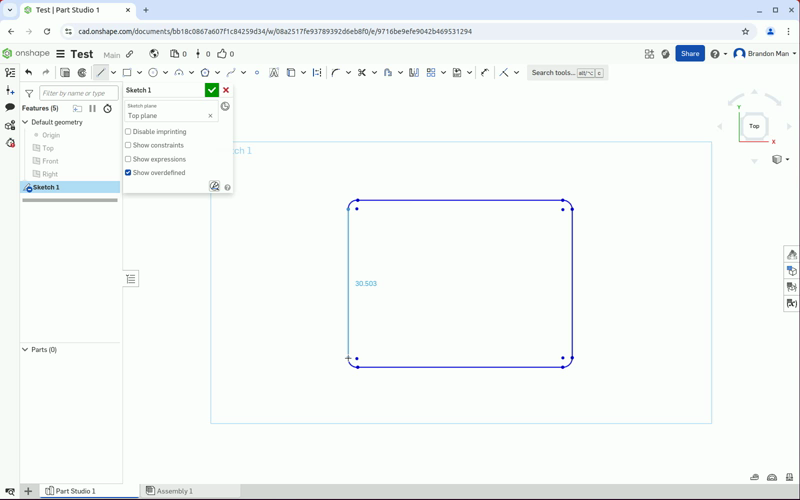
click(348, 357)
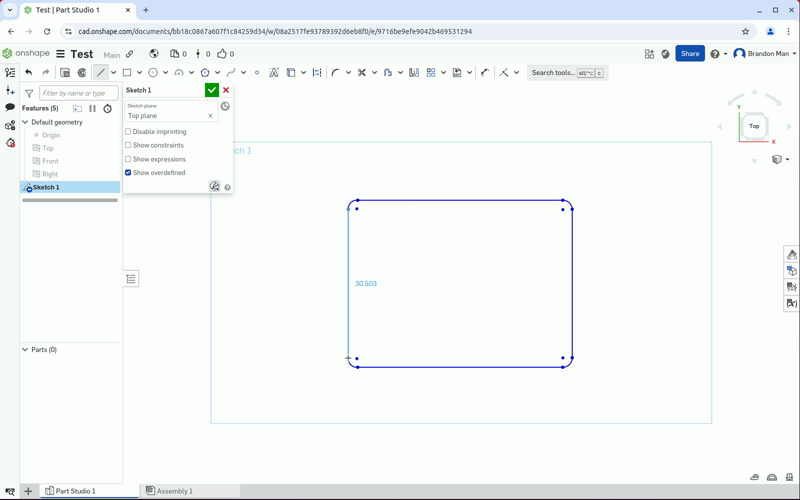
key(esc)
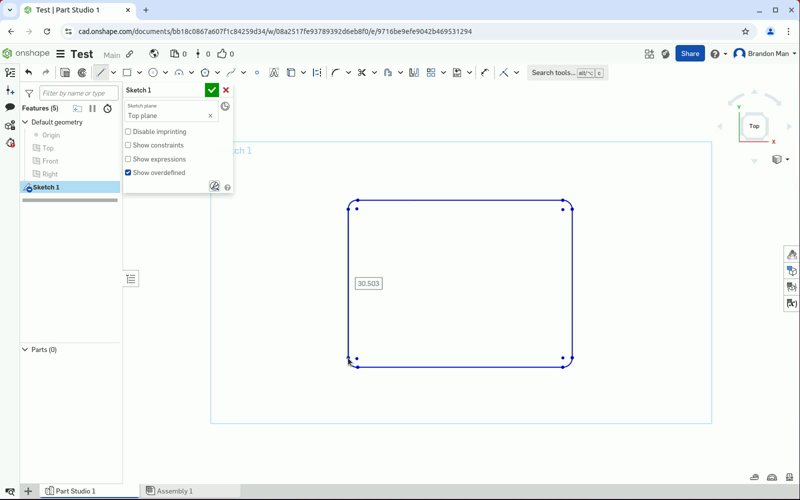
key(a)
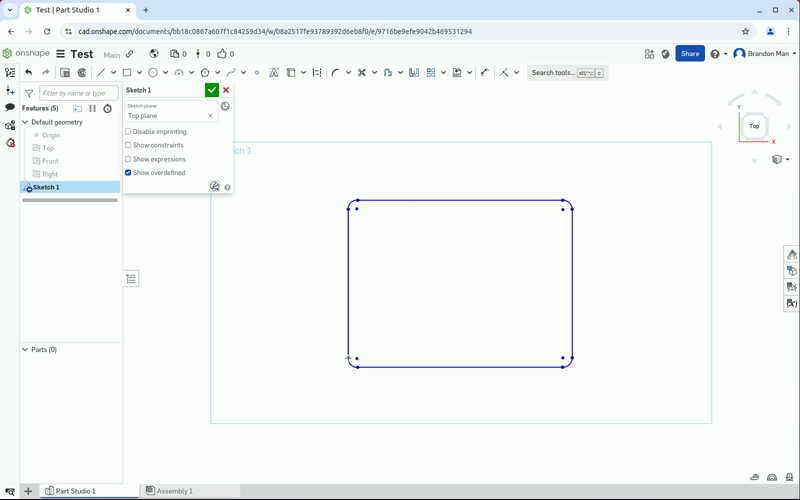
key_down(shift)
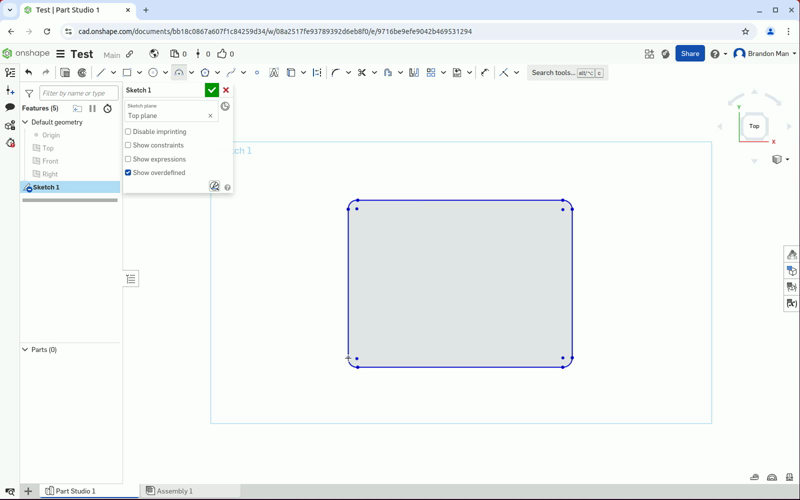
mouse_move(353, 357)
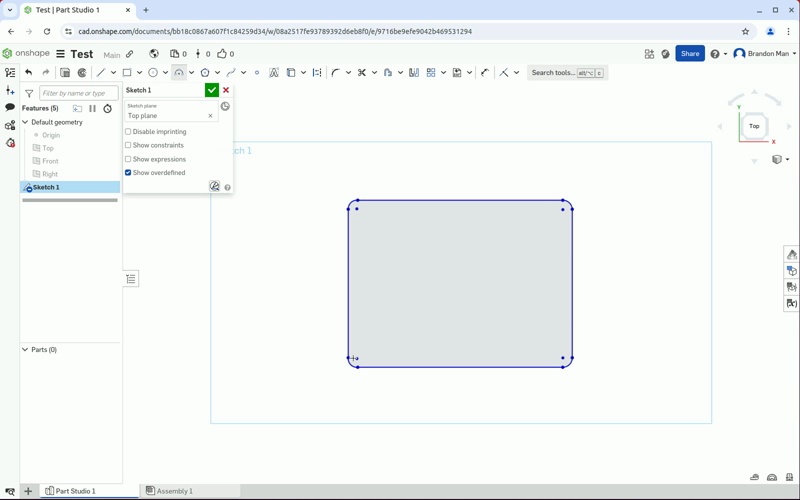
click(353, 357)
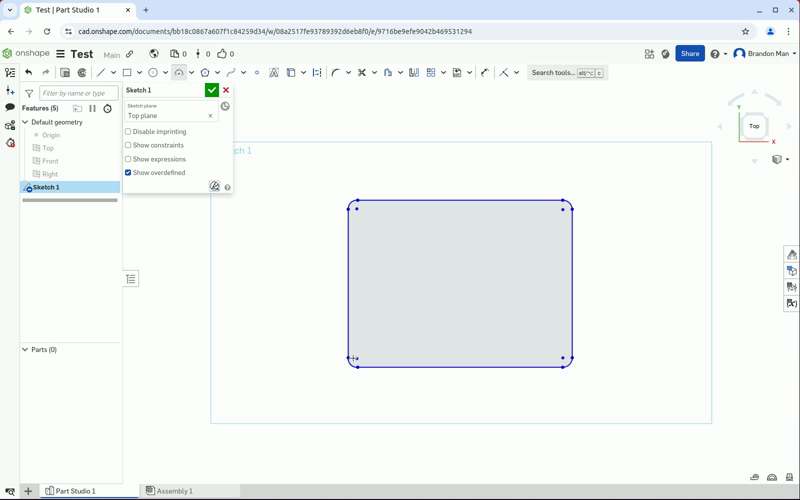
key_up(shift)
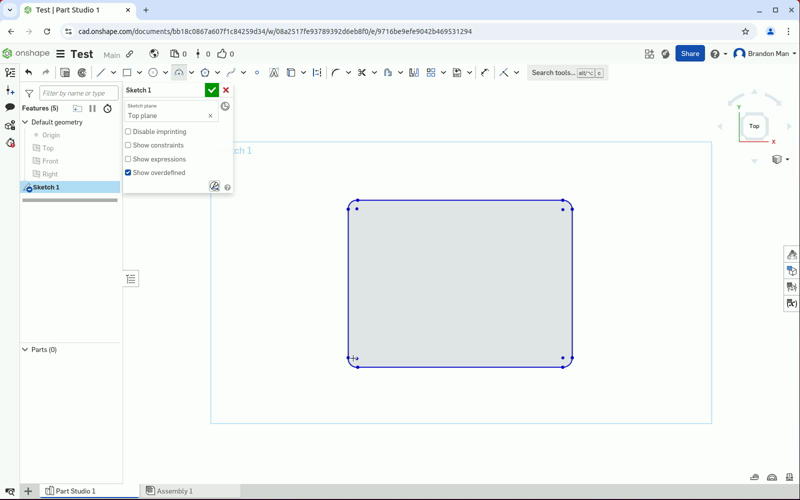
key_down(shift)
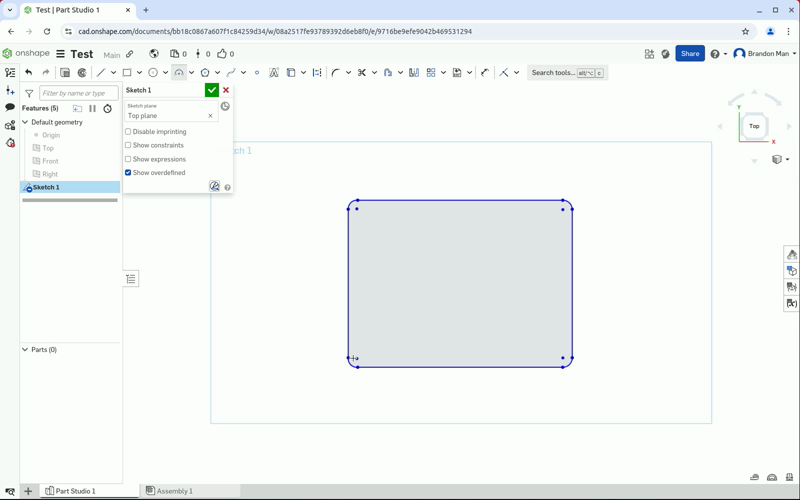
mouse_move(357, 362)
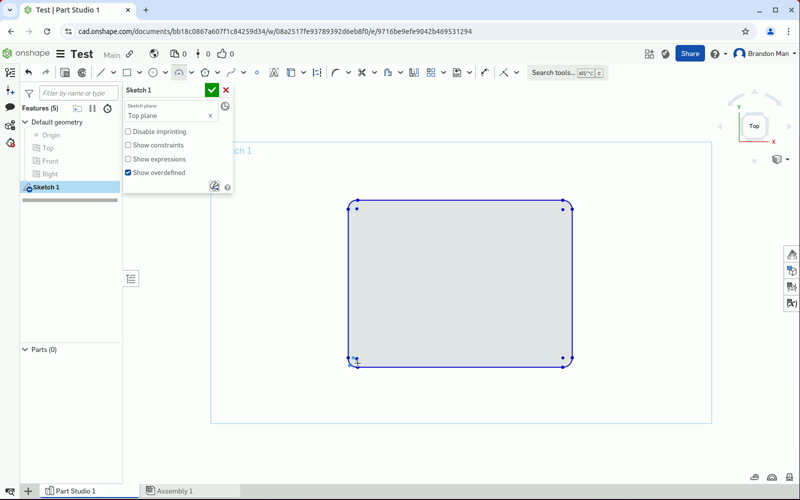
scroll(6)
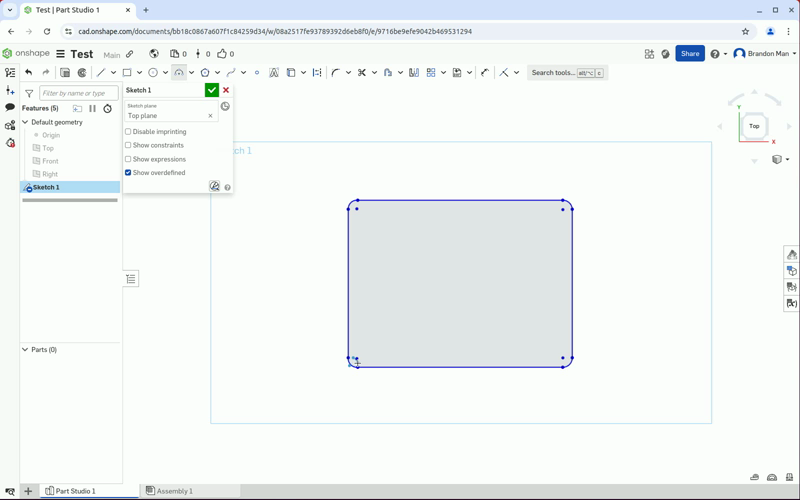
scroll(6)
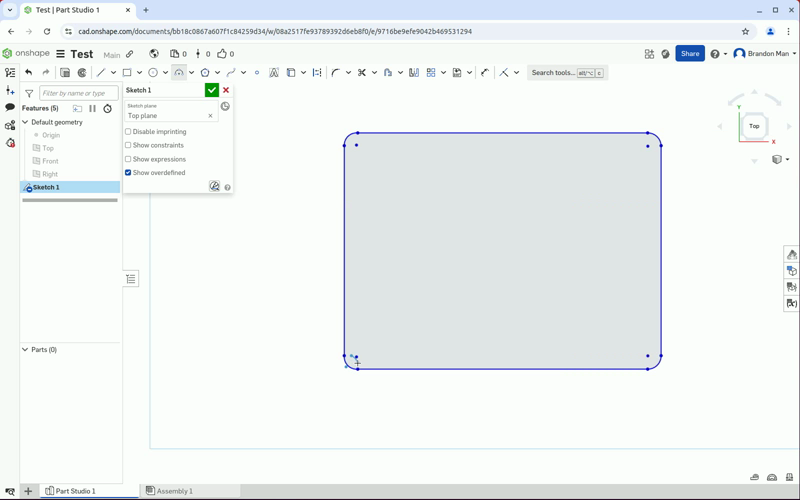
scroll(6)
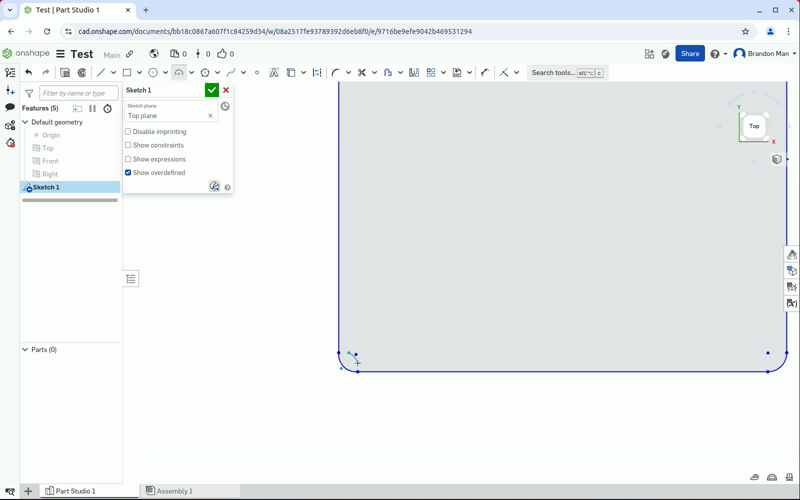
scroll(6)
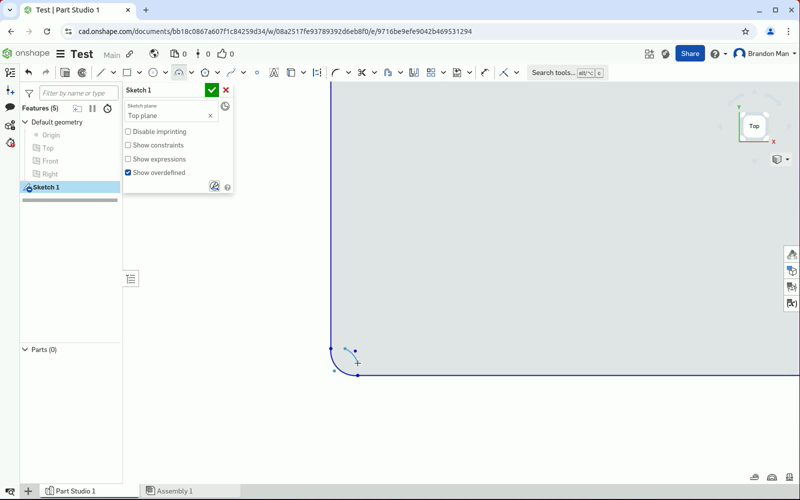
scroll(6)
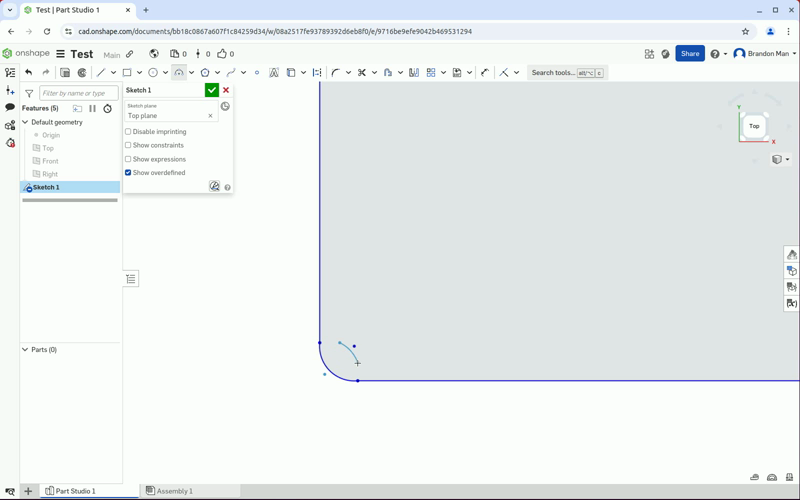
scroll(6)
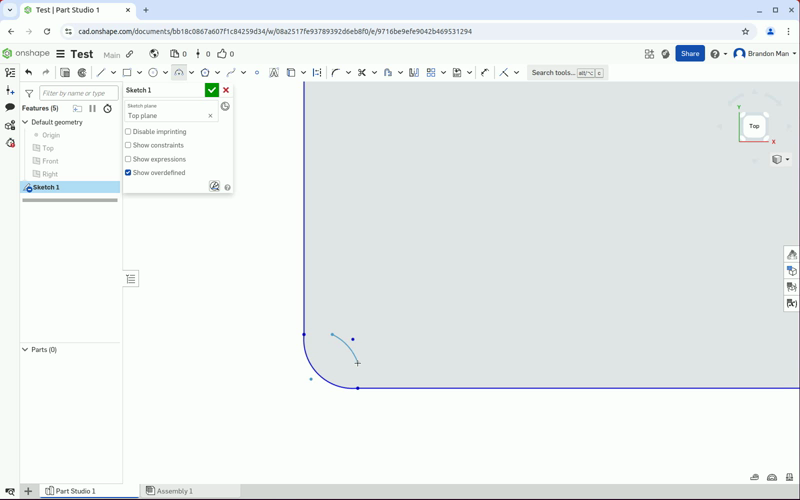
scroll(6)
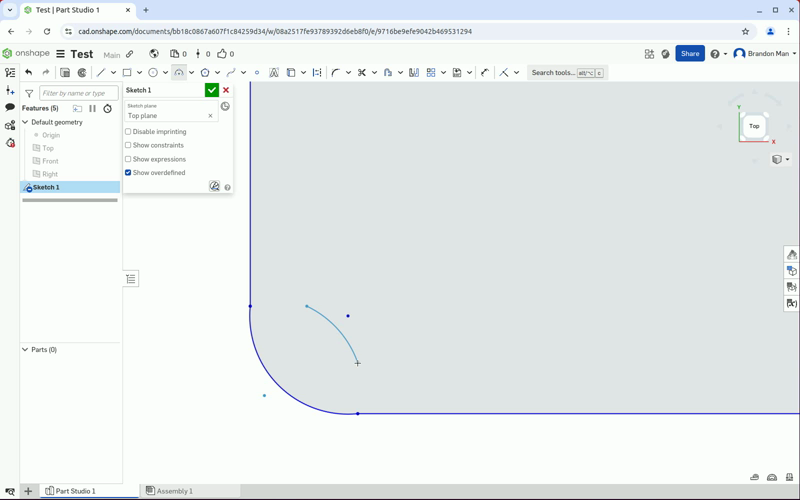
click(357, 362)
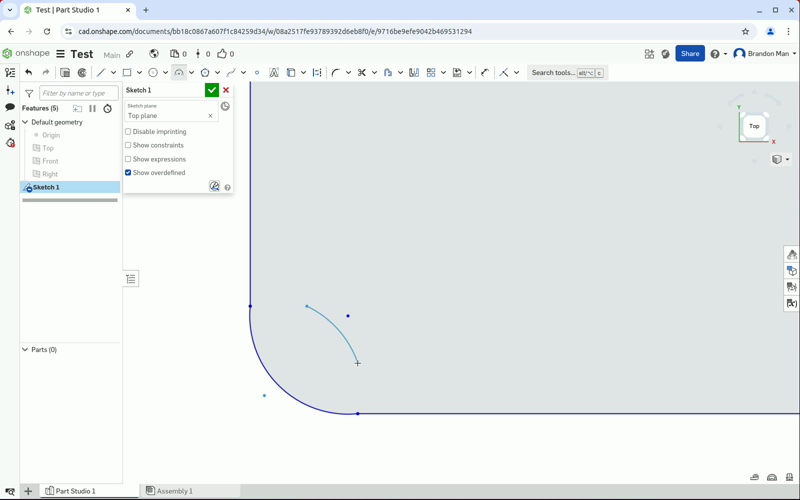
scroll(-6)
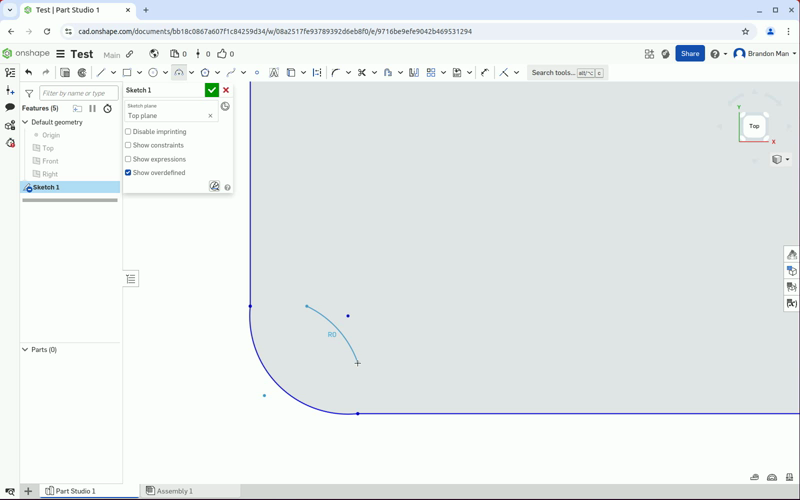
scroll(-6)
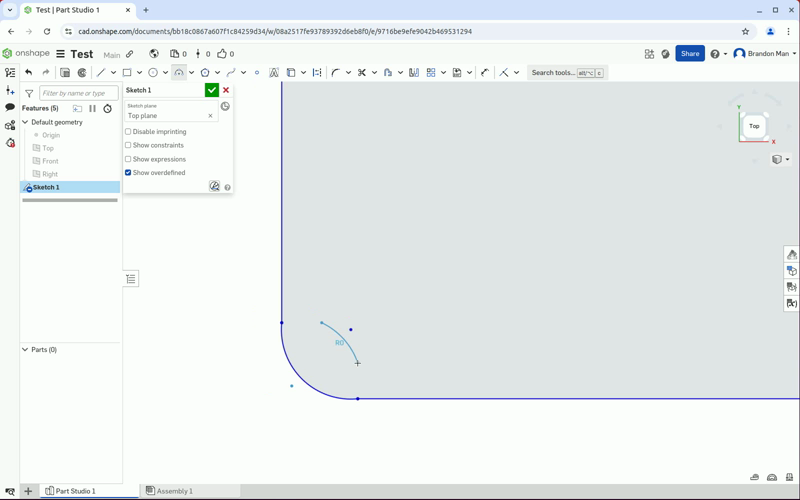
scroll(-6)
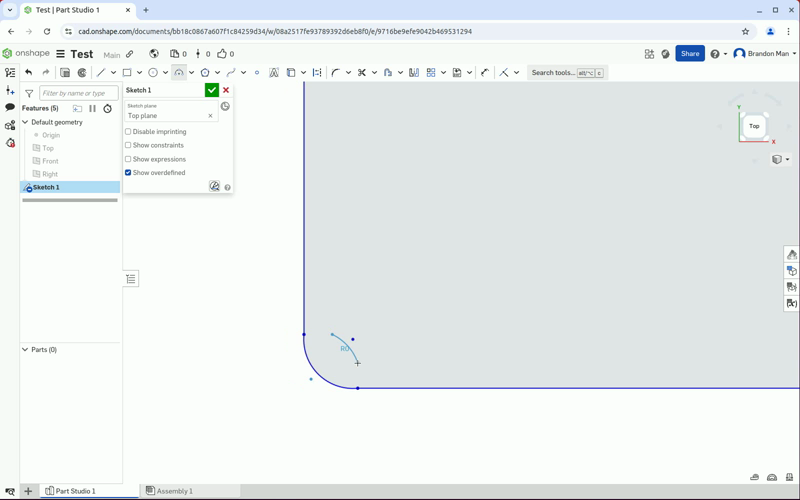
scroll(-6)
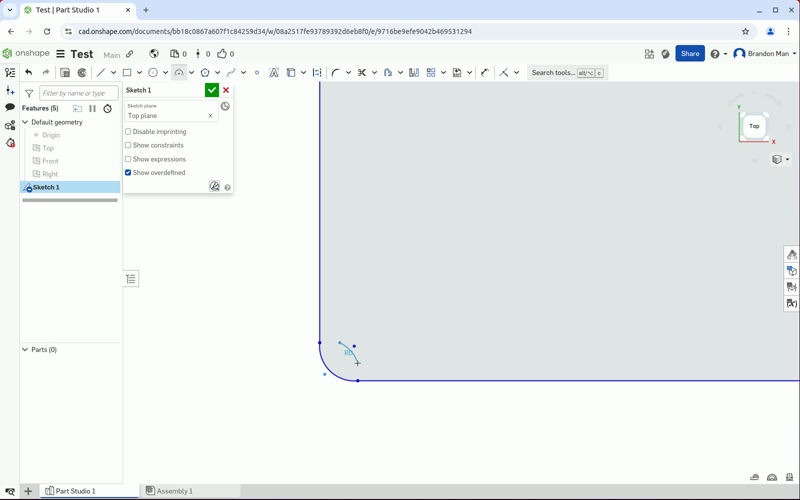
scroll(-6)
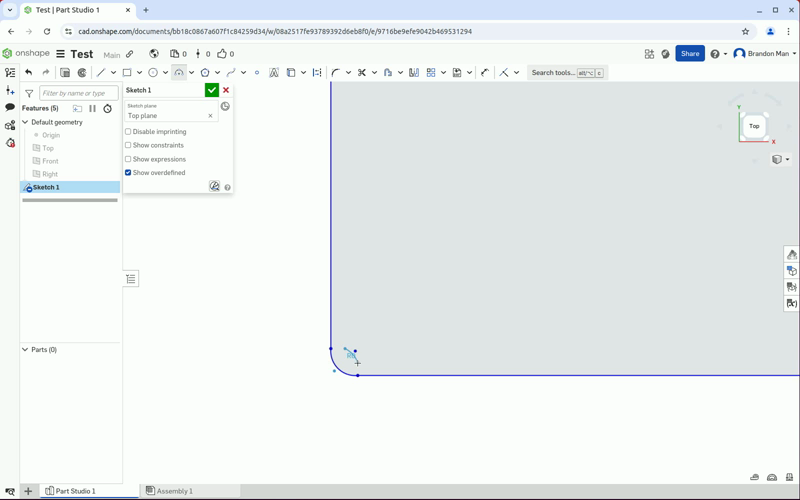
scroll(-6)
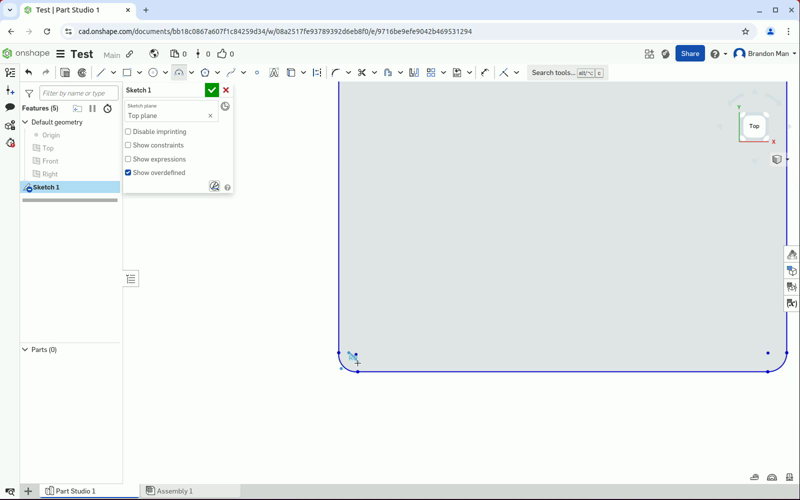
scroll(-6)
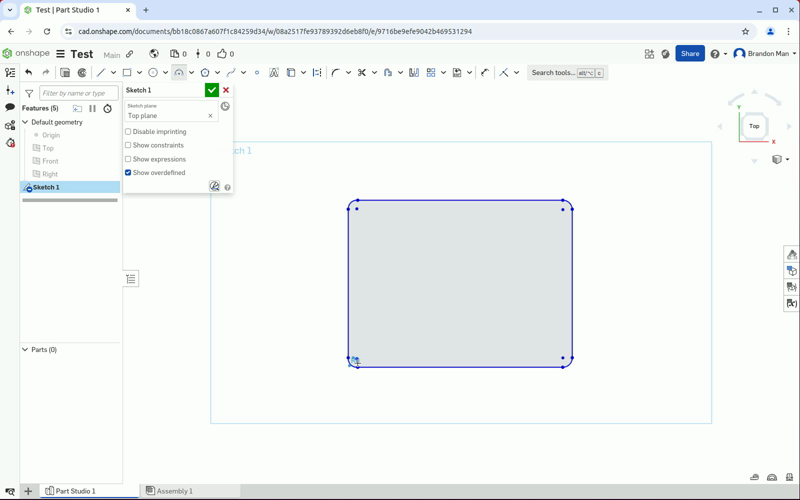
mouse_move(354, 361)
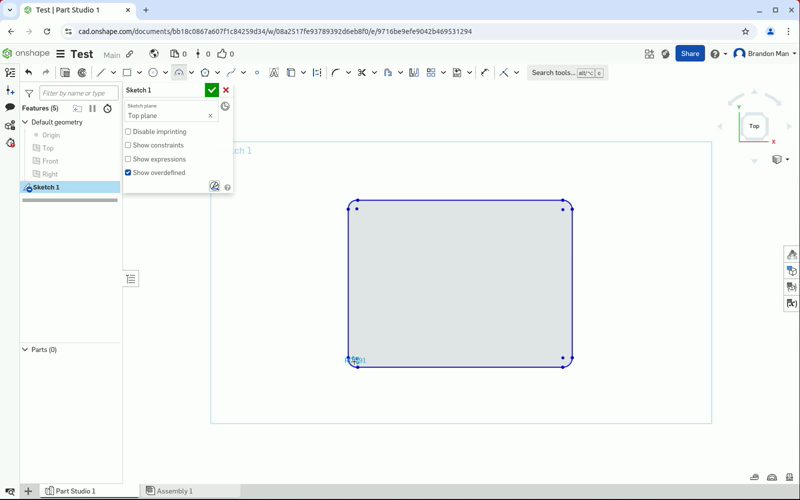
scroll(6)
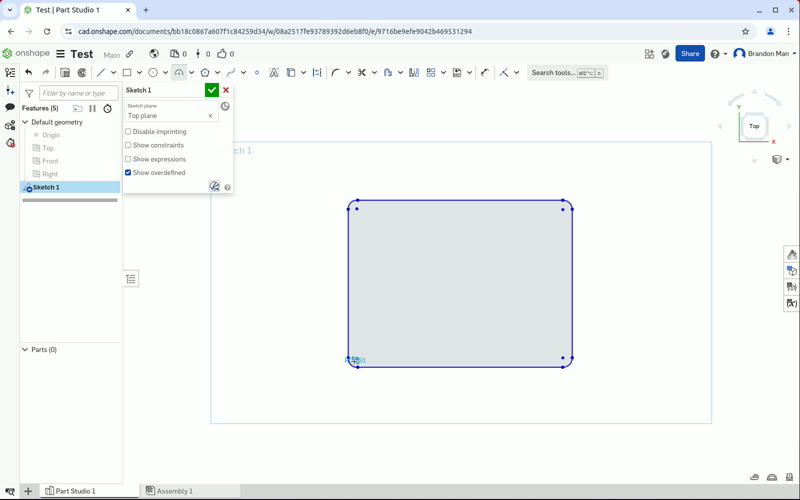
scroll(6)
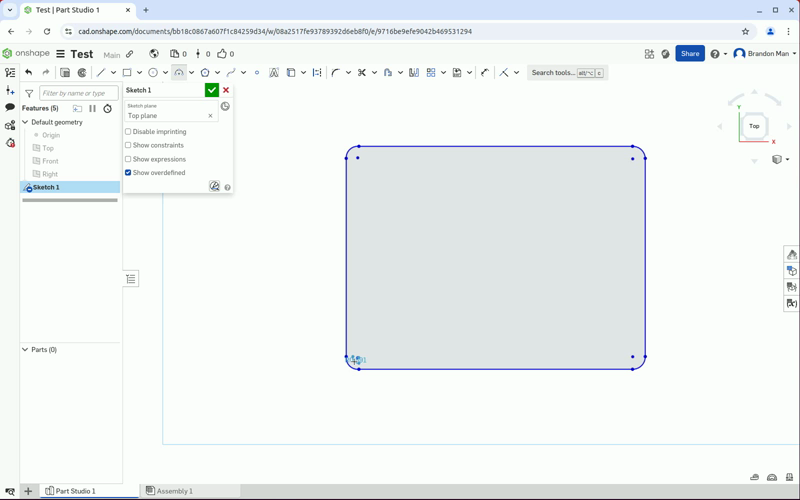
scroll(6)
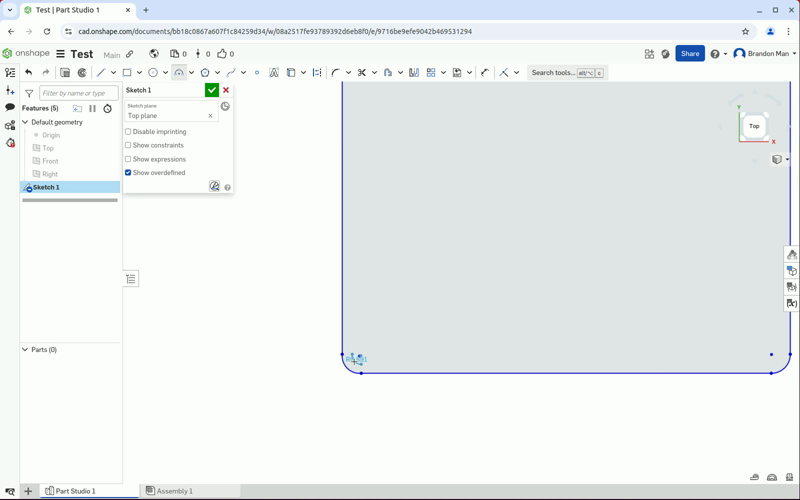
scroll(6)
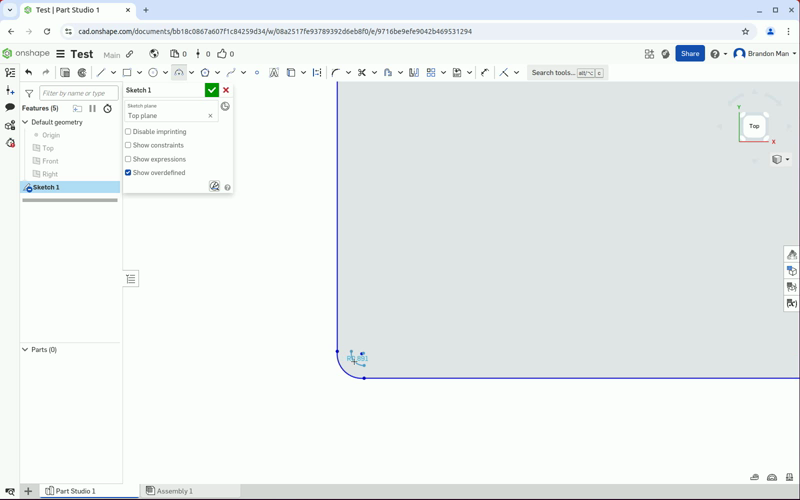
scroll(6)
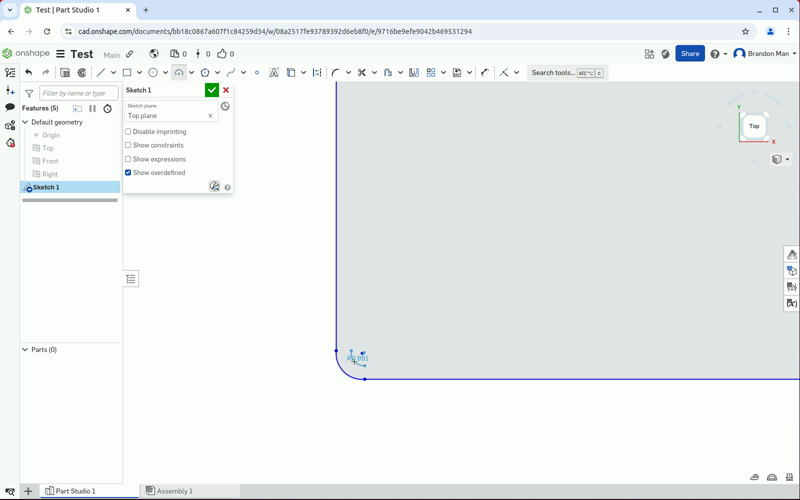
scroll(6)
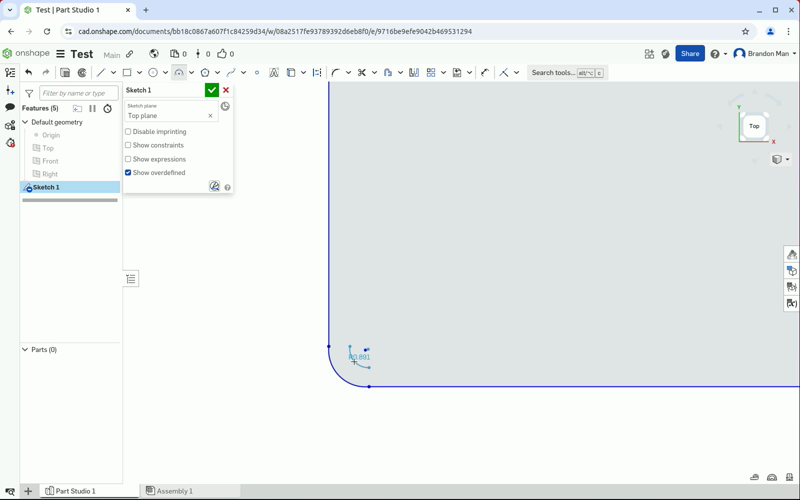
scroll(6)
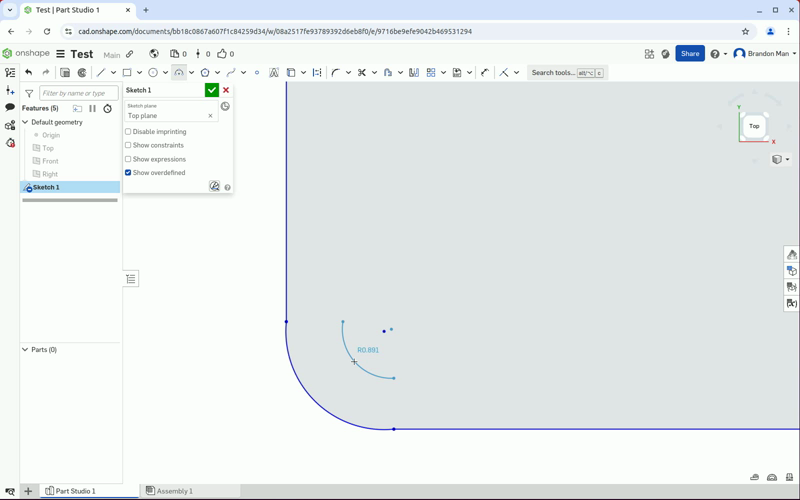
click(354, 361)
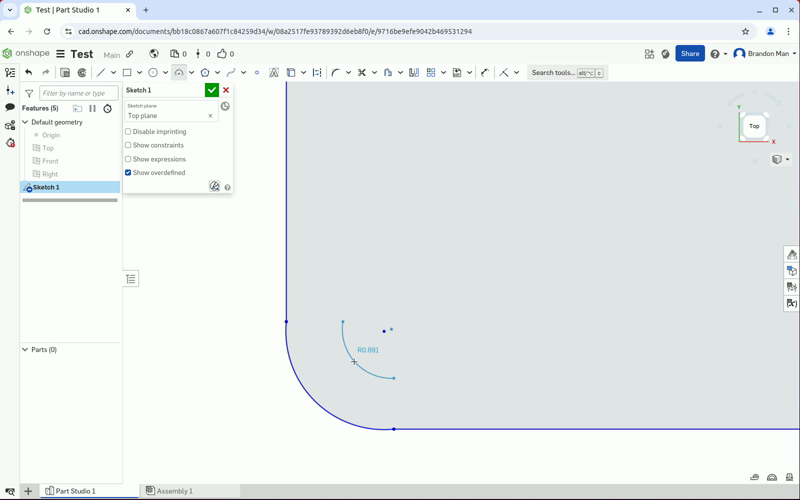
scroll(-6)
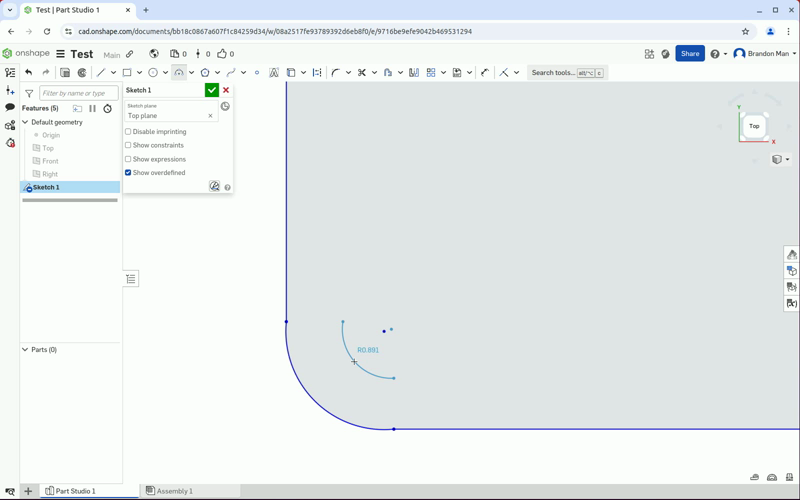
scroll(-6)
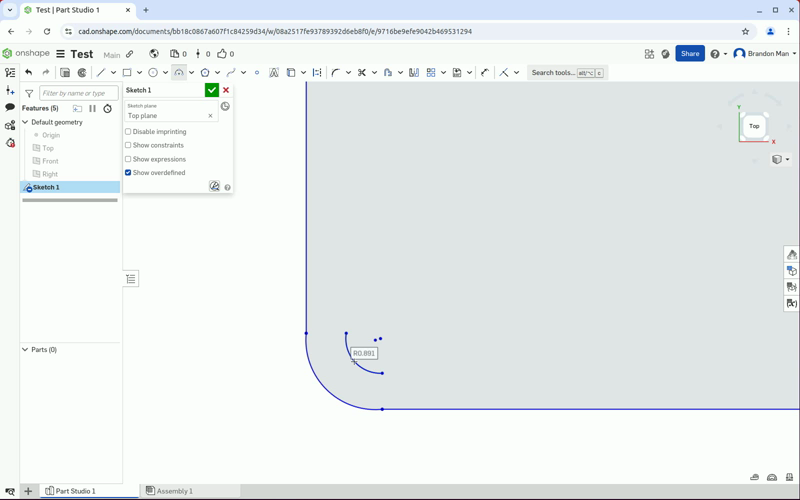
scroll(-6)
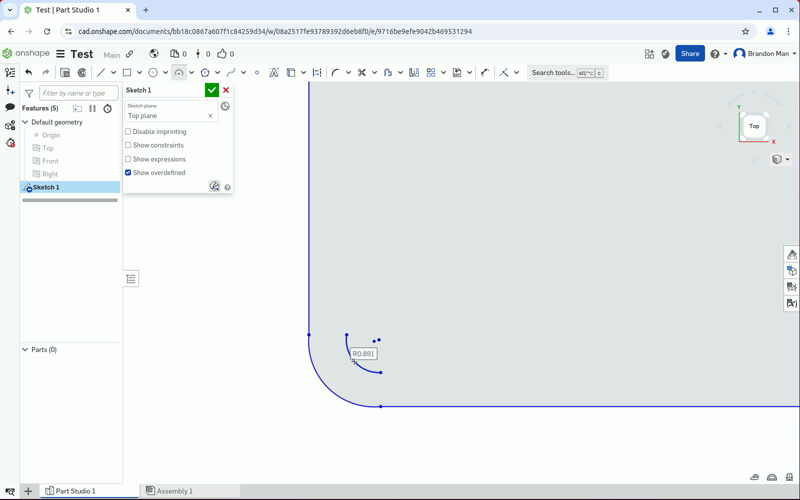
scroll(-6)
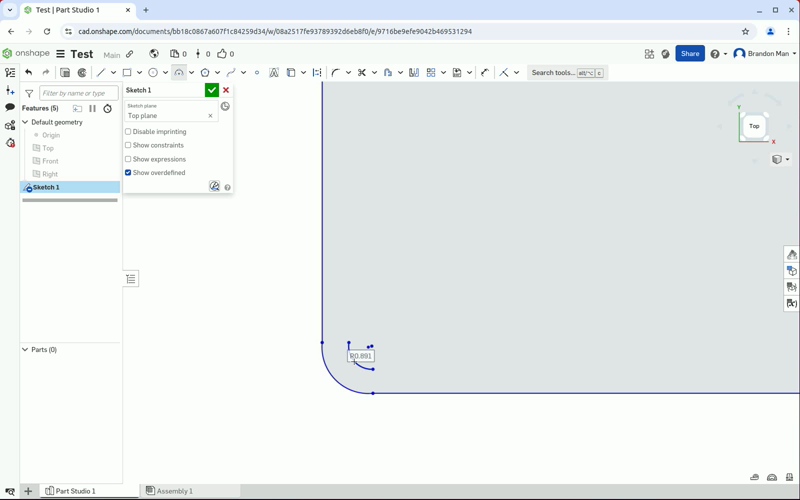
scroll(-6)
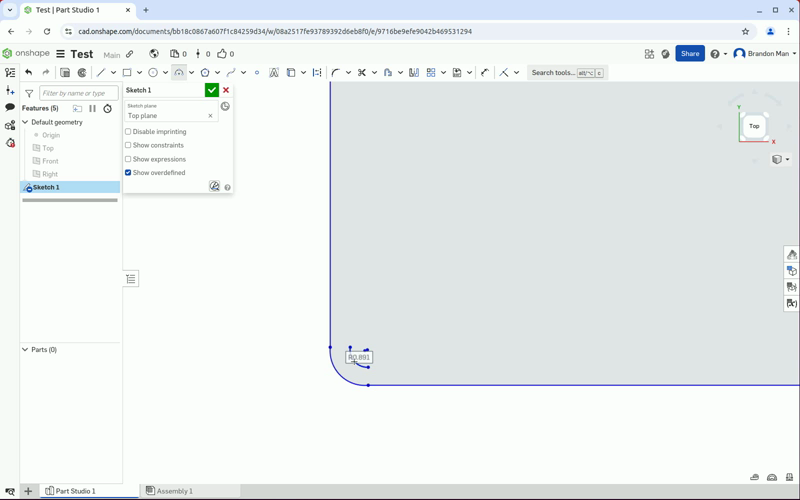
scroll(-6)
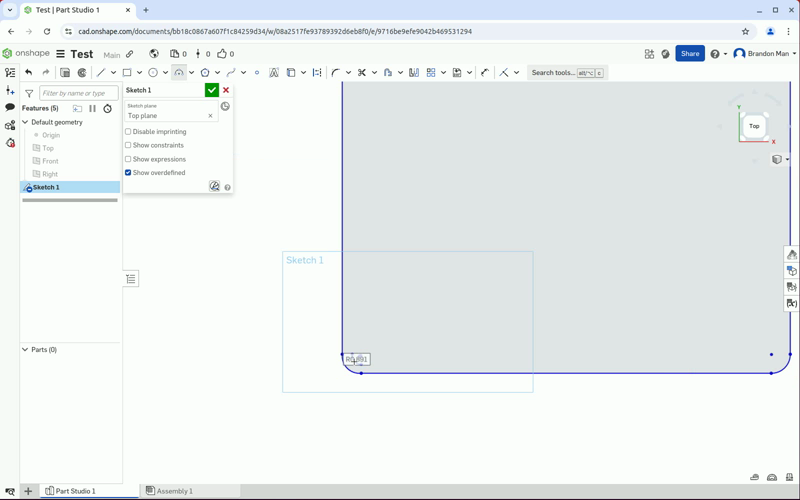
scroll(-6)
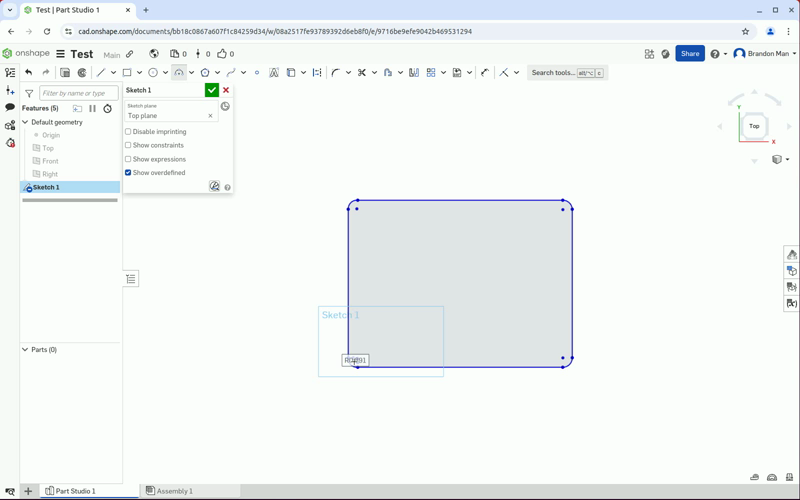
key_up(shift)
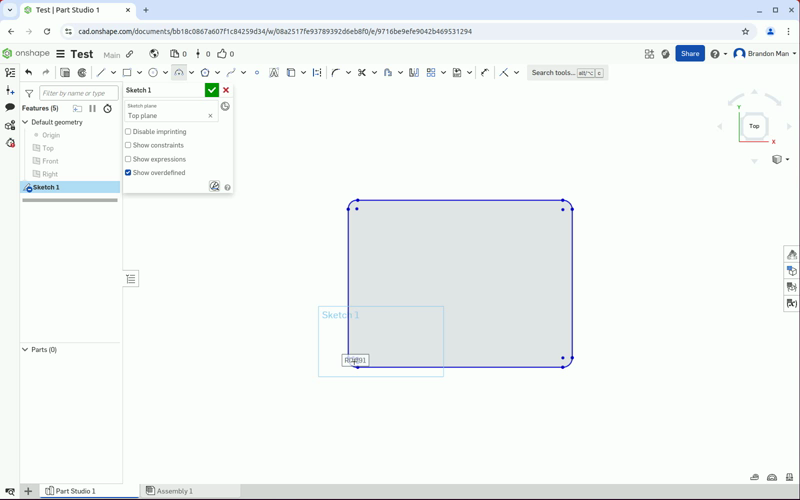
key(esc)
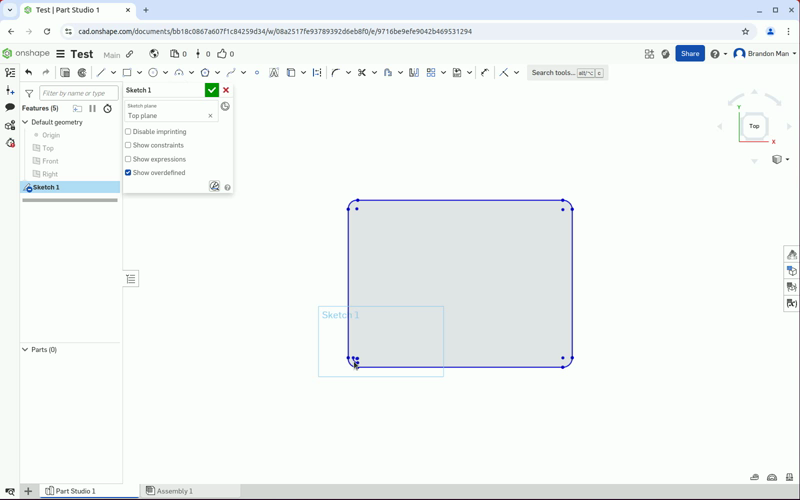
key(l)
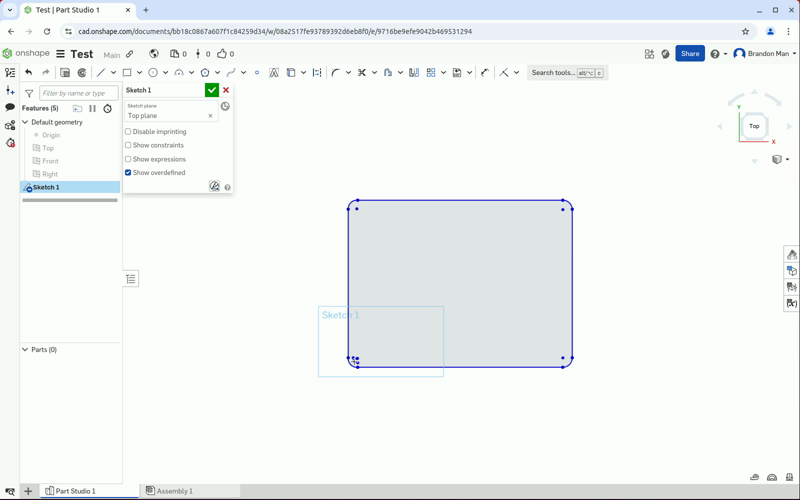
mouse_move(357, 362)
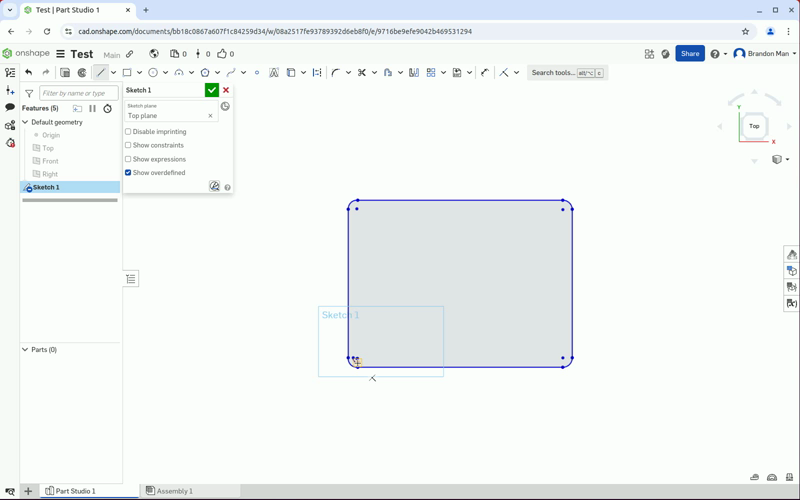
scroll(6)
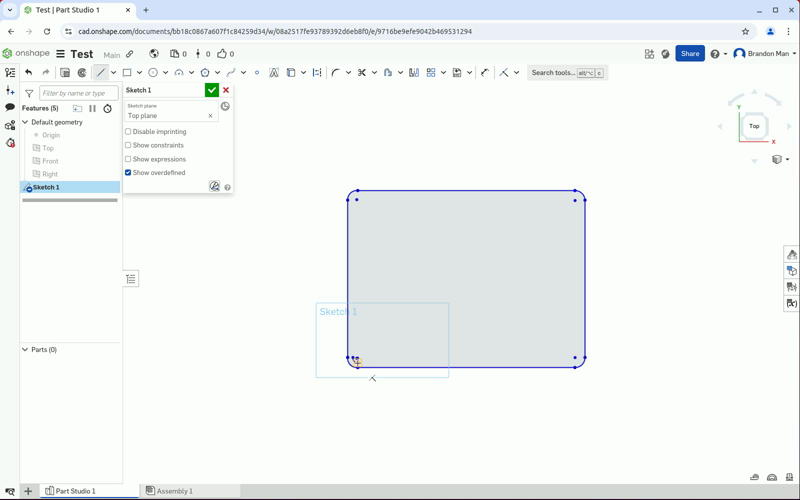
scroll(6)
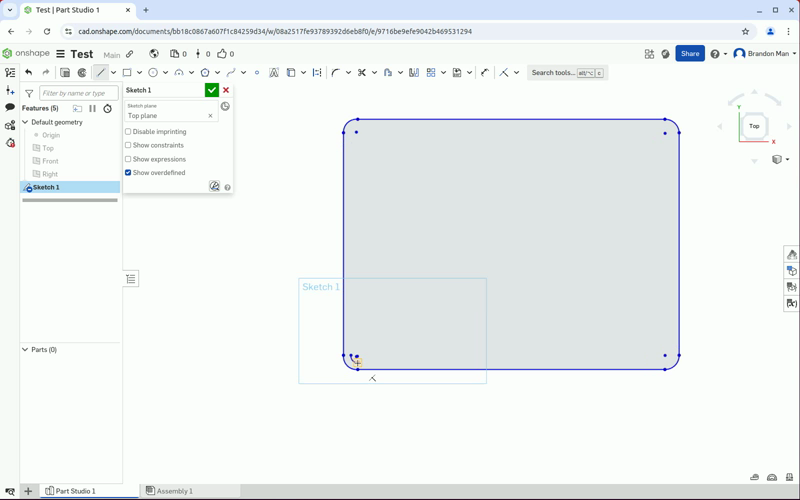
scroll(6)
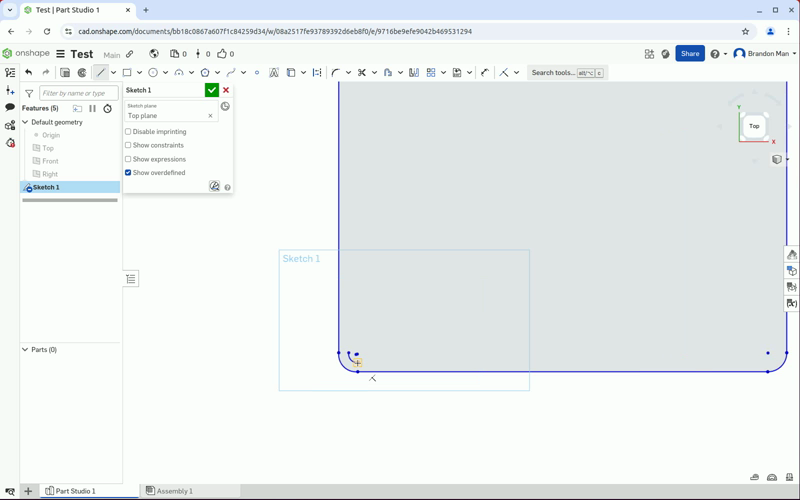
scroll(6)
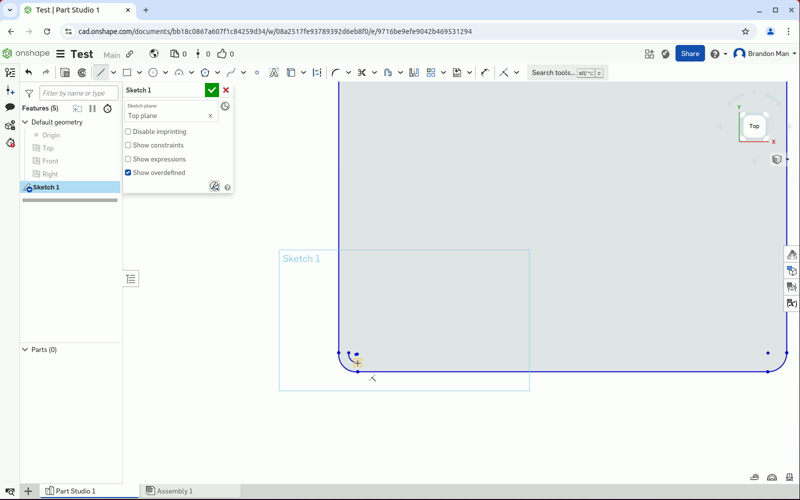
scroll(6)
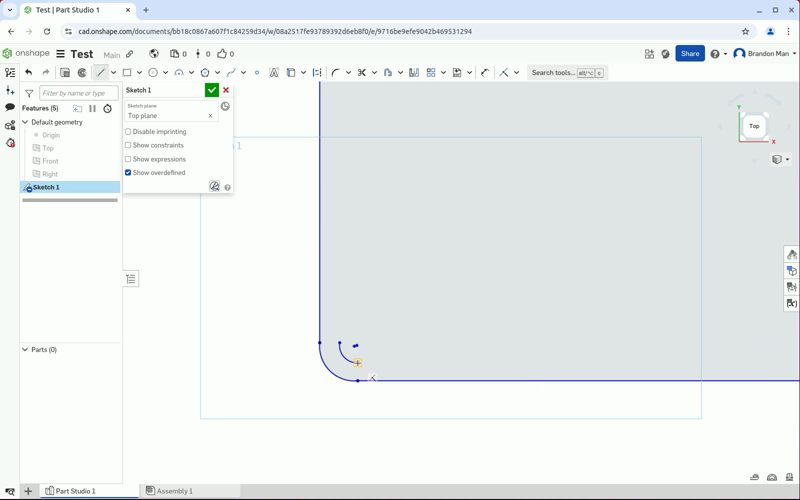
scroll(6)
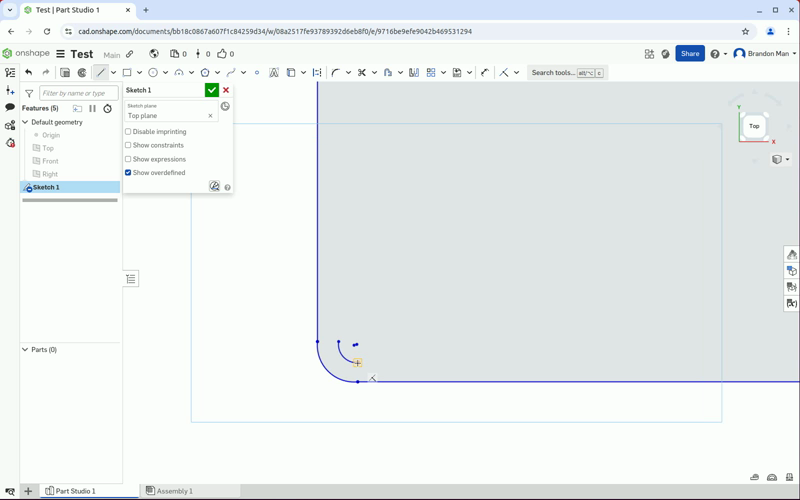
scroll(6)
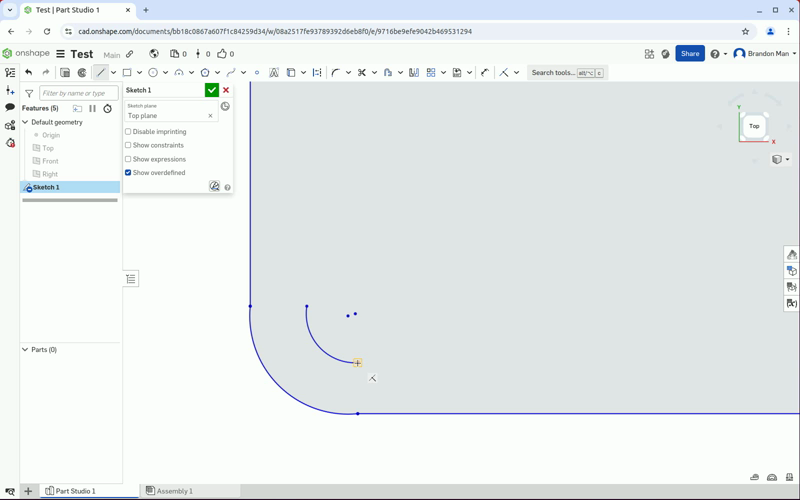
click(357, 362)
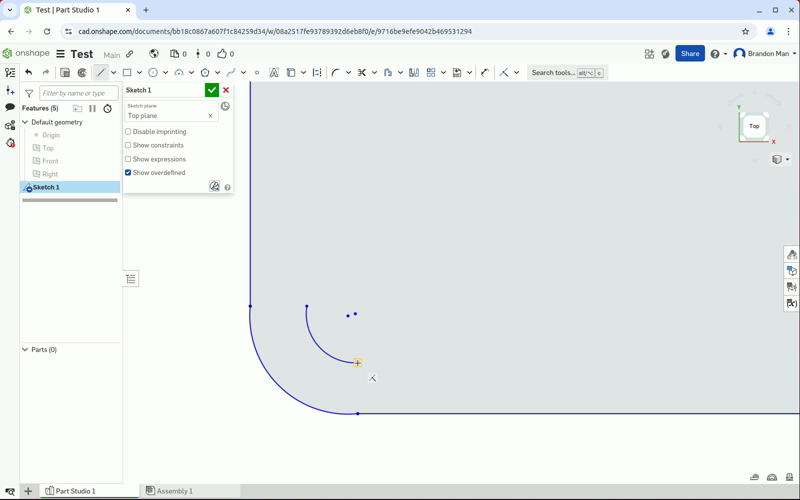
scroll(-6)
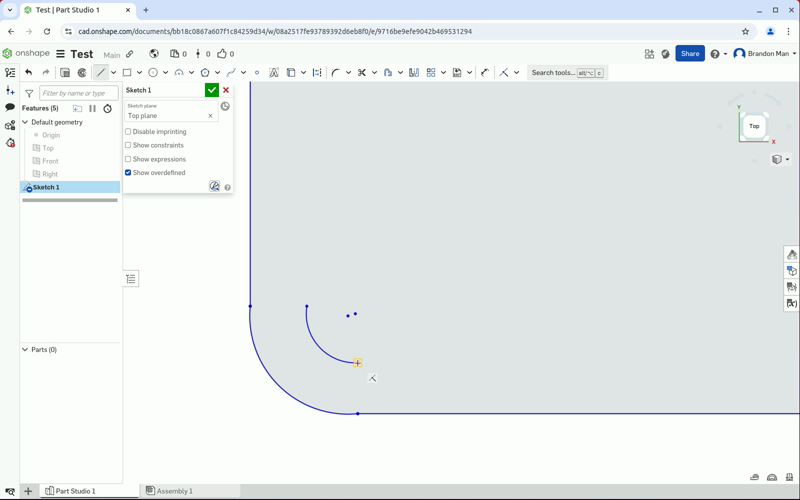
scroll(-6)
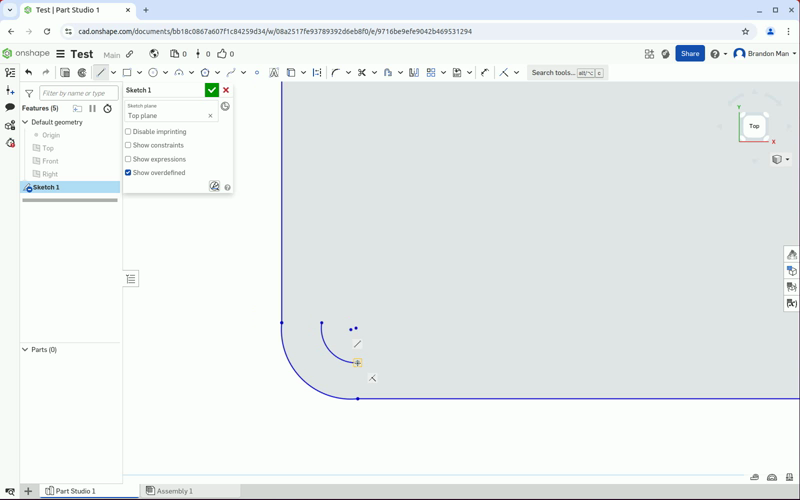
scroll(-6)
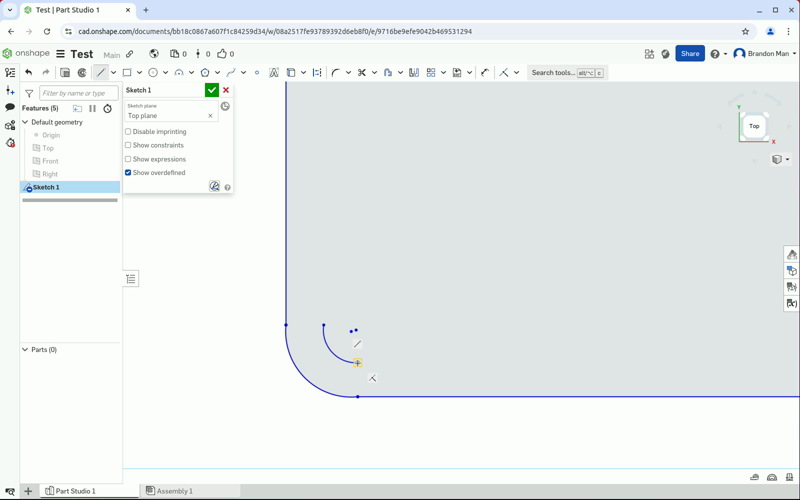
scroll(-6)
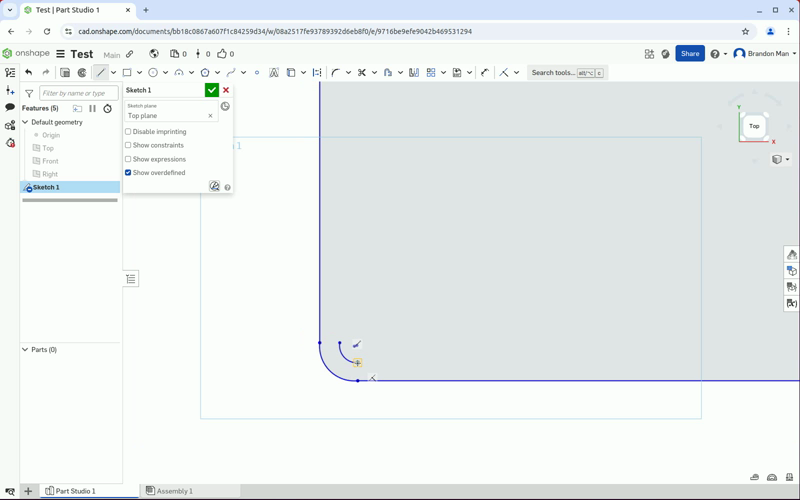
scroll(-6)
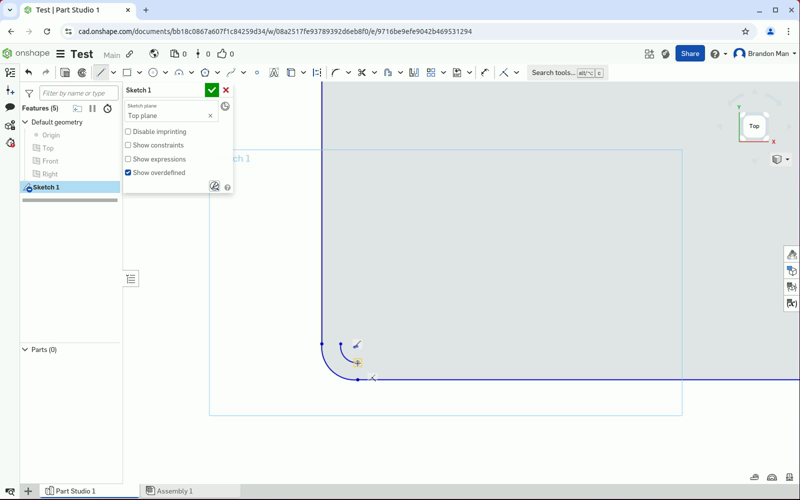
scroll(-6)
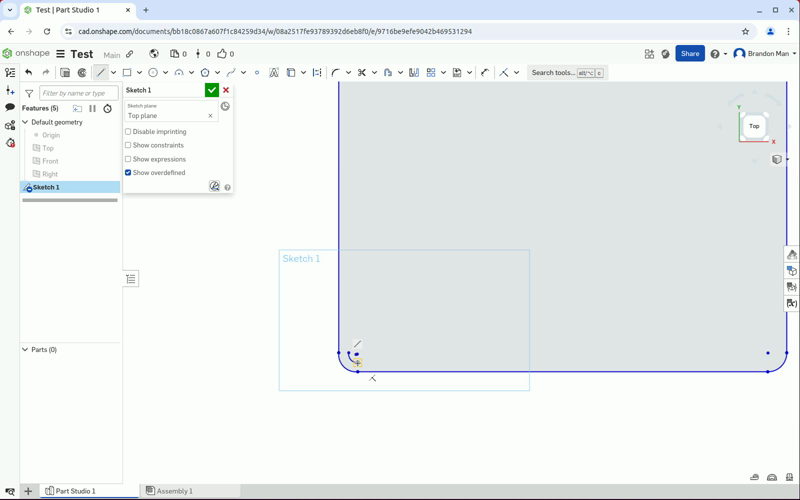
scroll(-6)
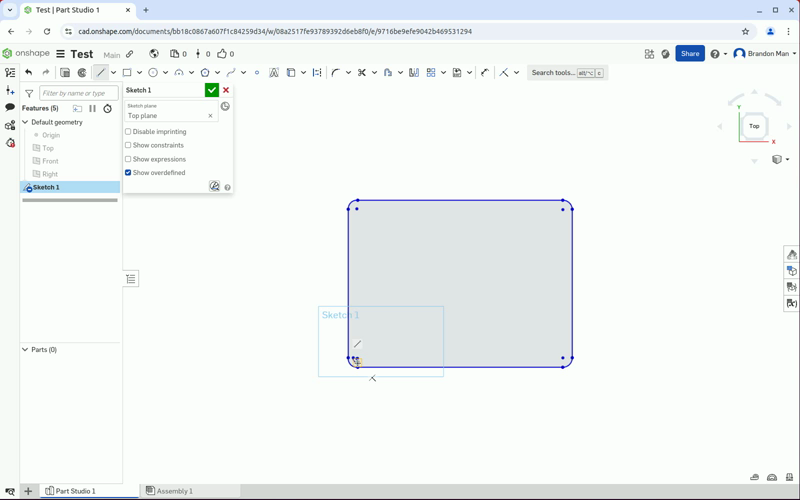
key_down(shift)
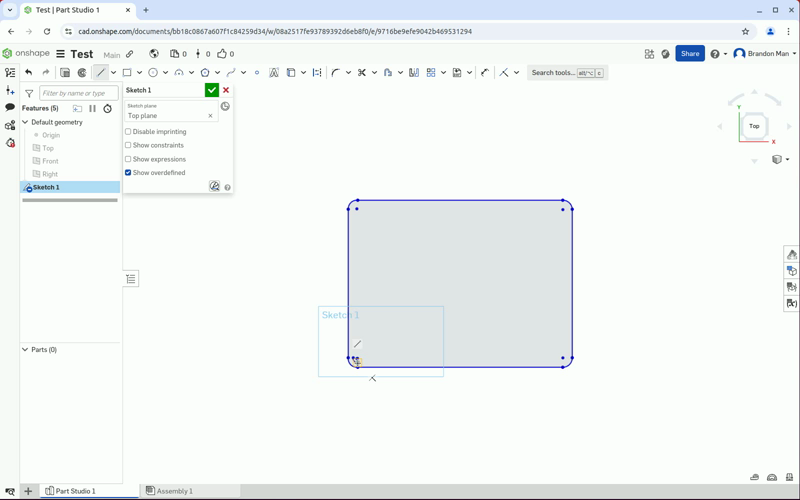
mouse_move(562, 362)
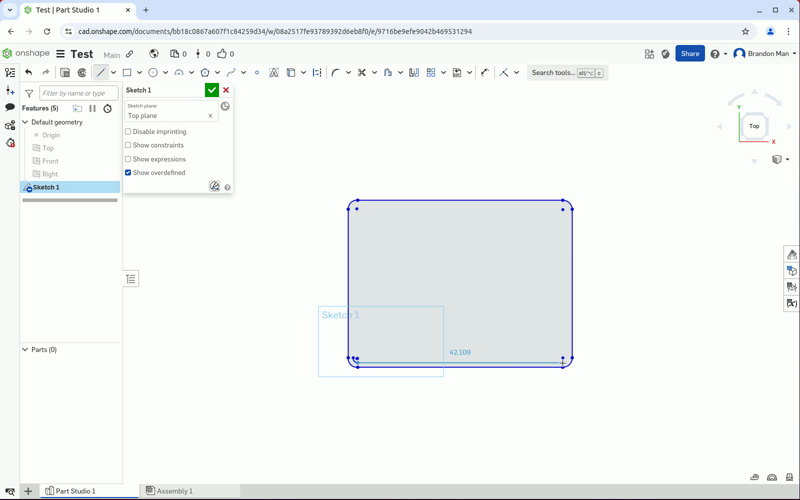
click(562, 362)
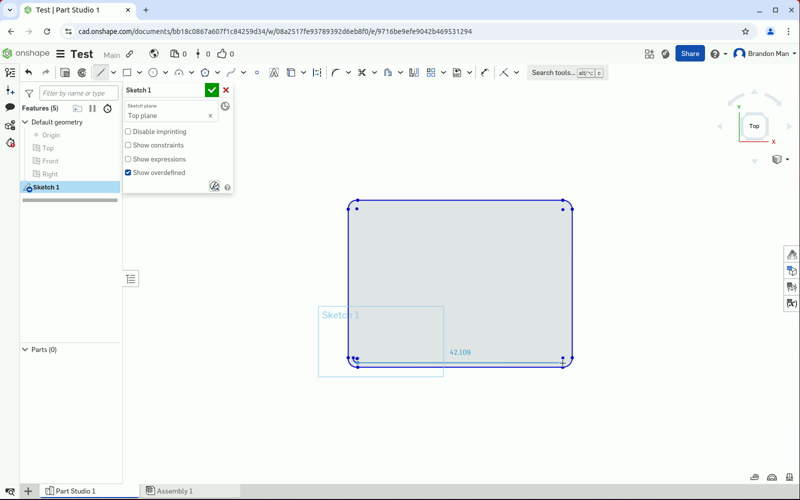
key_up(shift)
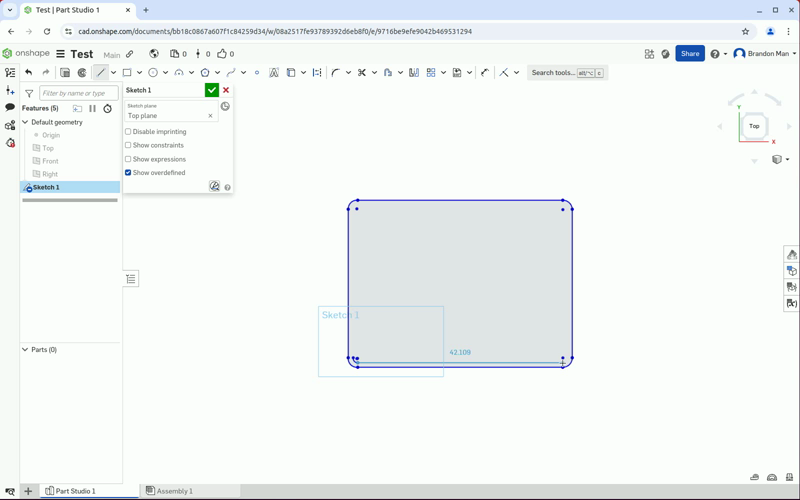
key(esc)
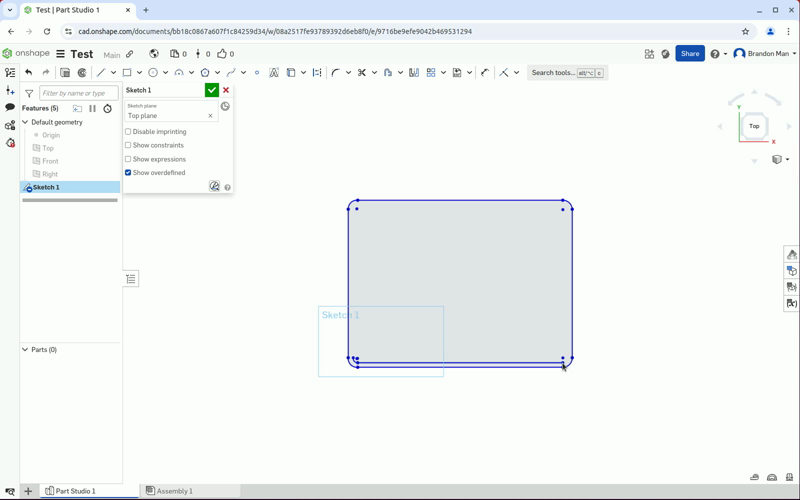
key(a)
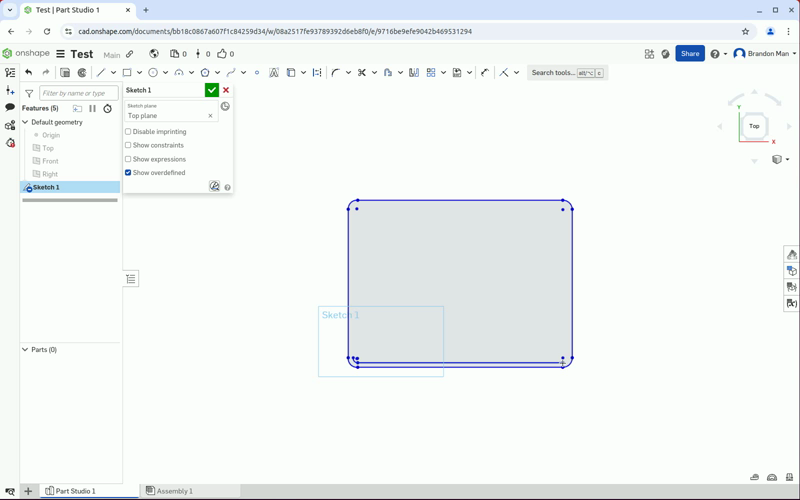
mouse_move(562, 362)
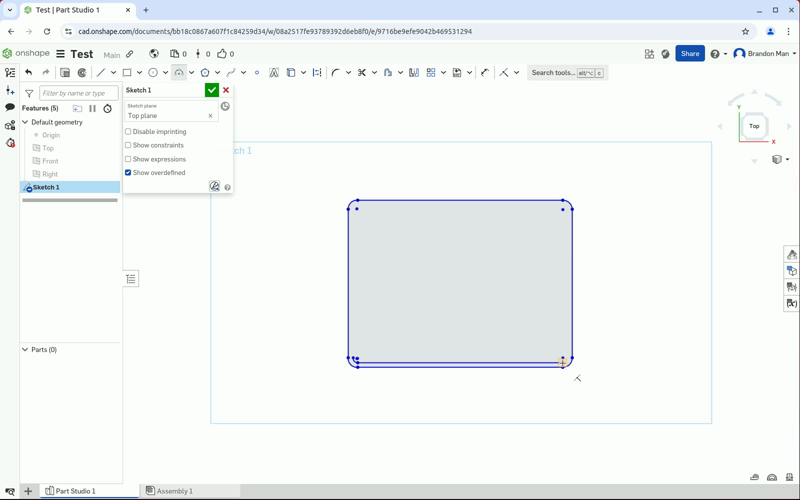
click(562, 362)
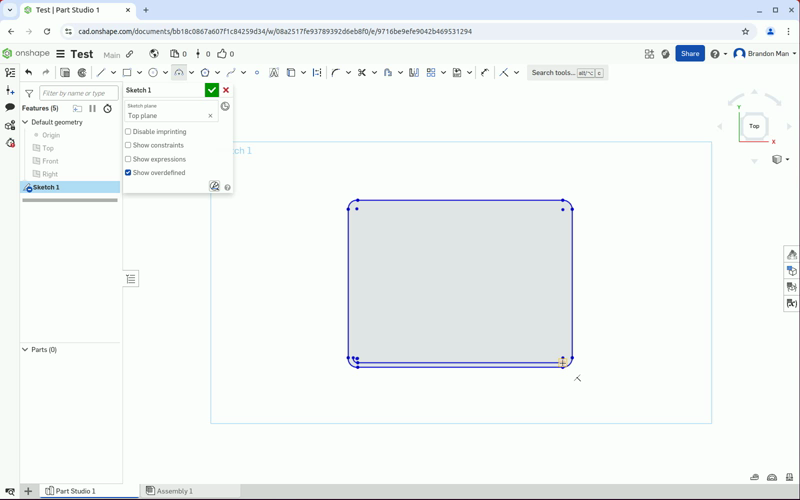
key_down(shift)
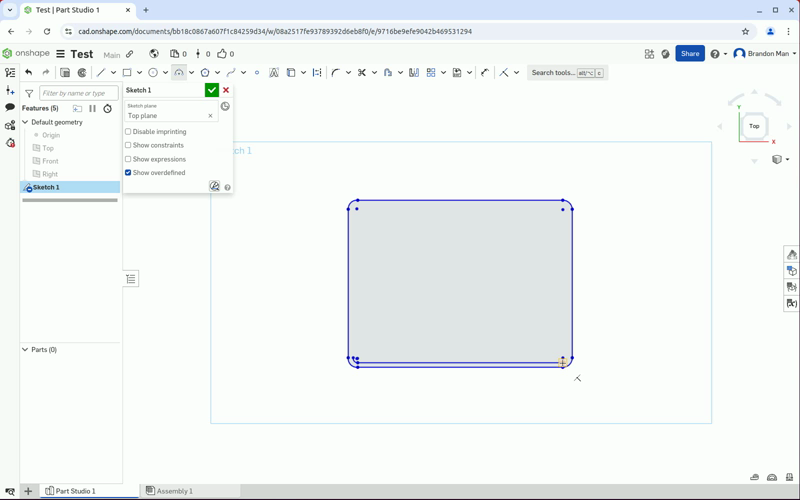
mouse_move(567, 357)
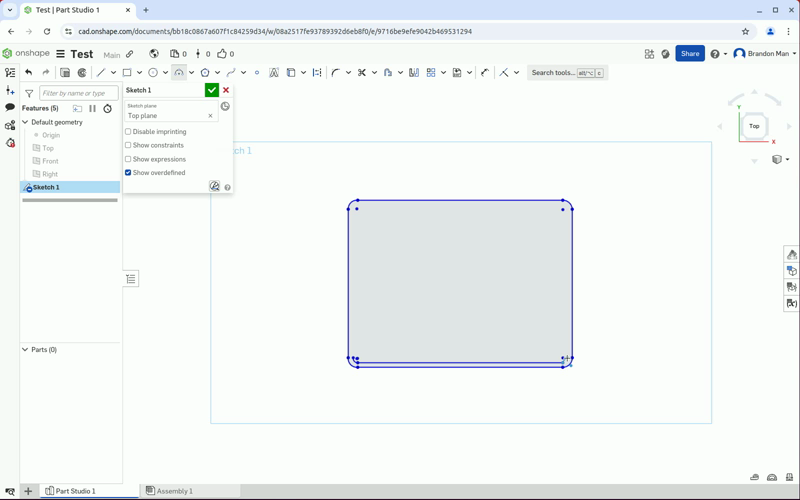
scroll(6)
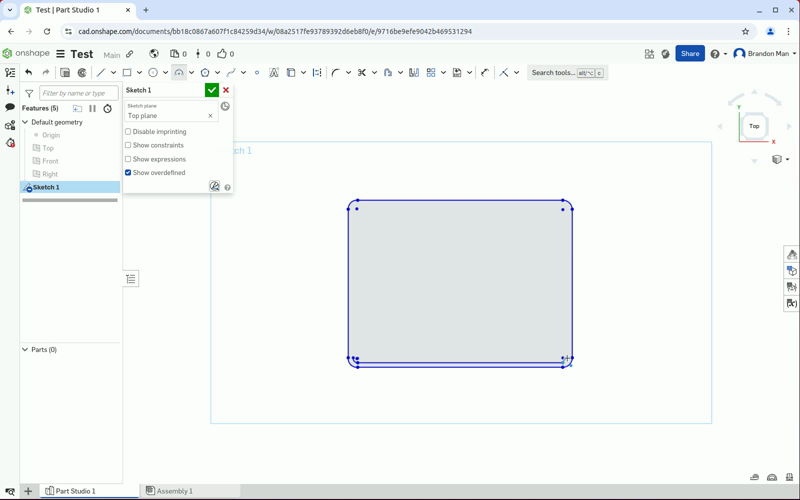
scroll(6)
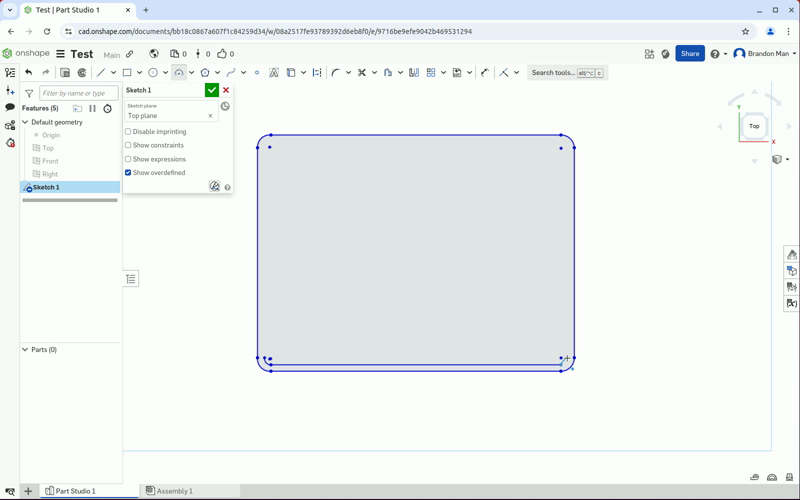
scroll(6)
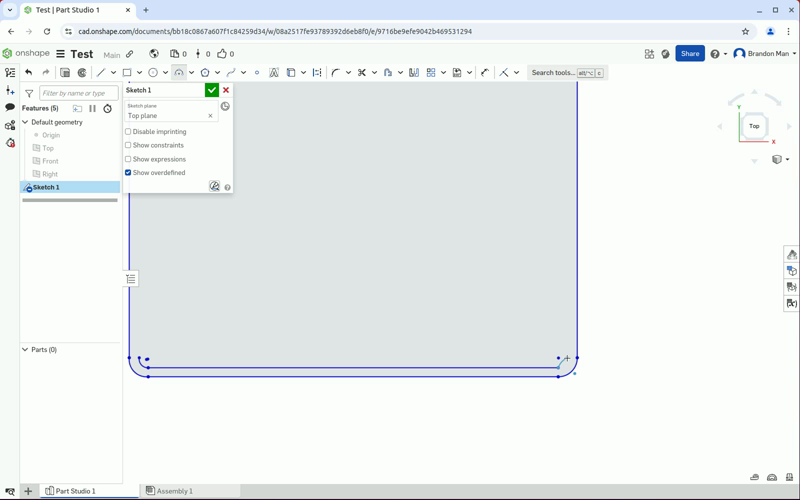
scroll(6)
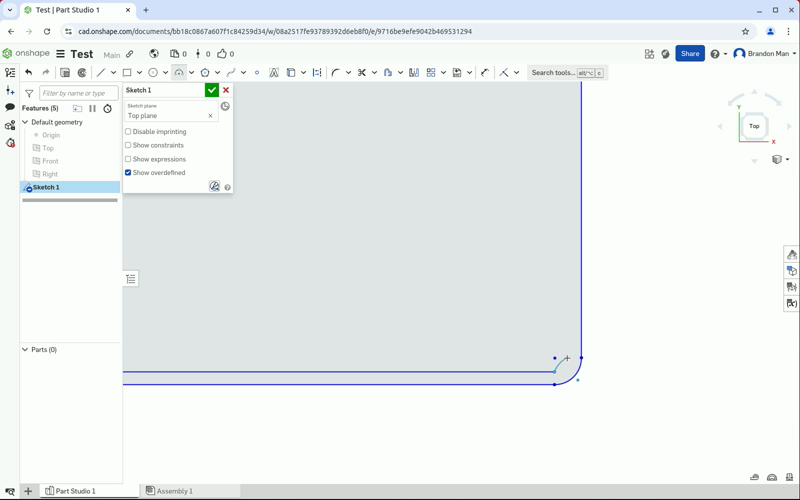
scroll(6)
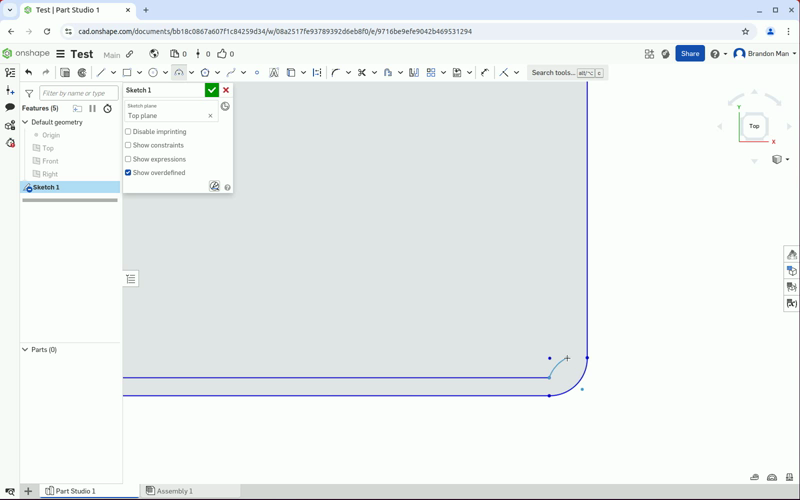
scroll(6)
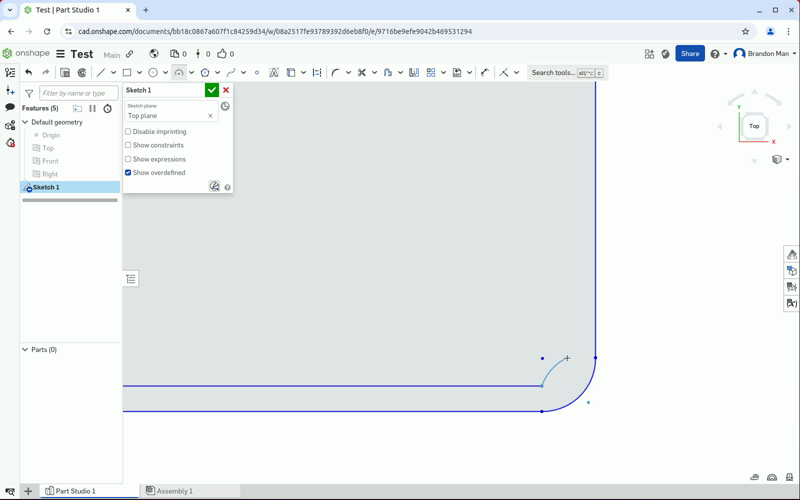
scroll(6)
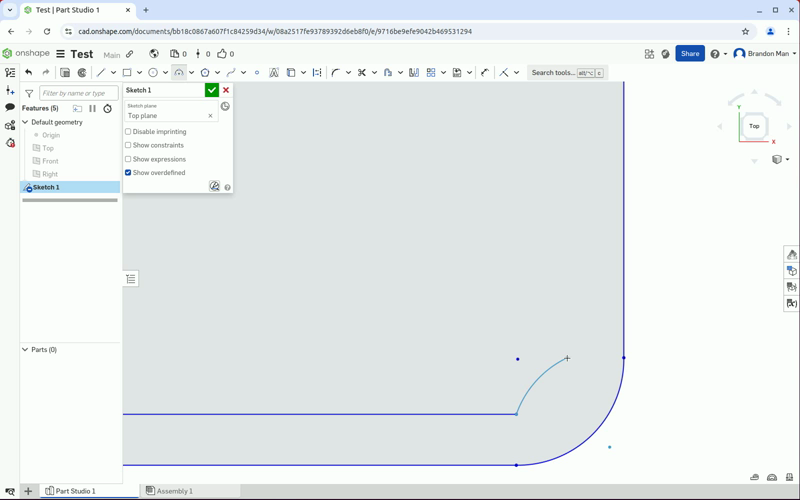
click(567, 357)
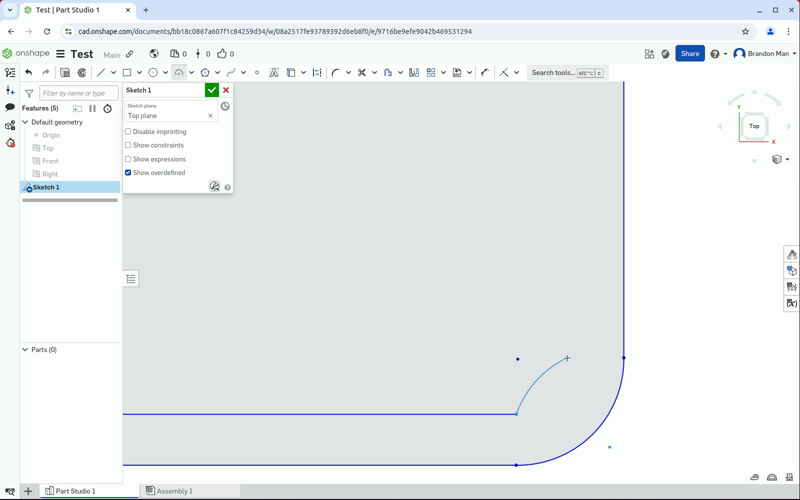
scroll(-6)
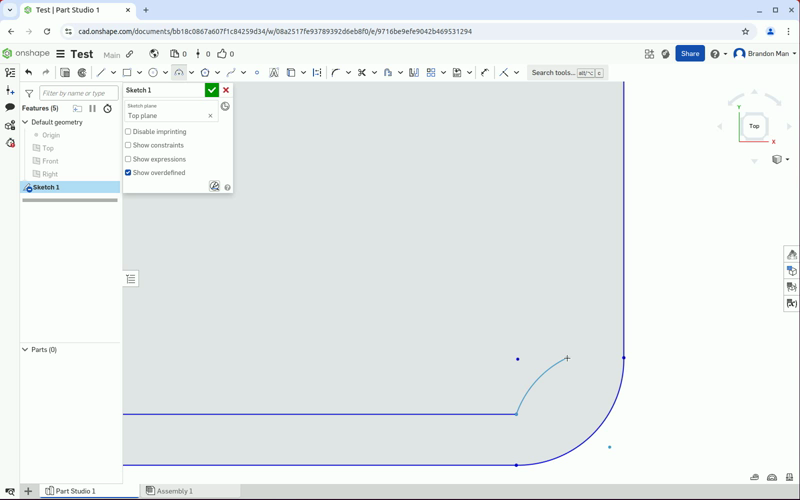
scroll(-6)
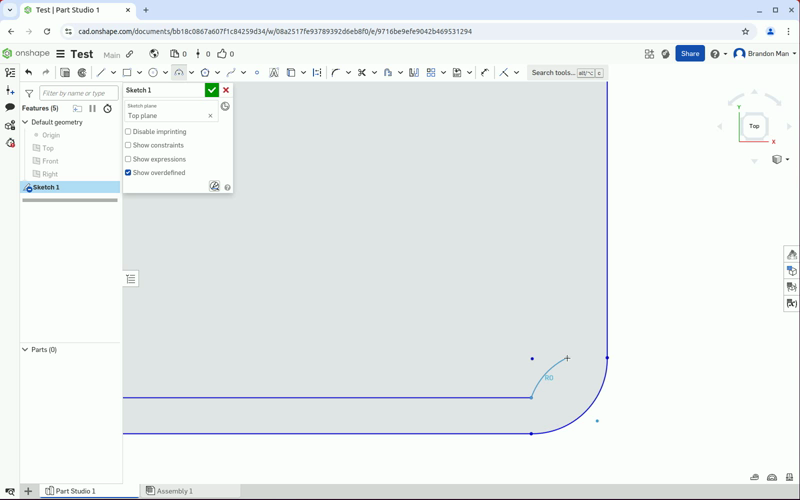
scroll(-6)
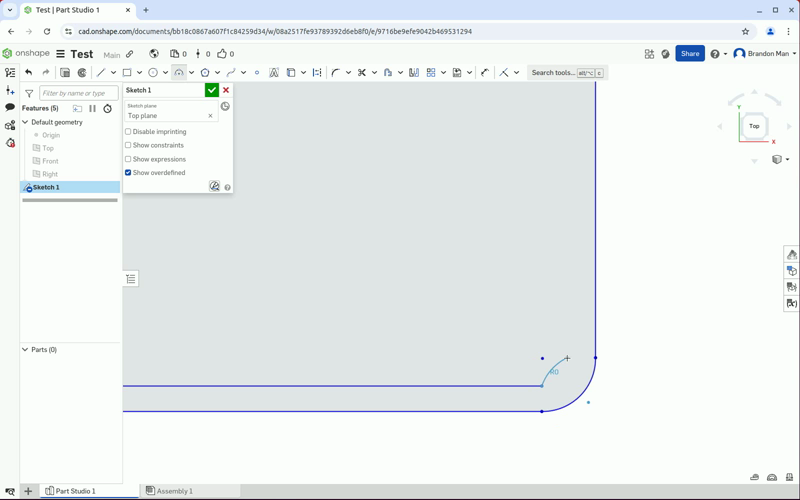
scroll(-6)
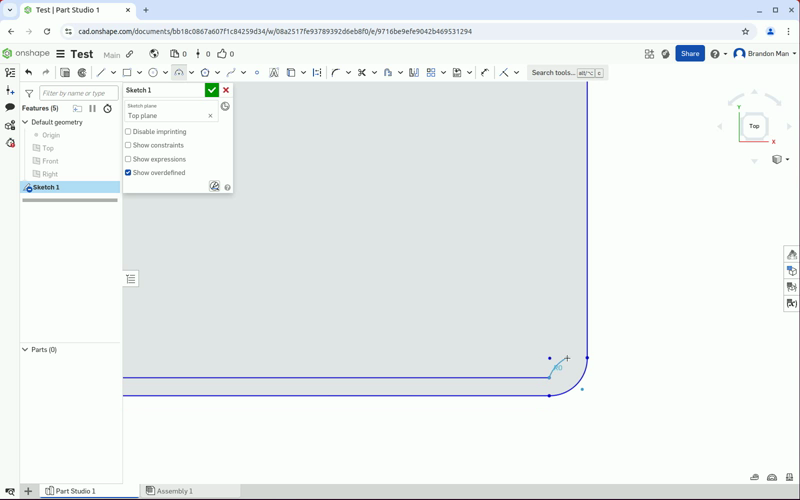
scroll(-6)
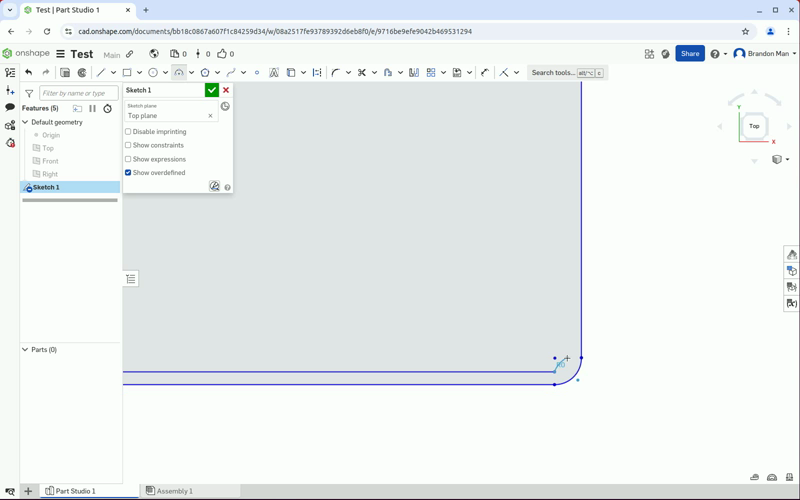
scroll(-6)
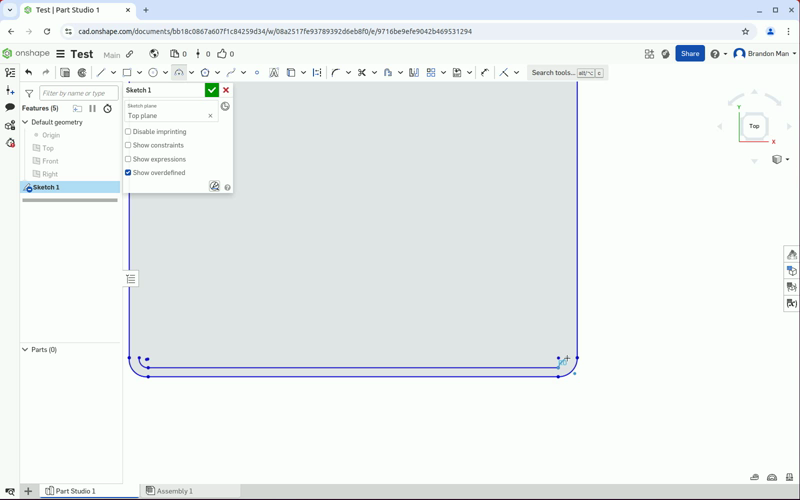
scroll(-6)
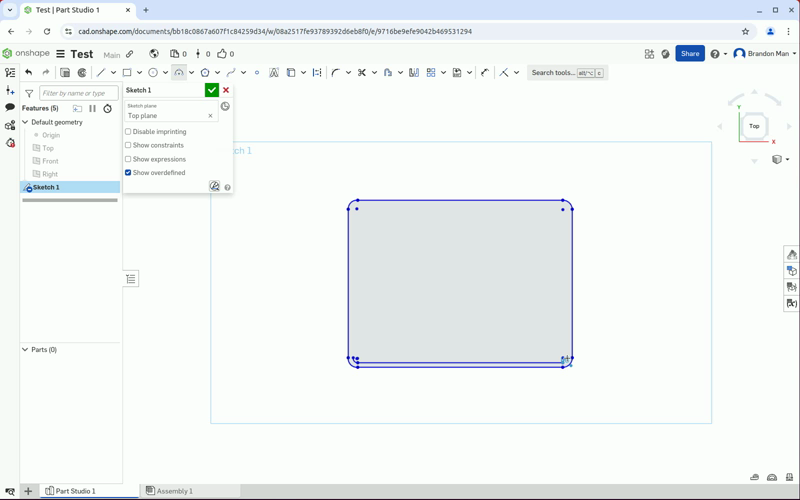
mouse_move(566, 361)
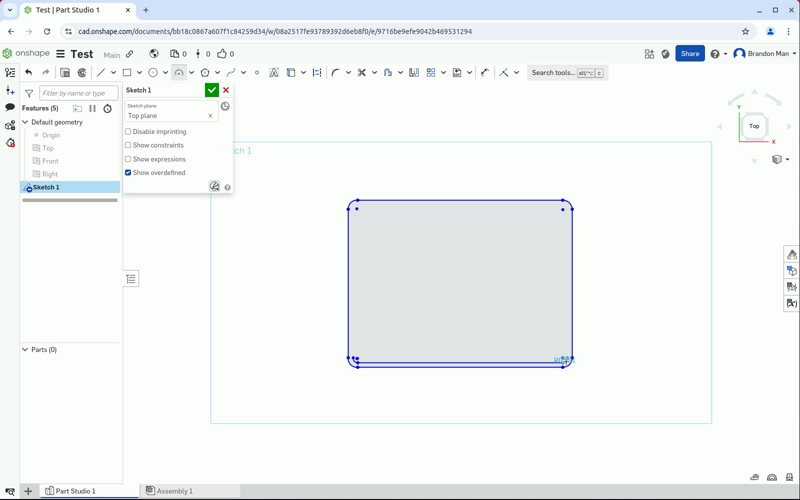
scroll(6)
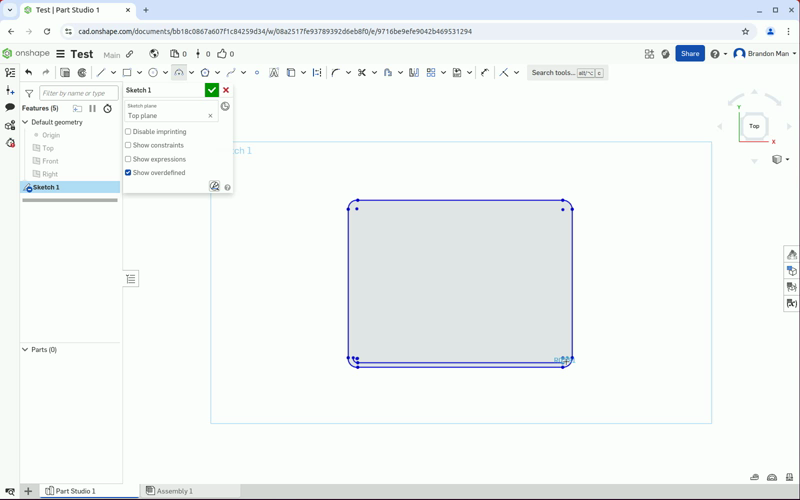
scroll(6)
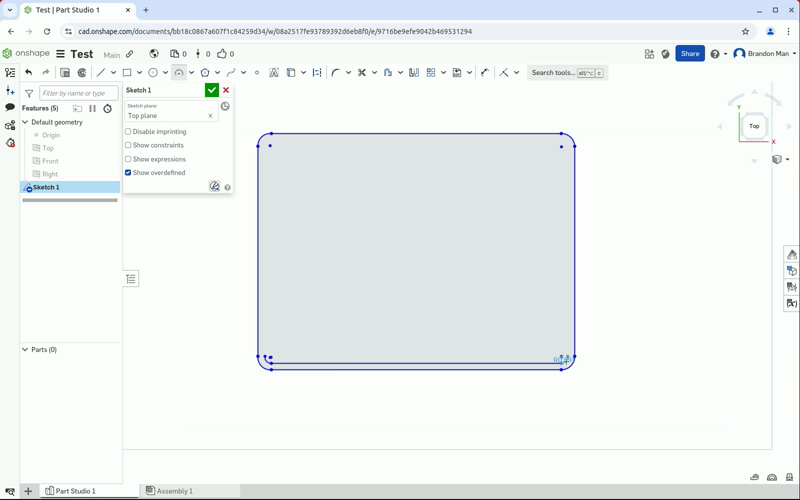
scroll(6)
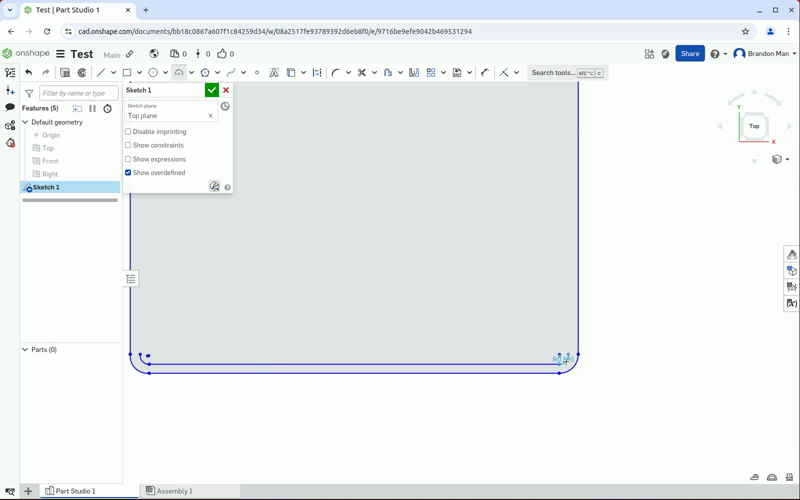
scroll(6)
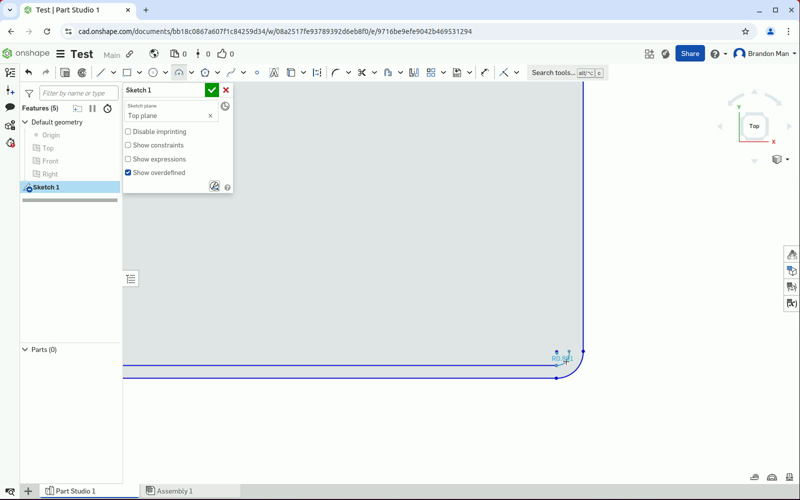
scroll(6)
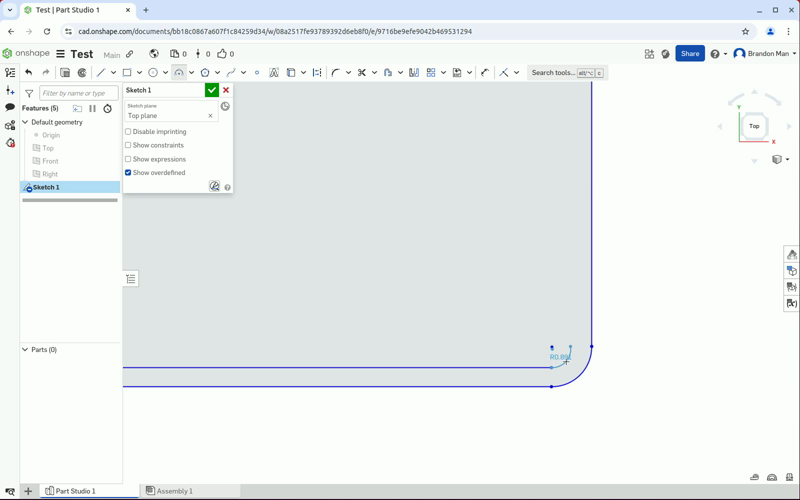
scroll(6)
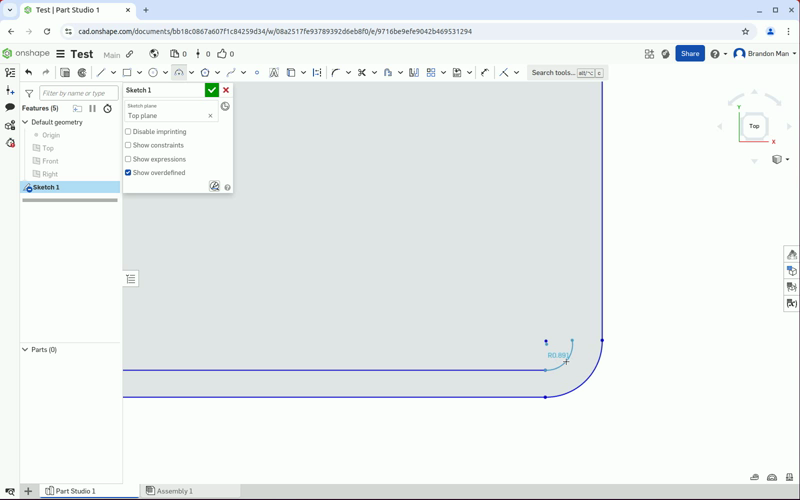
scroll(6)
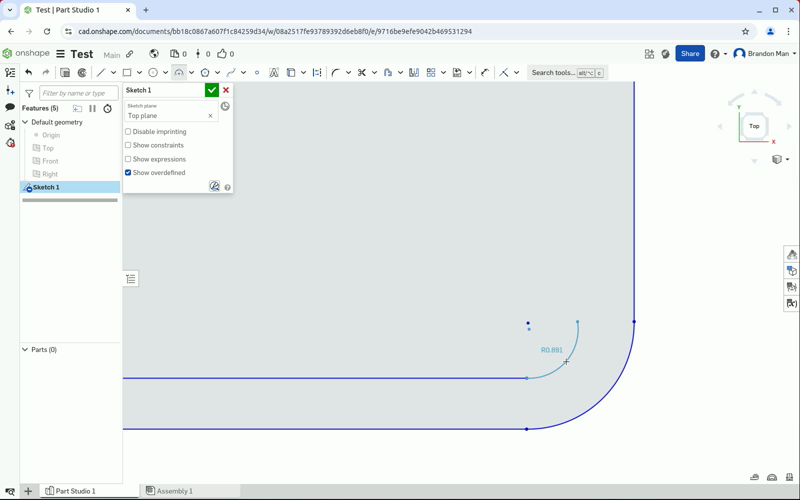
click(566, 361)
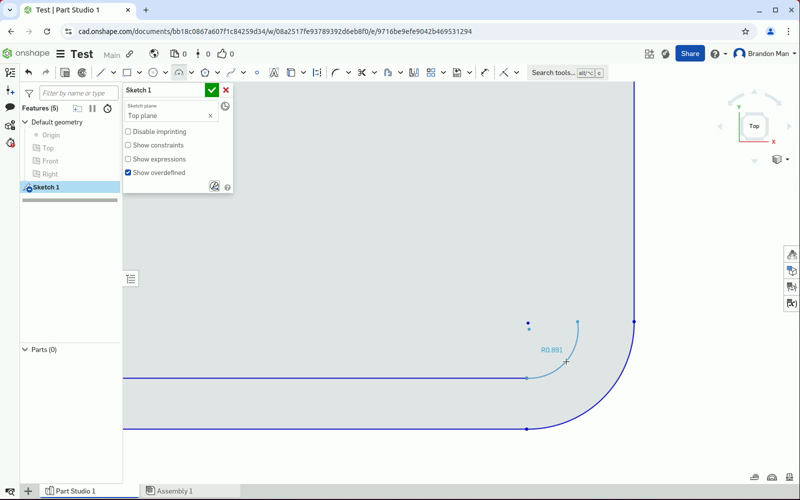
scroll(-6)
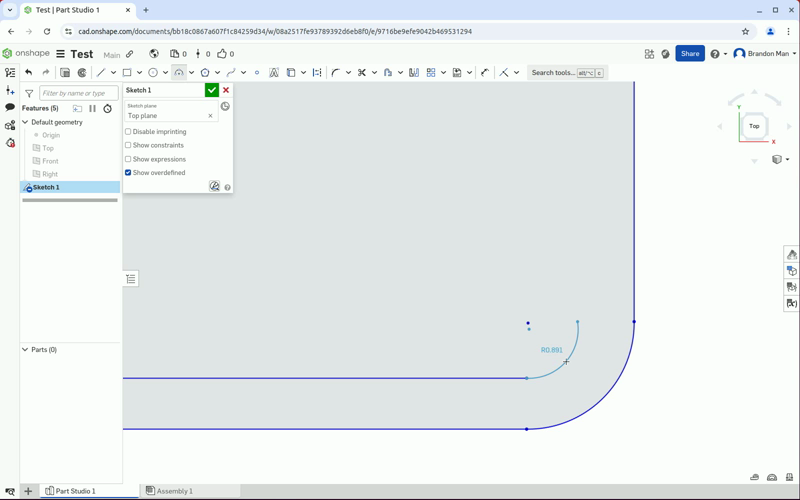
scroll(-6)
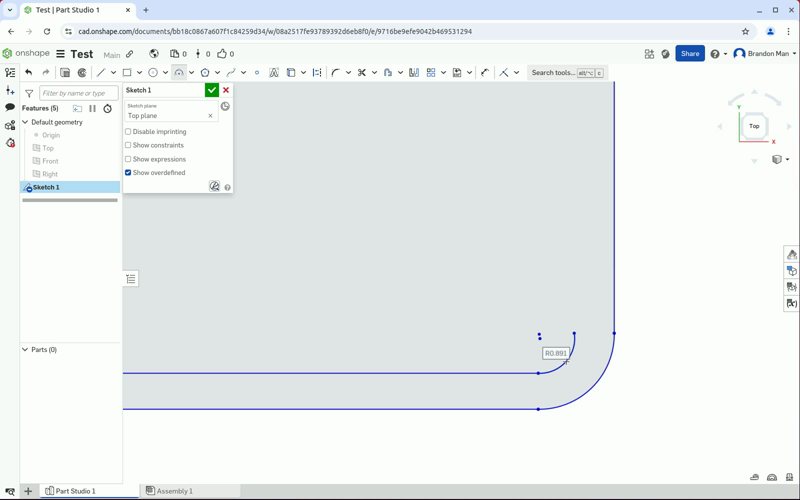
scroll(-6)
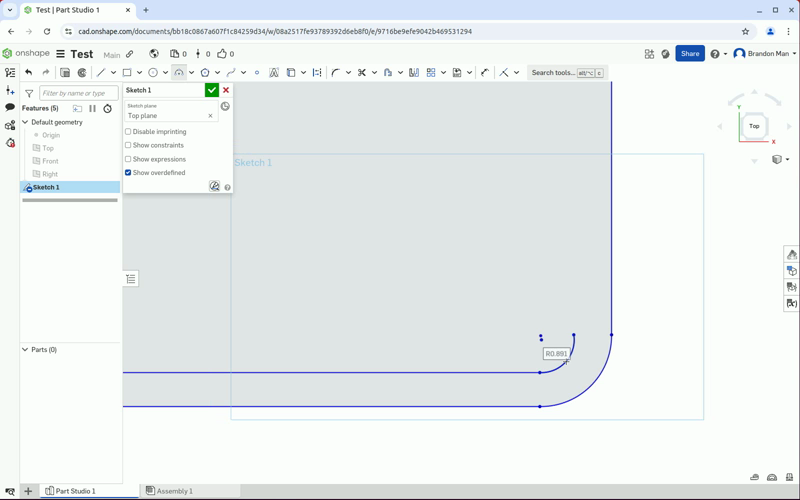
scroll(-6)
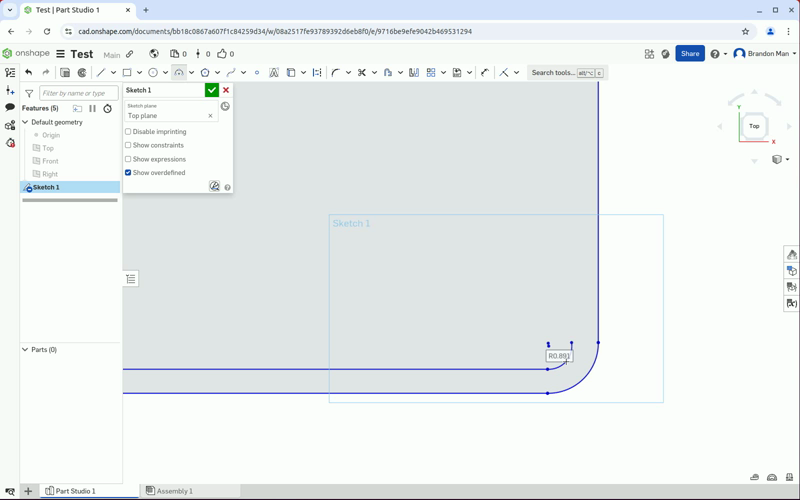
scroll(-6)
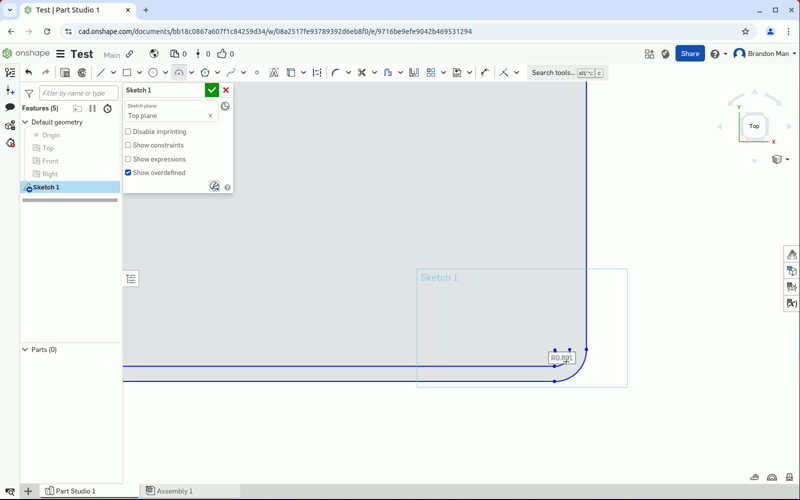
scroll(-6)
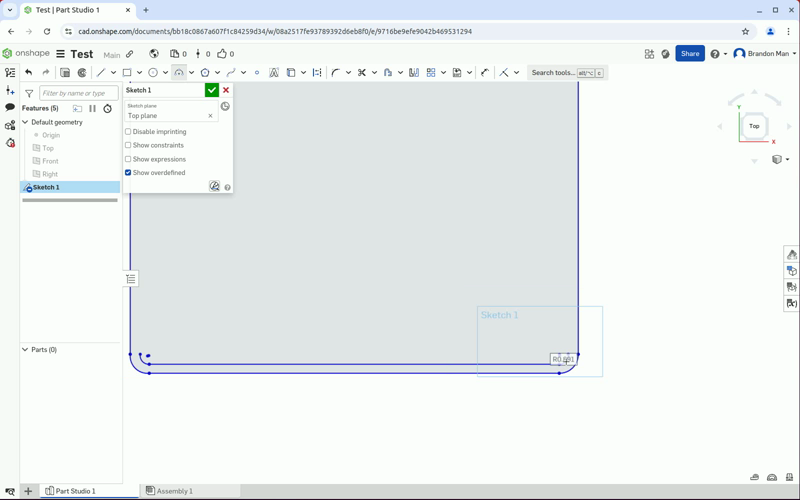
scroll(-6)
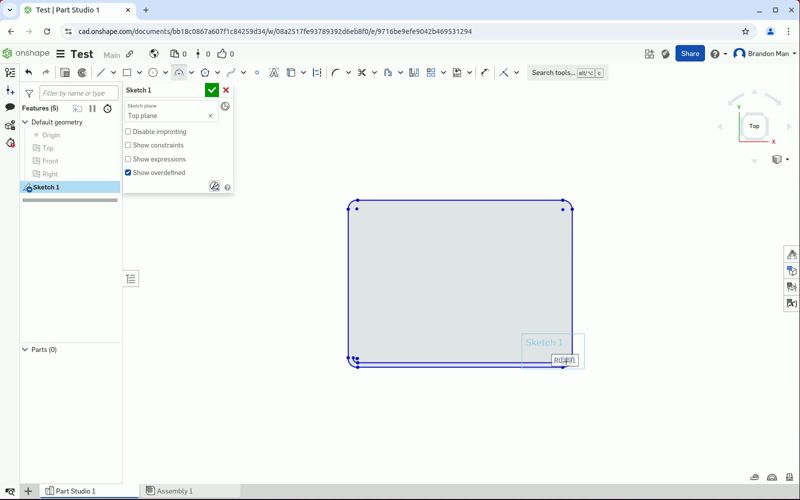
key_up(shift)
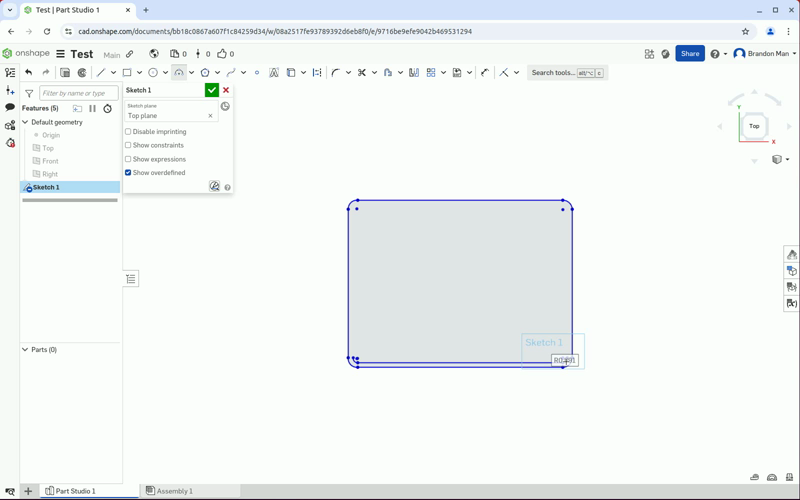
key(esc)
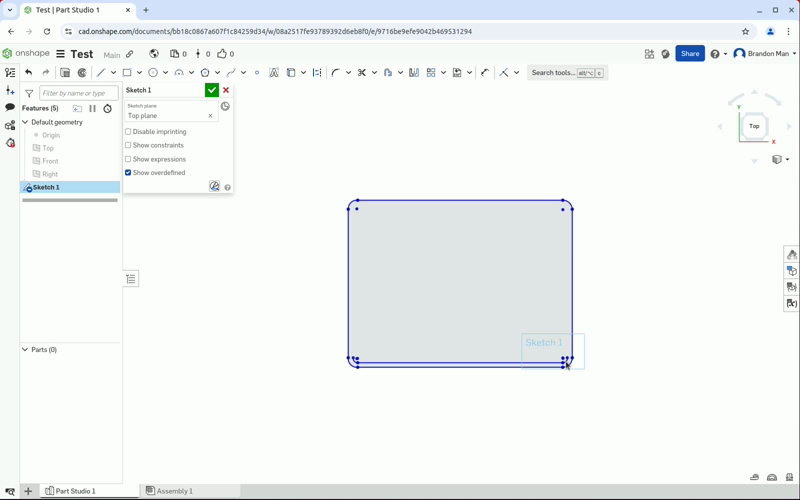
key(l)
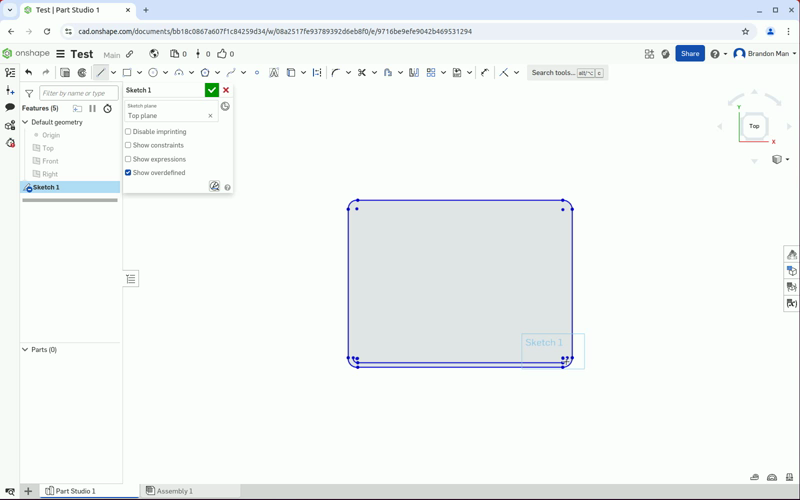
mouse_move(567, 357)
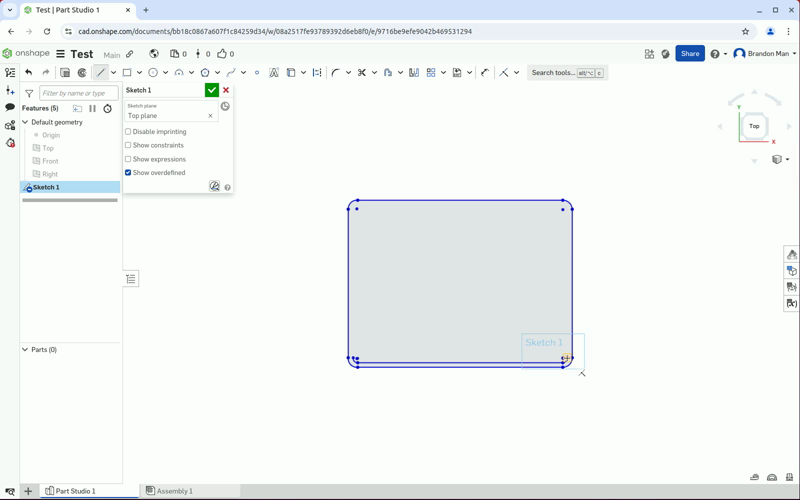
scroll(6)
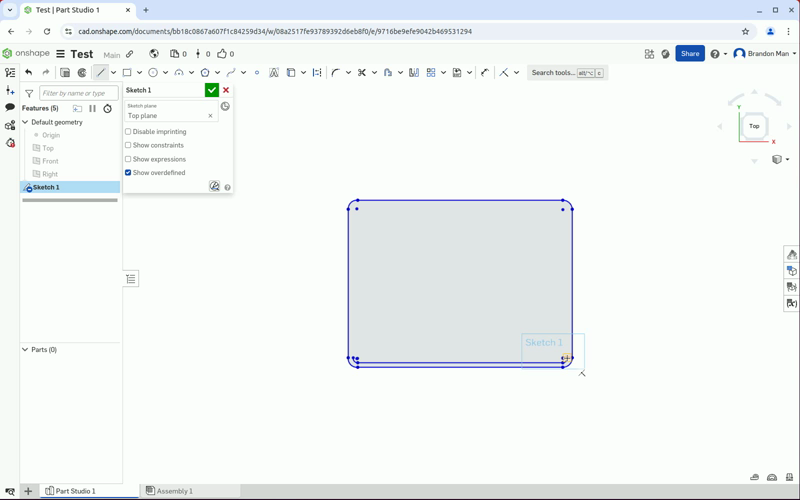
scroll(6)
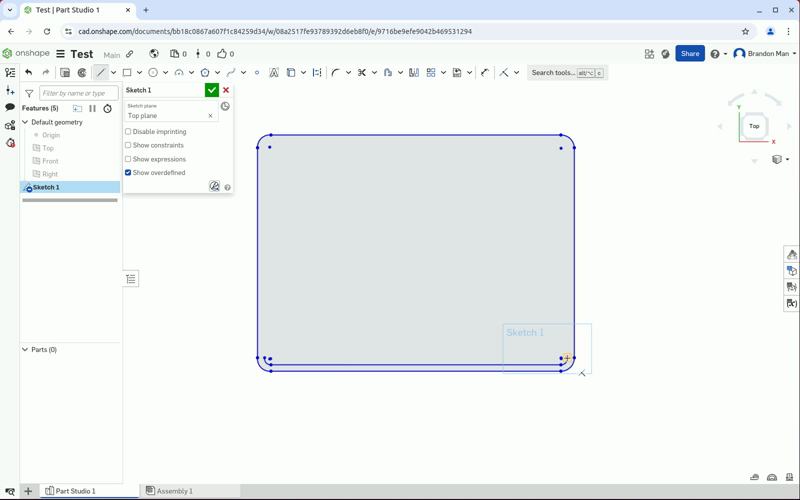
scroll(6)
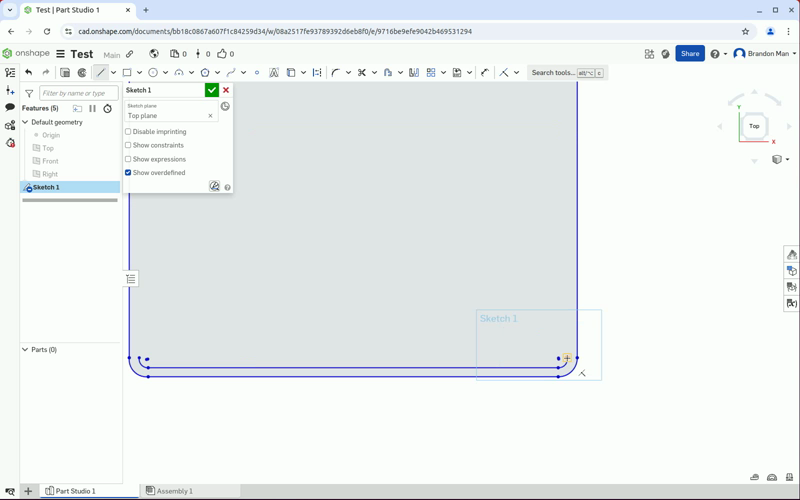
scroll(6)
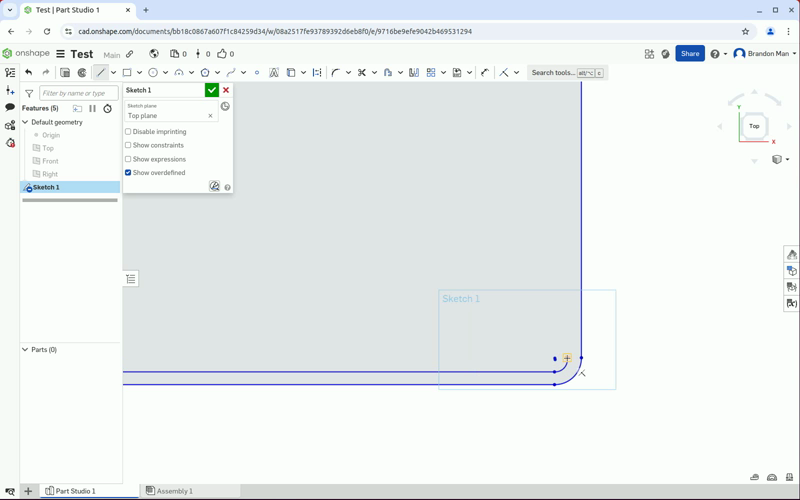
scroll(6)
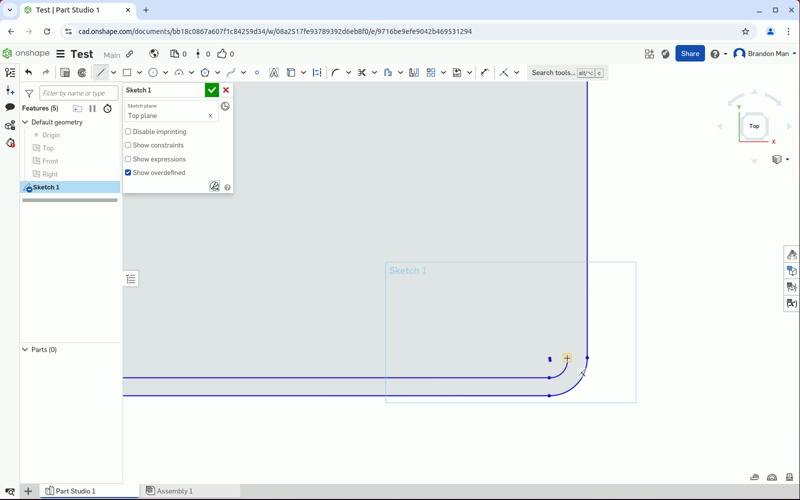
scroll(6)
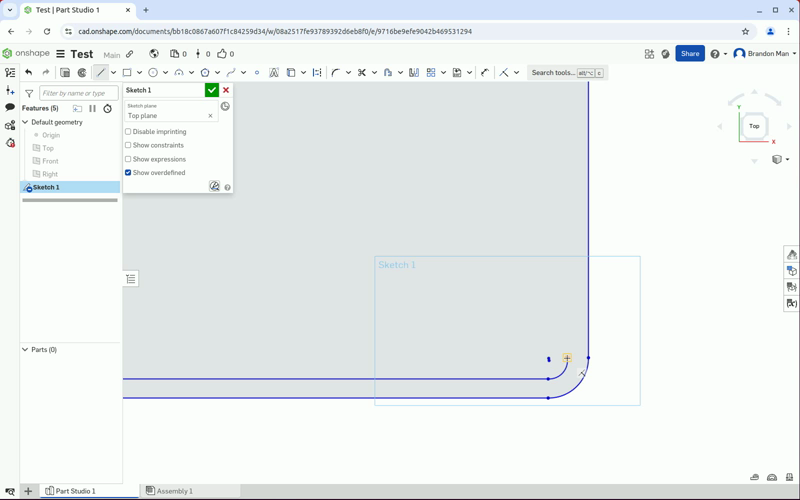
scroll(6)
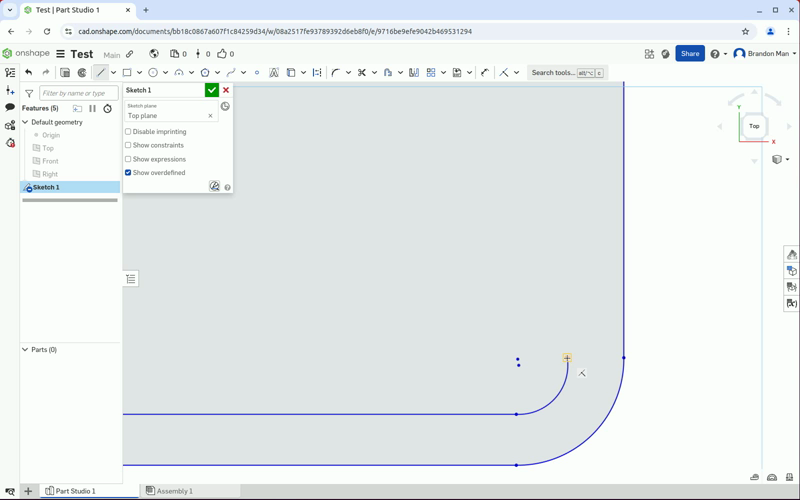
click(567, 357)
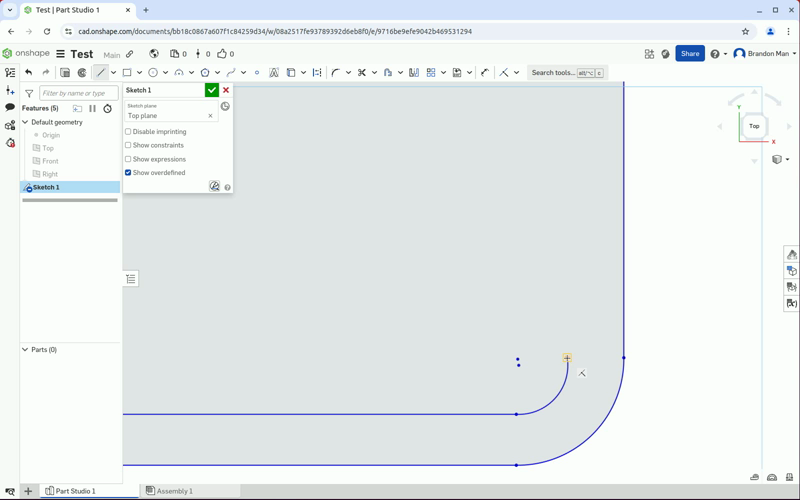
scroll(-6)
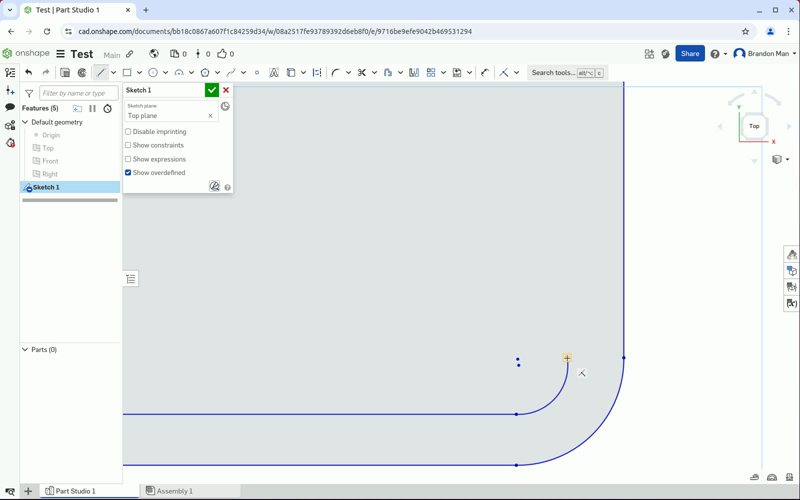
scroll(-6)
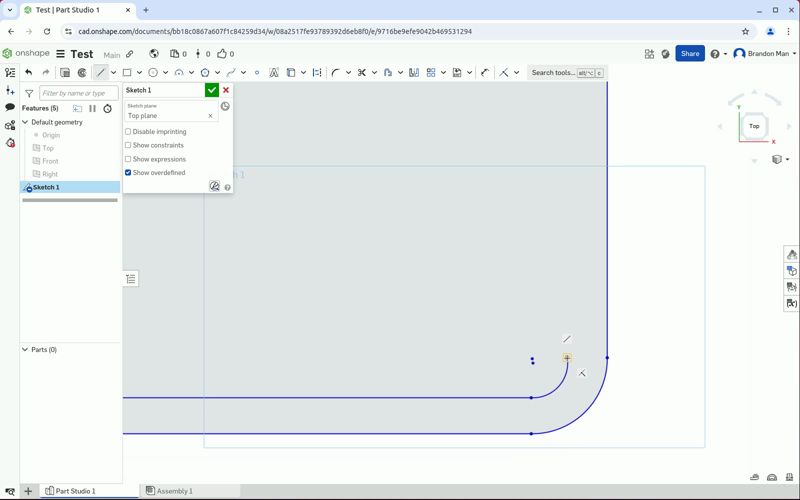
scroll(-6)
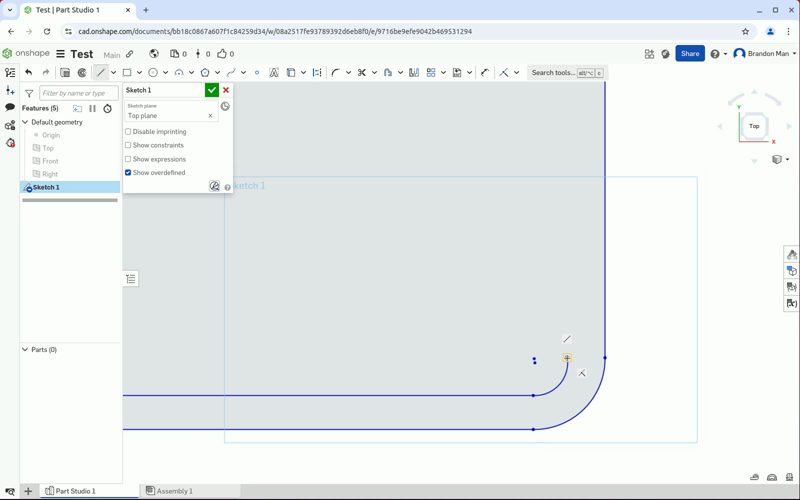
scroll(-6)
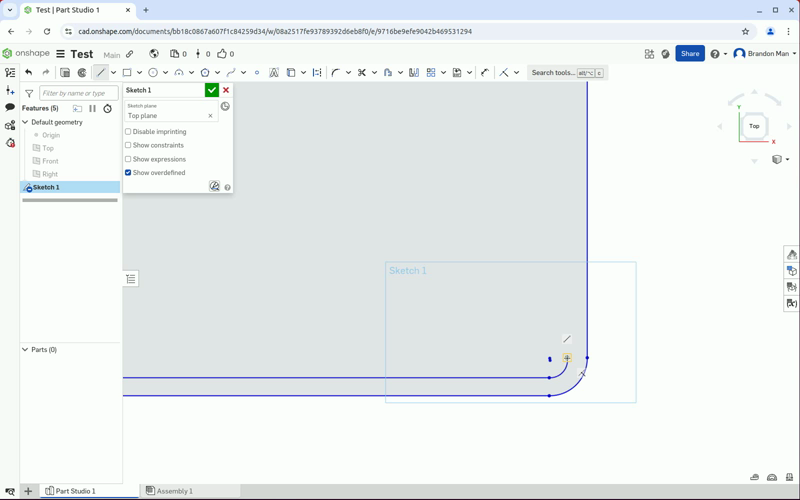
scroll(-6)
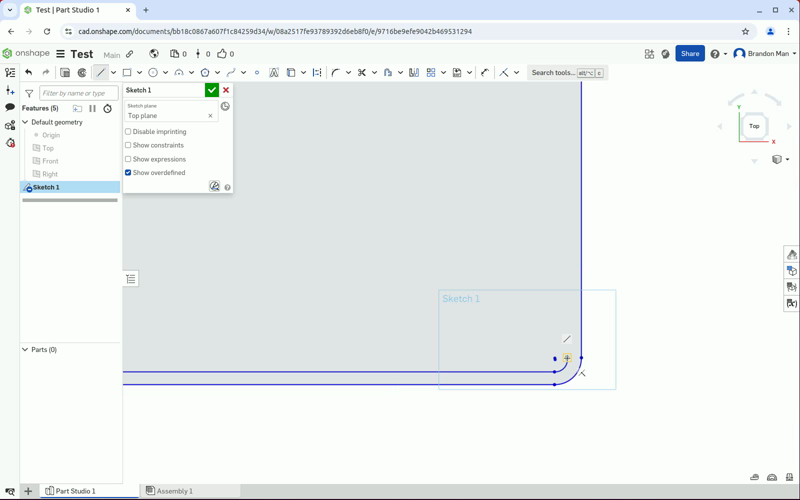
scroll(-6)
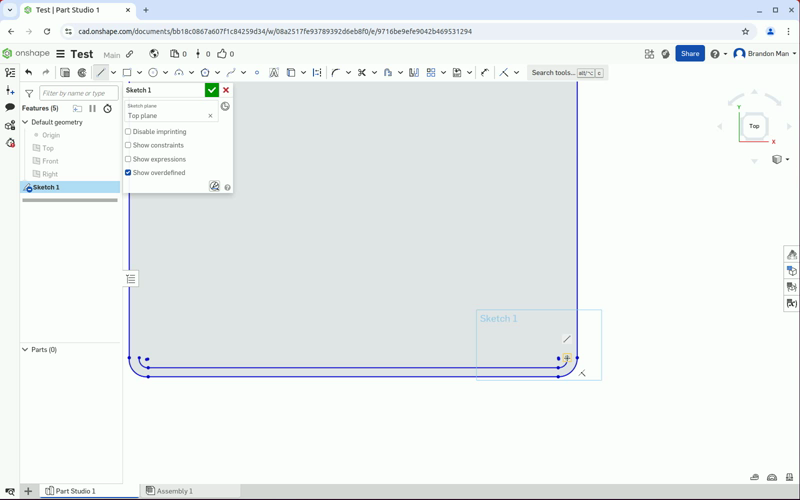
scroll(-6)
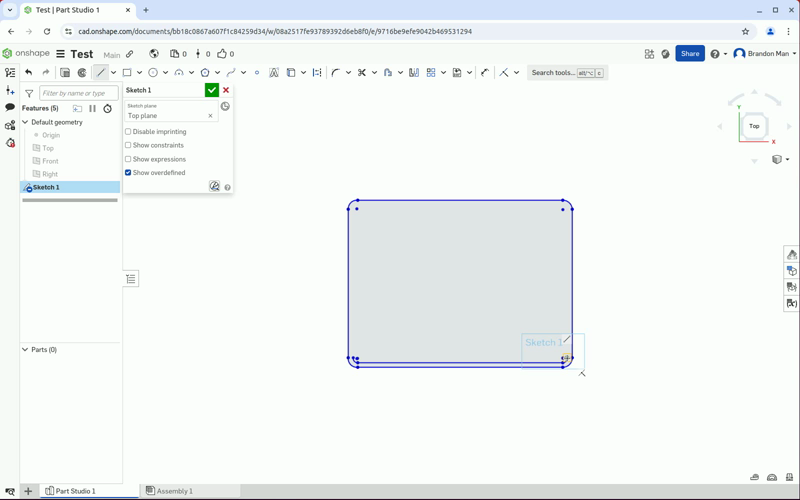
key_down(shift)
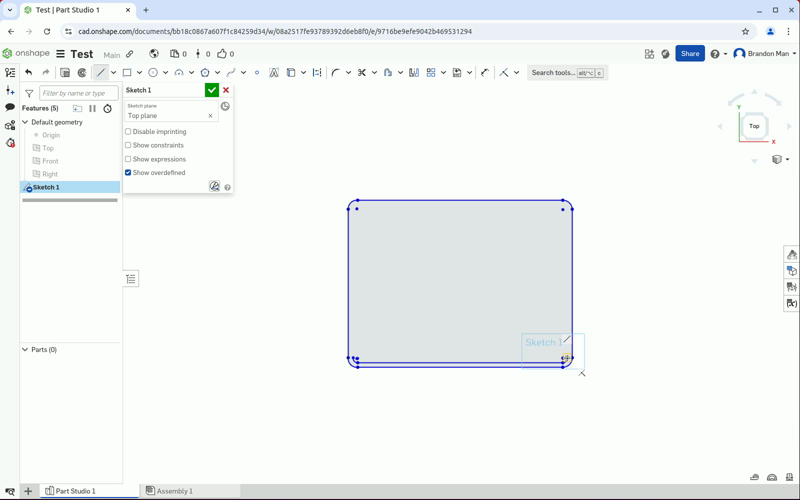
mouse_move(567, 209)
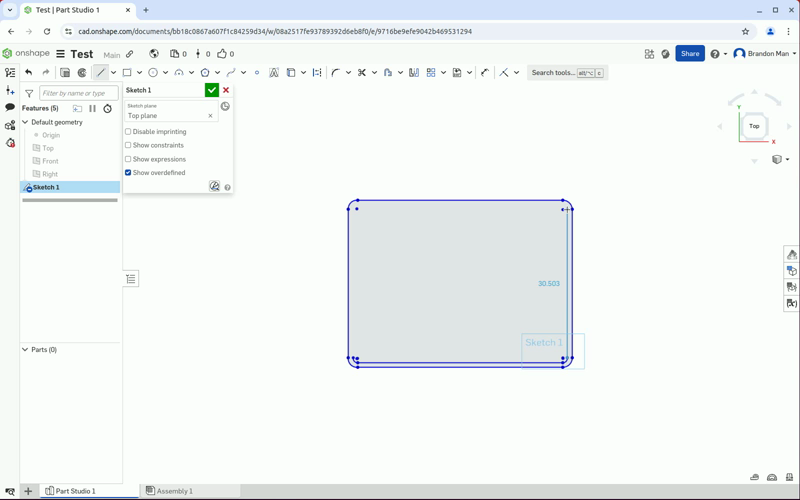
click(567, 209)
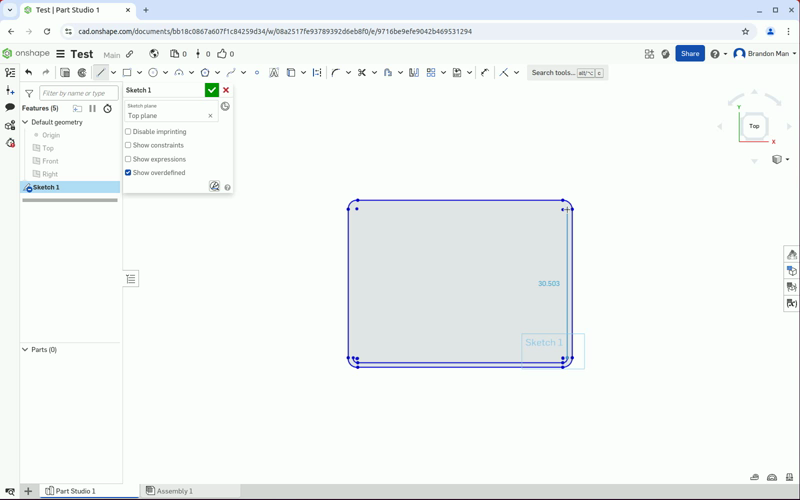
key_up(shift)
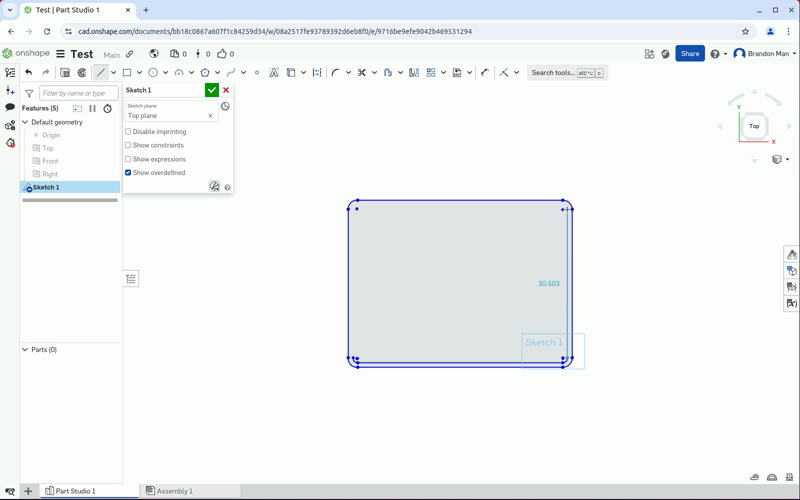
key(esc)
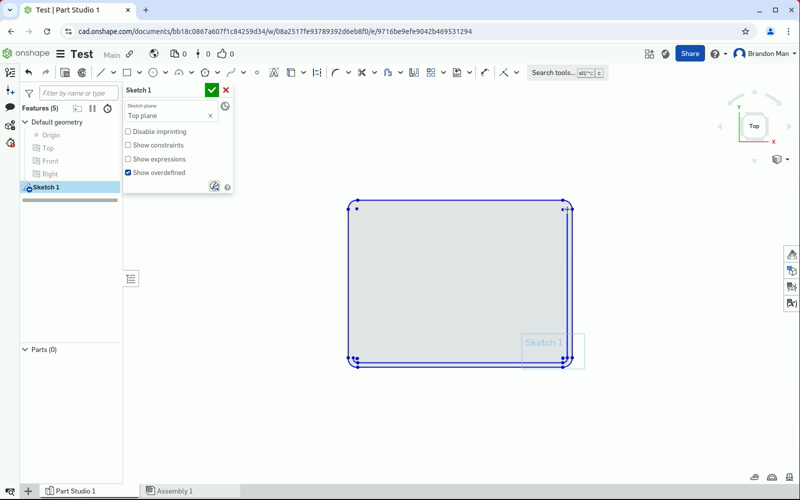
key(a)
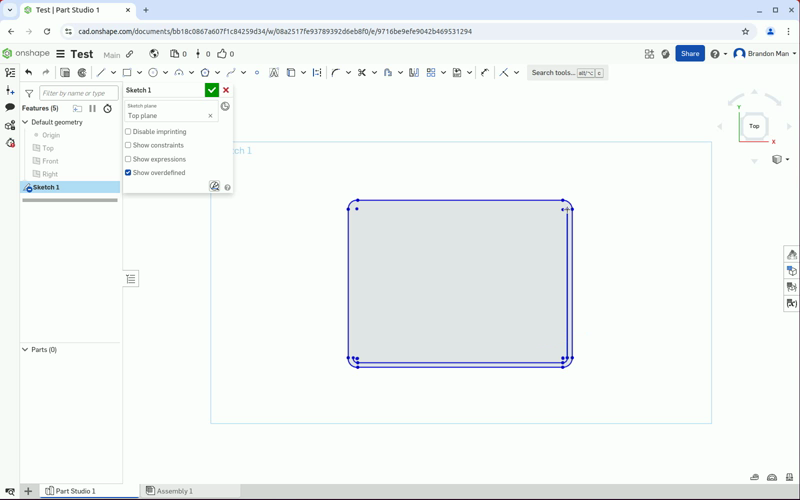
mouse_move(567, 209)
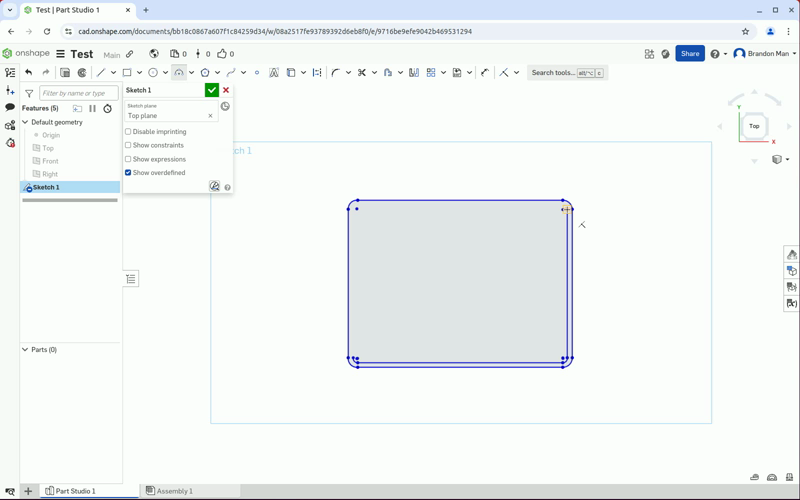
click(567, 209)
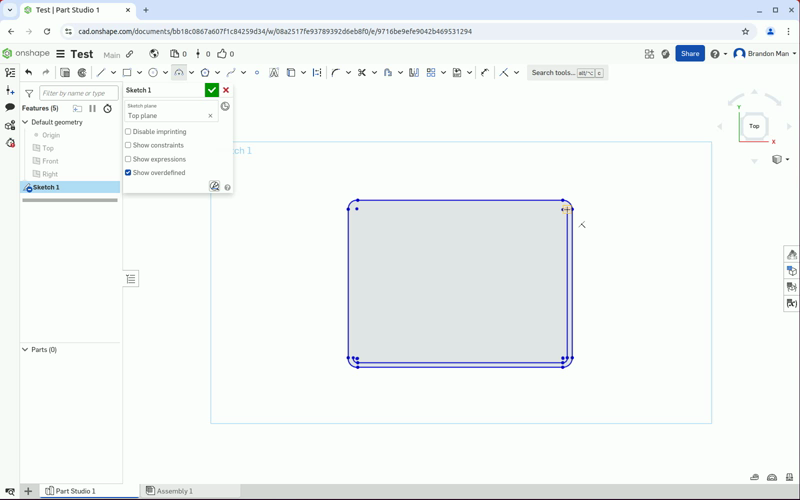
key_down(shift)
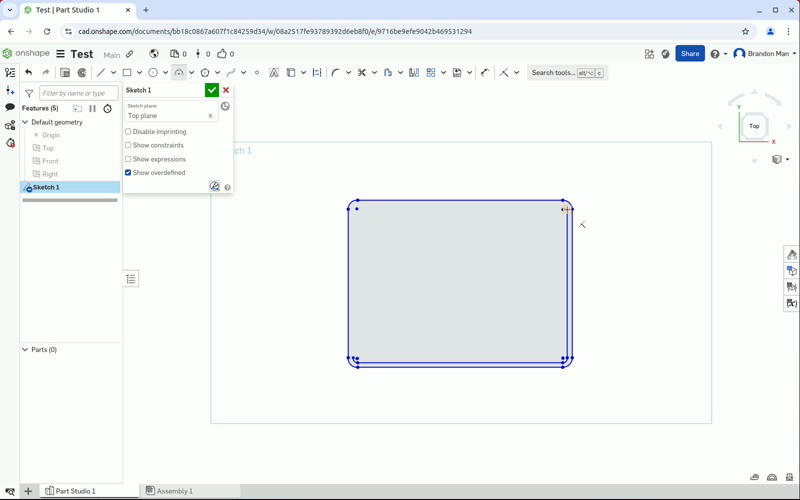
mouse_move(562, 204)
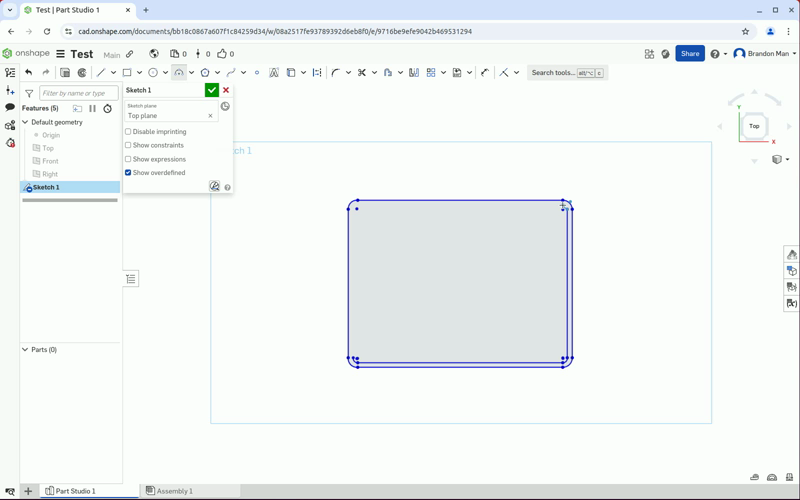
scroll(6)
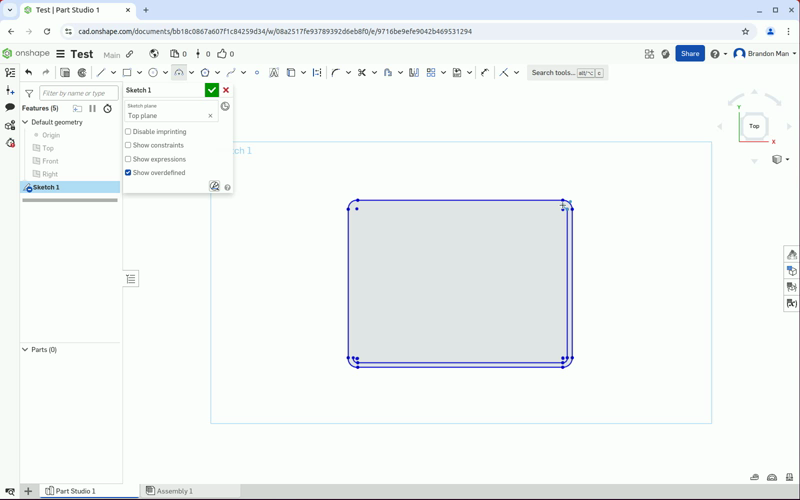
scroll(6)
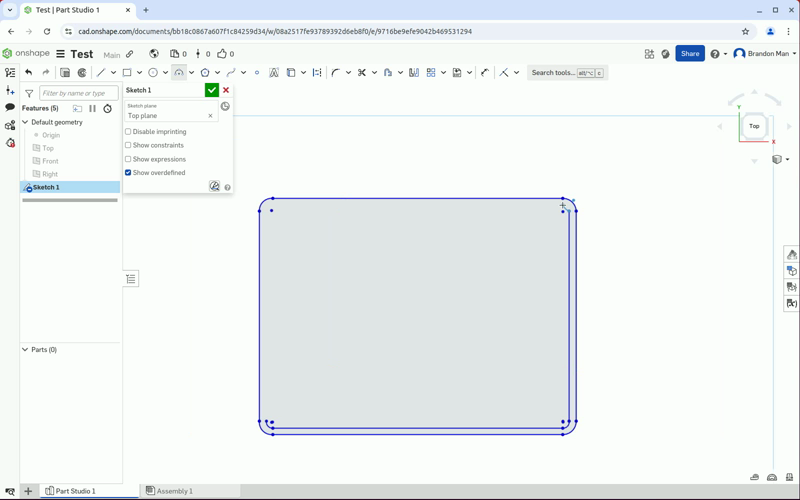
scroll(6)
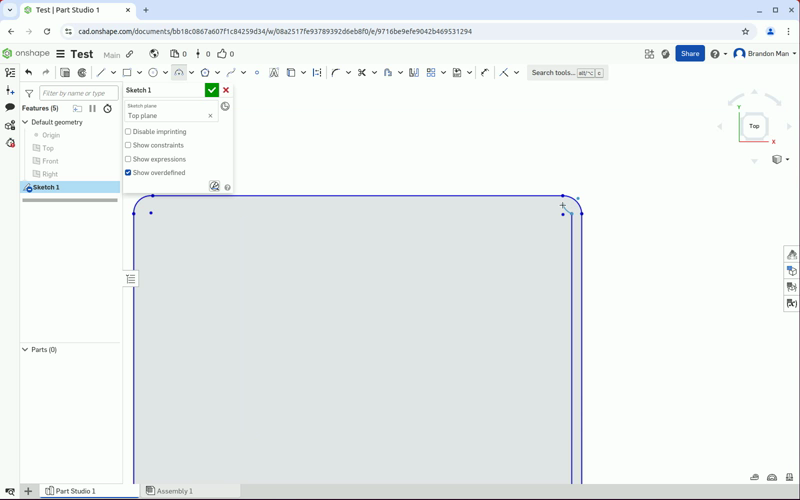
scroll(6)
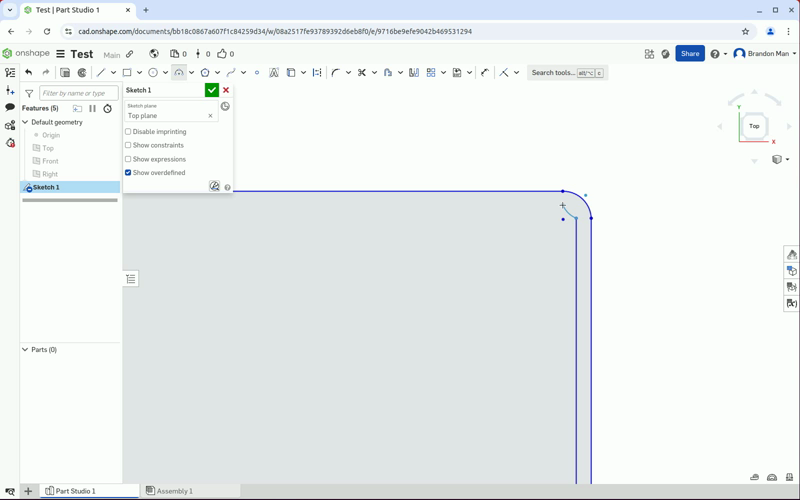
scroll(6)
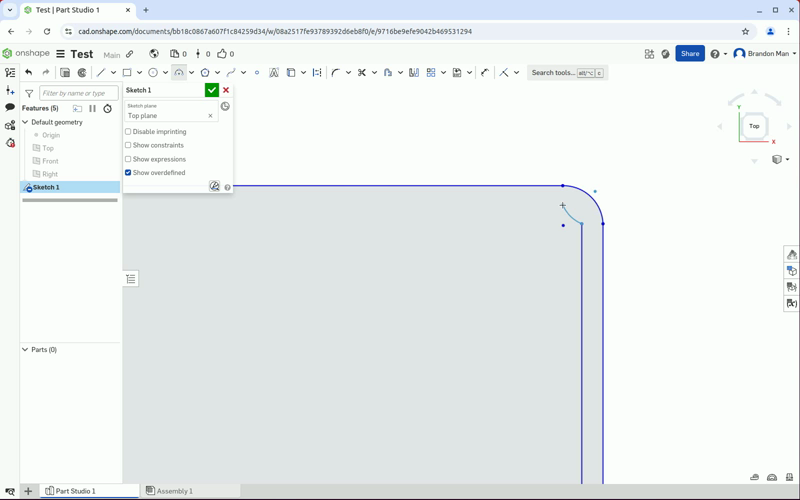
scroll(6)
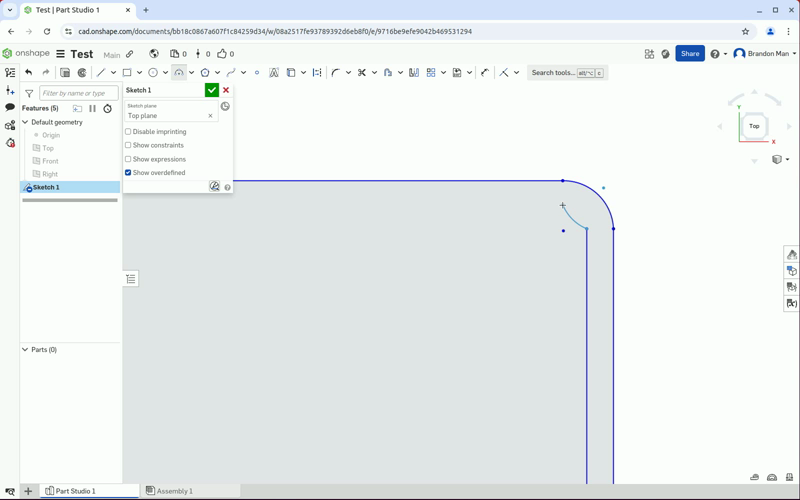
scroll(6)
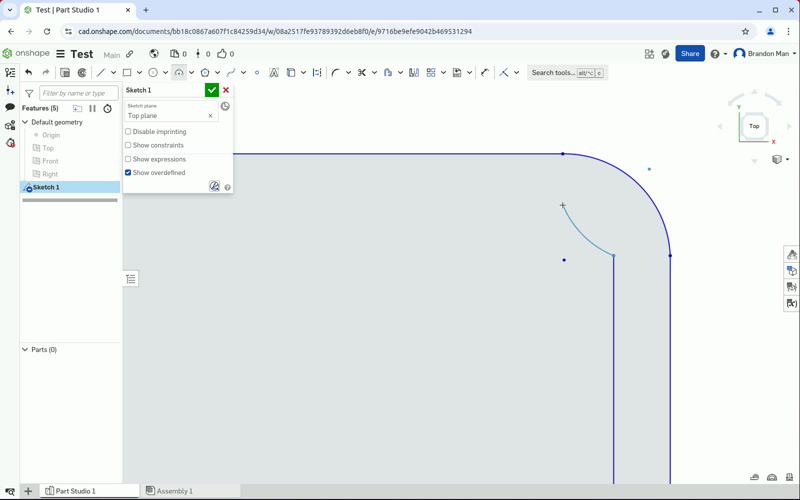
click(562, 204)
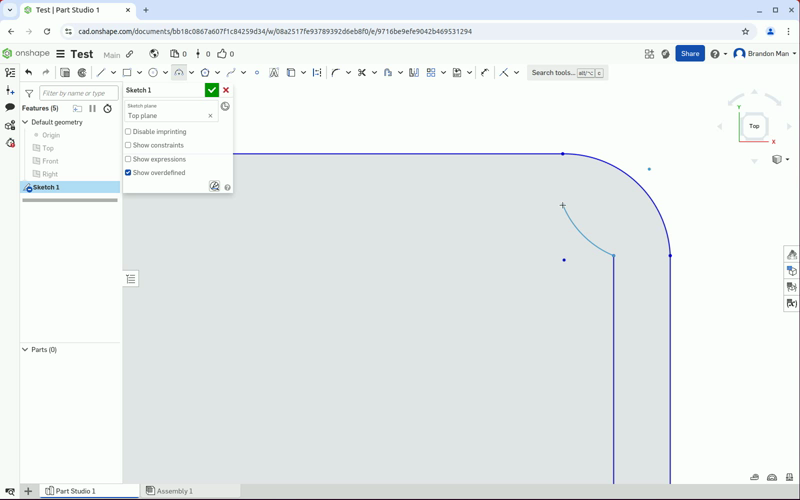
scroll(-6)
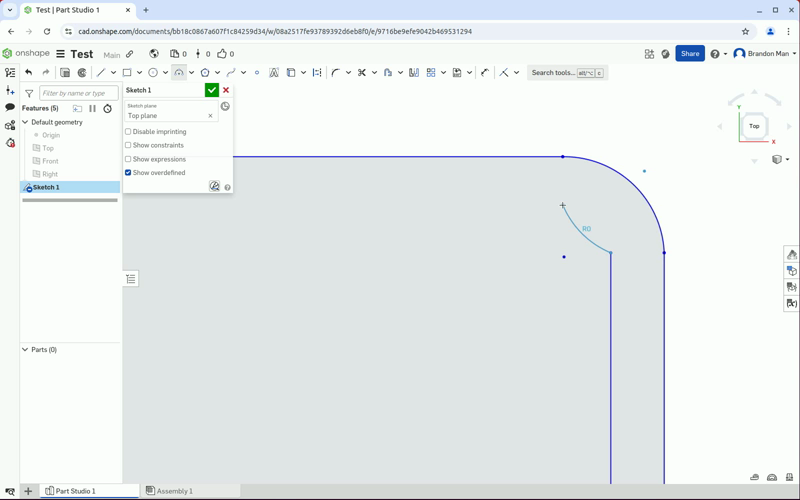
scroll(-6)
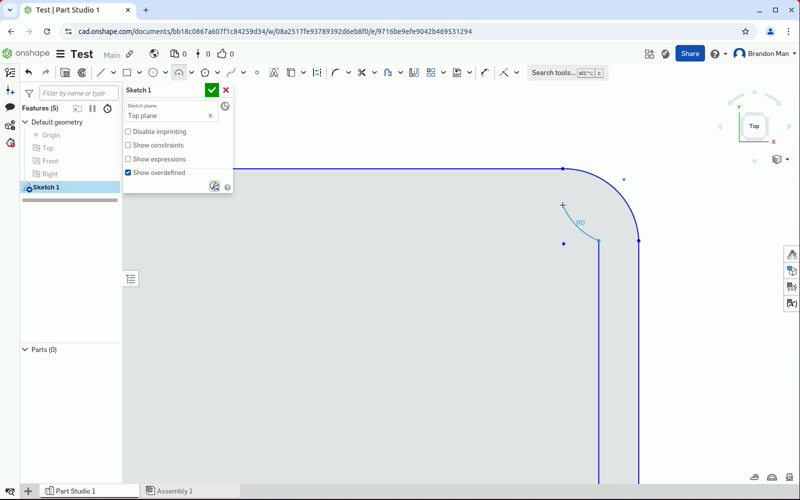
scroll(-6)
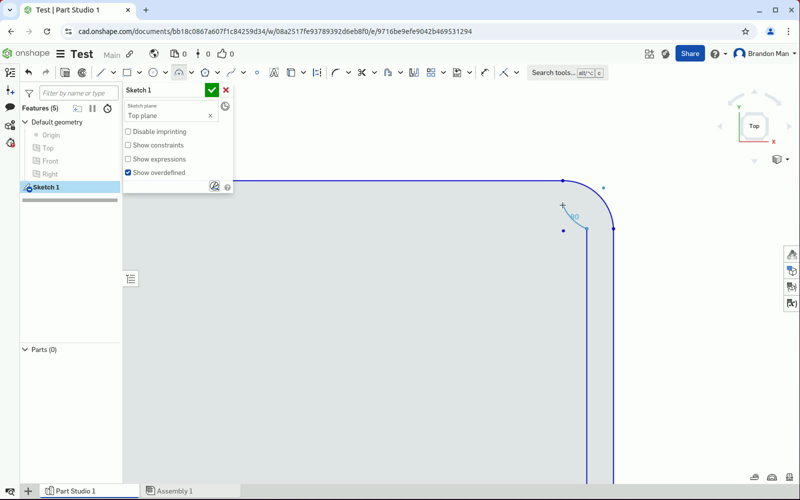
scroll(-6)
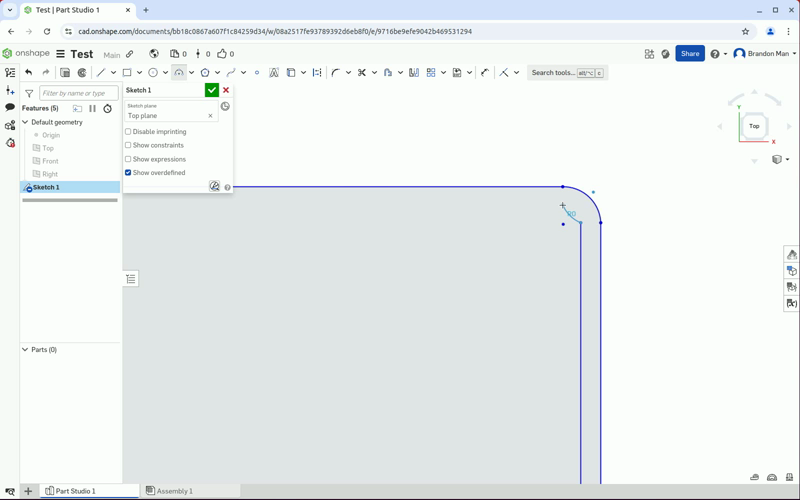
scroll(-6)
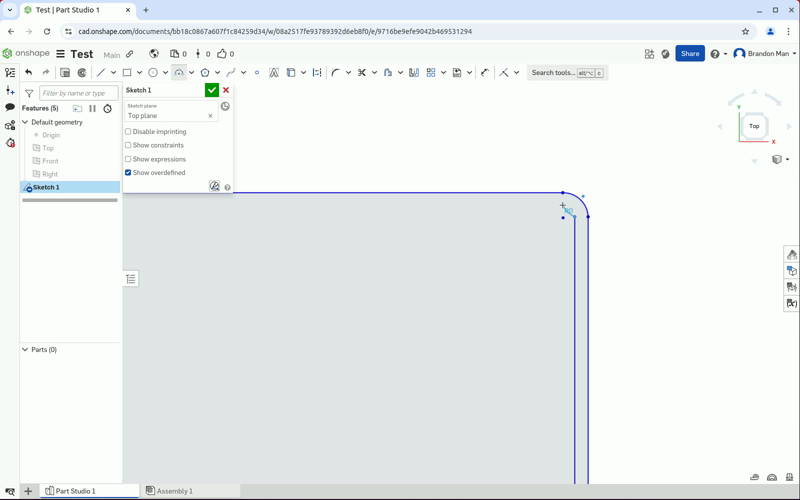
scroll(-6)
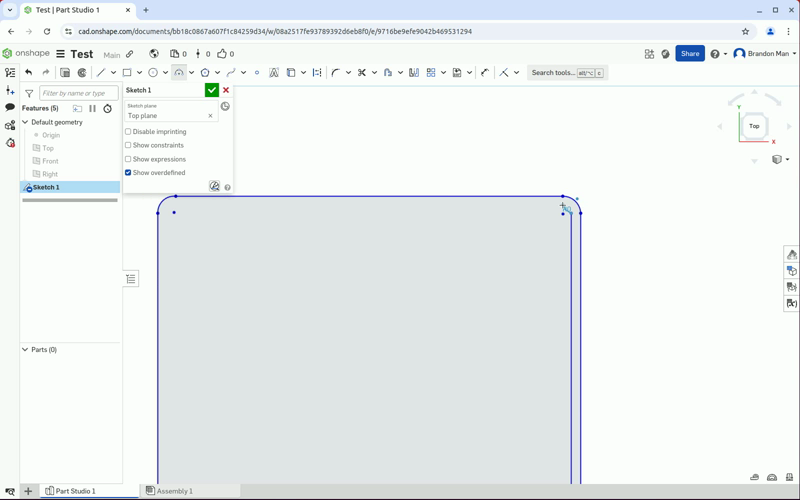
scroll(-6)
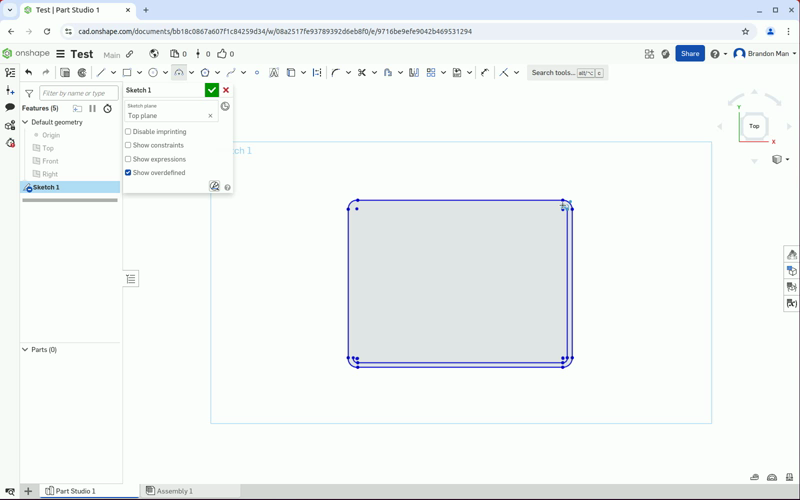
mouse_move(566, 206)
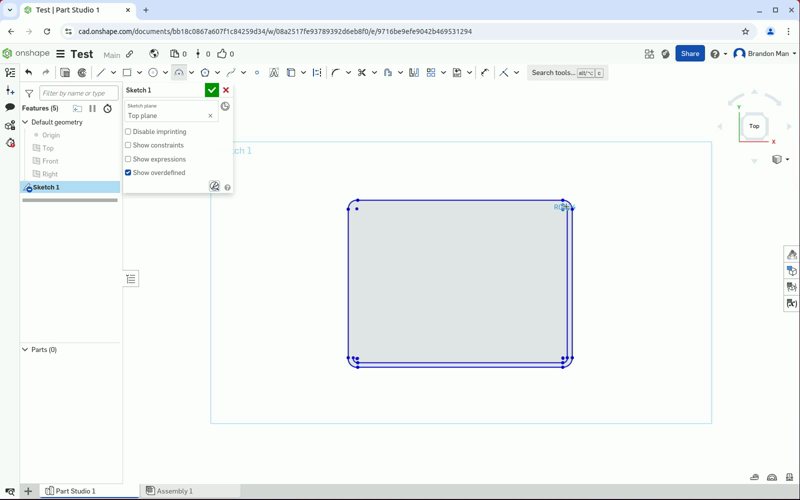
scroll(6)
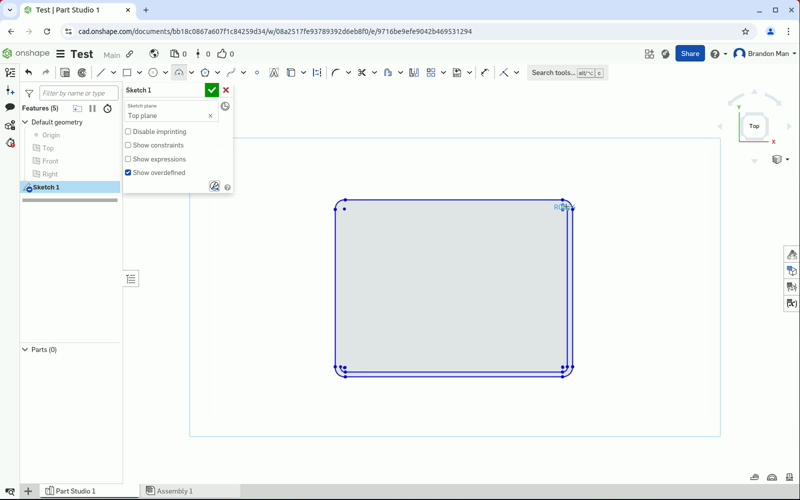
scroll(6)
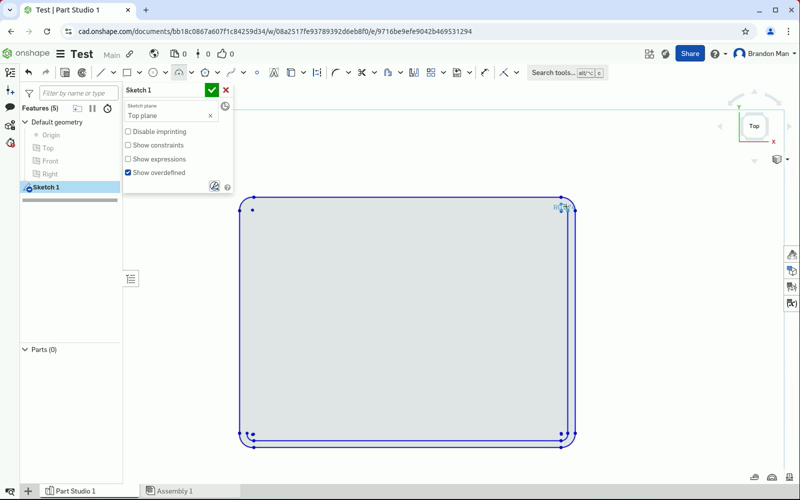
scroll(6)
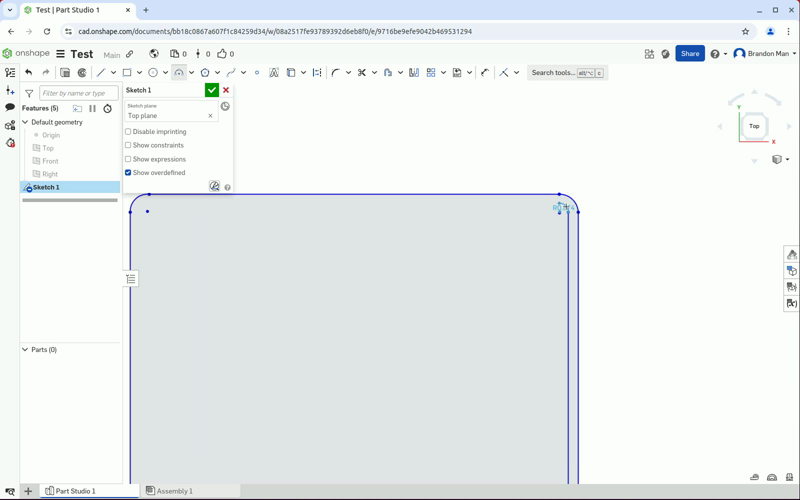
scroll(6)
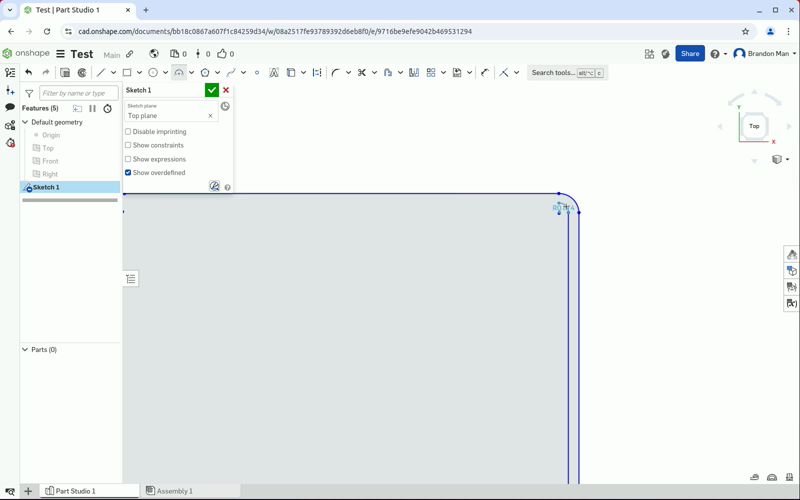
scroll(6)
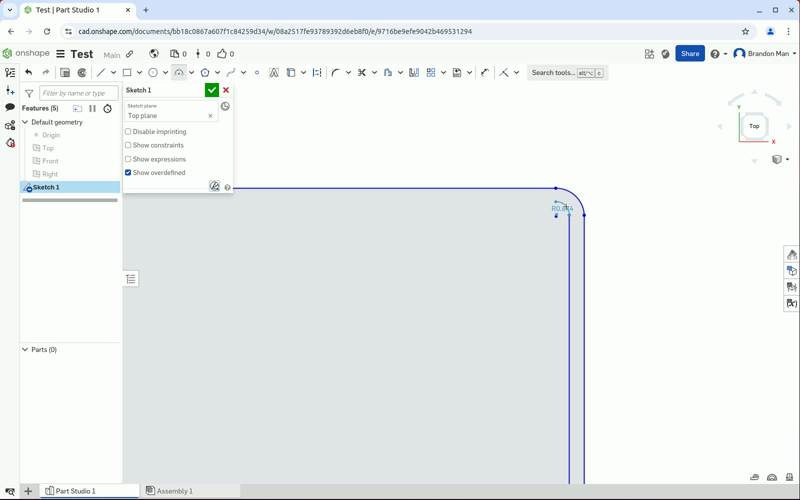
scroll(6)
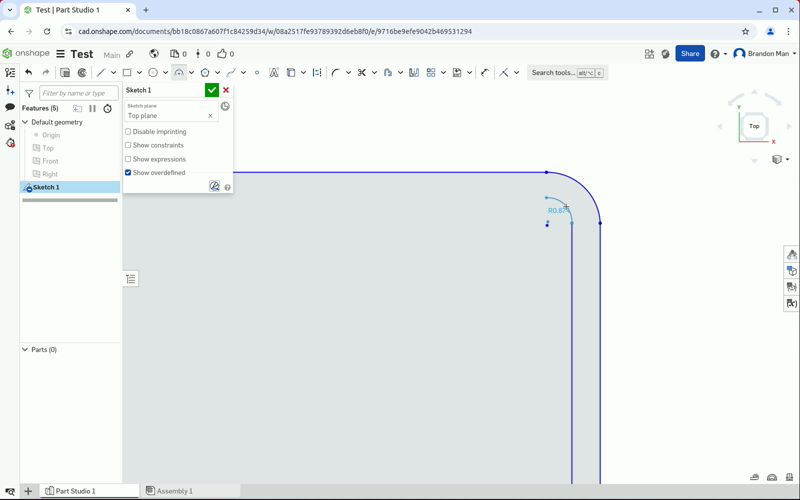
scroll(6)
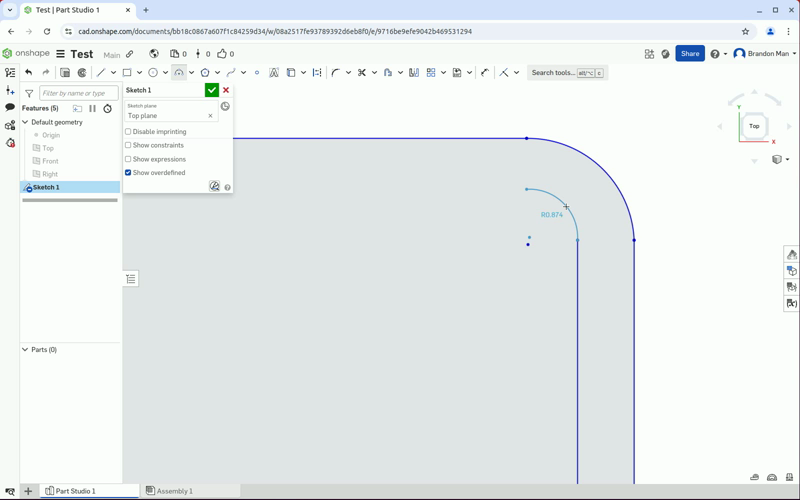
click(566, 206)
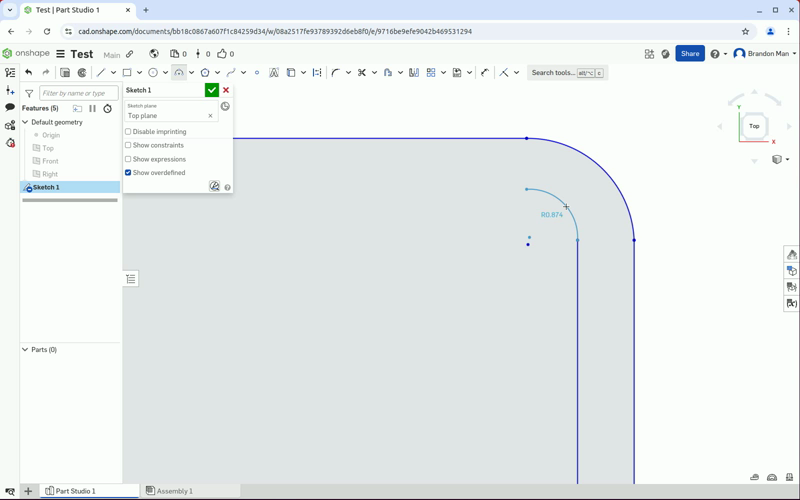
scroll(-6)
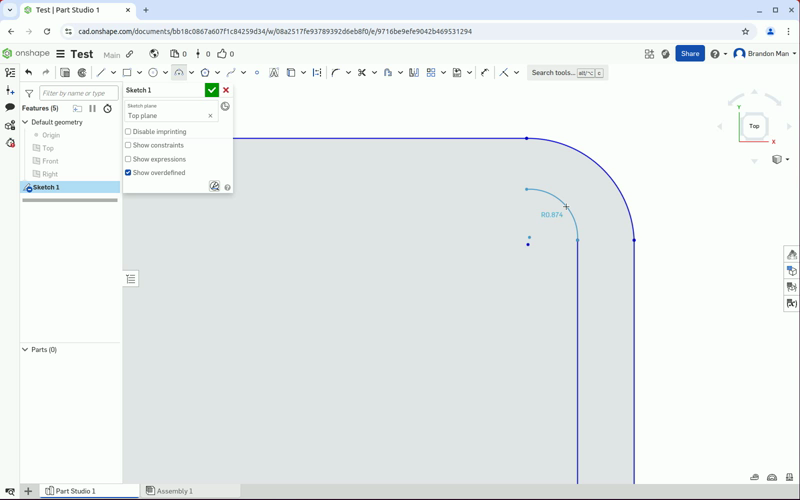
scroll(-6)
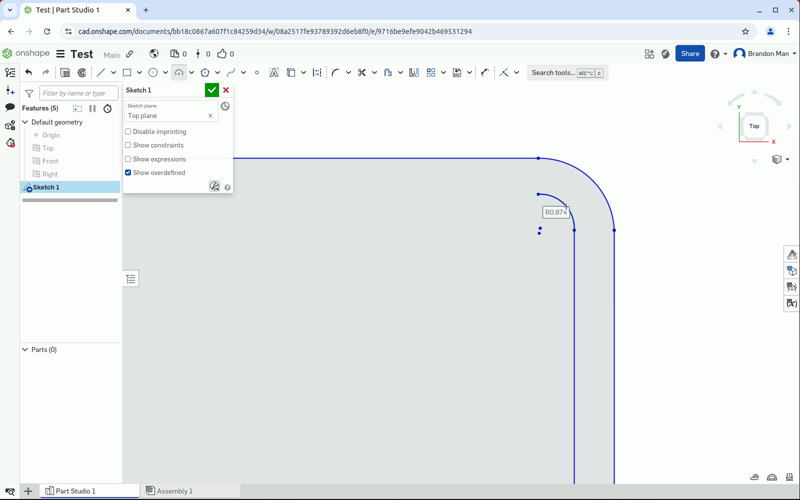
scroll(-6)
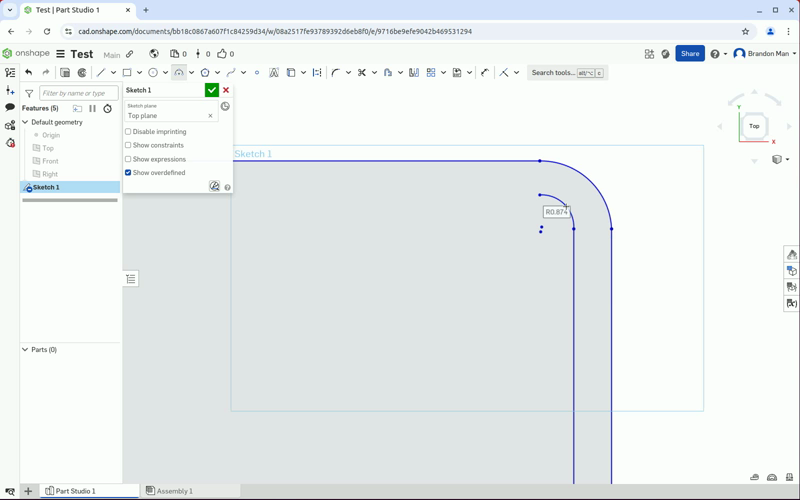
scroll(-6)
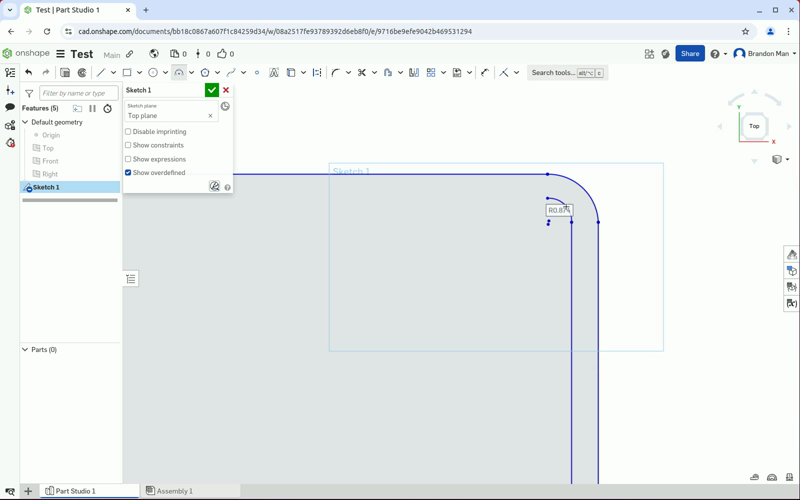
scroll(-6)
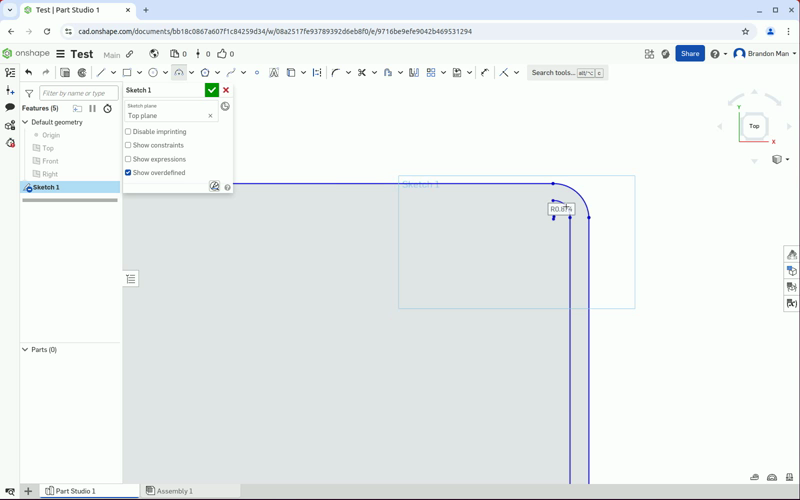
scroll(-6)
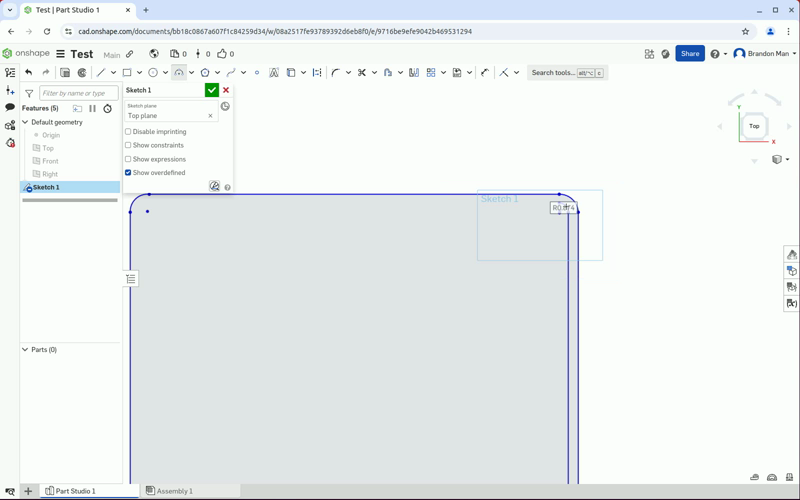
scroll(-6)
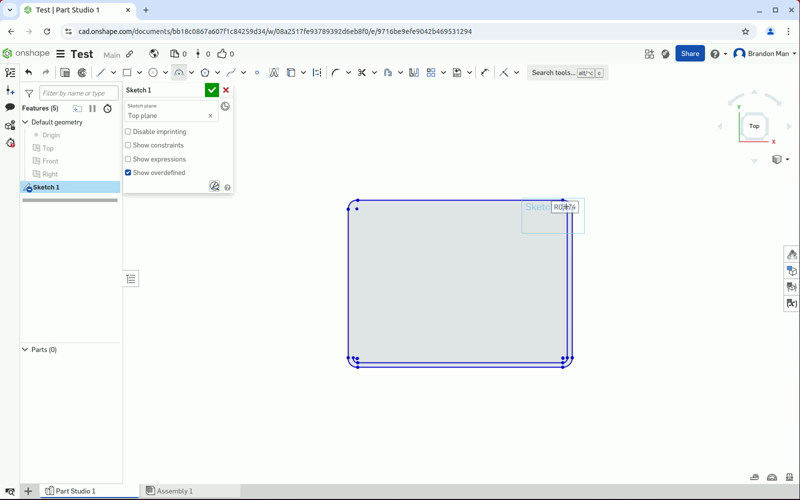
key_up(shift)
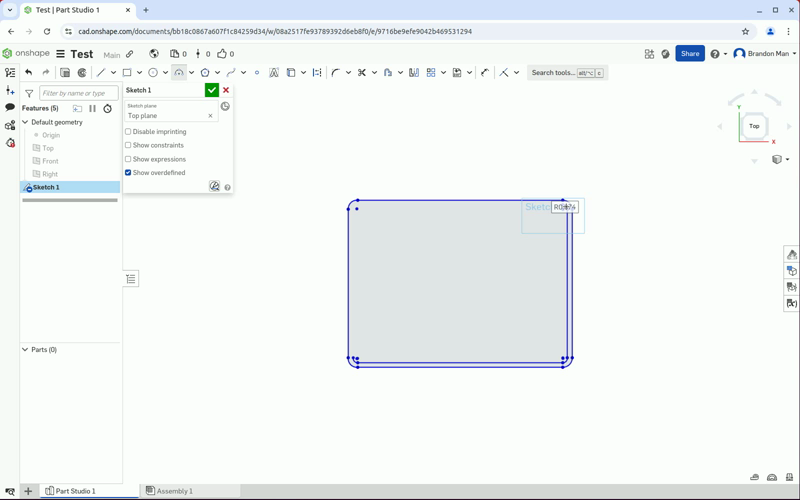
key(esc)
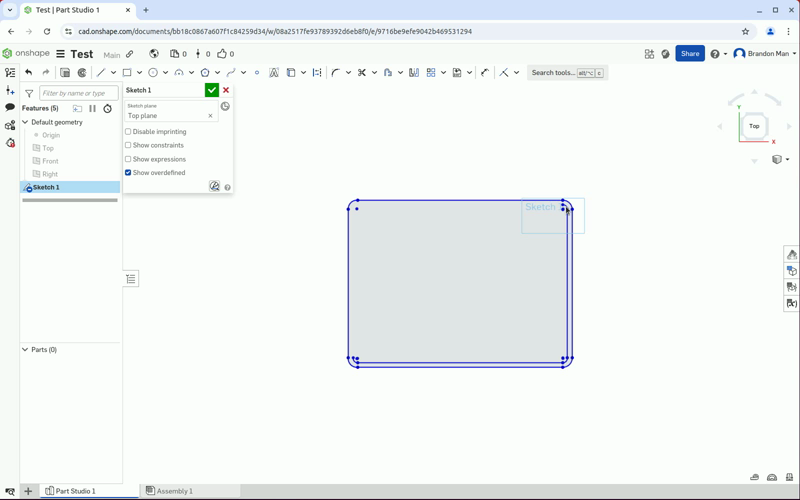
key(l)
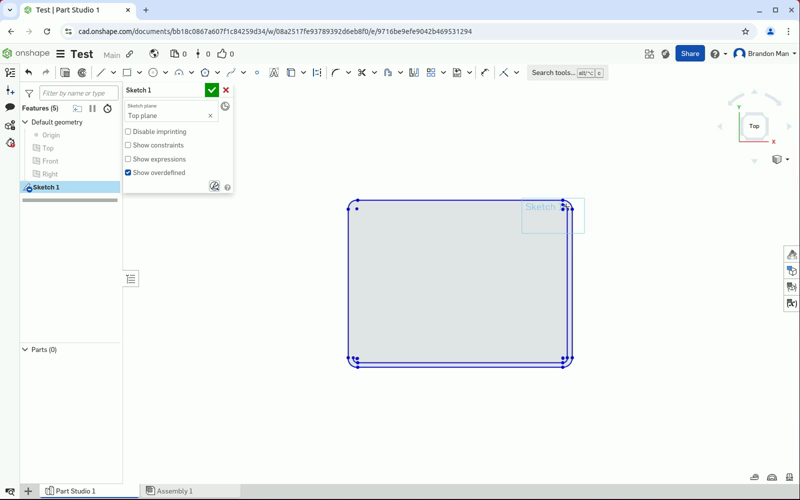
mouse_move(562, 204)
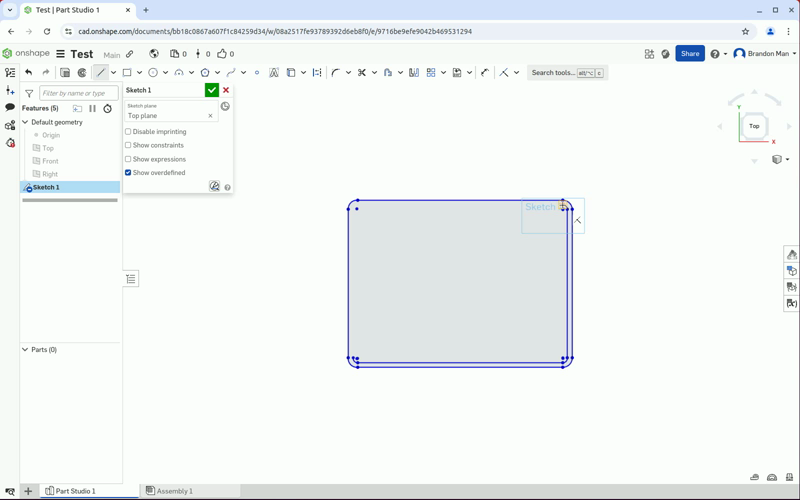
scroll(6)
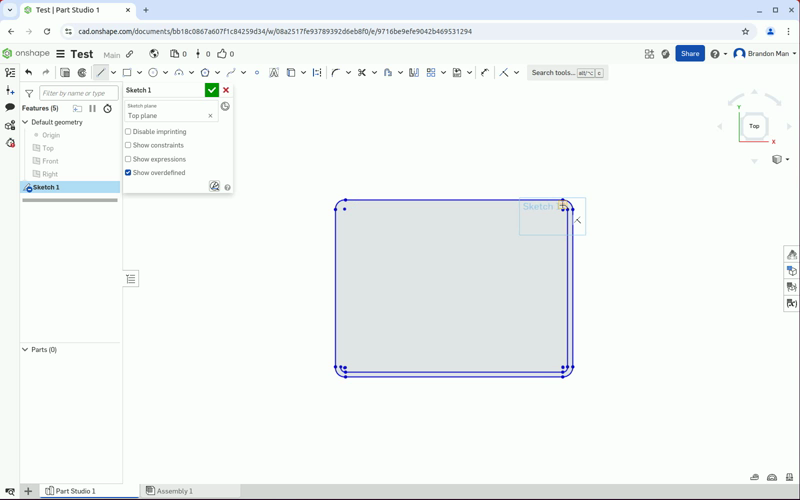
scroll(6)
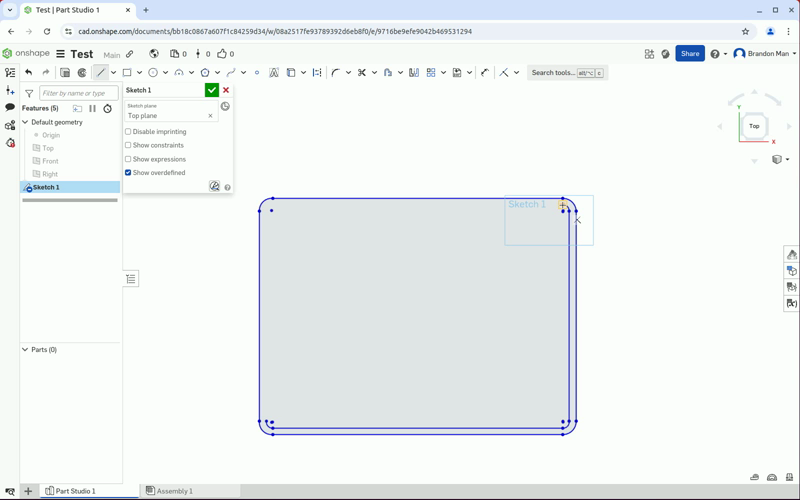
scroll(6)
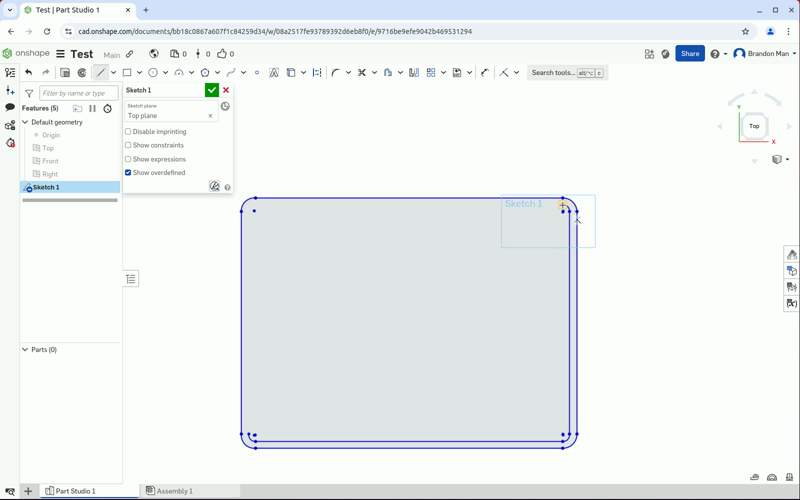
scroll(6)
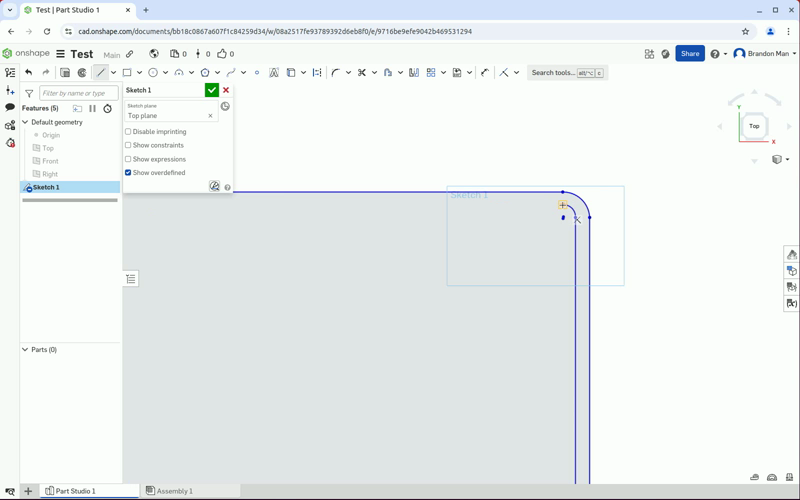
scroll(6)
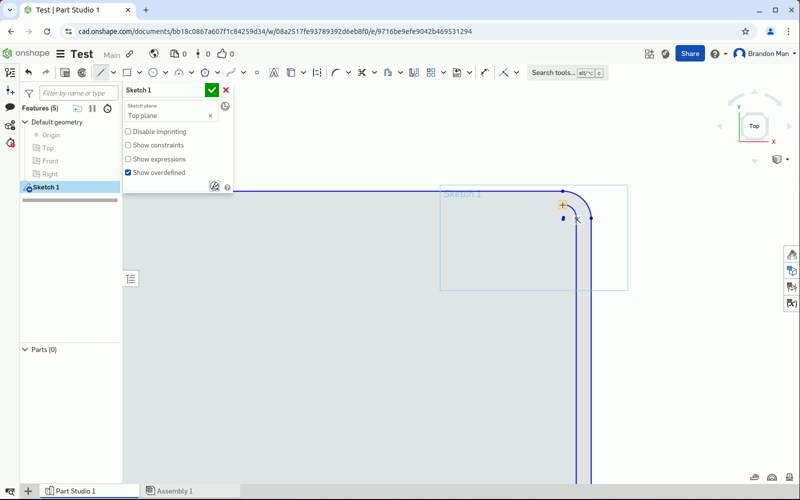
scroll(6)
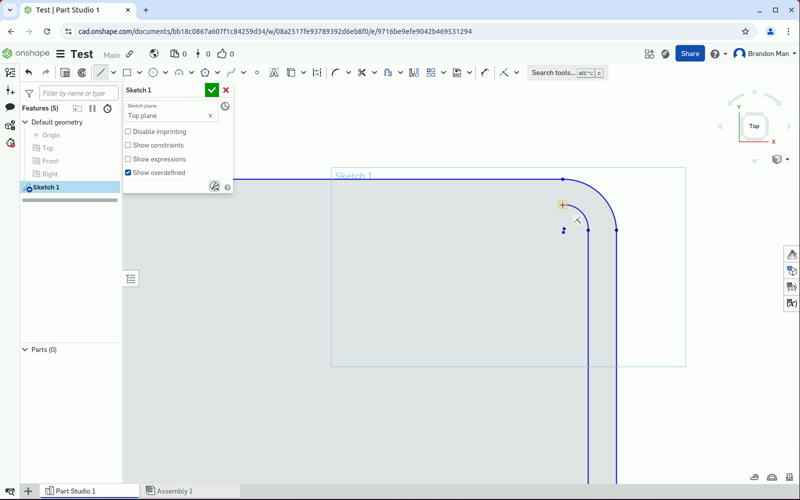
scroll(6)
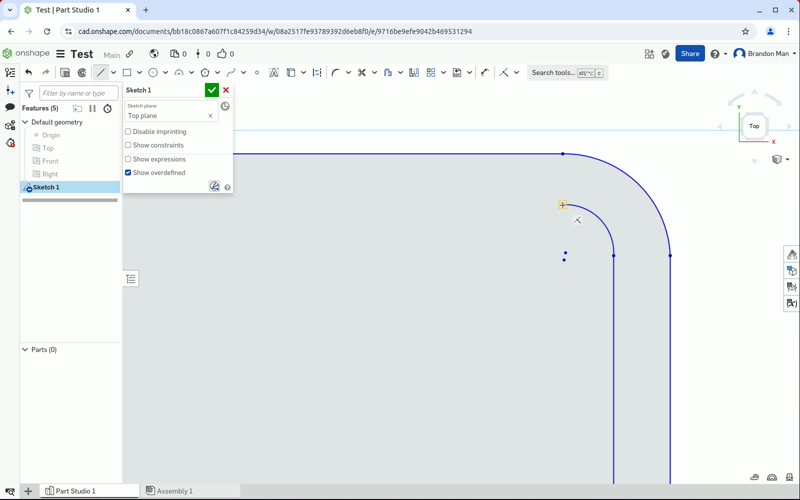
click(562, 204)
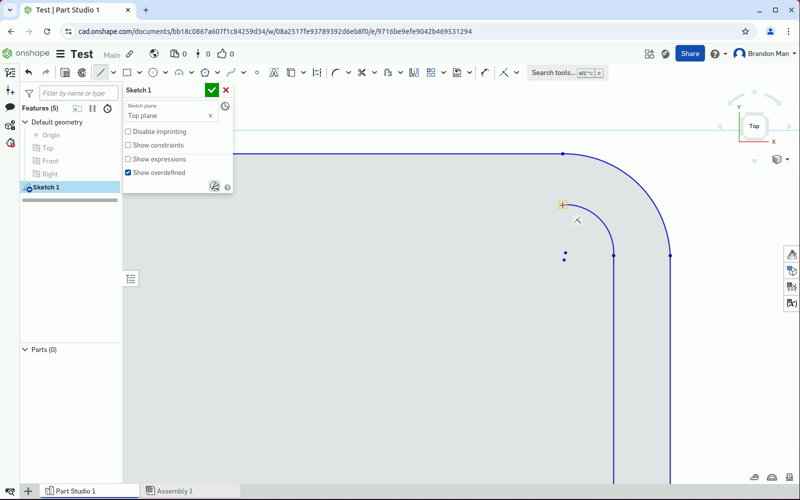
scroll(-6)
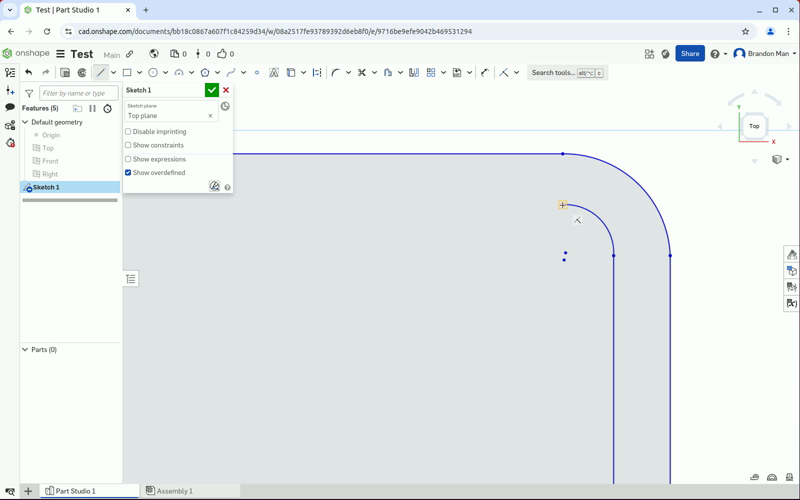
scroll(-6)
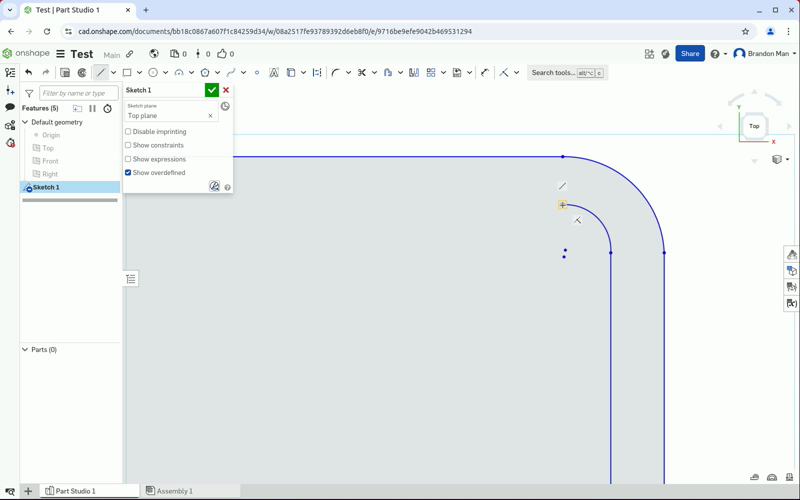
scroll(-6)
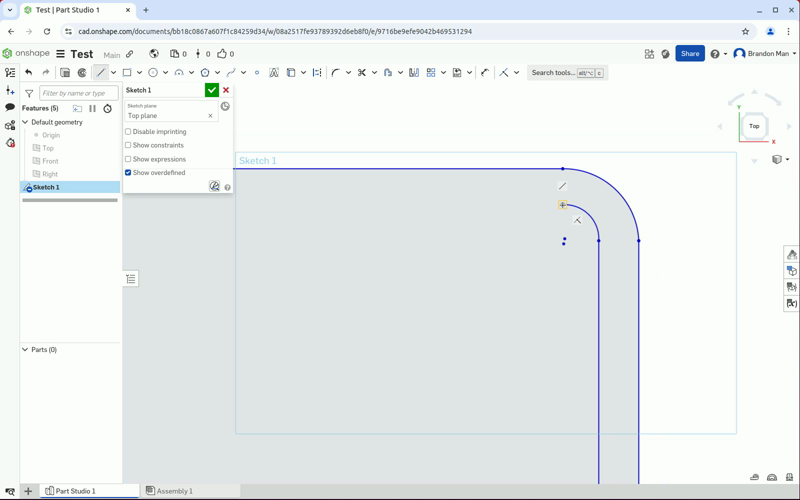
scroll(-6)
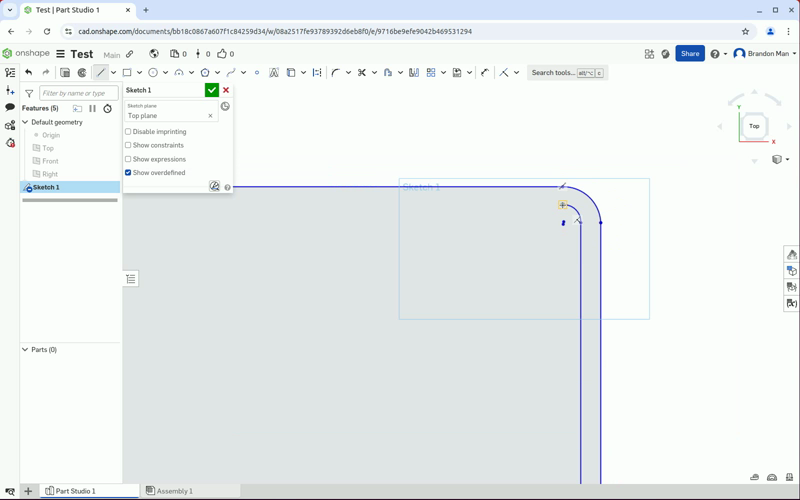
scroll(-6)
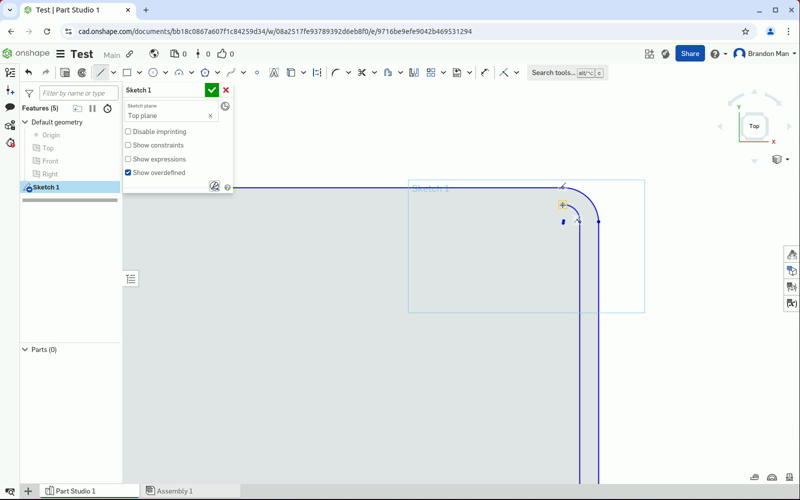
scroll(-6)
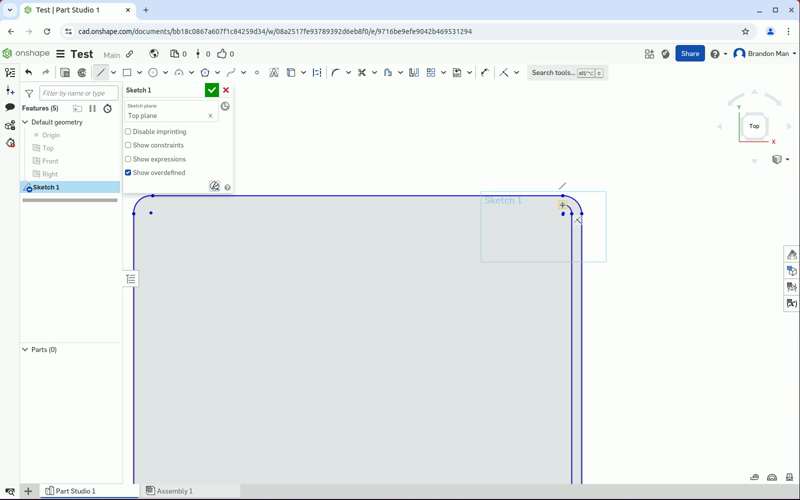
scroll(-6)
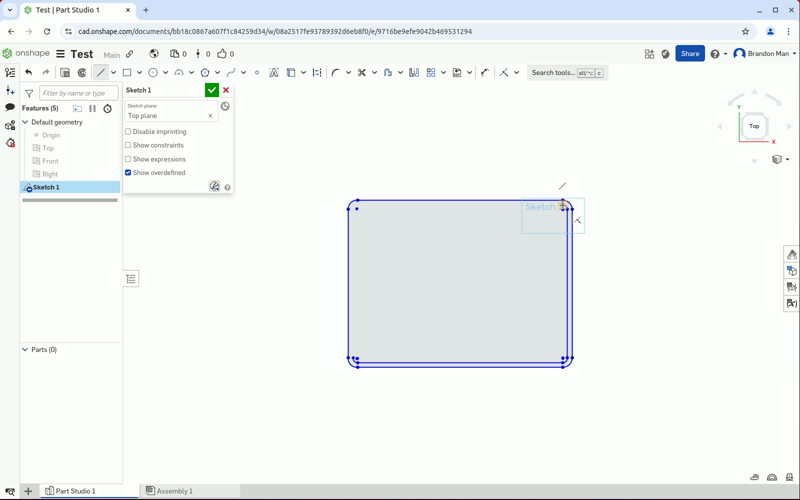
key_down(shift)
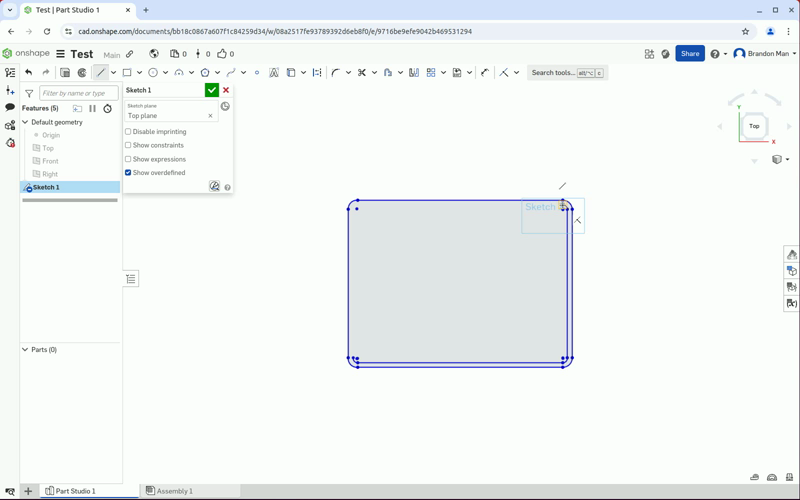
mouse_move(357, 204)
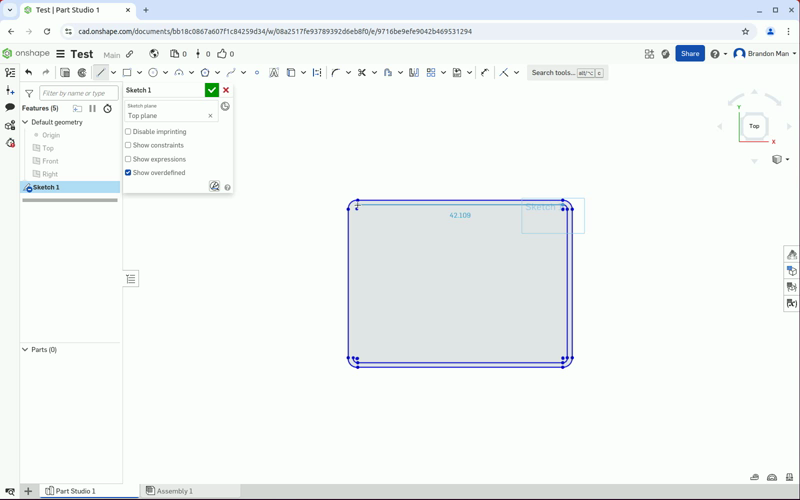
scroll(6)
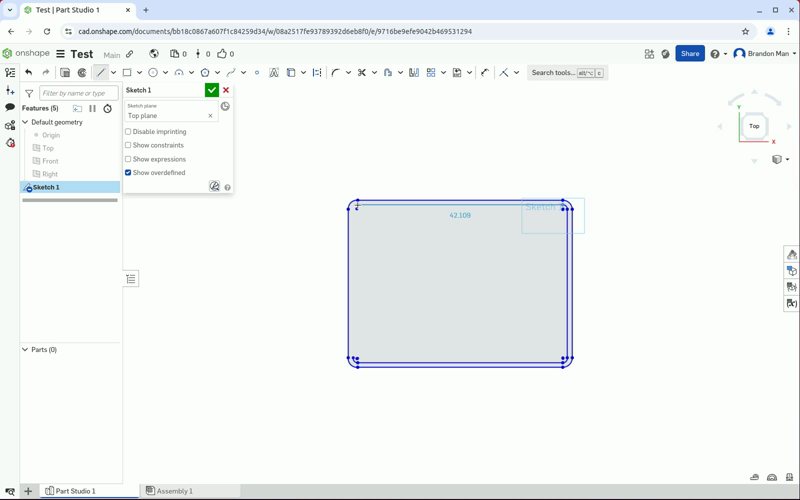
scroll(6)
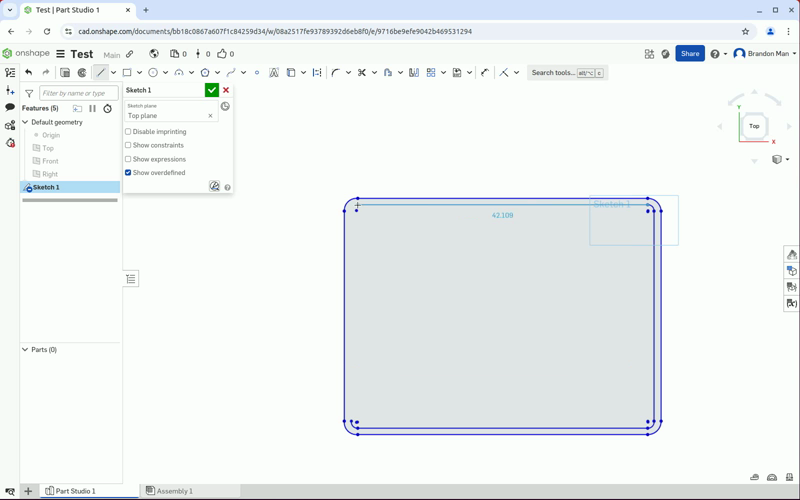
scroll(6)
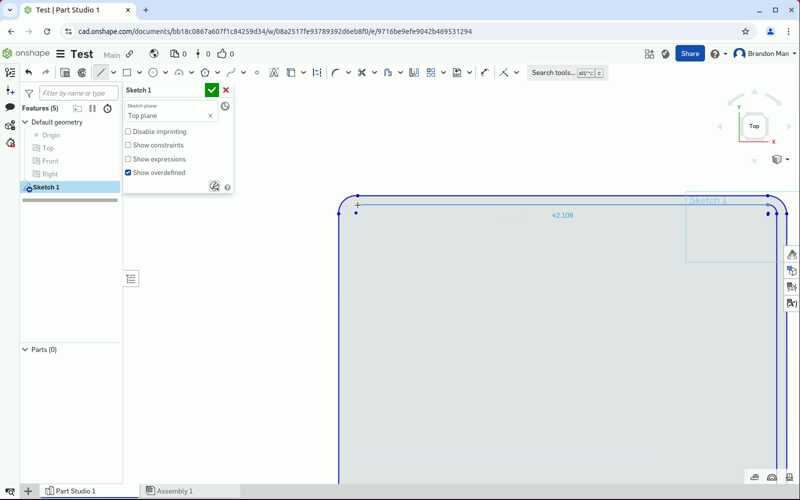
scroll(6)
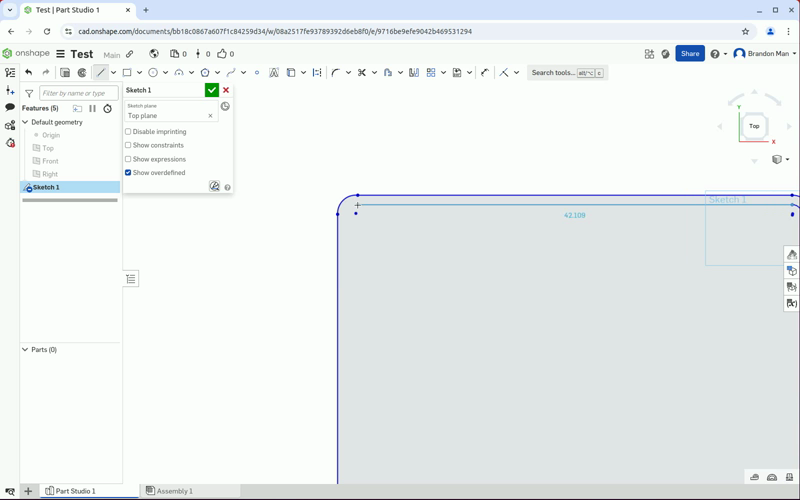
scroll(6)
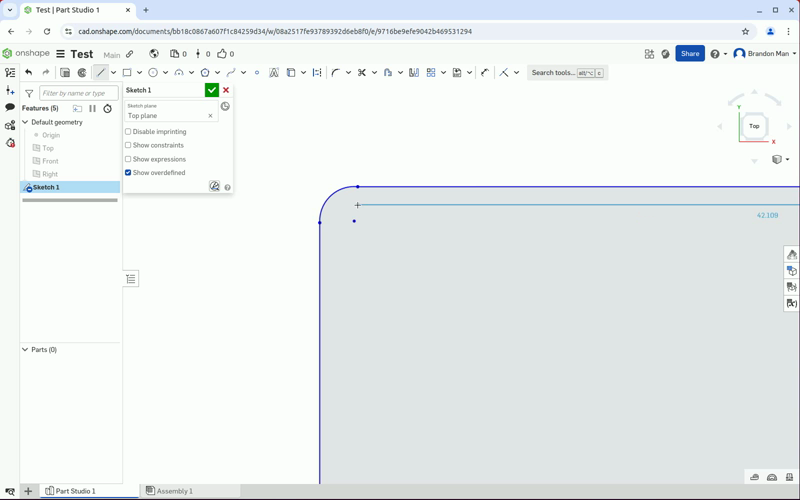
scroll(6)
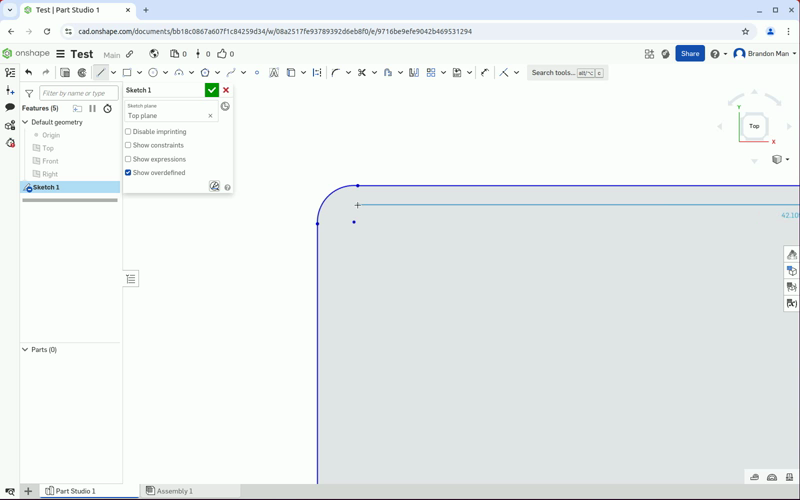
scroll(6)
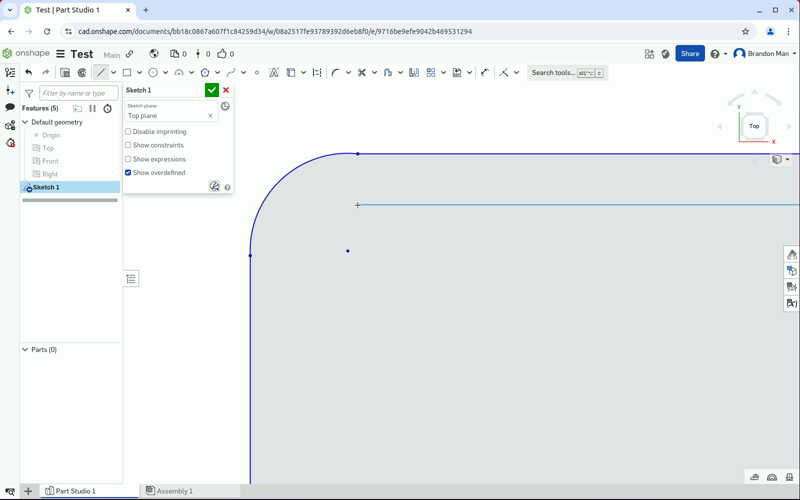
click(357, 204)
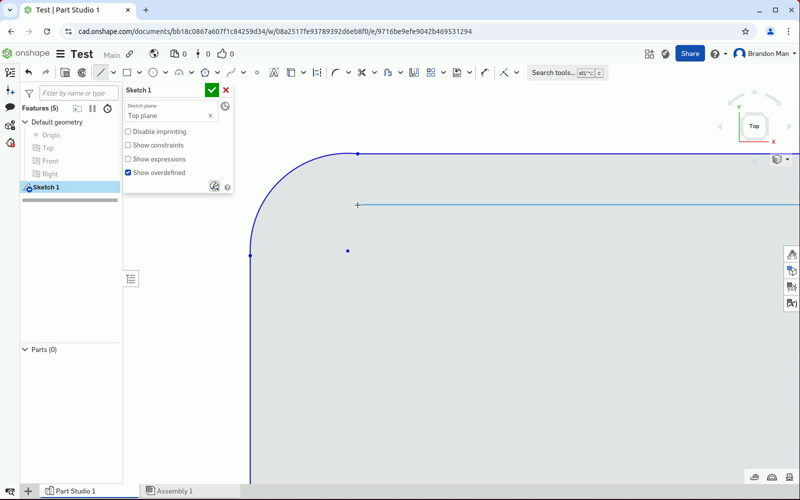
scroll(-6)
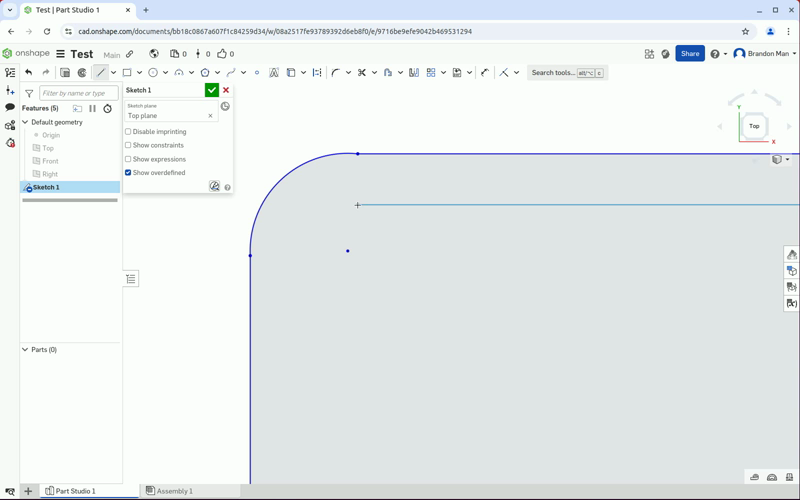
scroll(-6)
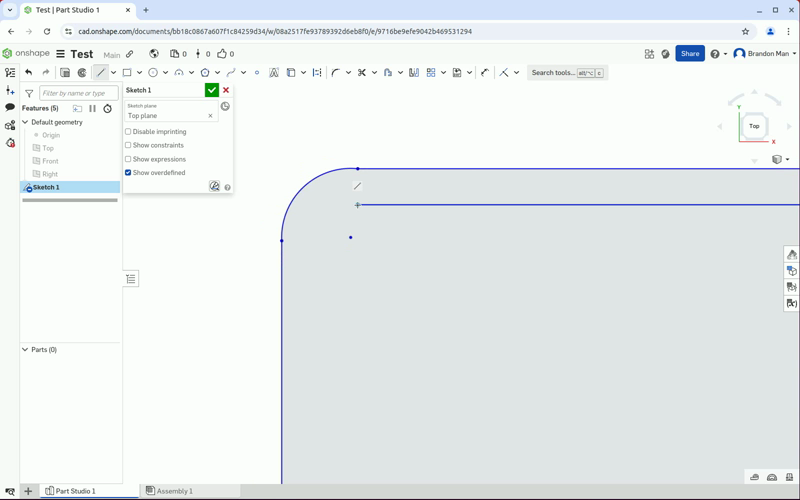
scroll(-6)
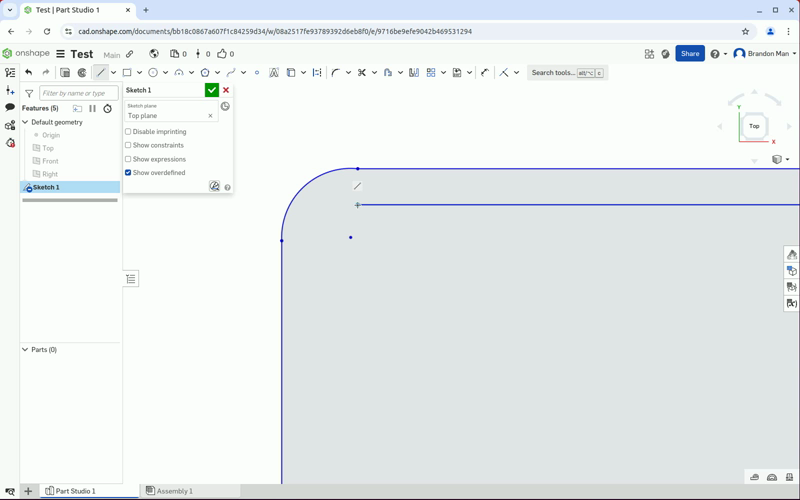
scroll(-6)
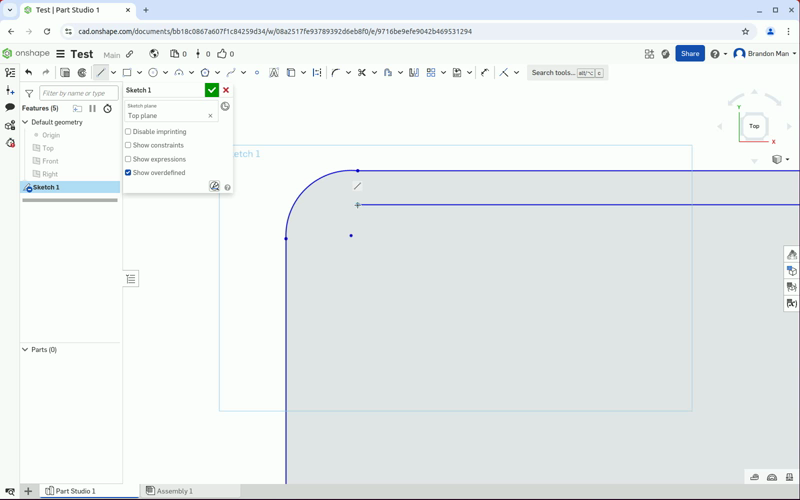
scroll(-6)
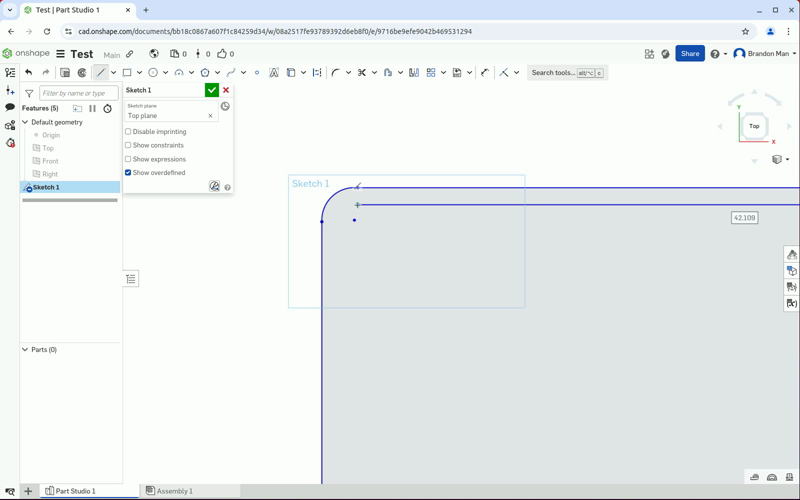
scroll(-6)
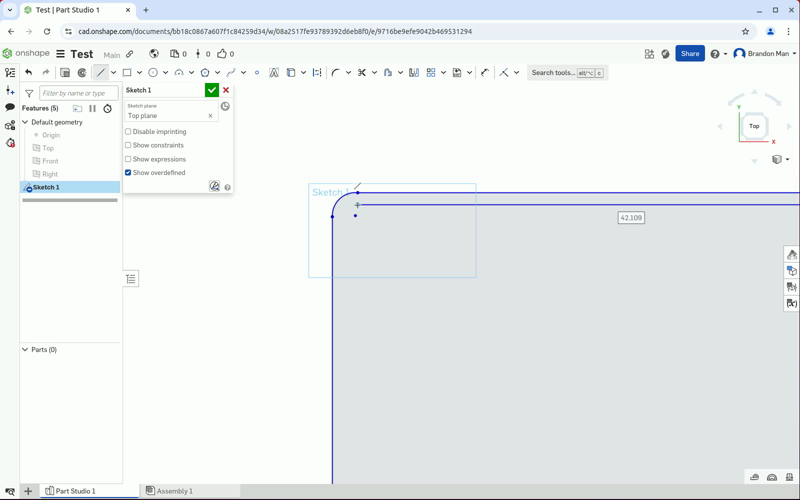
scroll(-6)
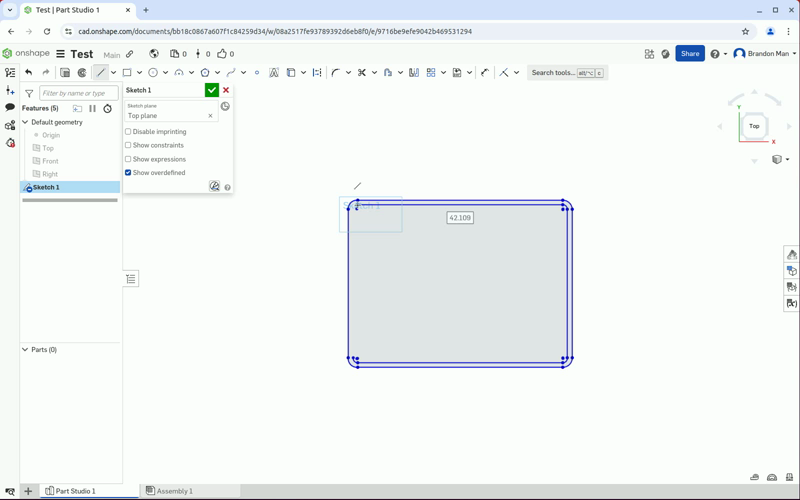
key_up(shift)
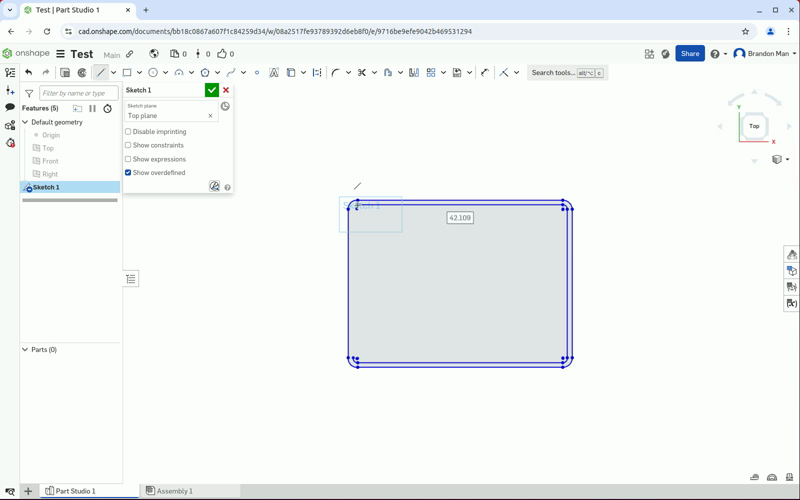
key(esc)
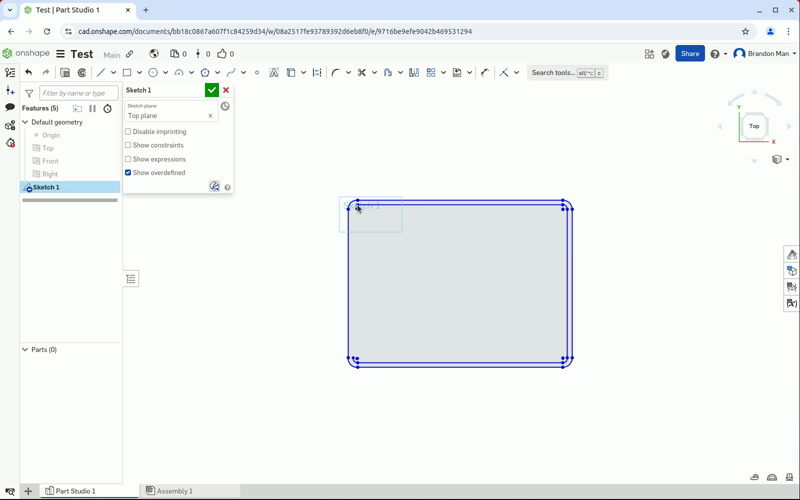
key(a)
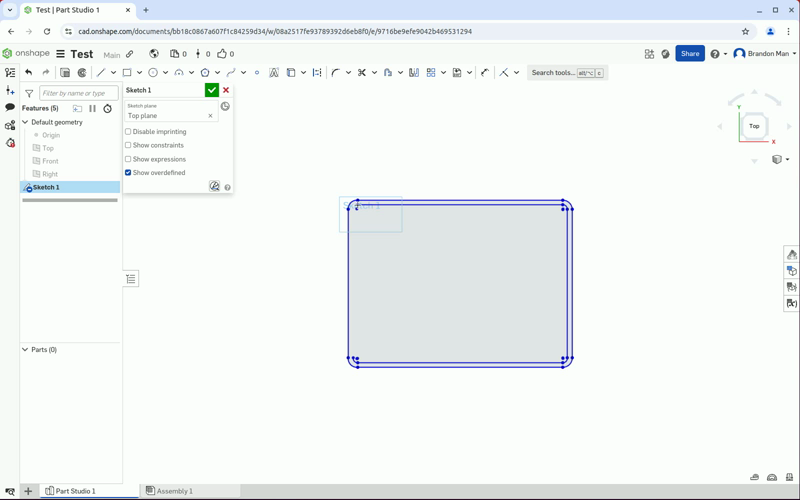
mouse_move(357, 204)
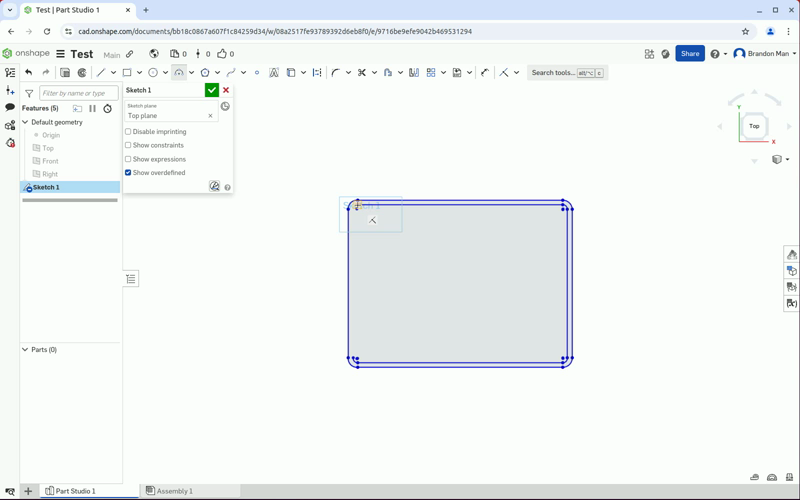
scroll(6)
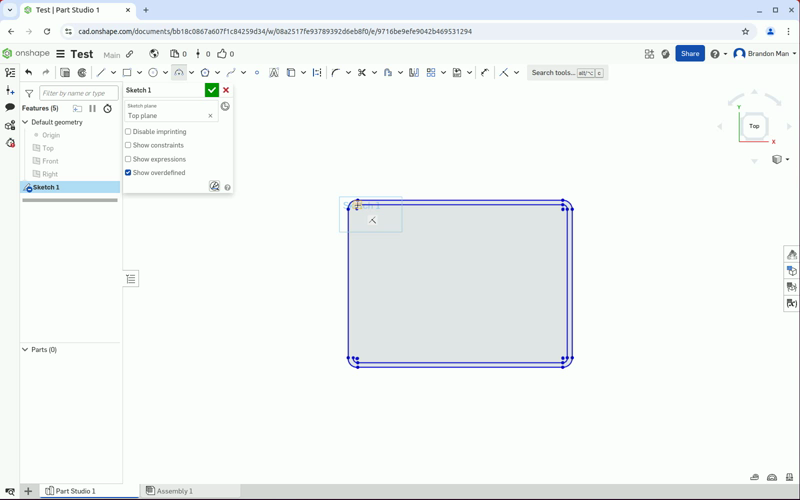
scroll(6)
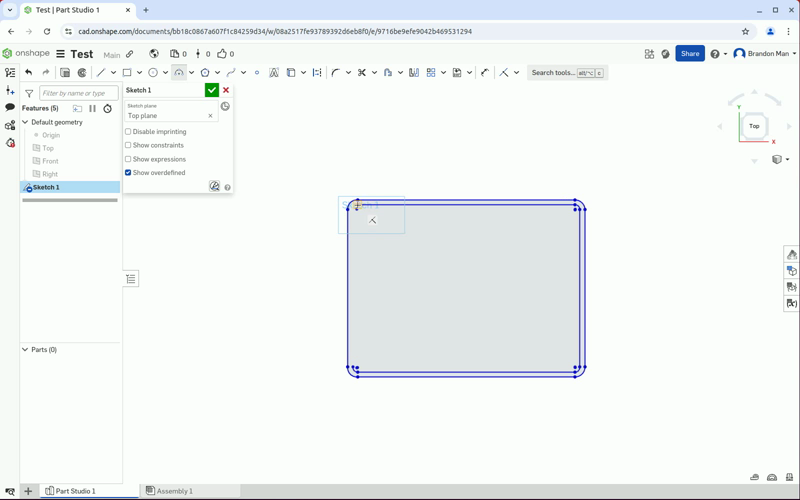
scroll(6)
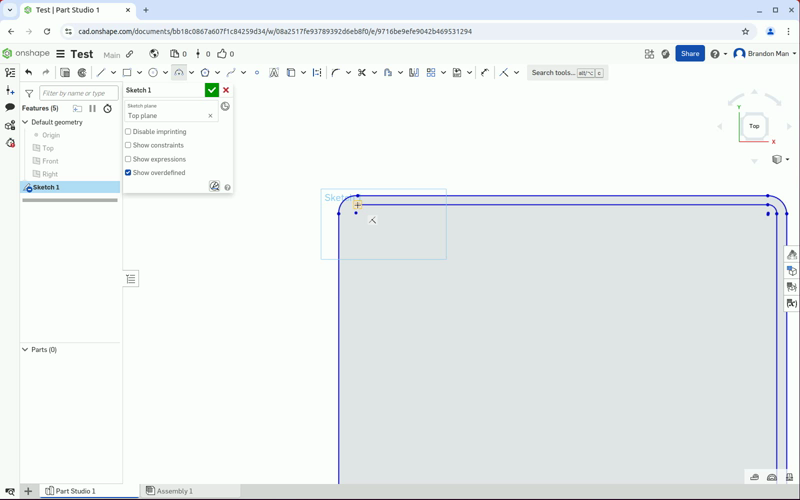
scroll(6)
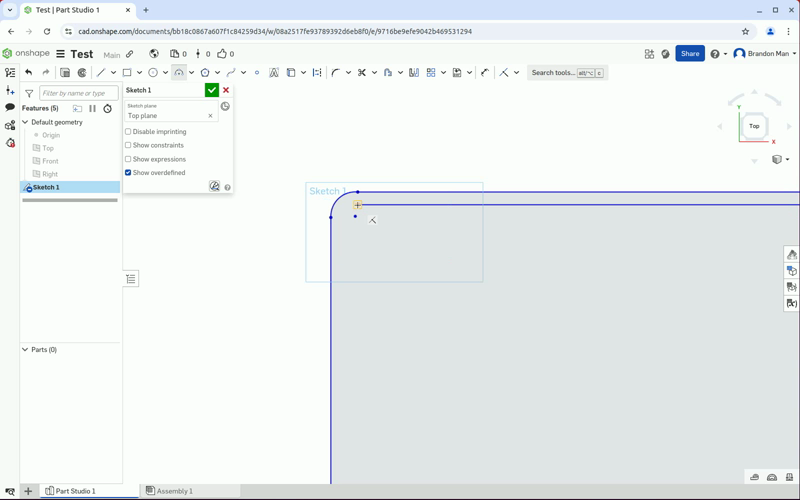
scroll(6)
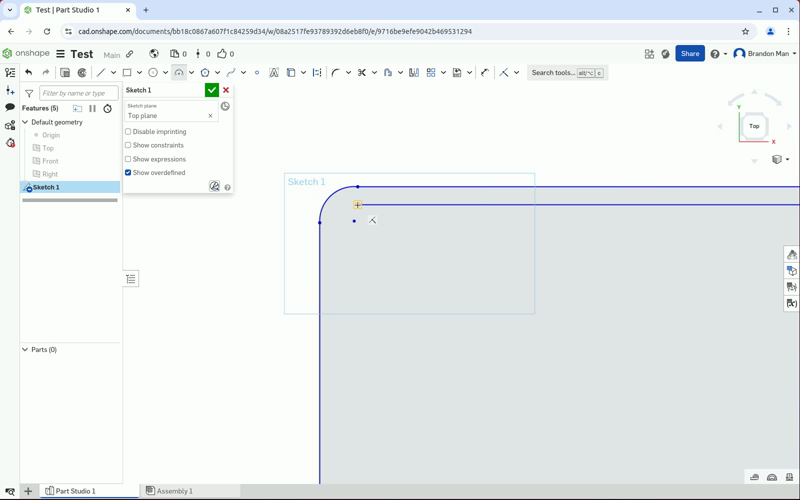
scroll(6)
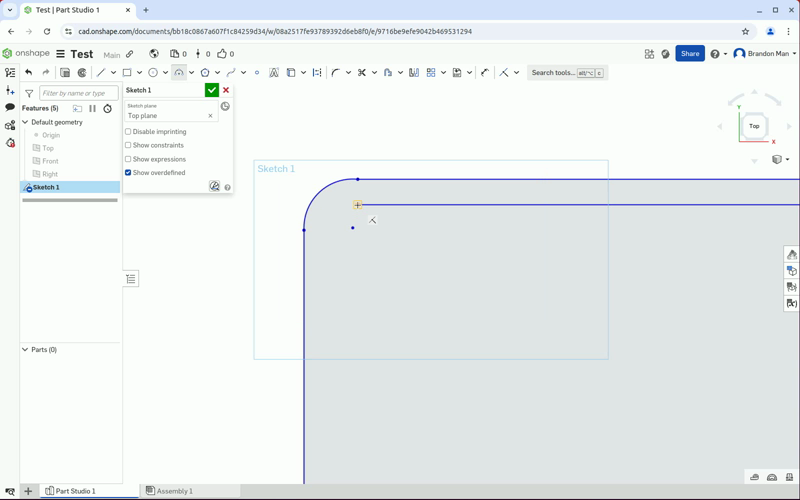
scroll(6)
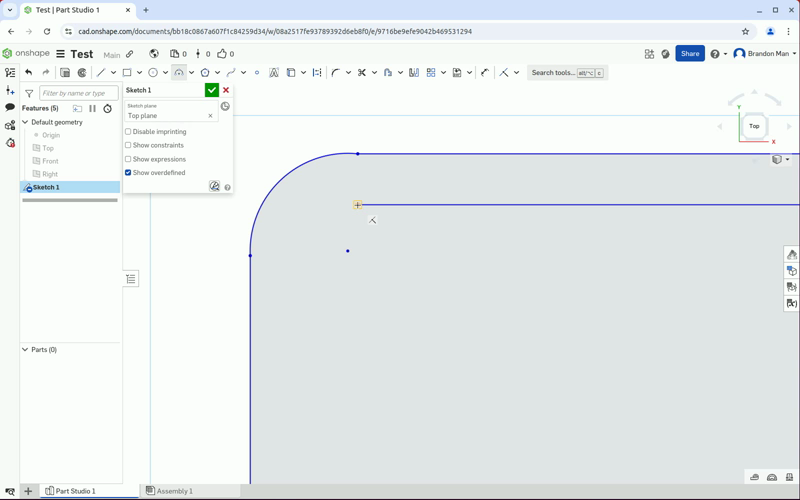
click(357, 204)
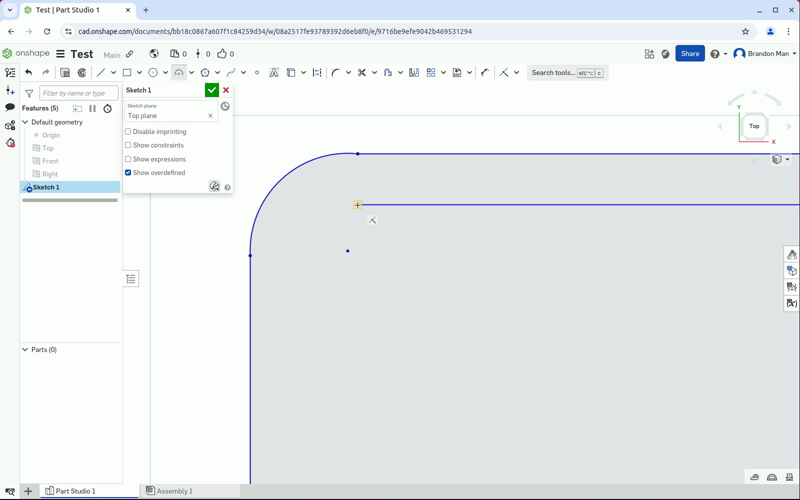
scroll(-6)
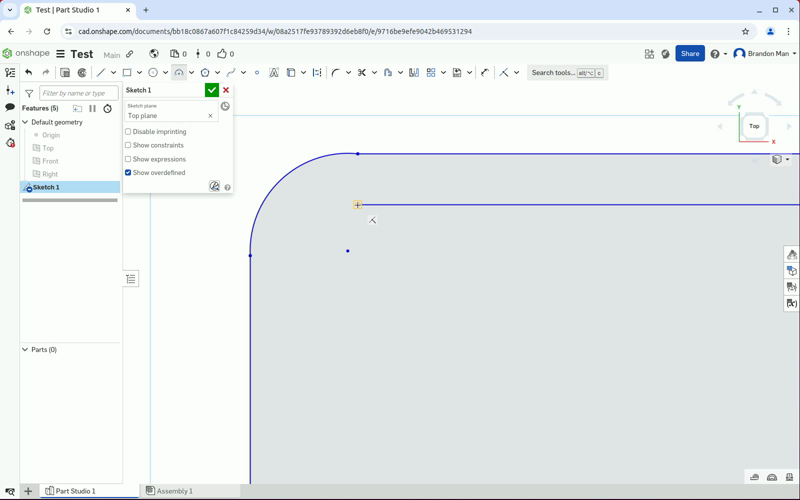
scroll(-6)
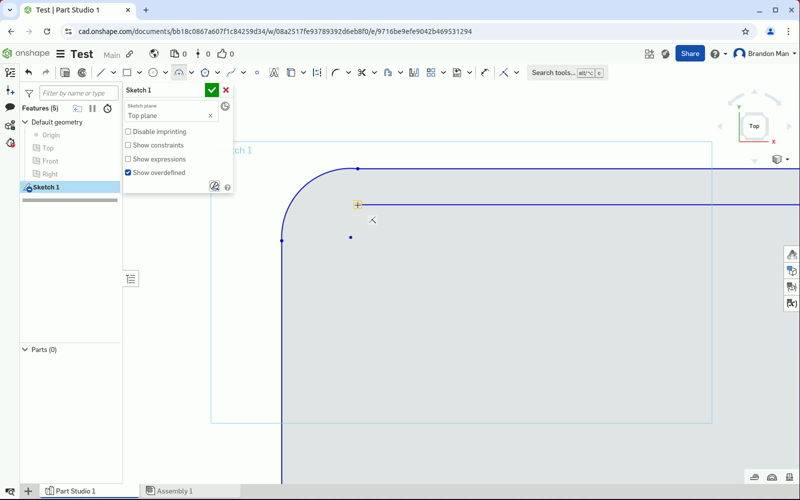
scroll(-6)
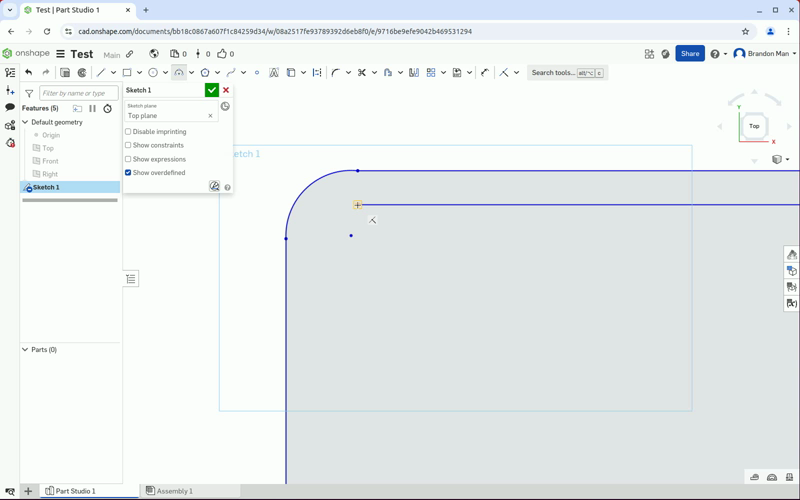
scroll(-6)
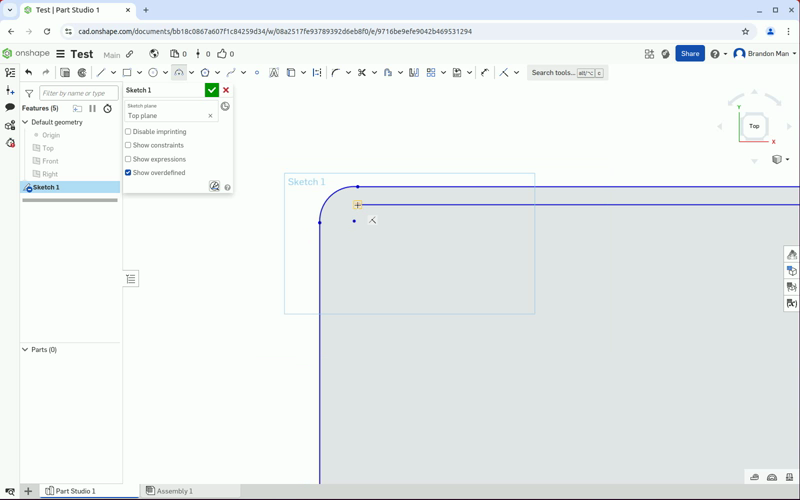
scroll(-6)
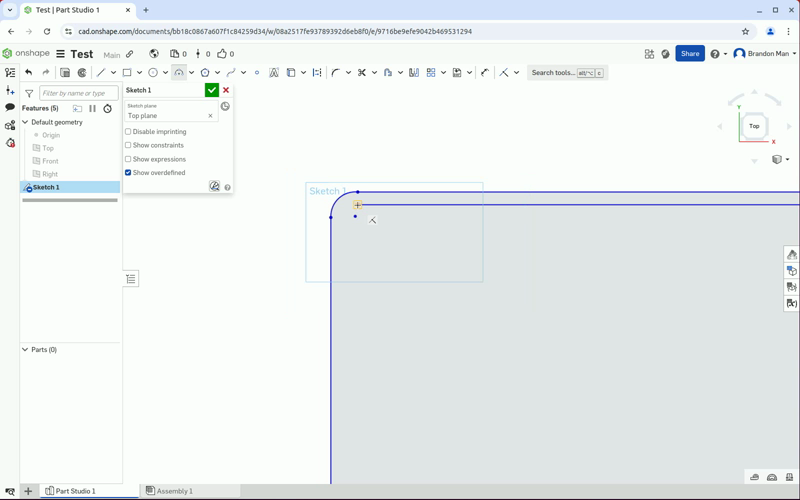
scroll(-6)
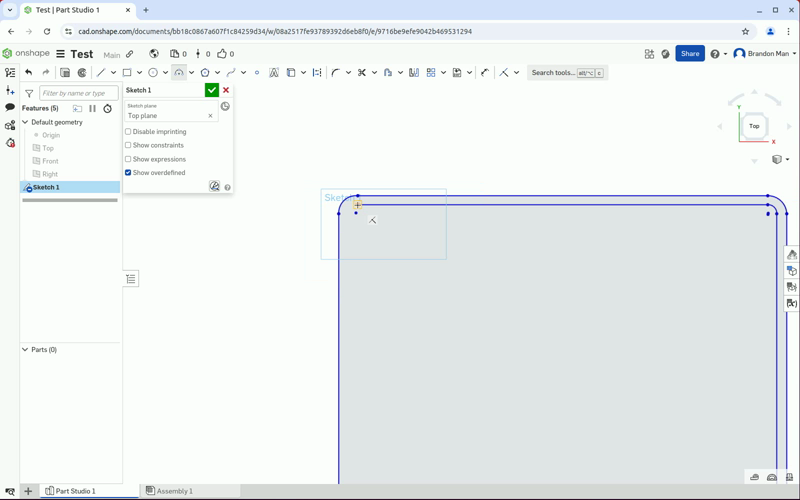
scroll(-6)
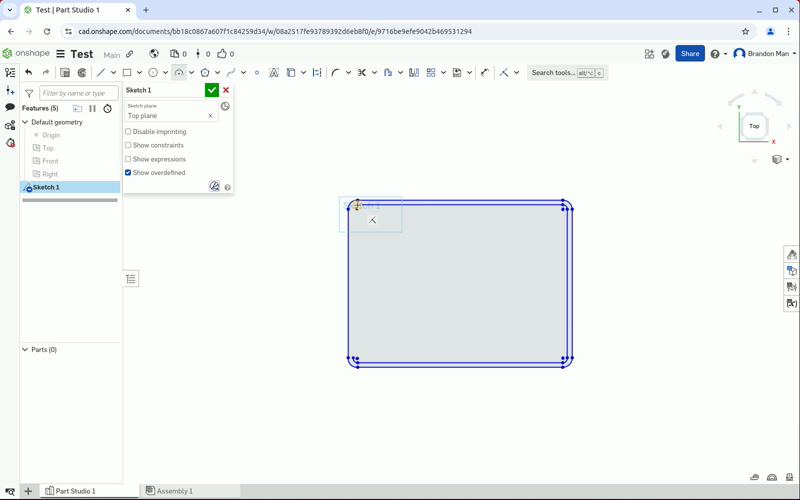
key_down(shift)
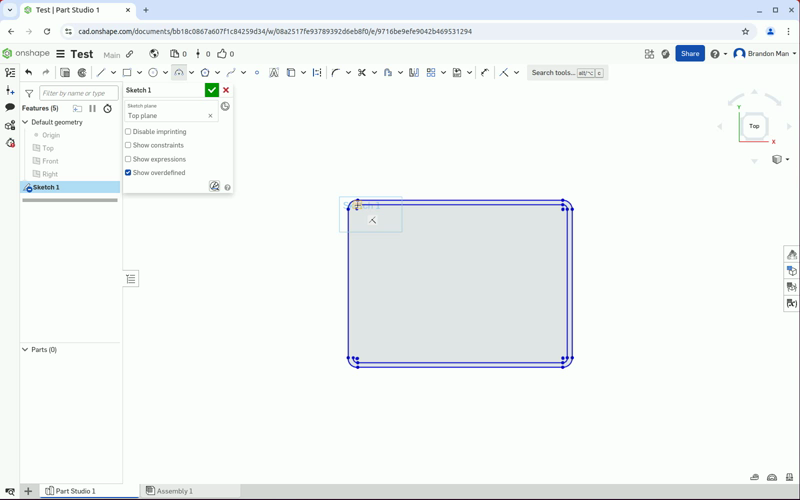
mouse_move(353, 209)
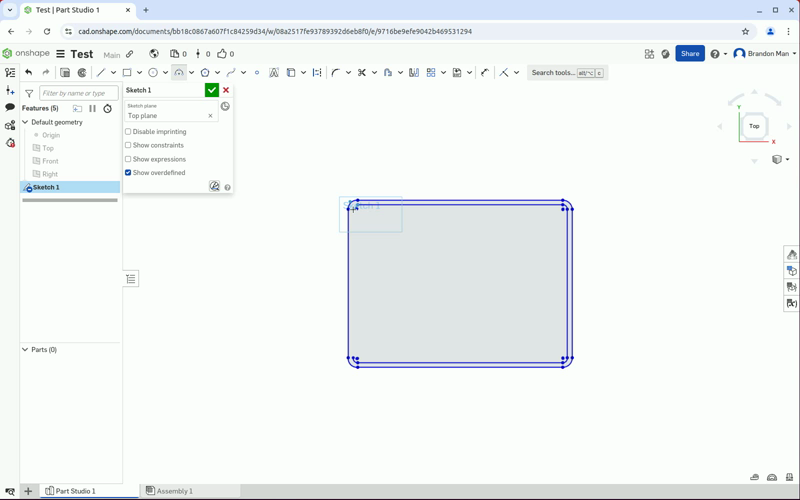
scroll(6)
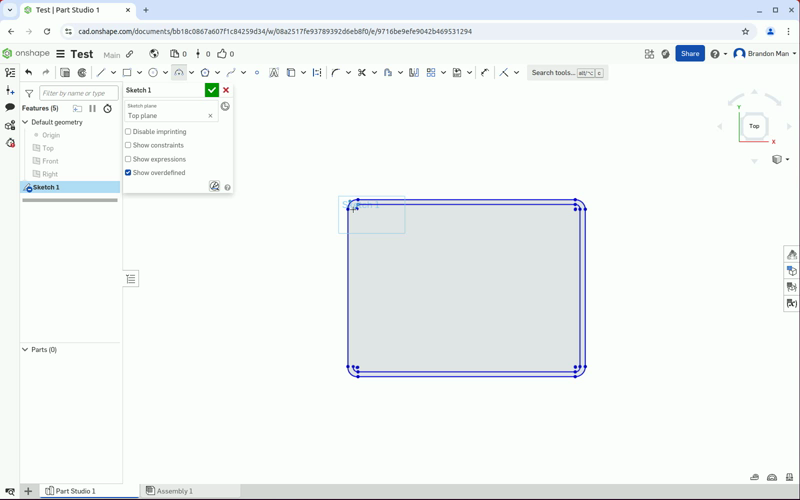
scroll(6)
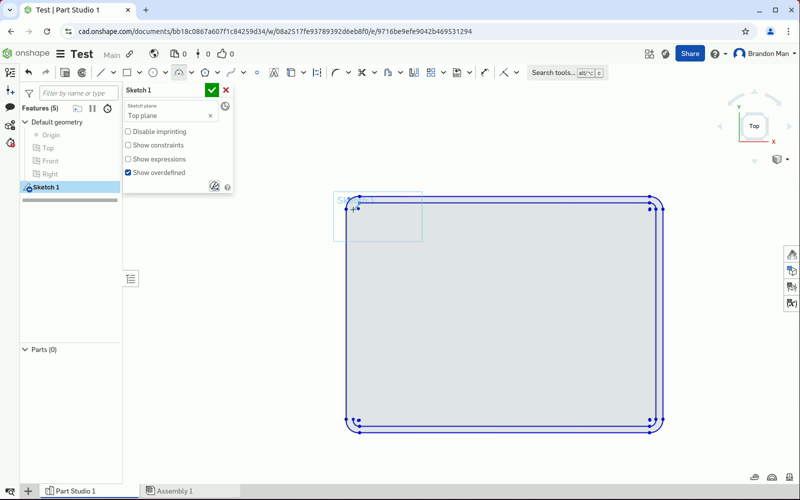
scroll(6)
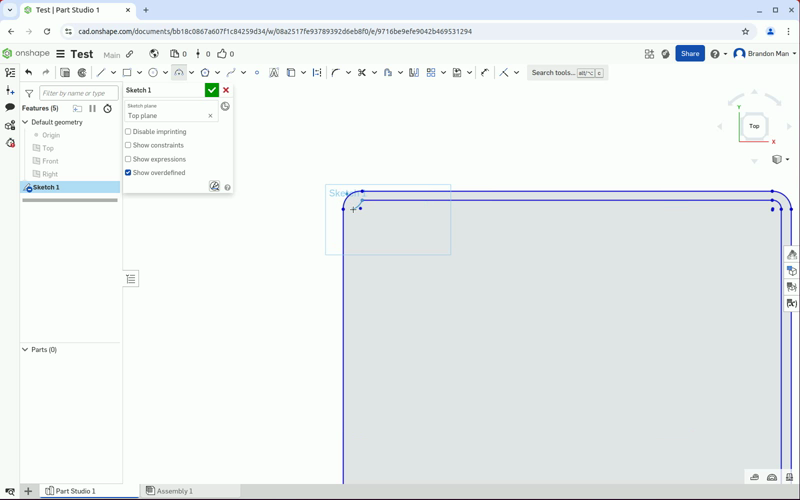
scroll(6)
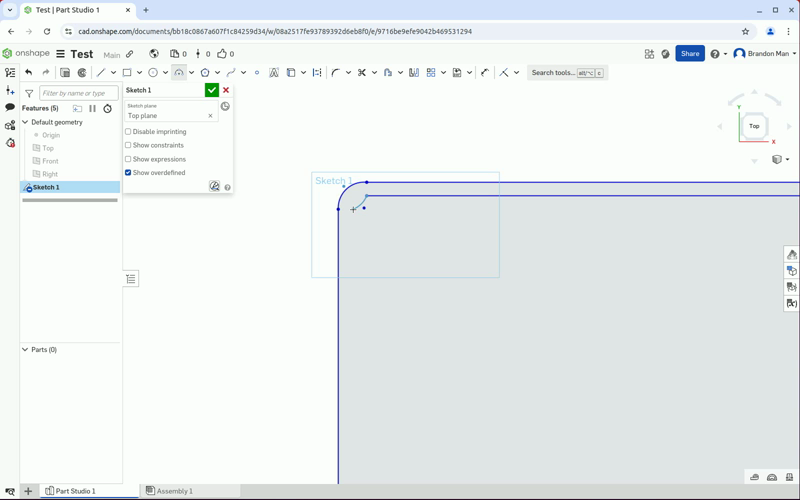
scroll(6)
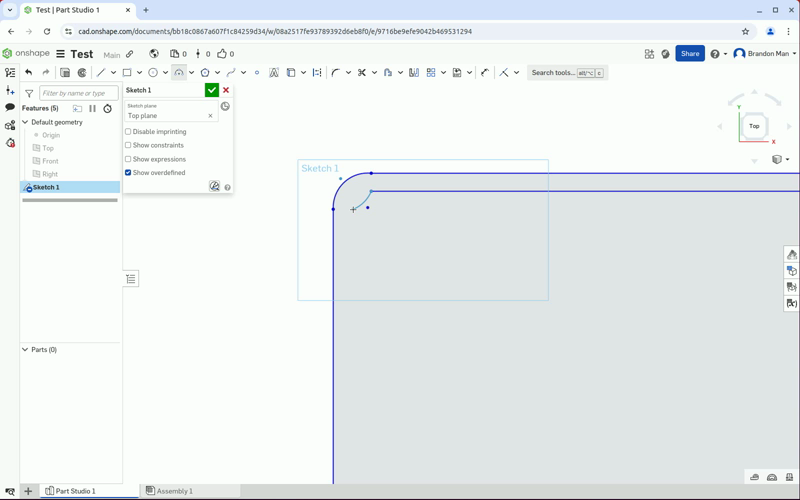
scroll(6)
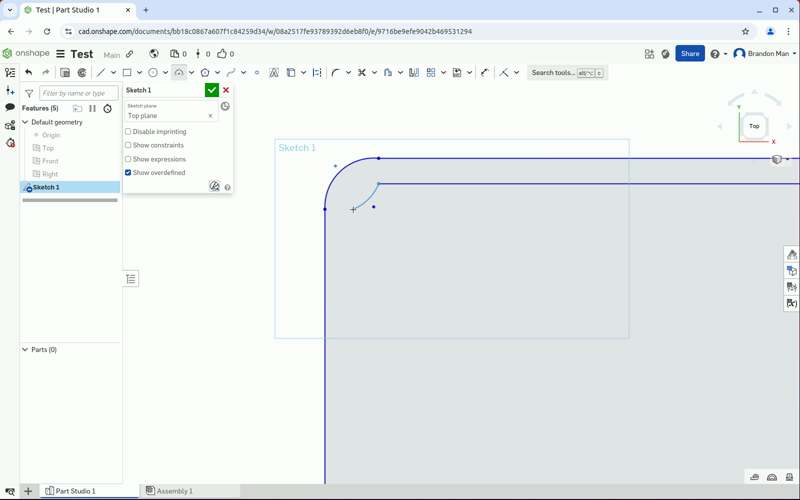
scroll(6)
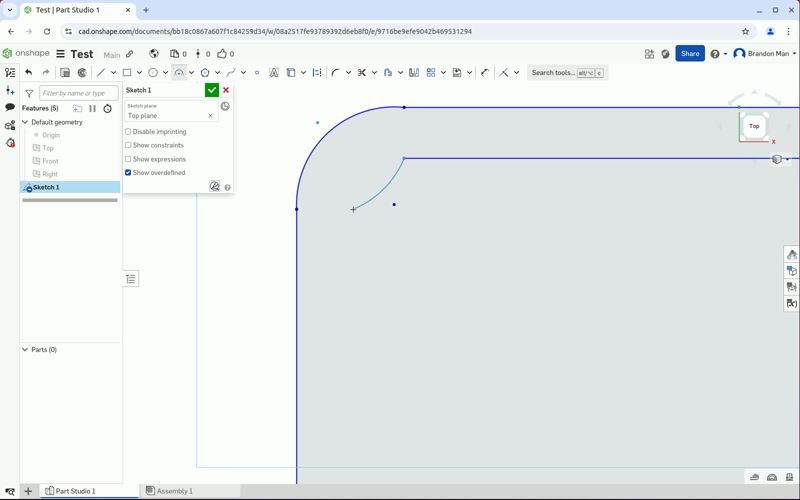
click(353, 209)
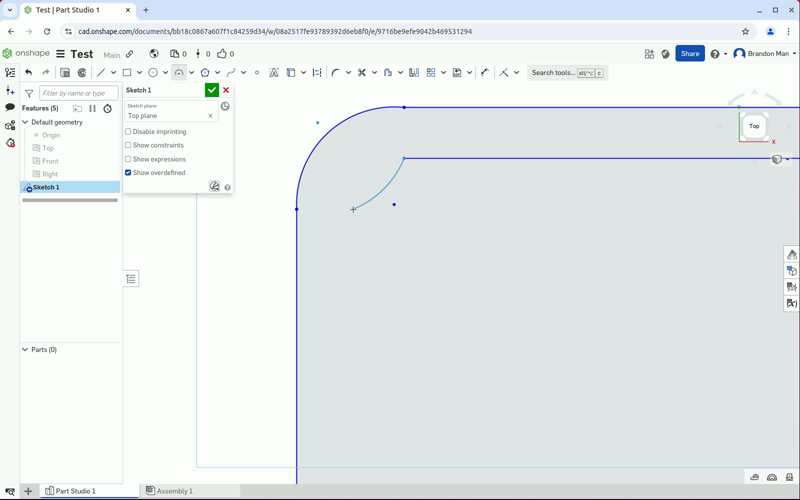
scroll(-6)
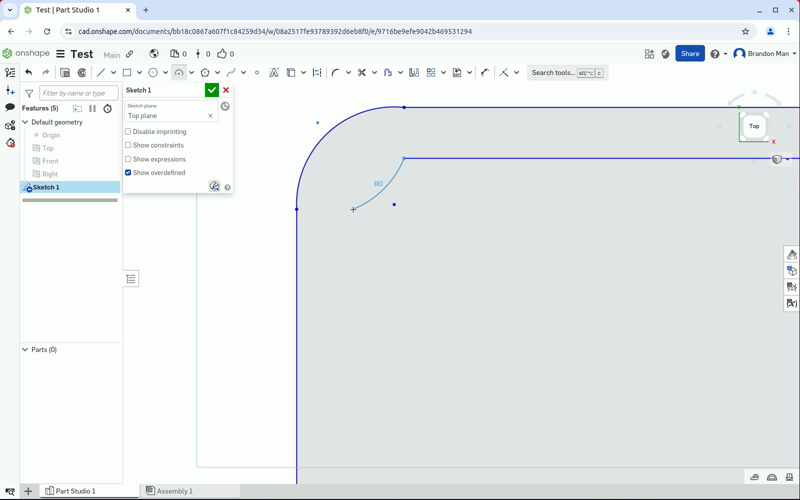
scroll(-6)
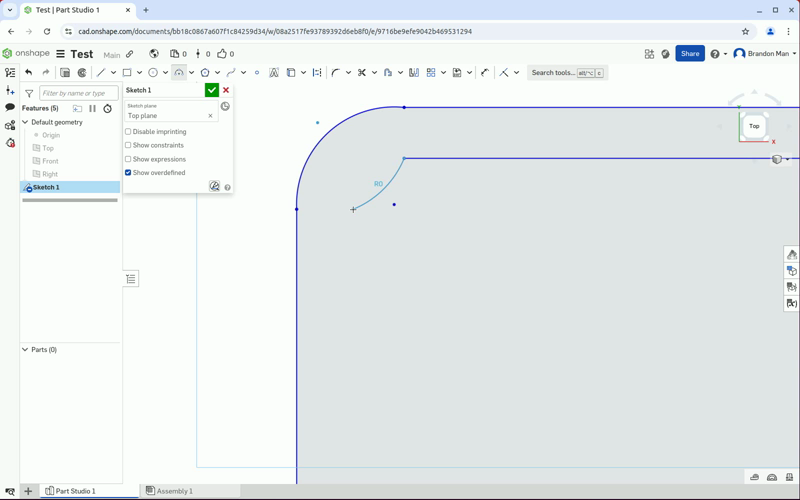
scroll(-6)
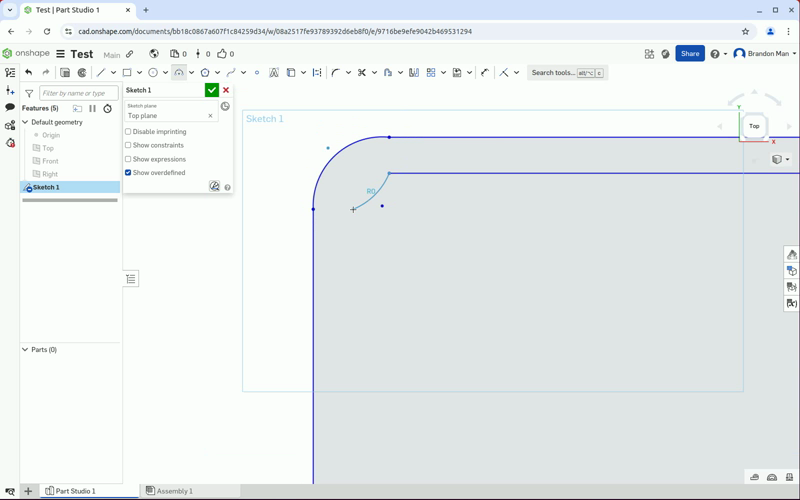
scroll(-6)
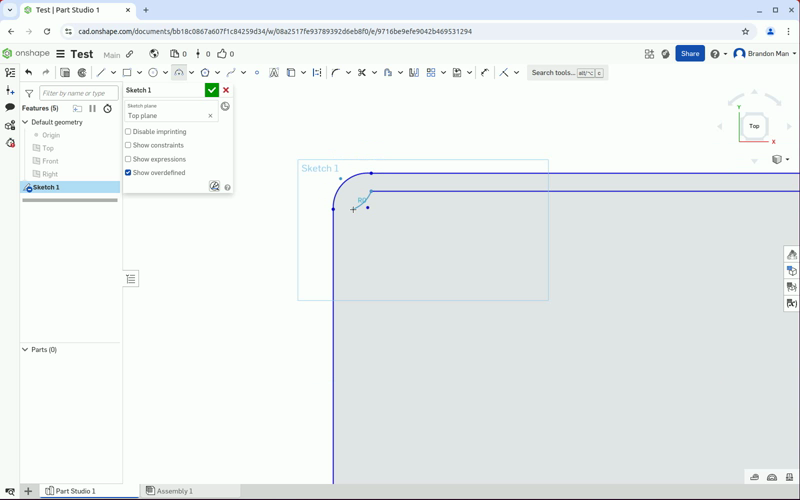
scroll(-6)
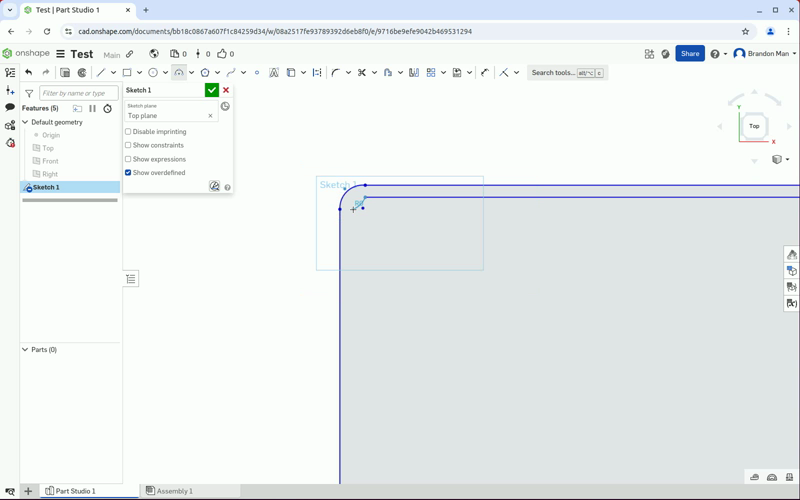
scroll(-6)
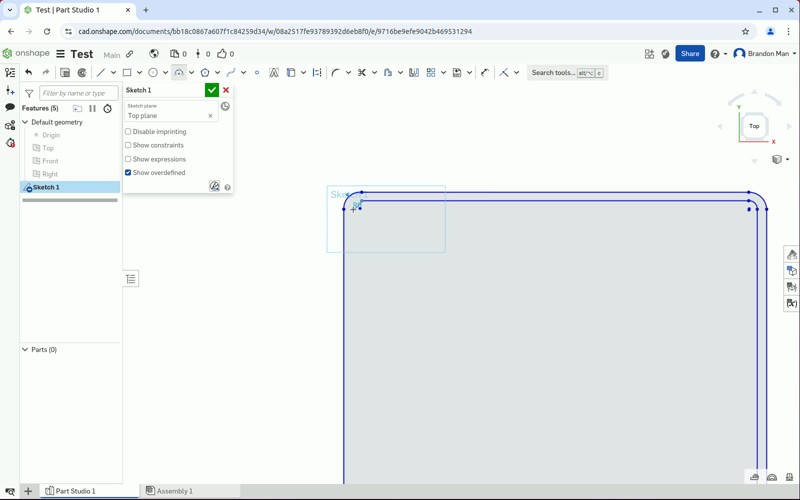
scroll(-6)
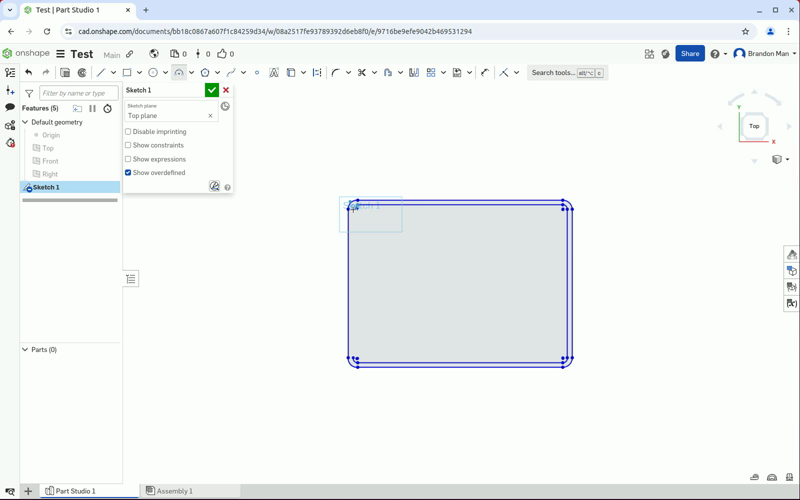
mouse_move(354, 206)
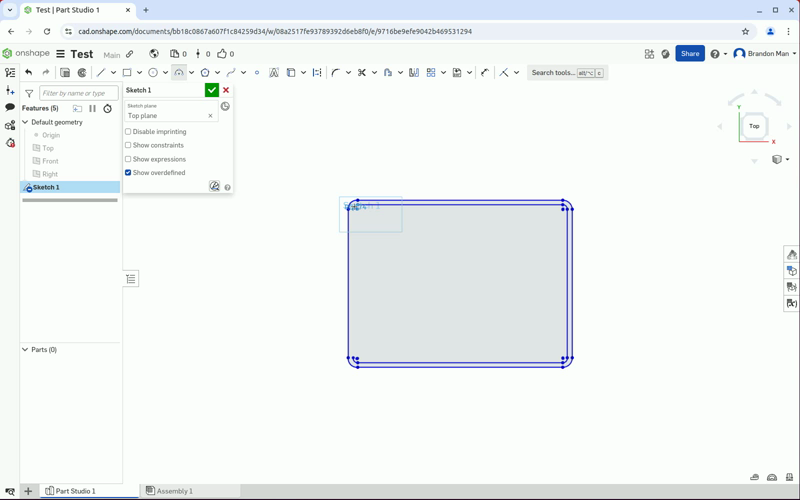
scroll(6)
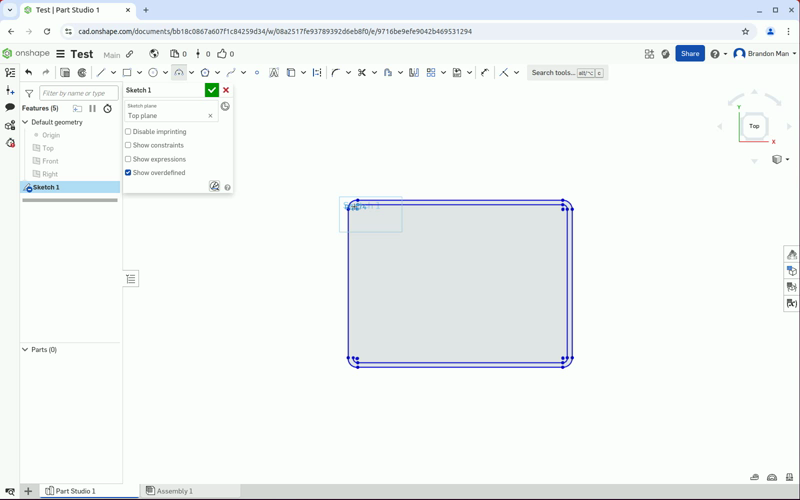
scroll(6)
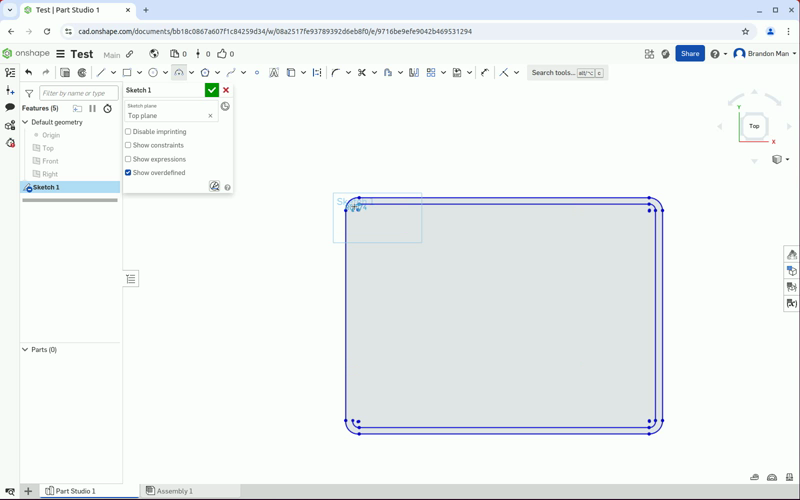
scroll(6)
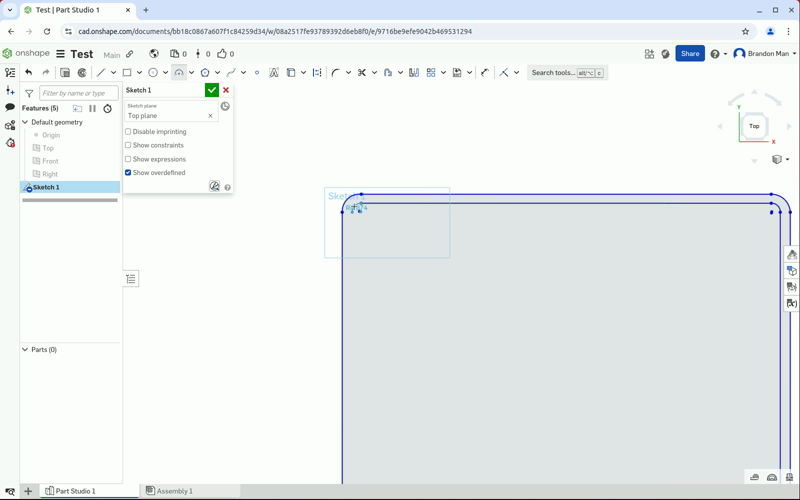
scroll(6)
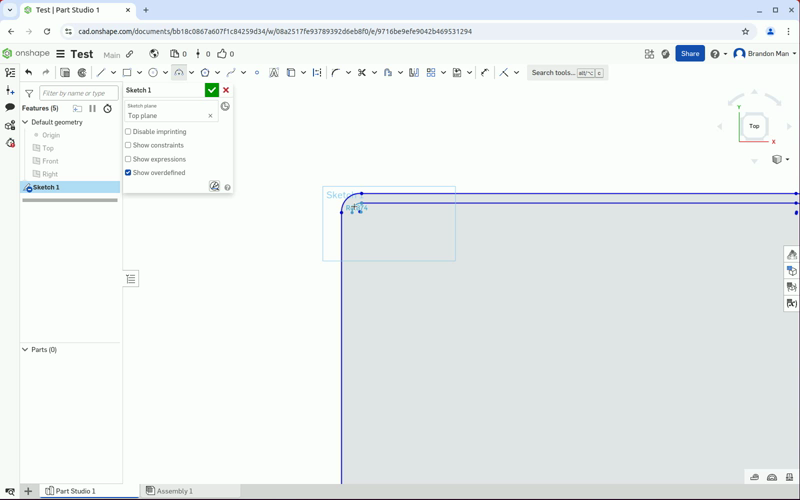
scroll(6)
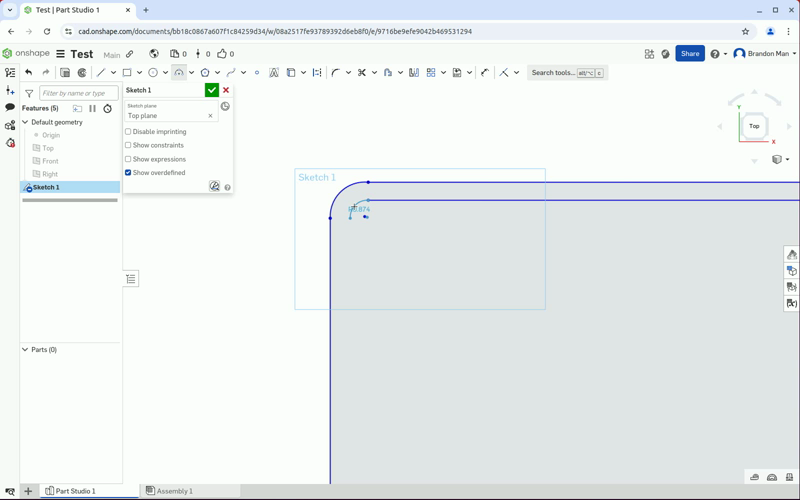
scroll(6)
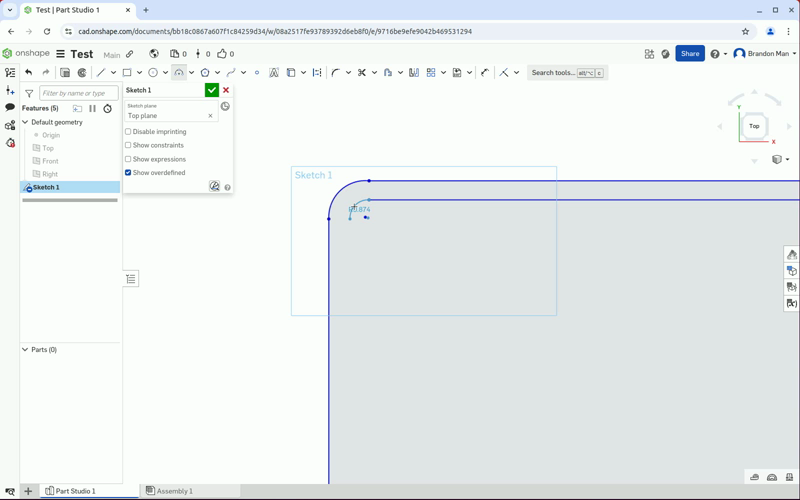
scroll(6)
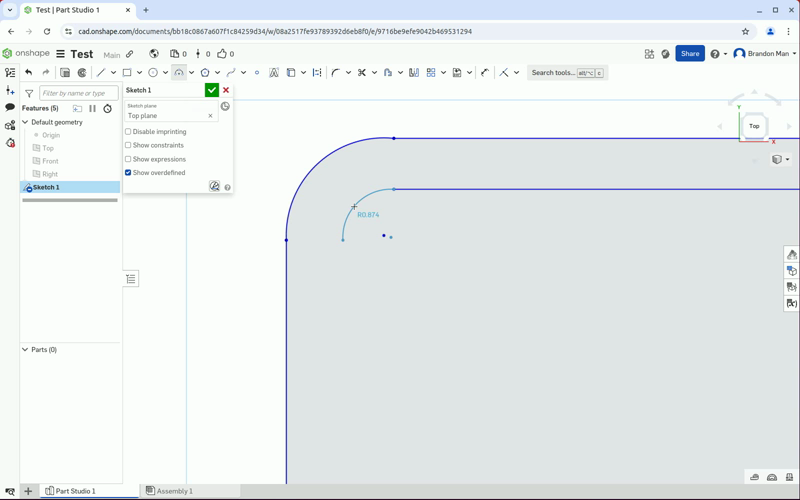
click(354, 206)
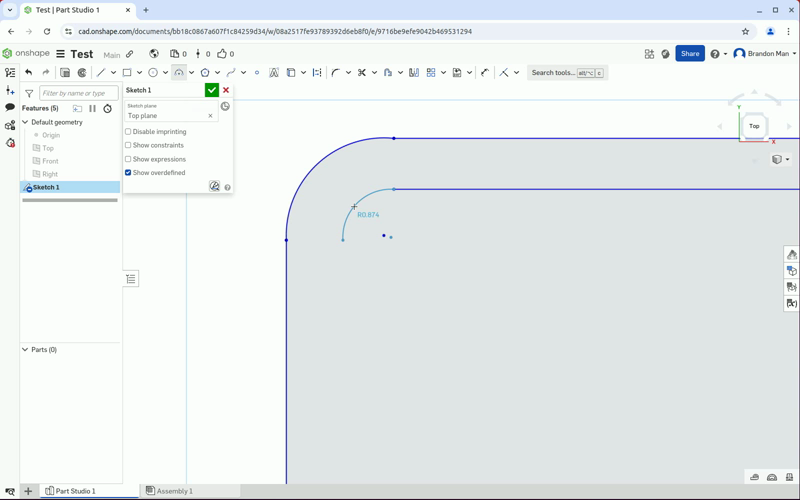
scroll(-6)
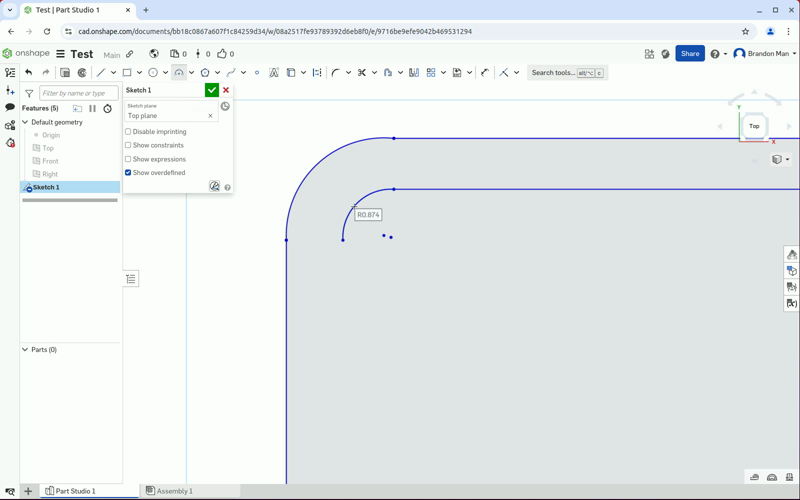
scroll(-6)
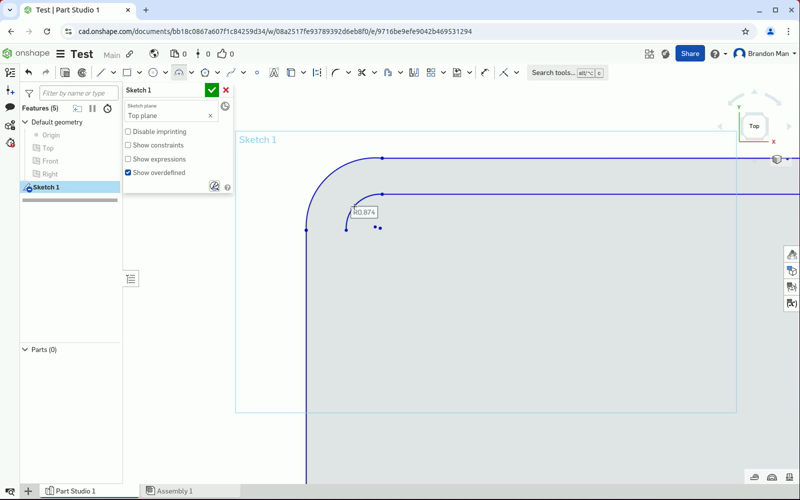
scroll(-6)
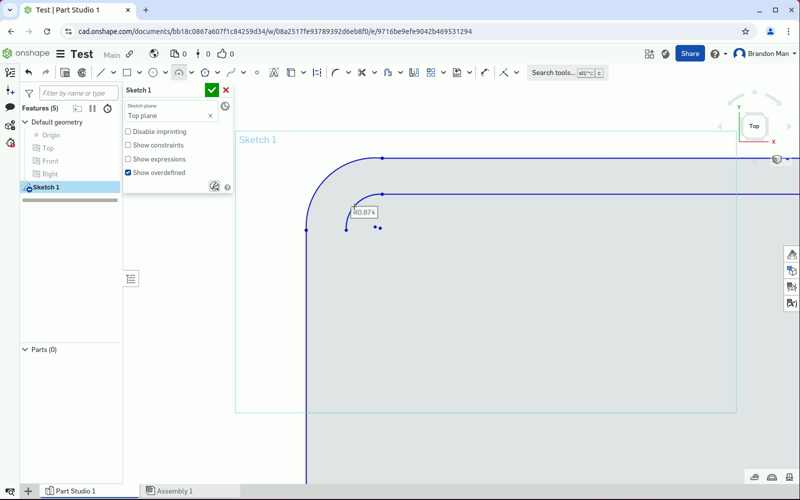
scroll(-6)
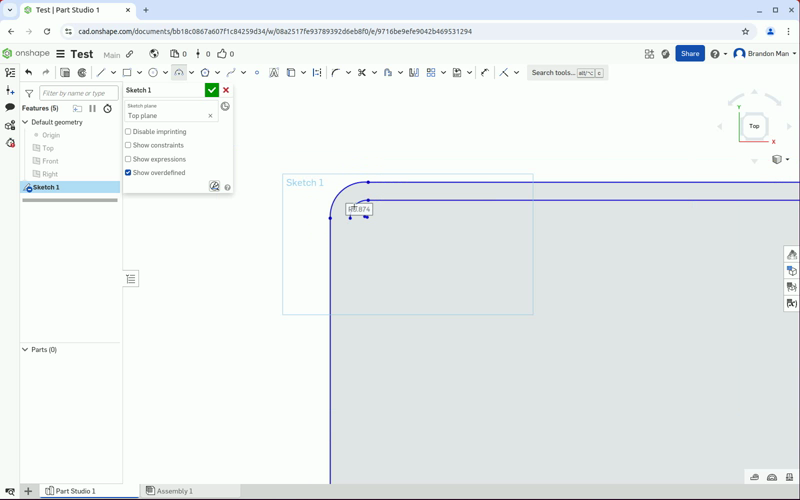
scroll(-6)
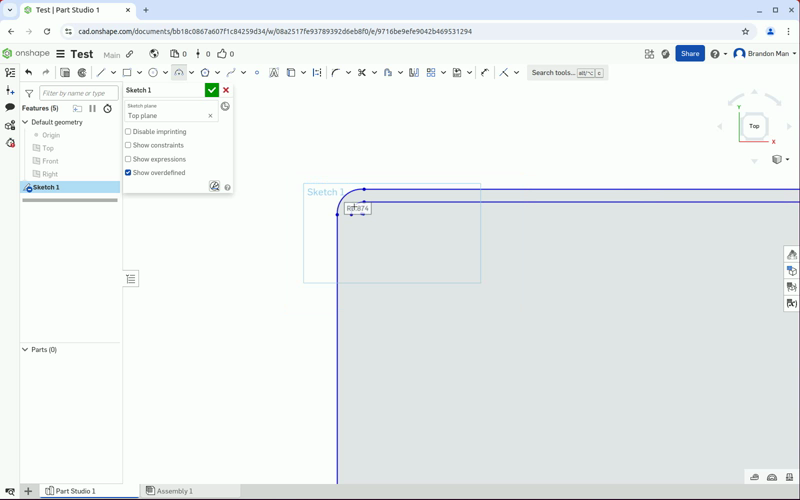
scroll(-6)
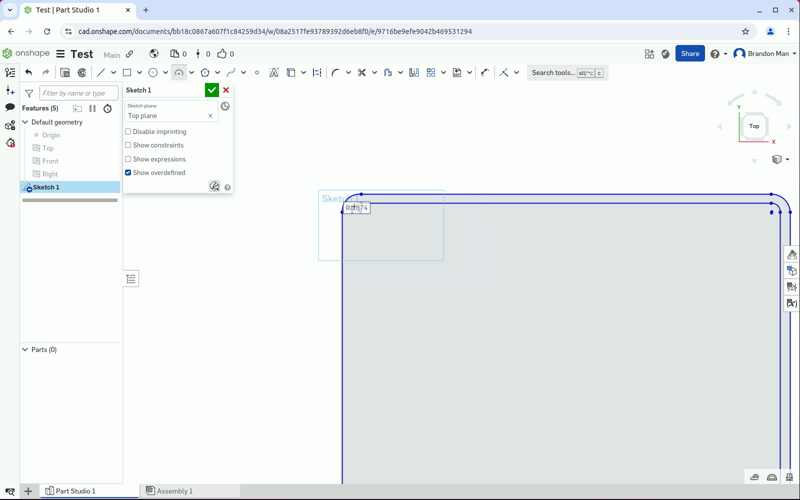
scroll(-6)
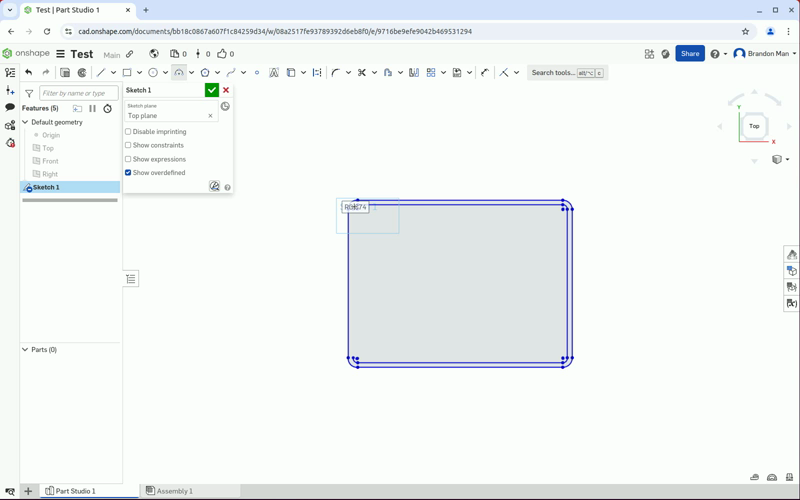
key_up(shift)
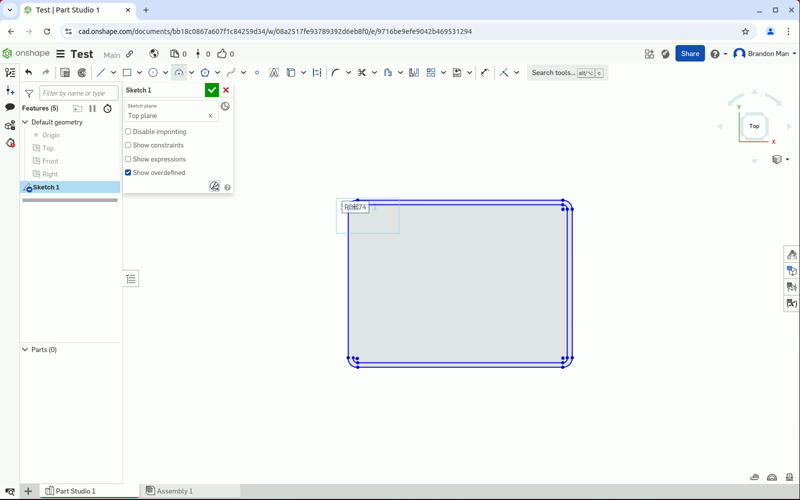
key(esc)
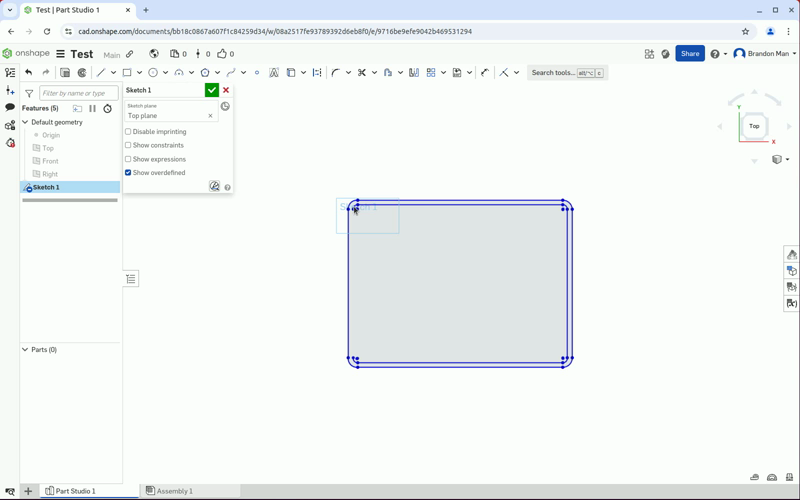
key(l)
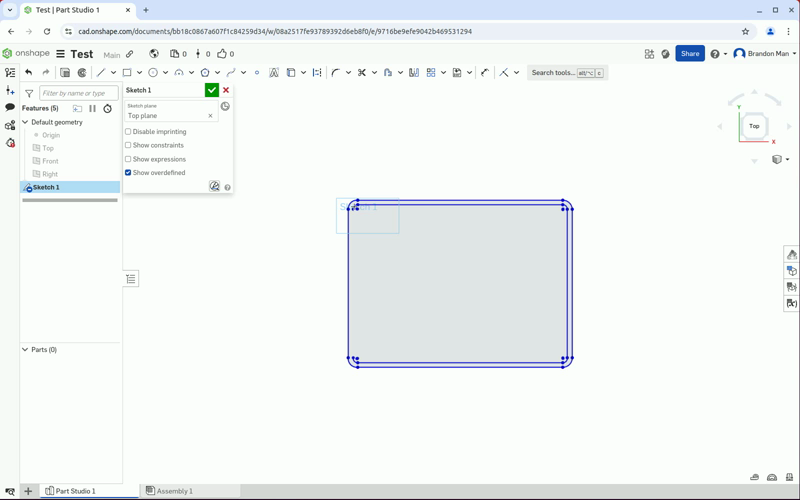
mouse_move(353, 209)
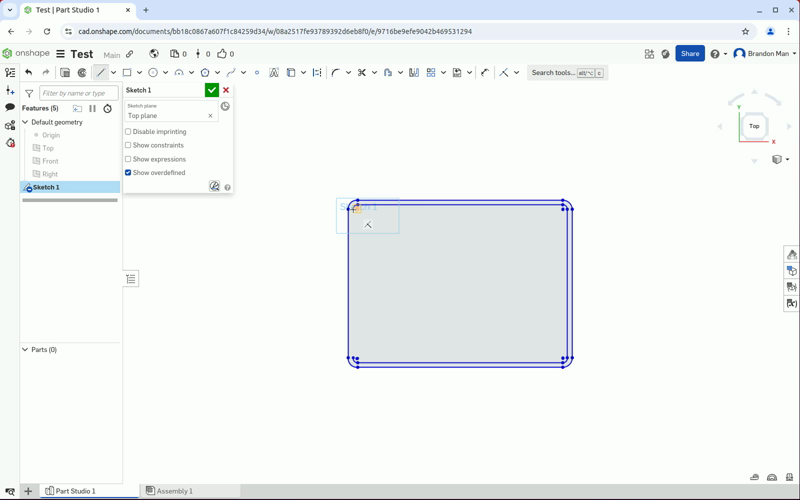
scroll(6)
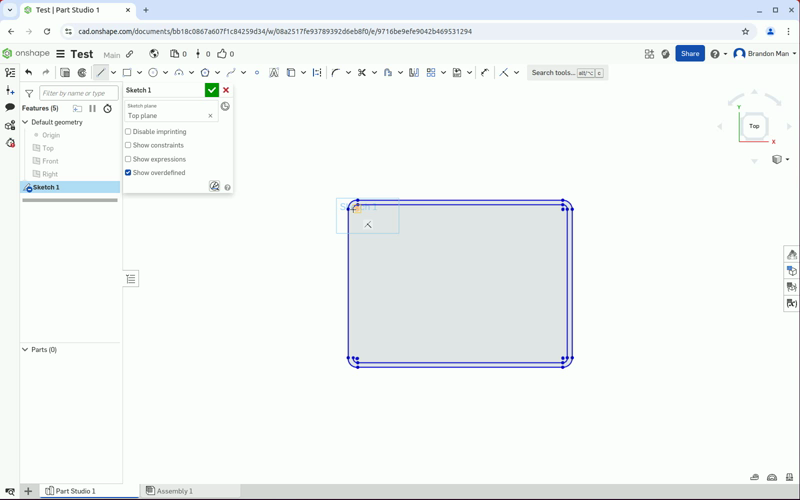
scroll(6)
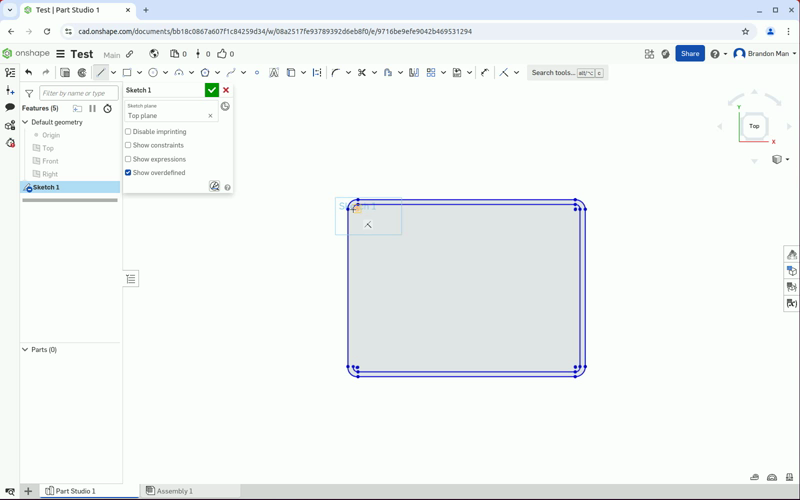
scroll(6)
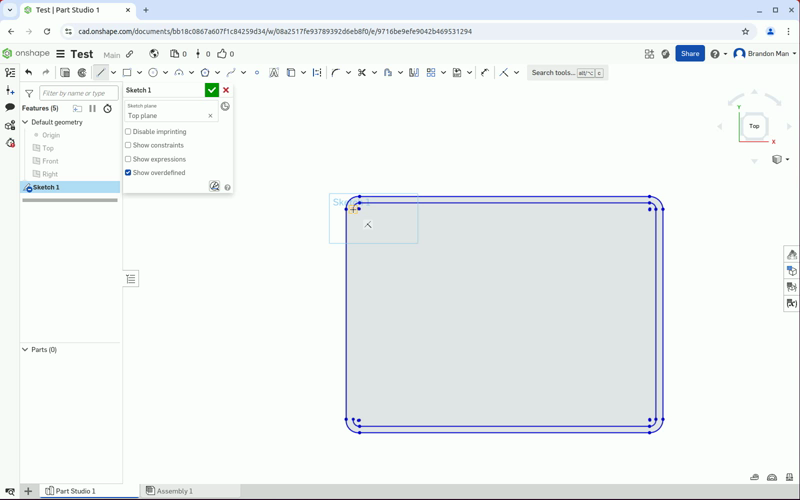
scroll(6)
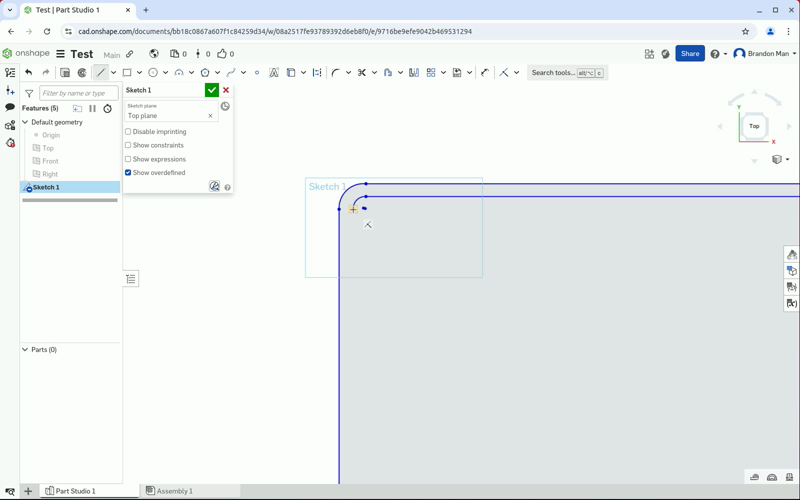
scroll(6)
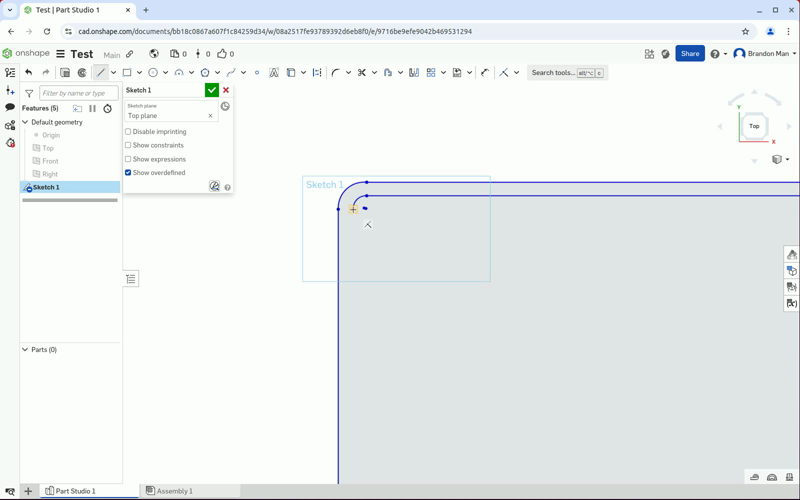
scroll(6)
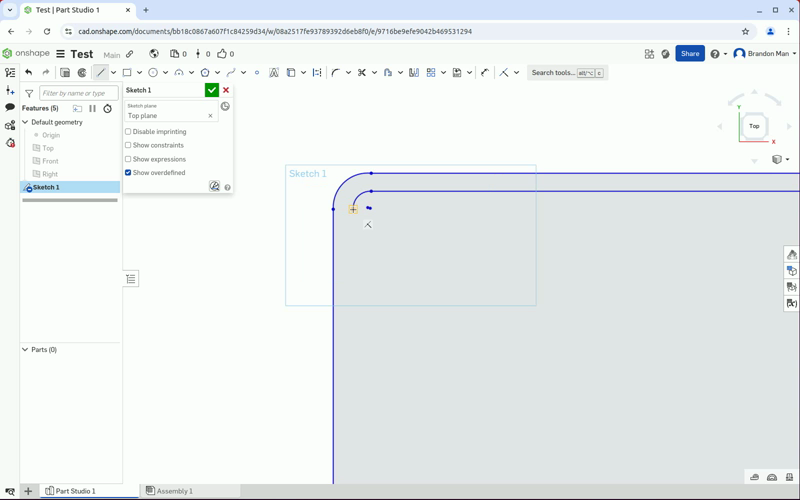
scroll(6)
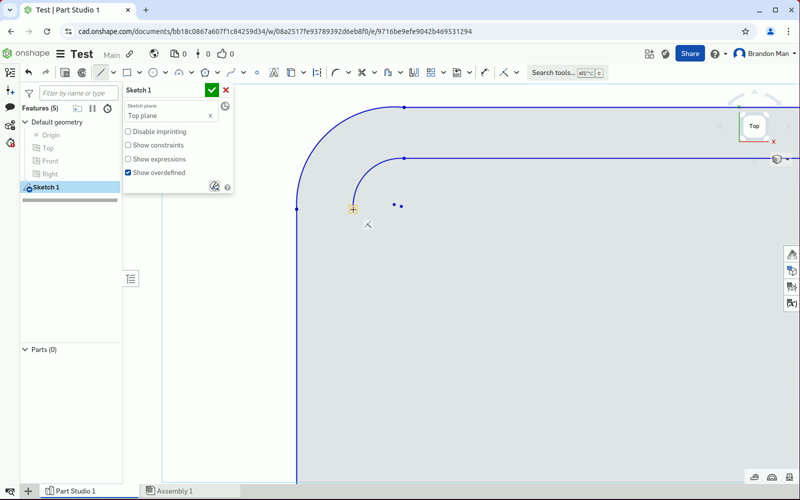
click(353, 209)
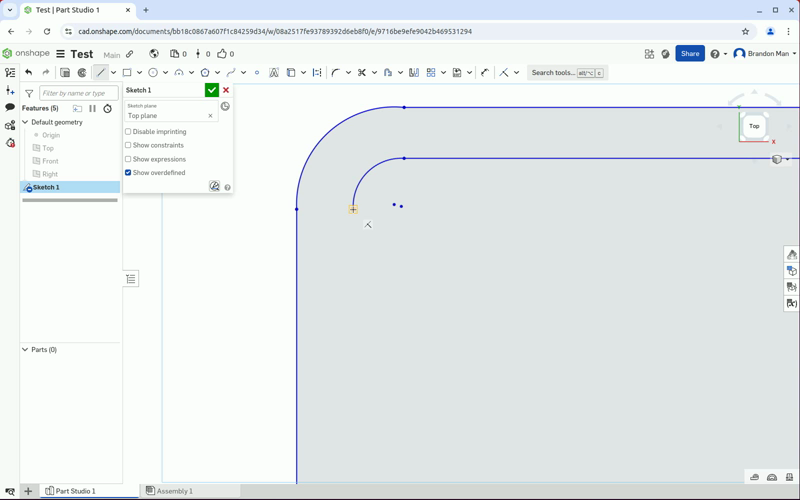
scroll(-6)
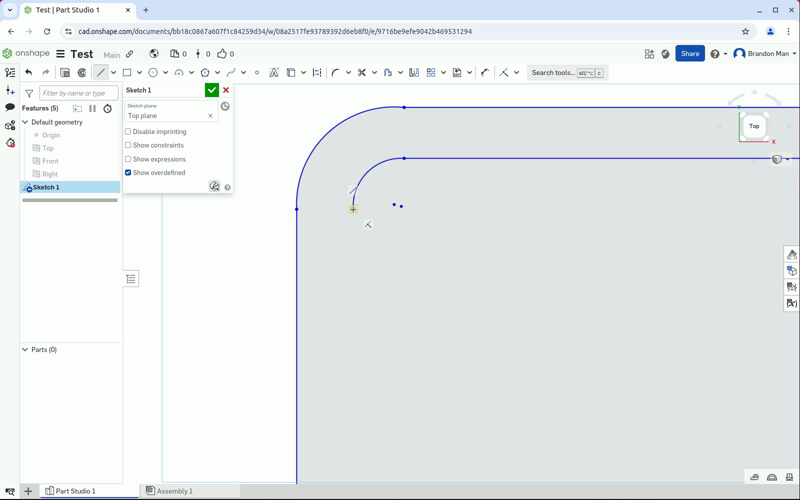
scroll(-6)
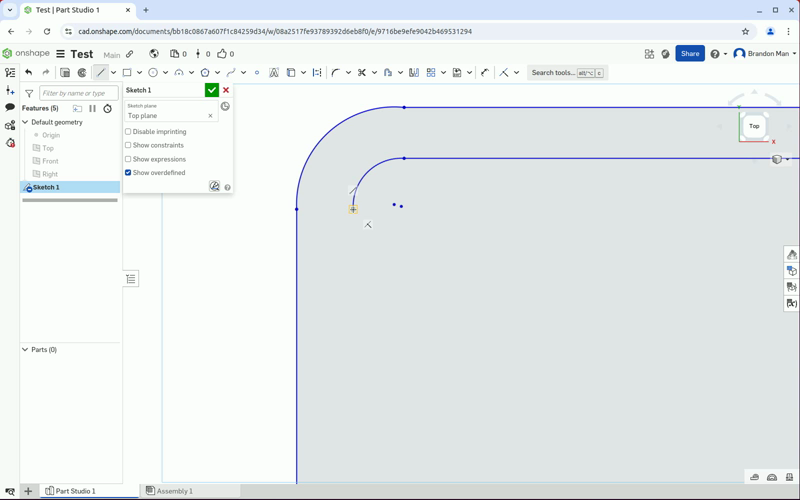
scroll(-6)
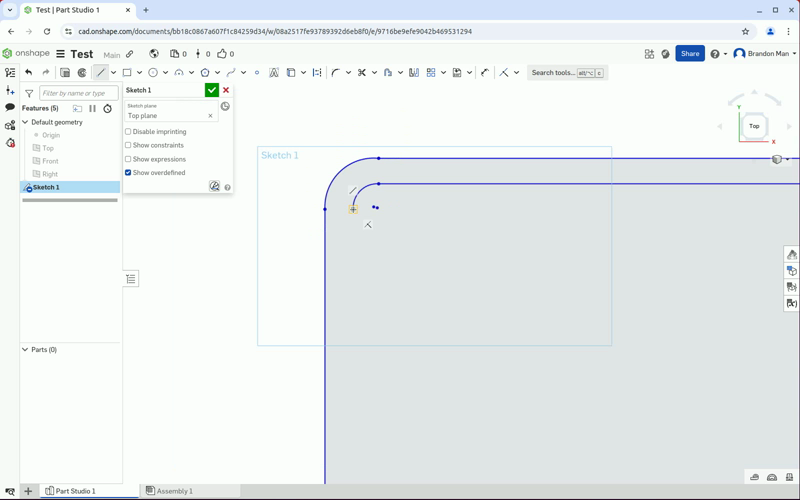
scroll(-6)
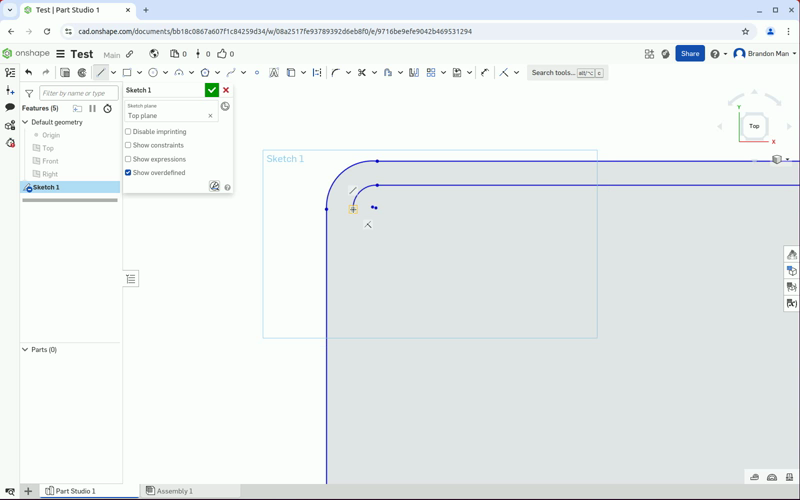
scroll(-6)
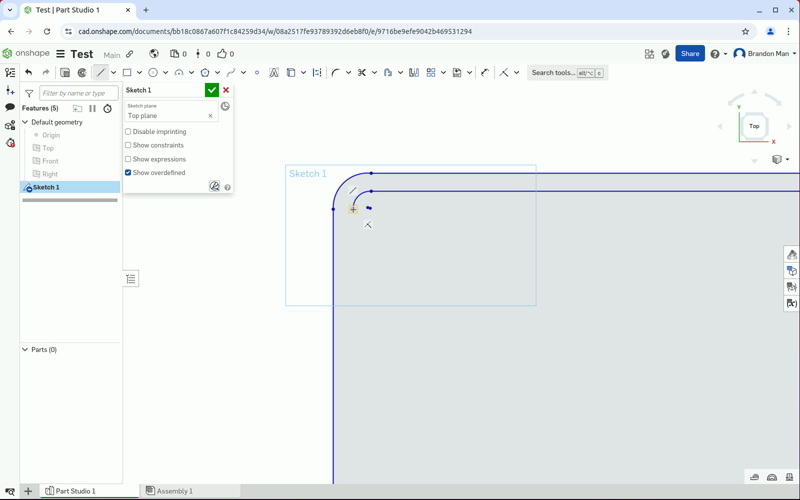
scroll(-6)
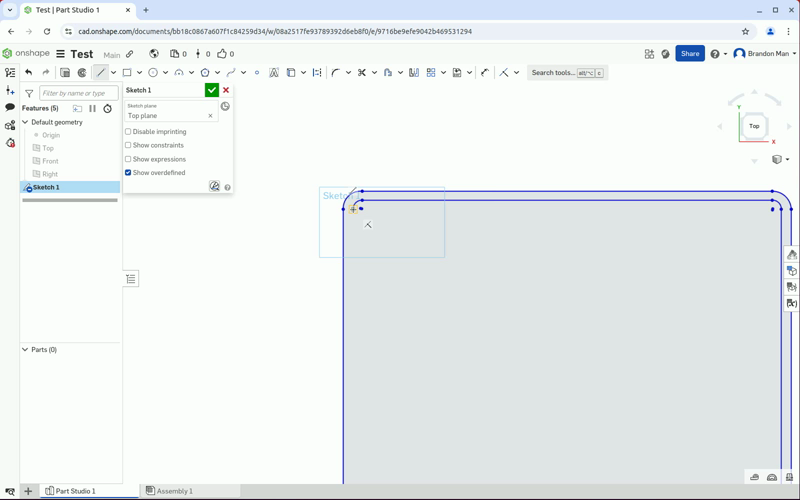
scroll(-6)
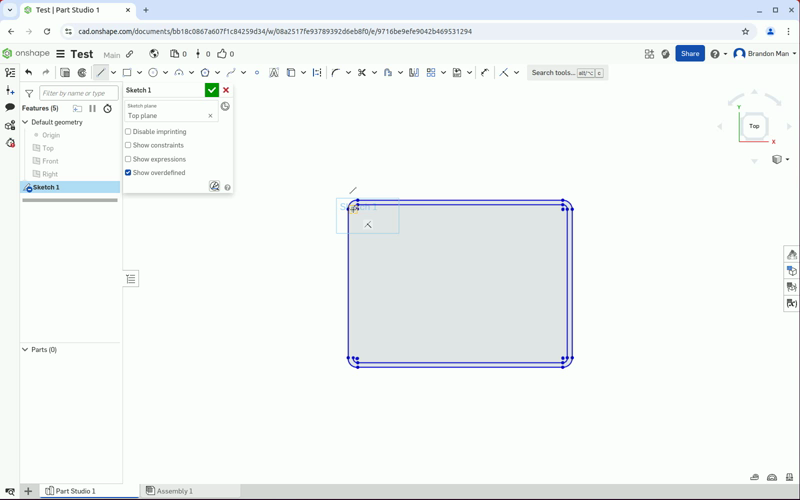
key_down(shift)
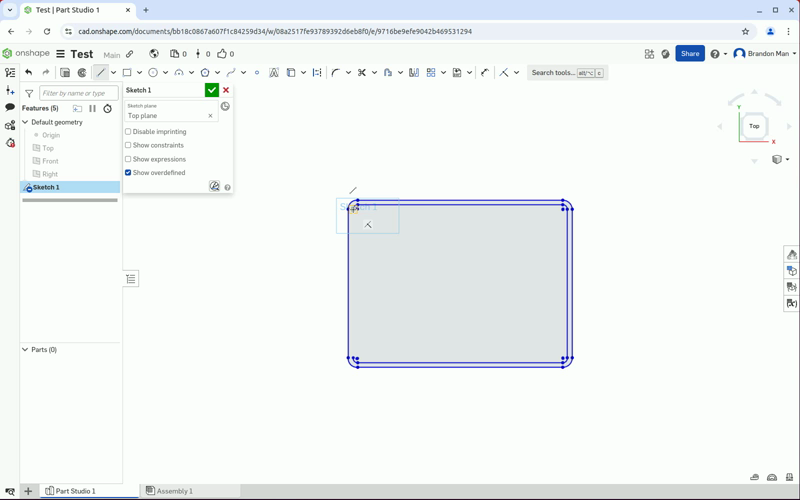
mouse_move(353, 357)
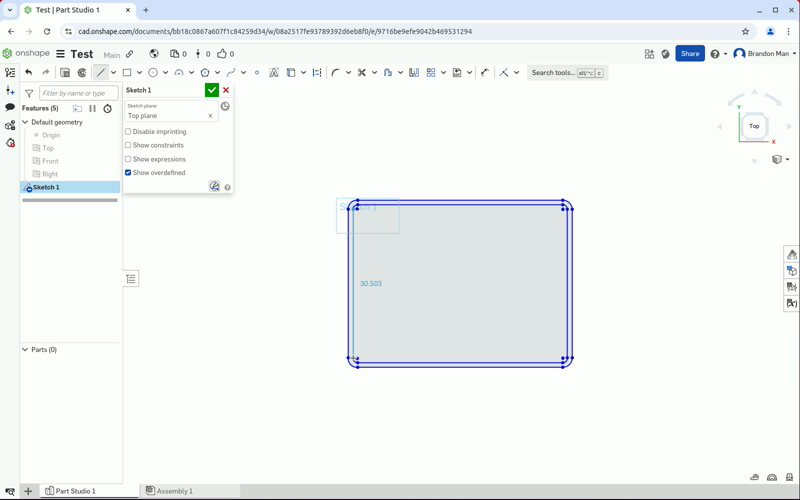
scroll(6)
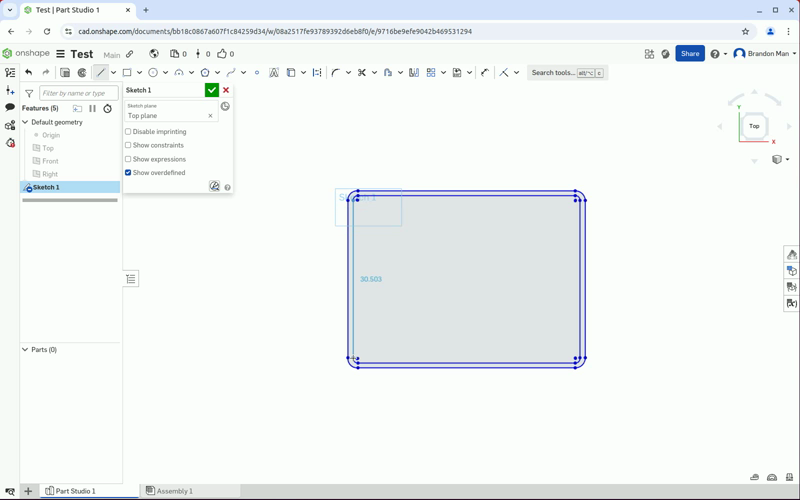
scroll(6)
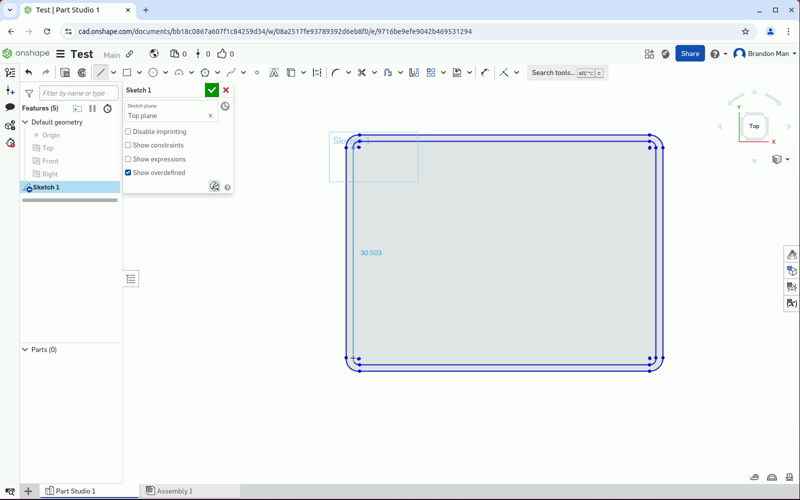
scroll(6)
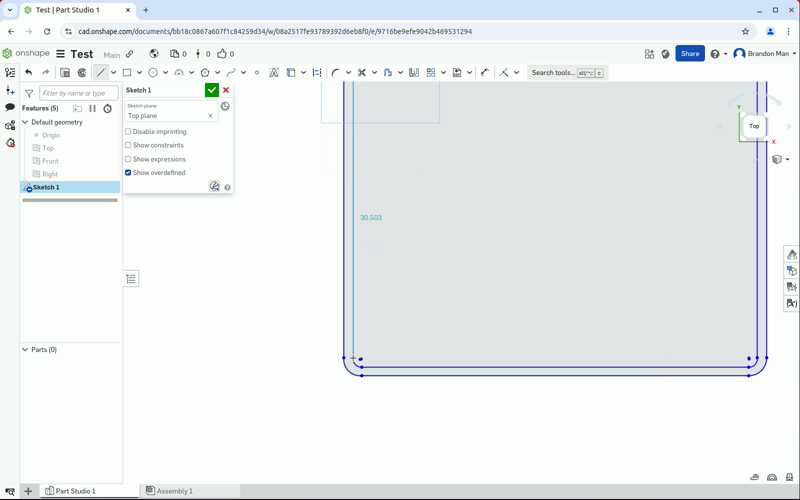
scroll(6)
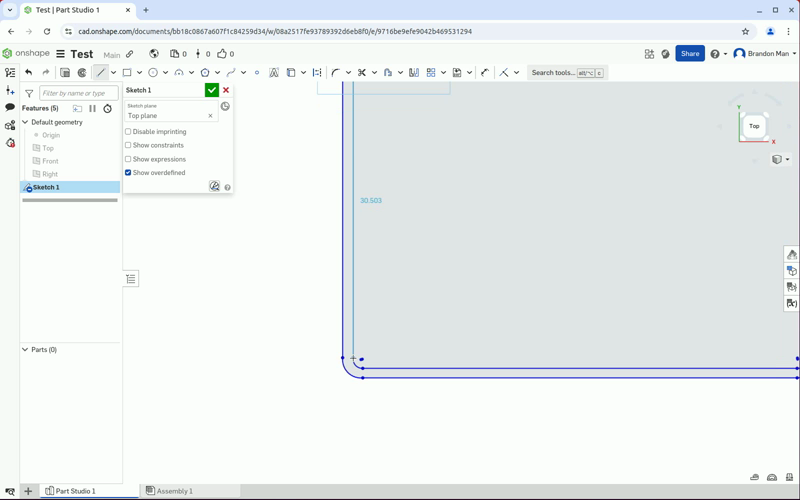
scroll(6)
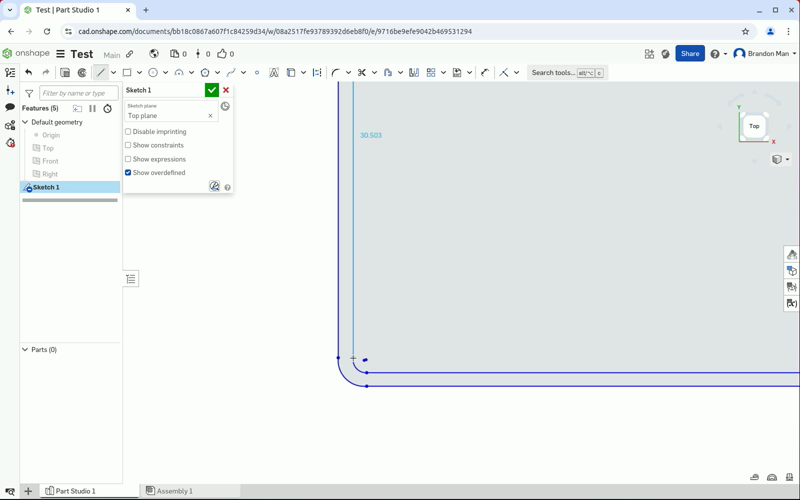
scroll(6)
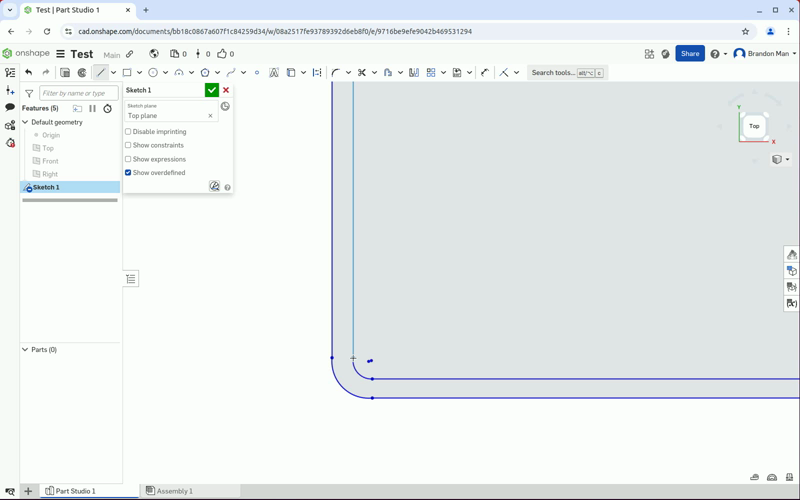
scroll(6)
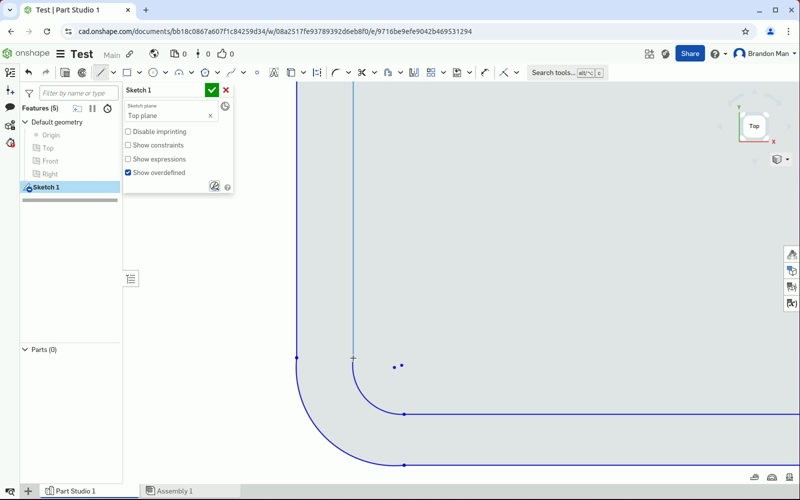
key_up(shift)
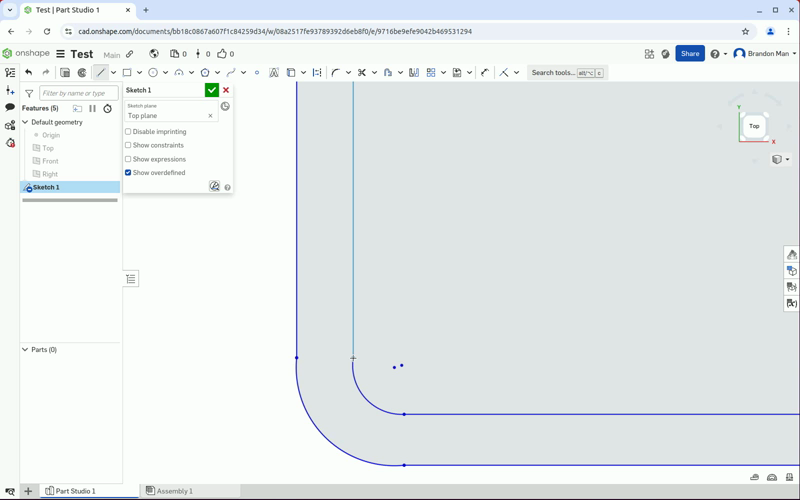
click(353, 357)
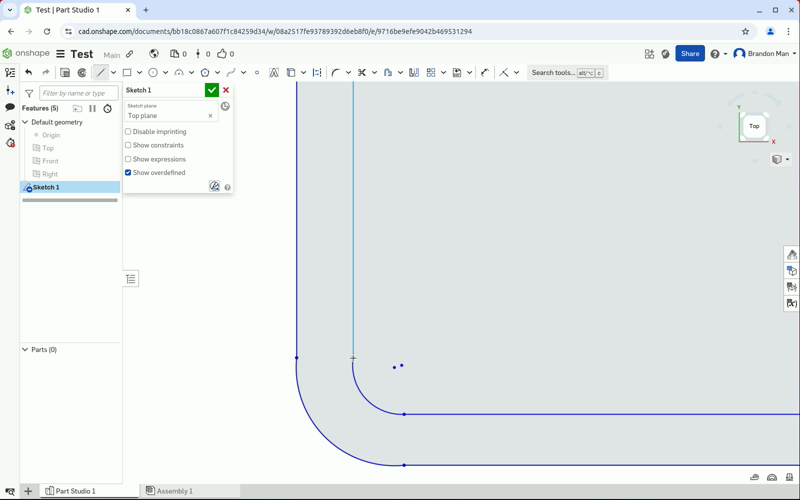
scroll(-6)
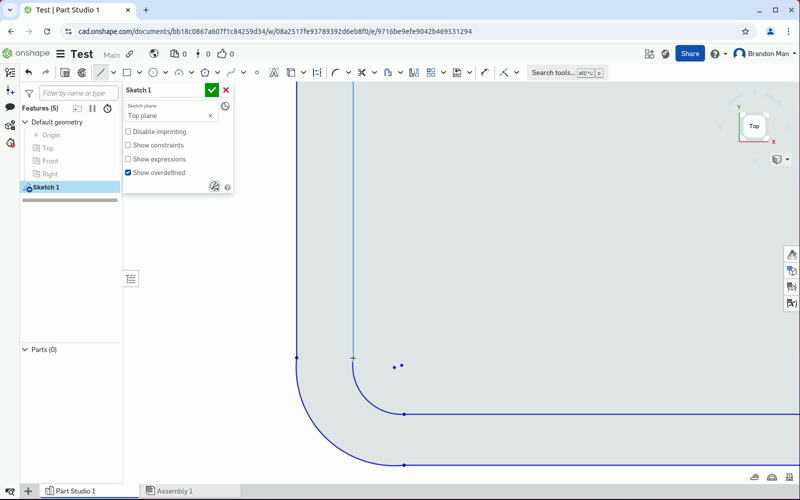
scroll(-6)
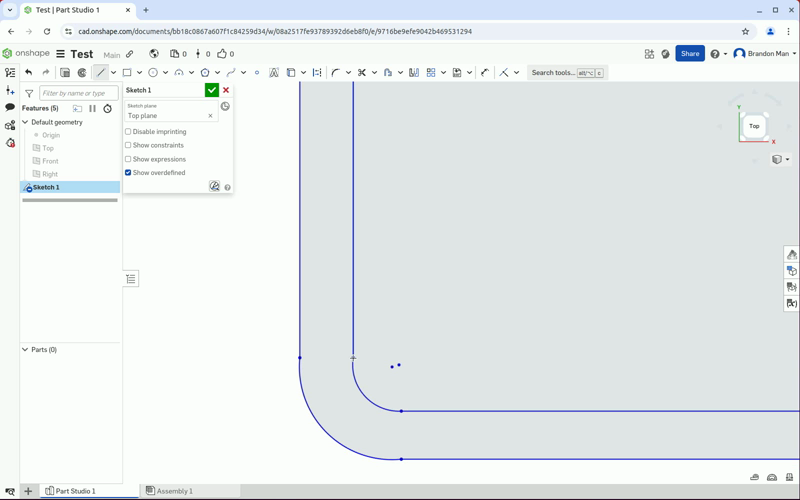
scroll(-6)
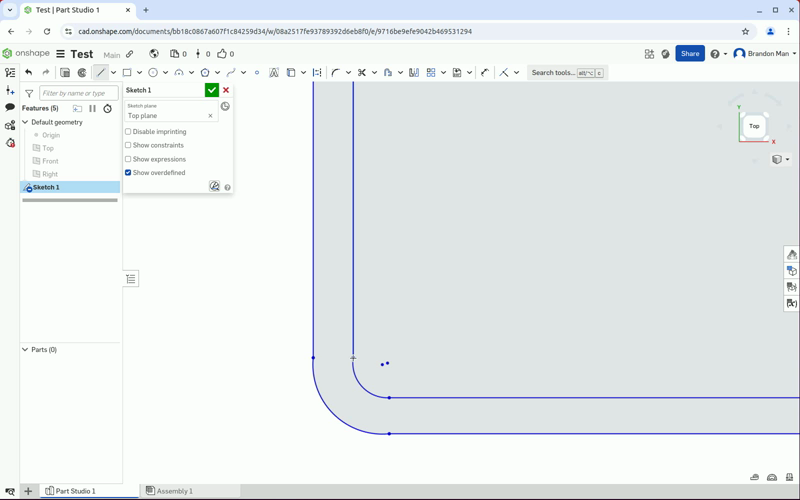
scroll(-6)
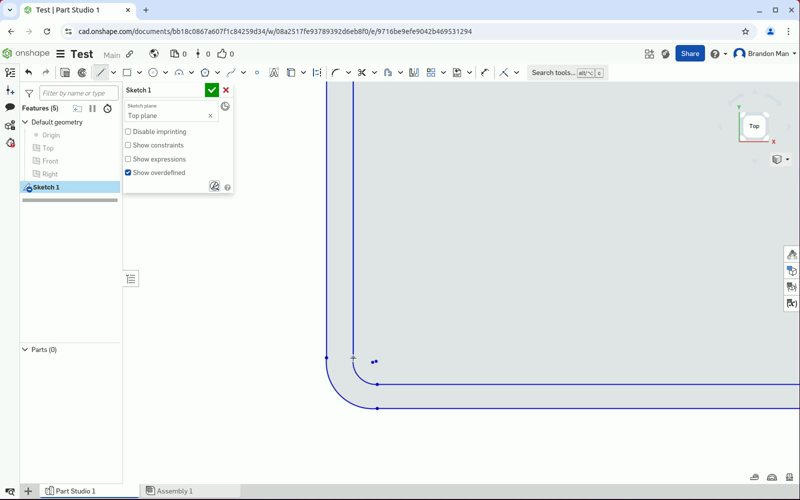
scroll(-6)
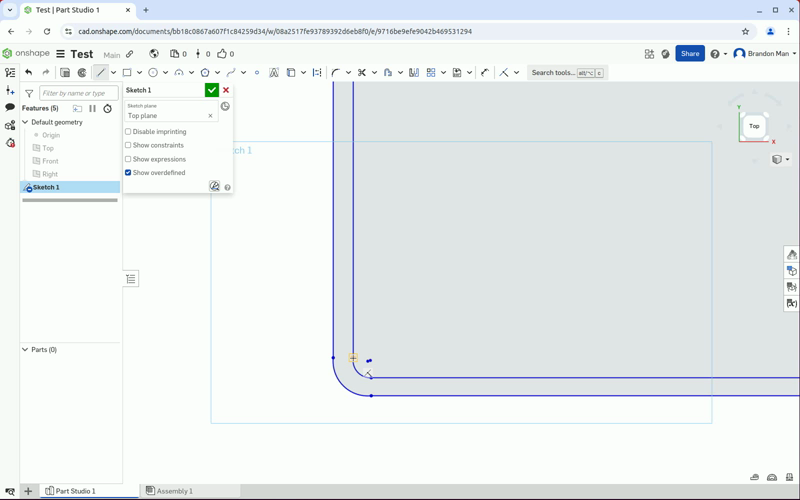
scroll(-6)
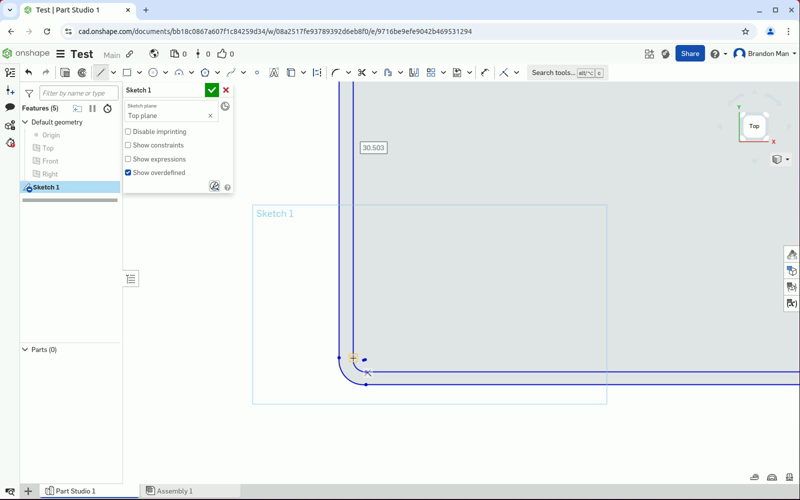
scroll(-6)
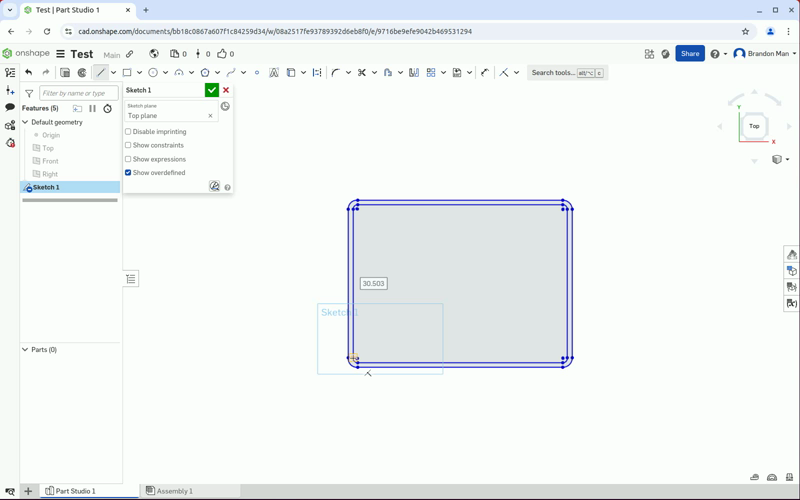
key(esc)
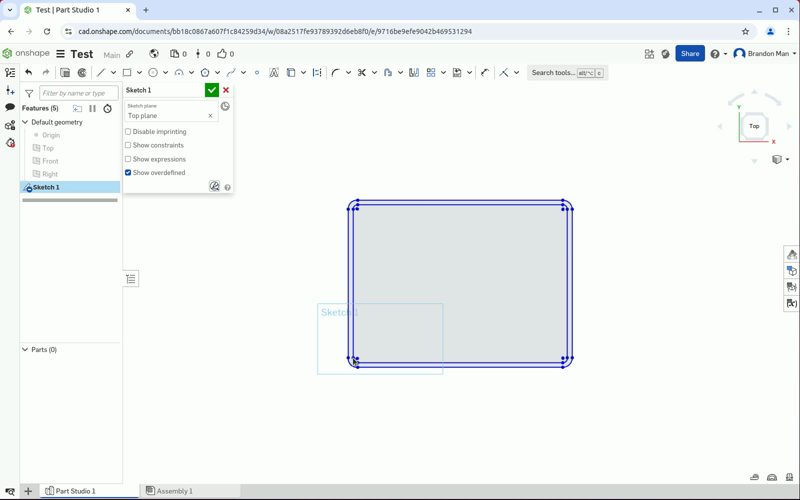
mouse_move(350, 355)
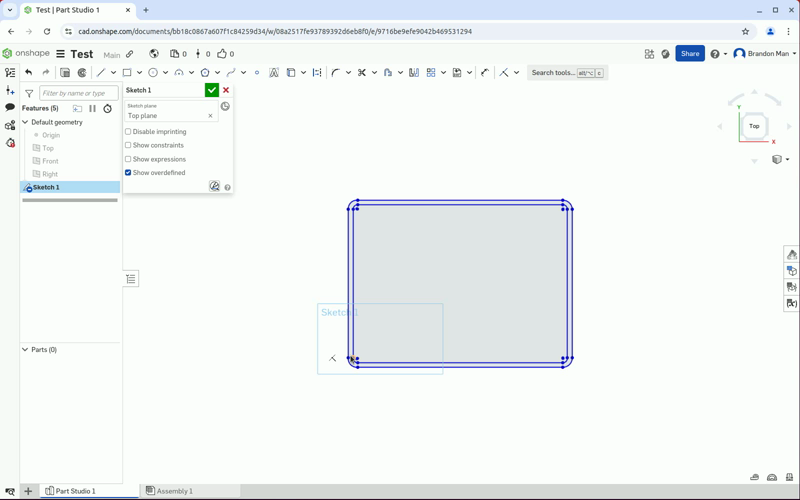
click(350, 355)
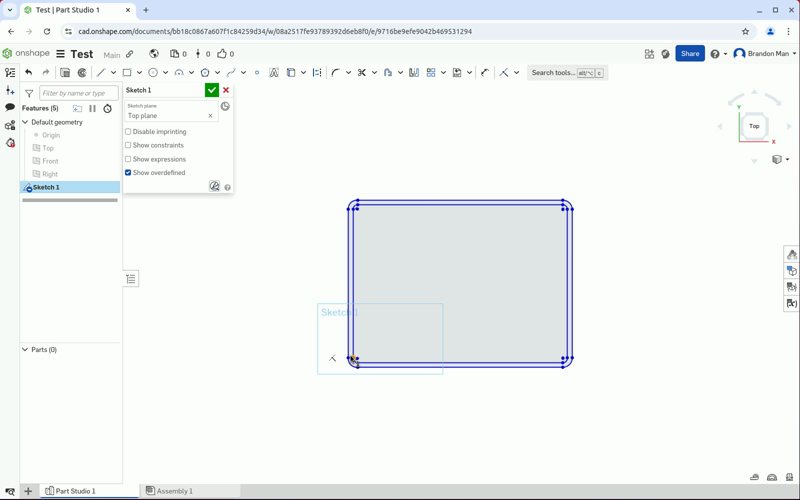
mouse_move(73, 352)
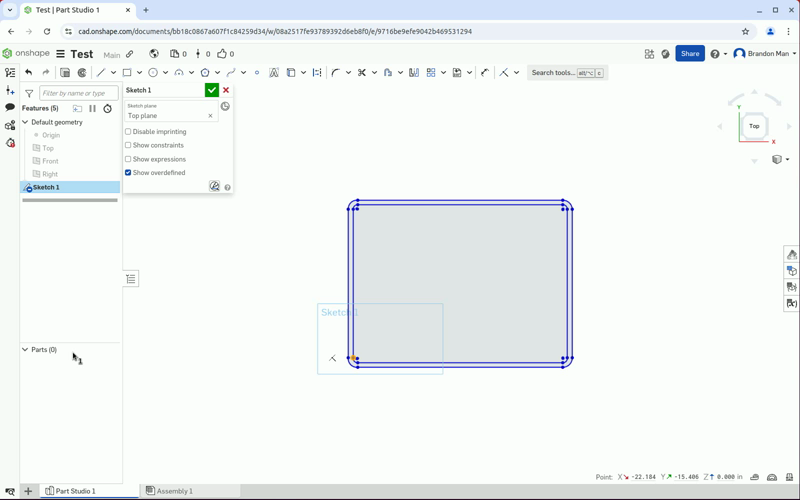
key(shift+y)
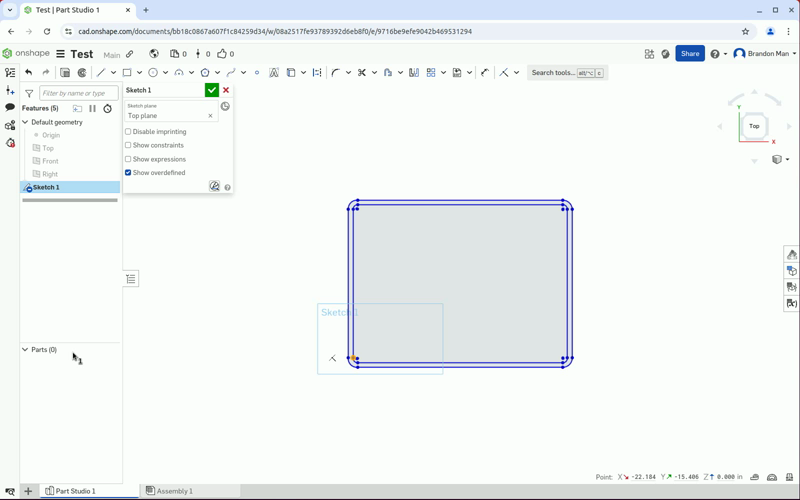
key(shift+e)
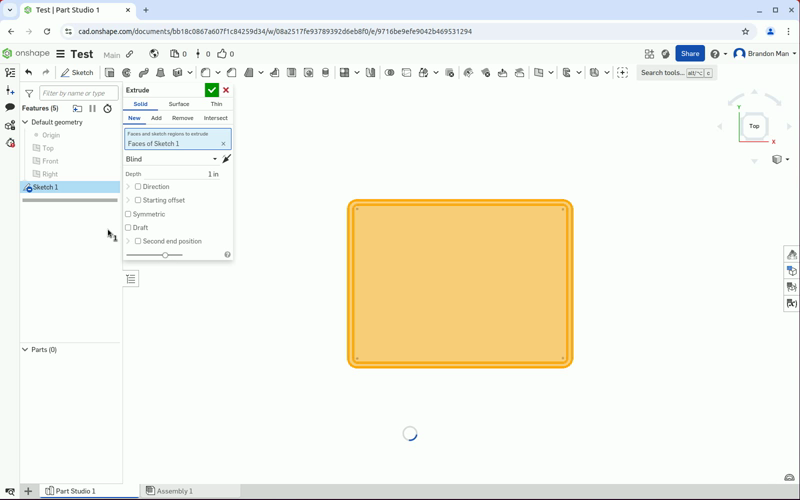
mouse_move(143, 106)
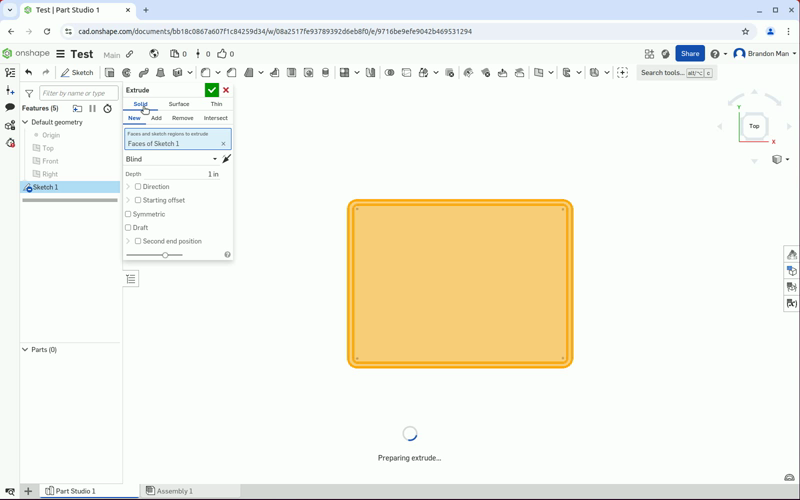
click(143, 106)
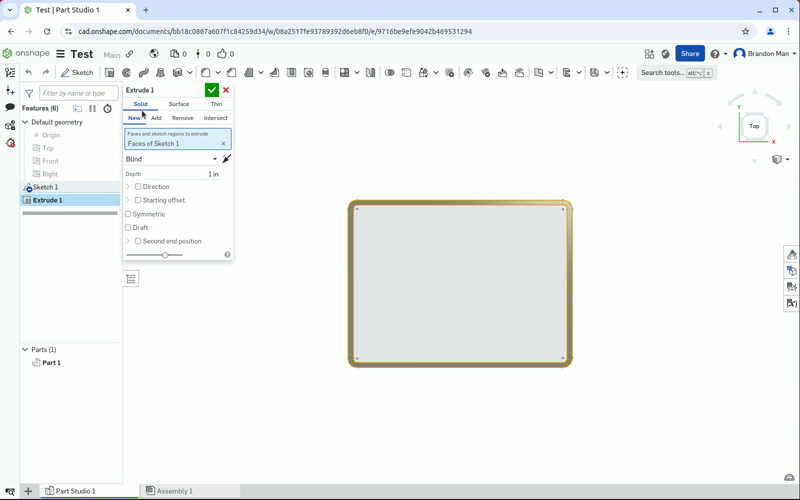
mouse_move(137, 120)
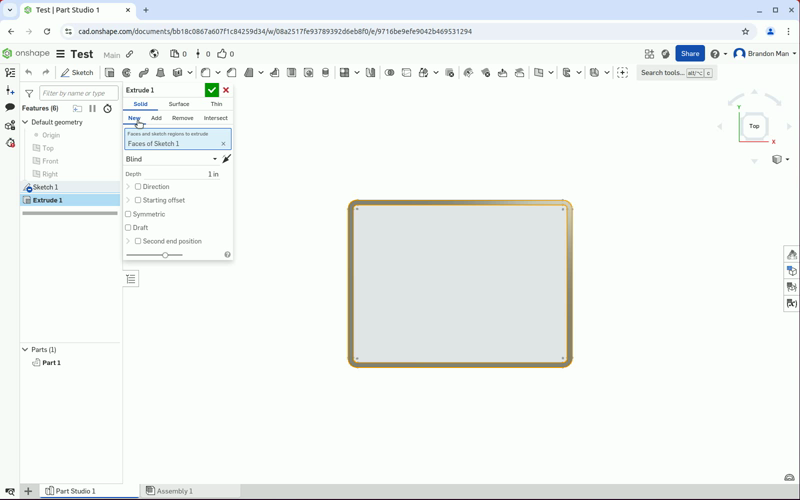
click(137, 120)
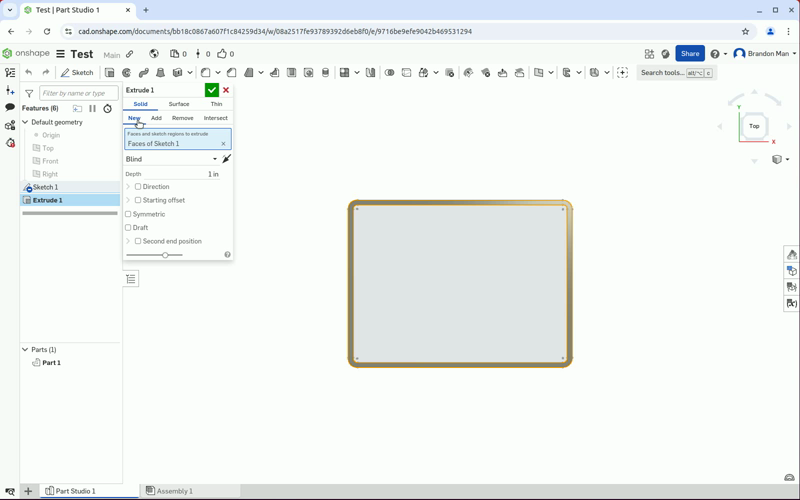
key(tab, 4)
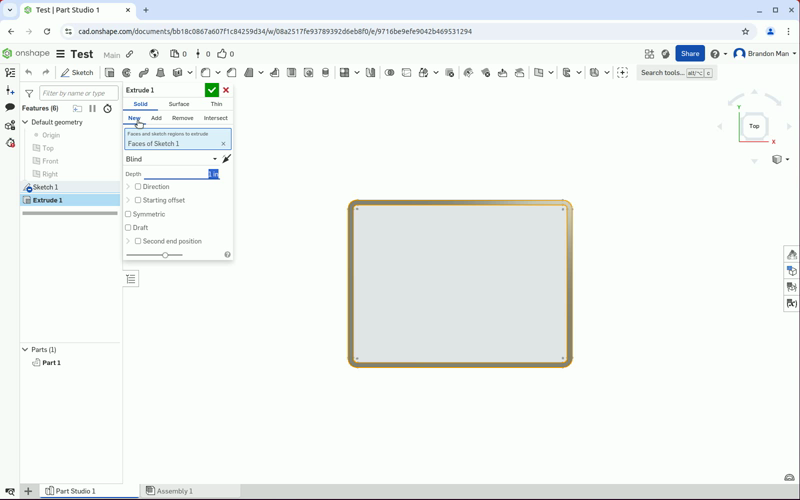
text(9.628)
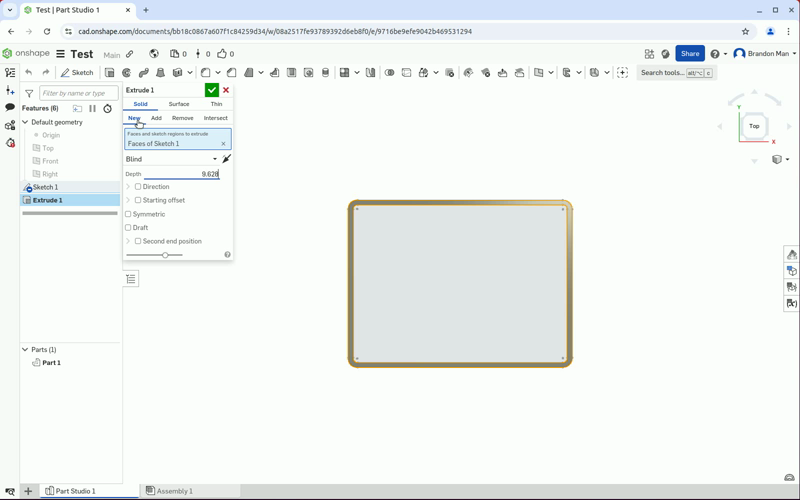
key(enter)
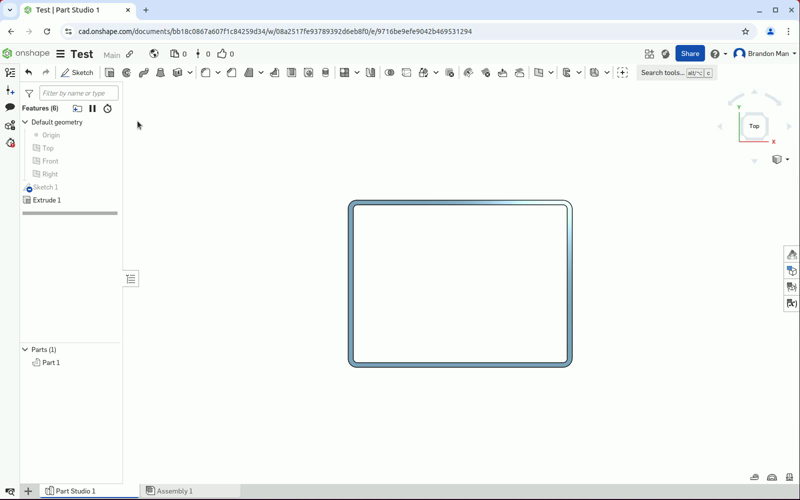
key(shift+h)
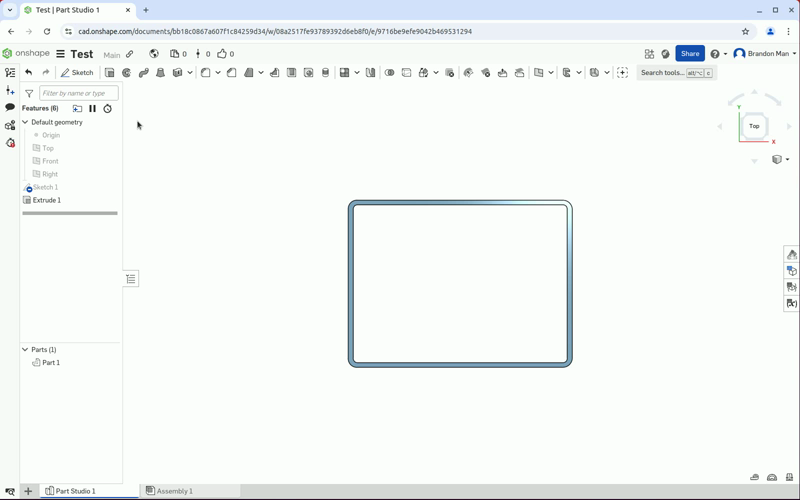
key(shift+h)
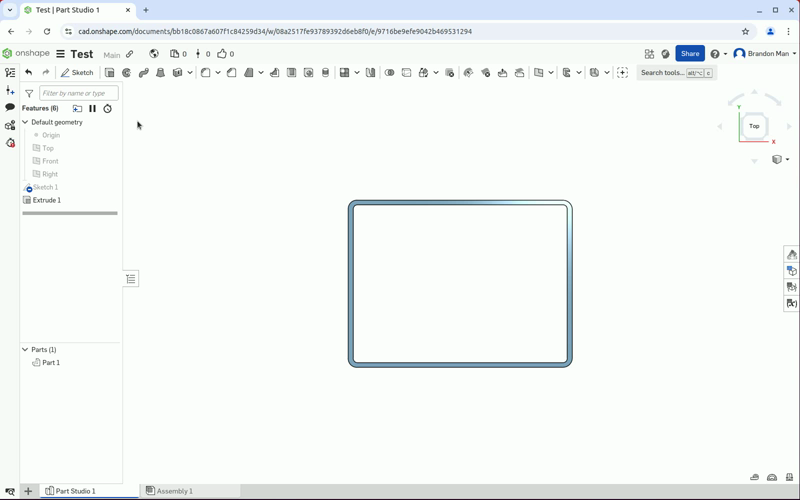
mouse_move(73, 189)
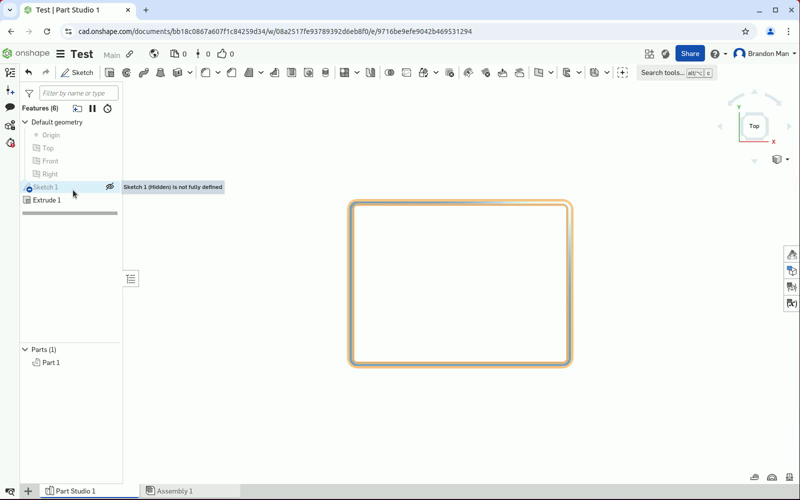
click(73, 189)
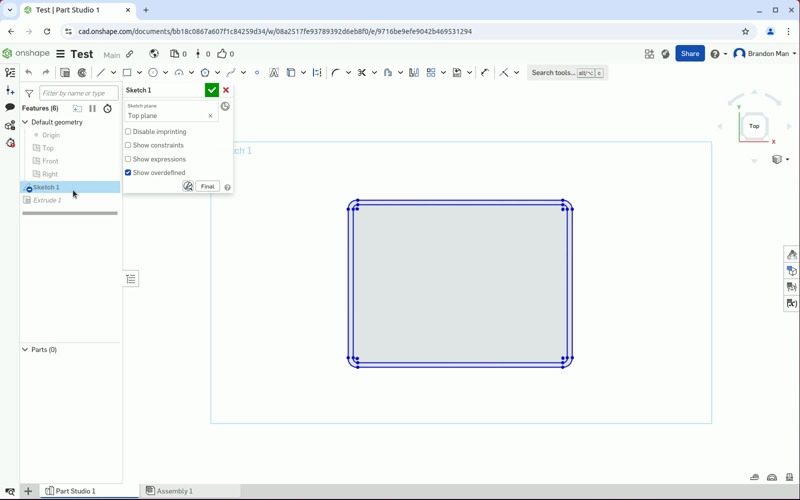
mouse_move(229, 92)
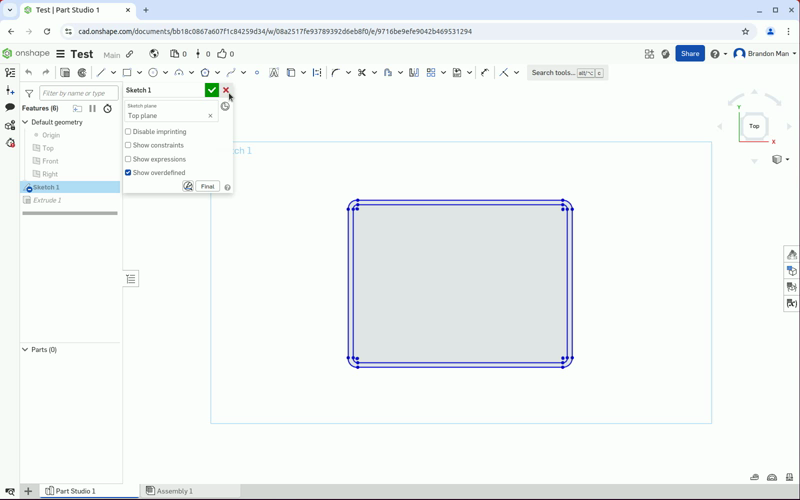
click(229, 92)
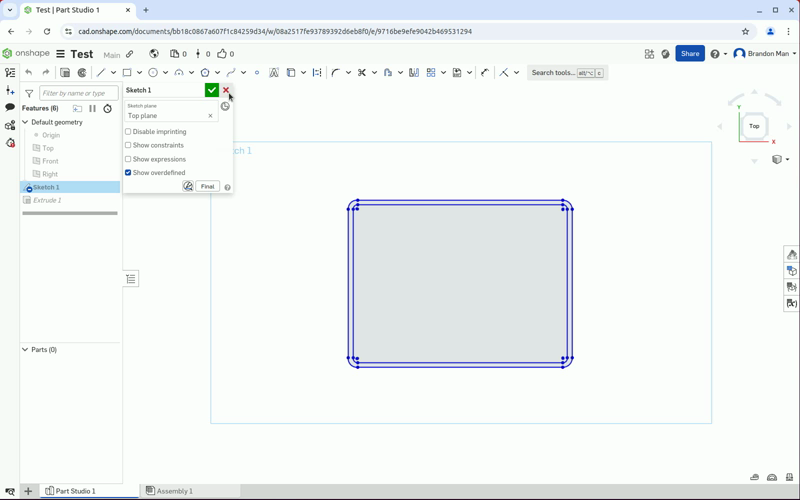
key(shift+s)
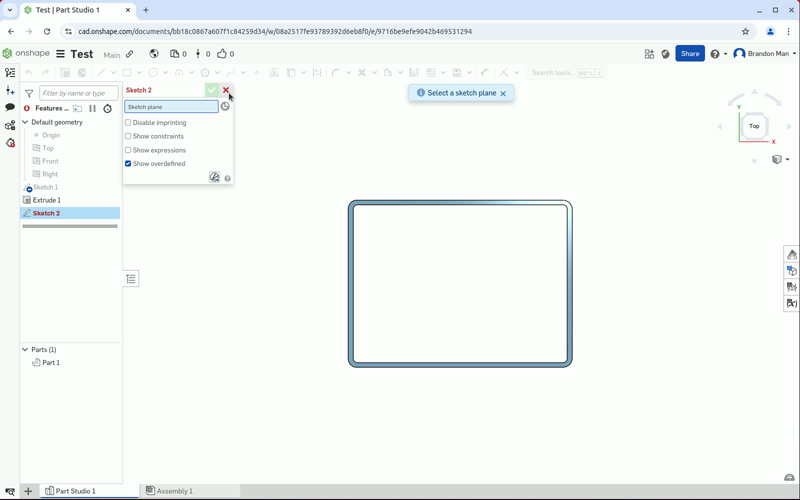
mouse_move(73, 150)
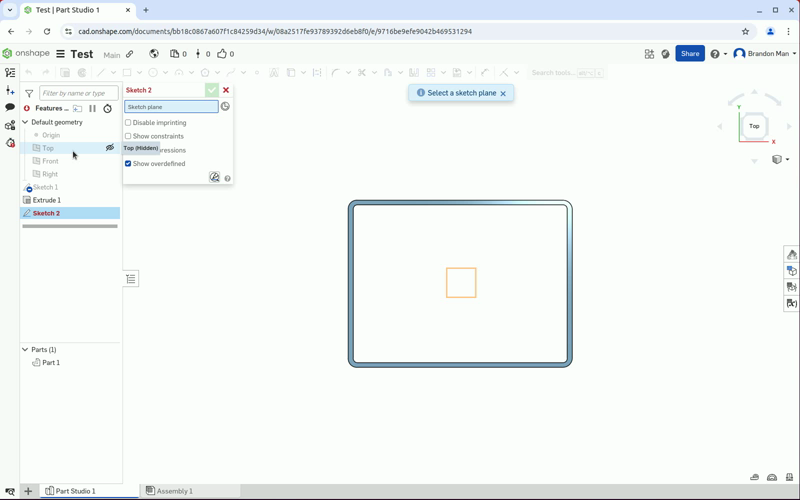
click(73, 150)
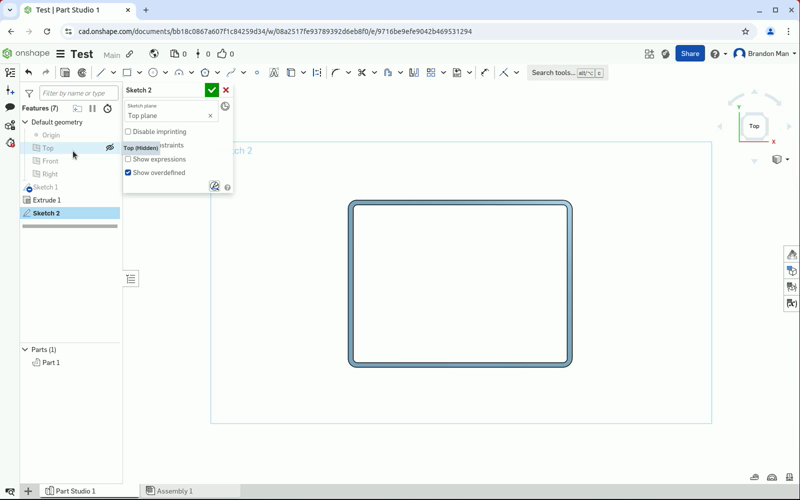
mouse_move(73, 352)
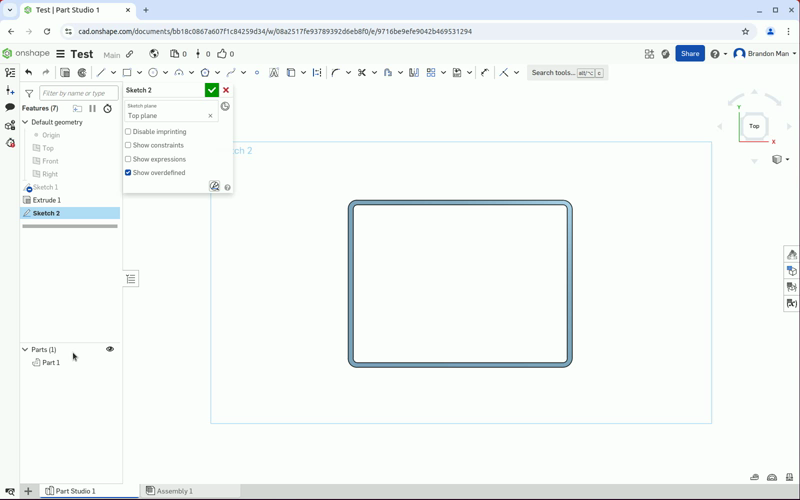
key(y)
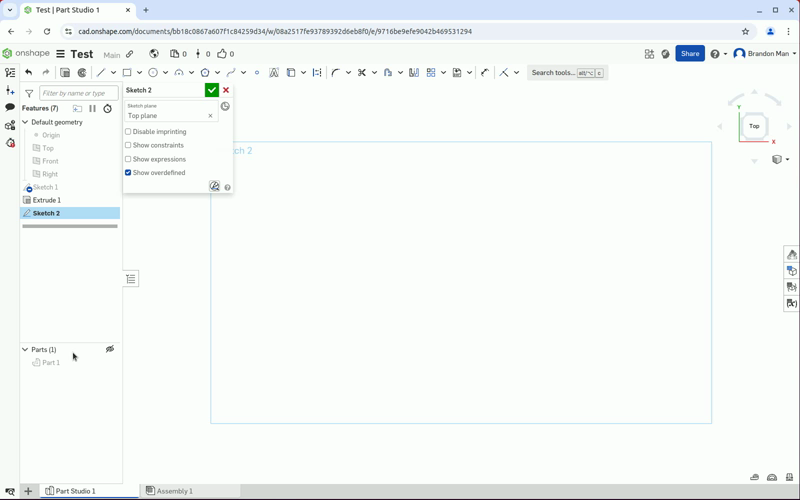
key(a)
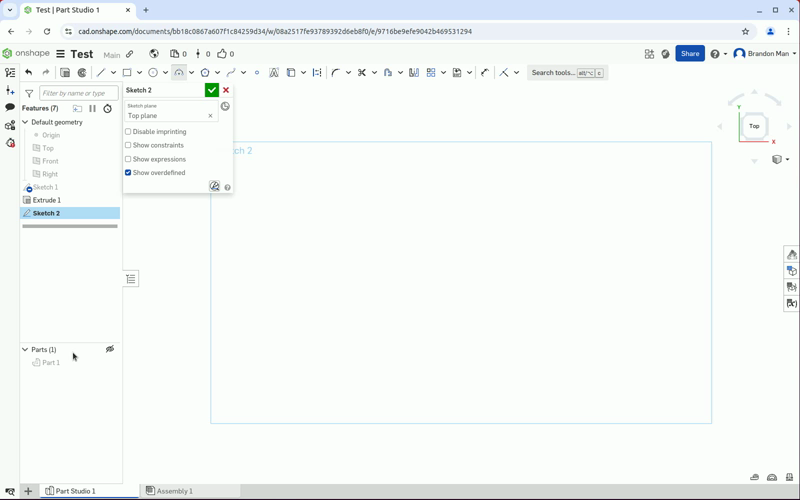
key_down(shift)
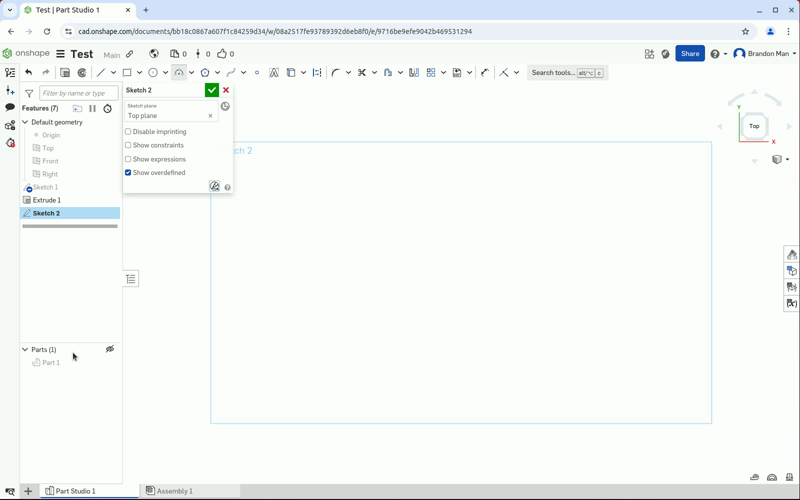
mouse_move(348, 357)
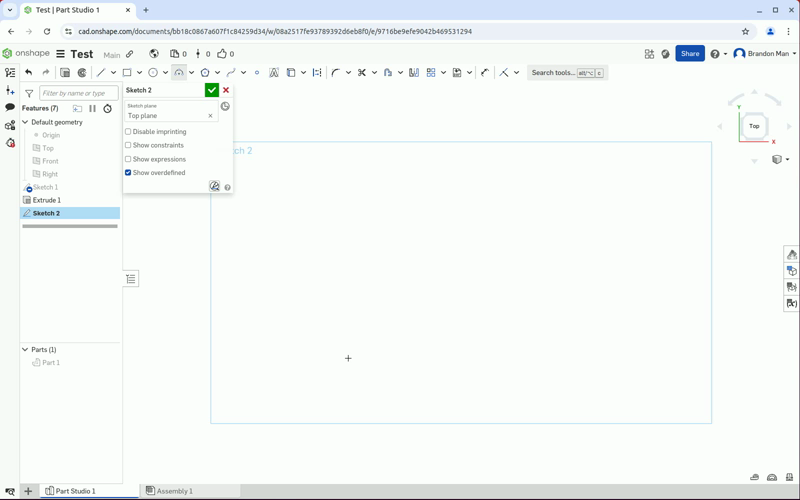
click(348, 357)
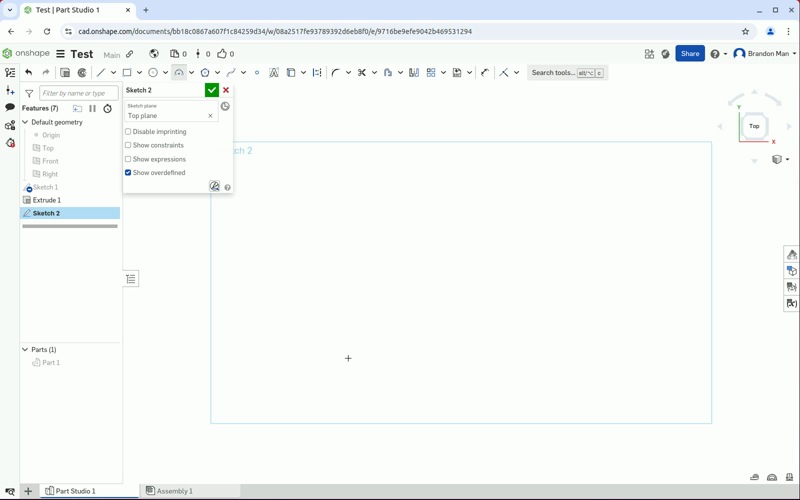
key_up(shift)
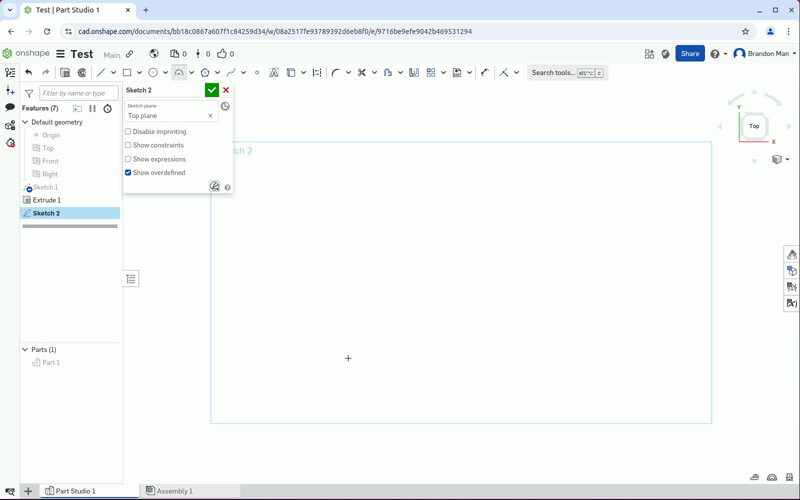
key_down(shift)
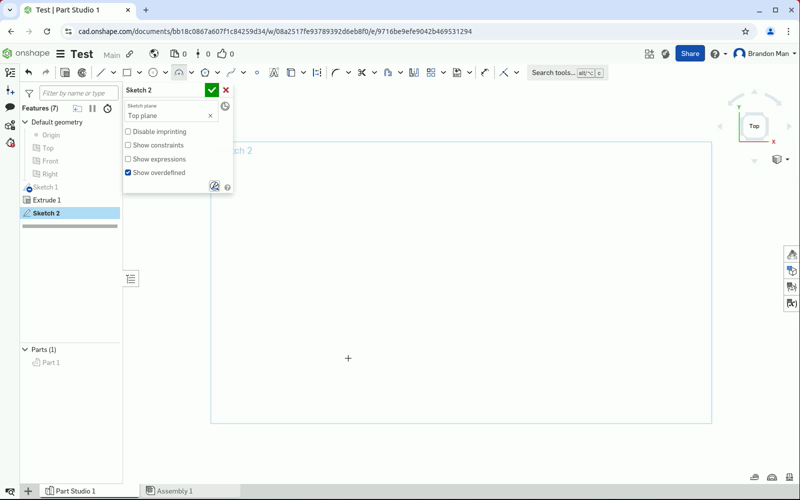
mouse_move(357, 367)
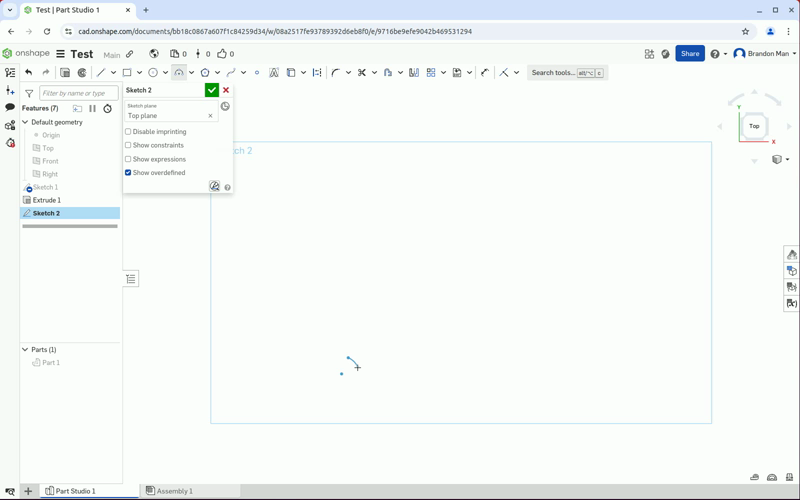
click(357, 367)
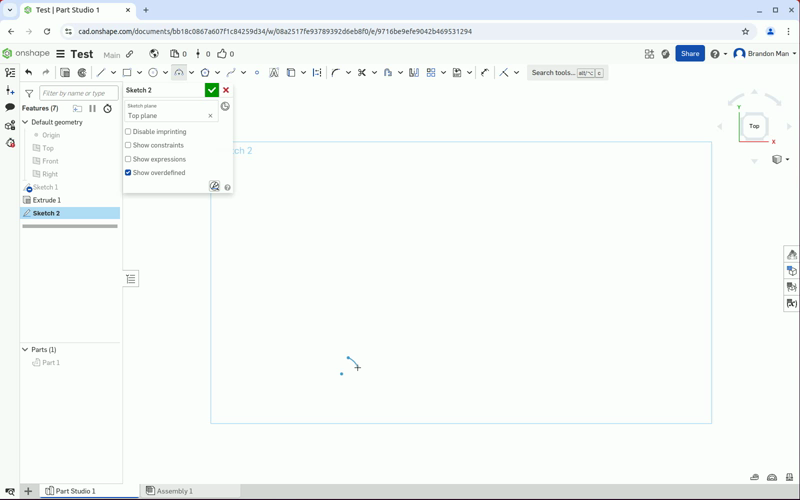
mouse_move(350, 364)
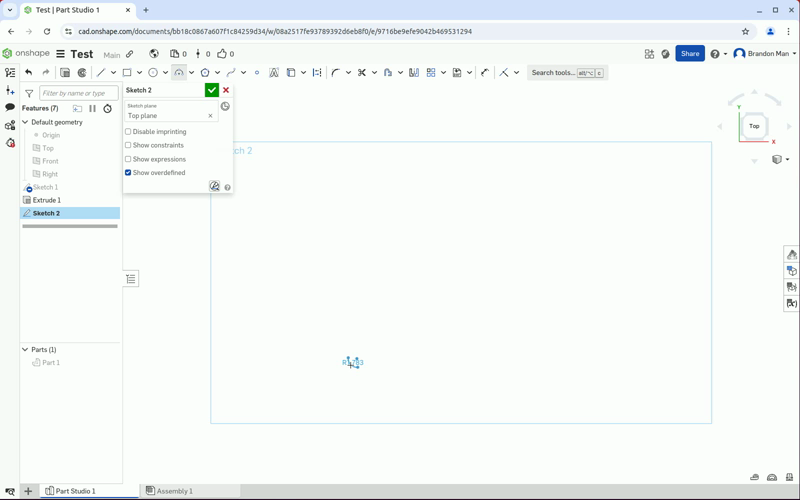
click(350, 364)
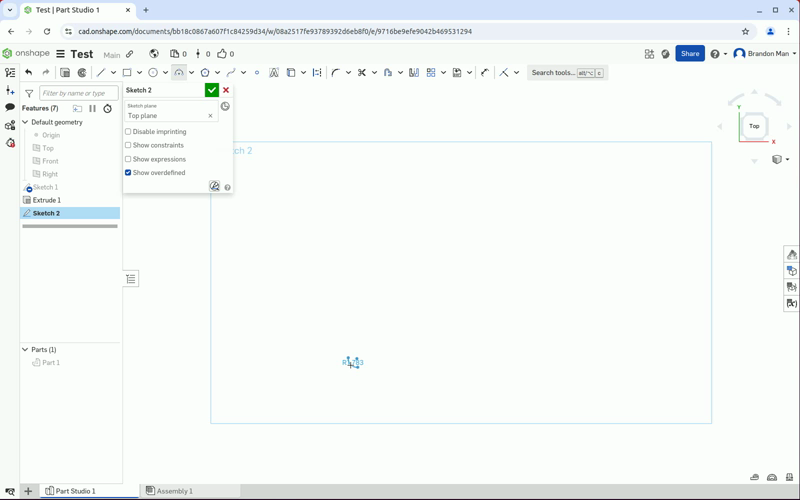
key_up(shift)
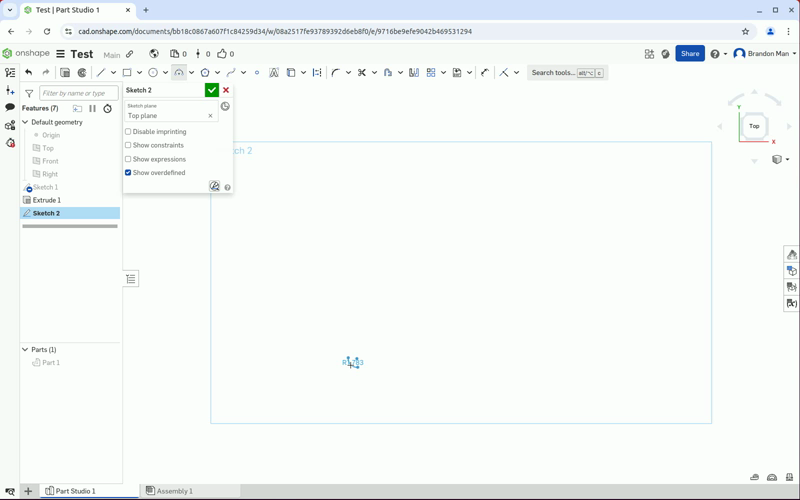
key(esc)
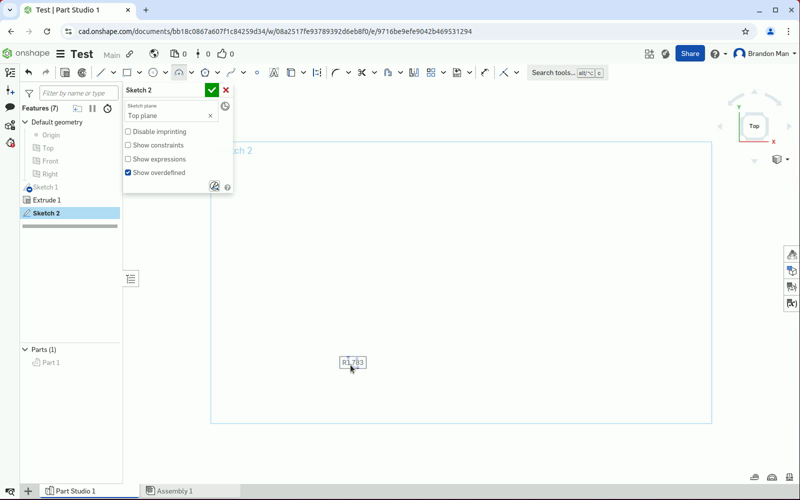
key(l)
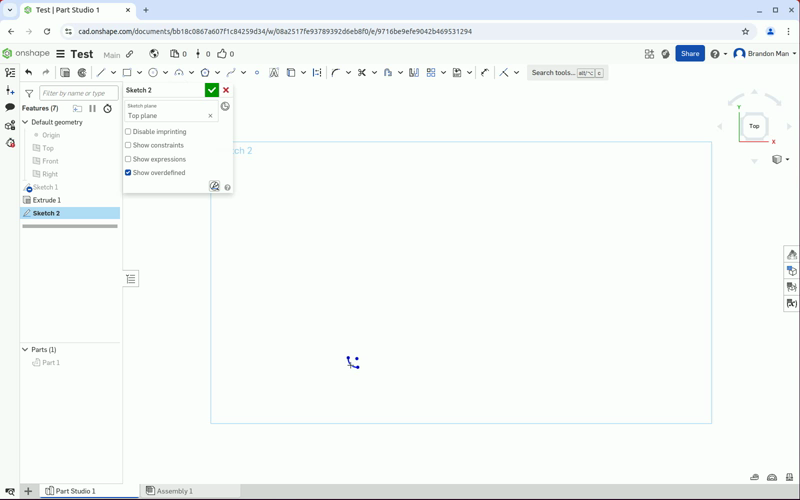
mouse_move(357, 367)
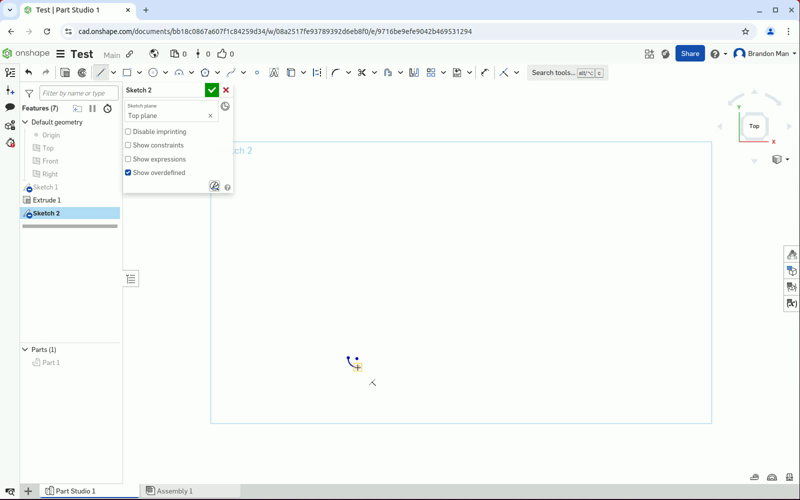
click(357, 367)
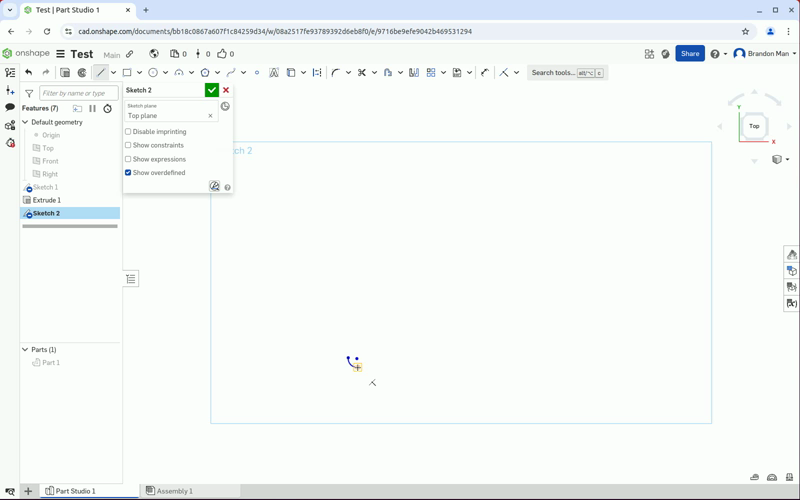
key_down(shift)
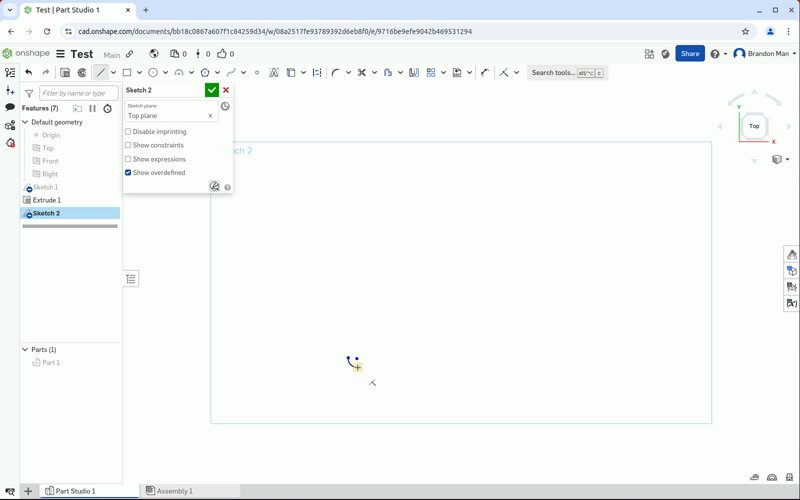
mouse_move(562, 367)
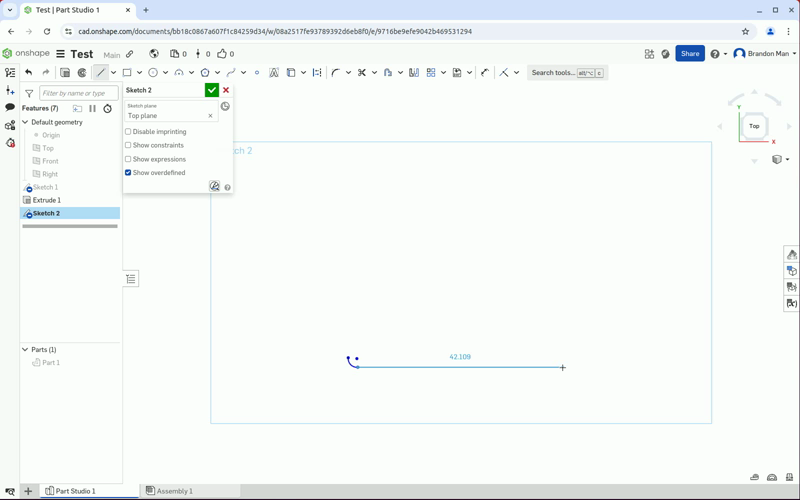
click(562, 367)
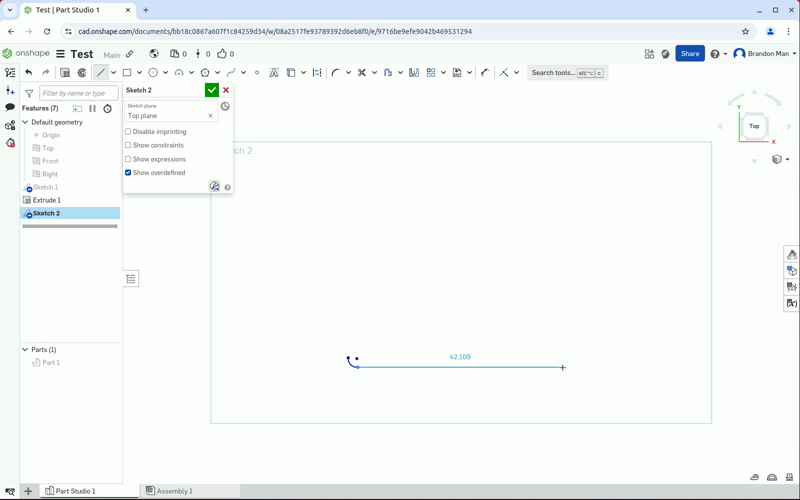
key_up(shift)
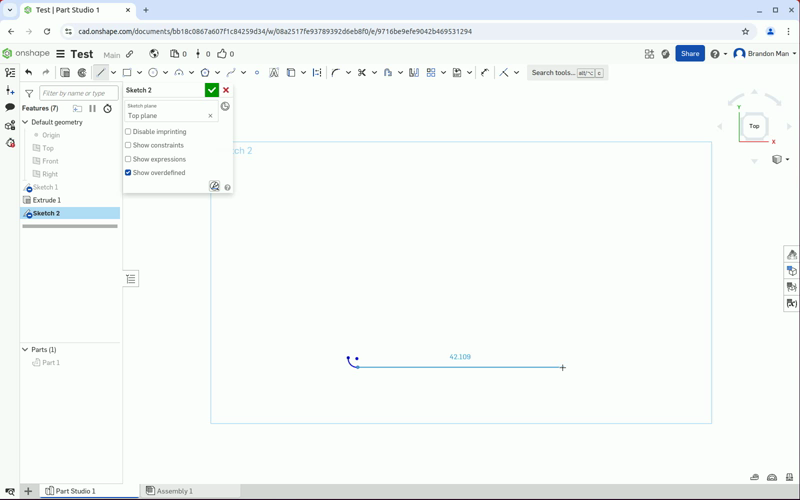
key(esc)
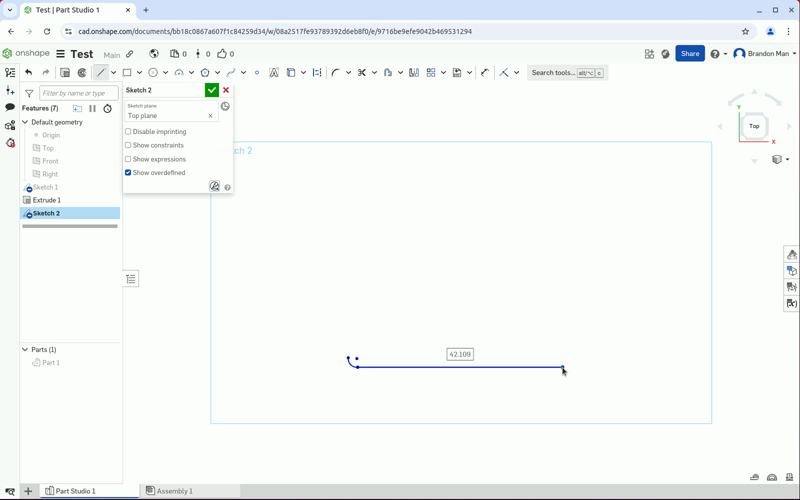
key(a)
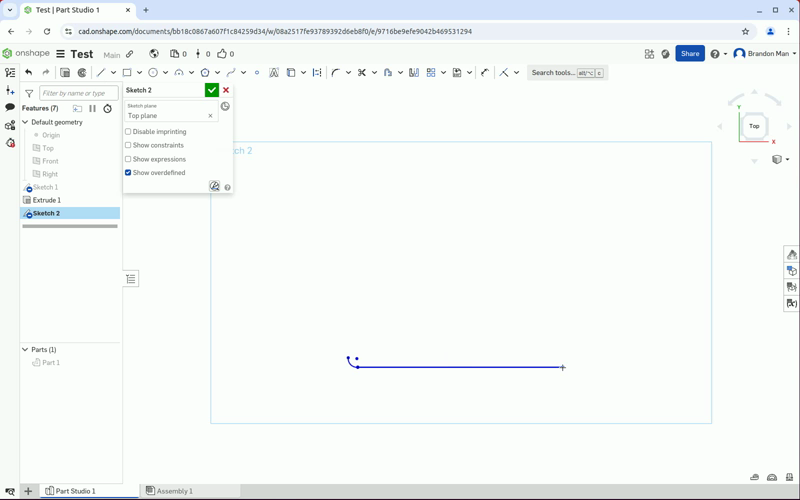
mouse_move(562, 367)
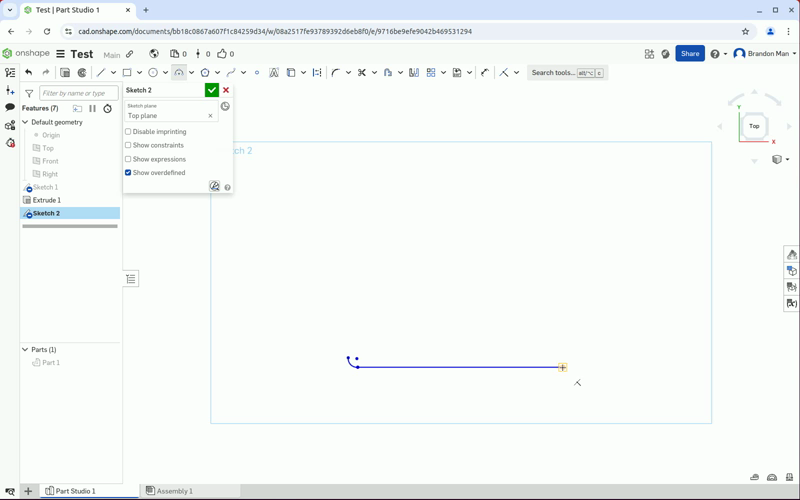
click(562, 367)
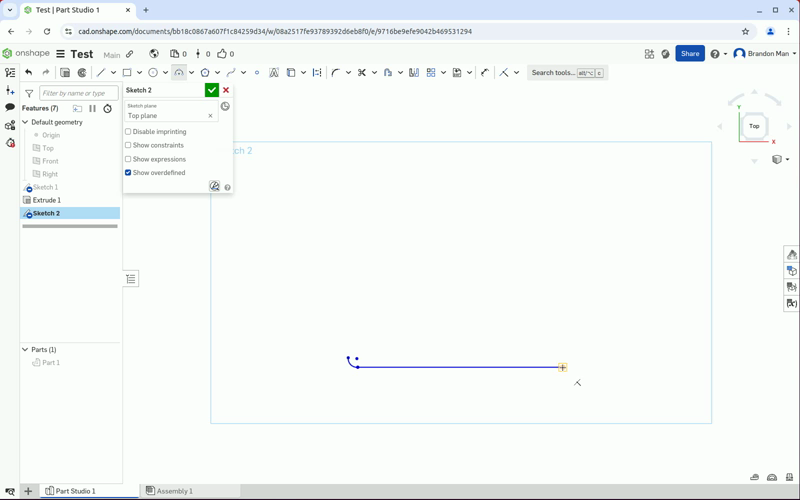
key_down(shift)
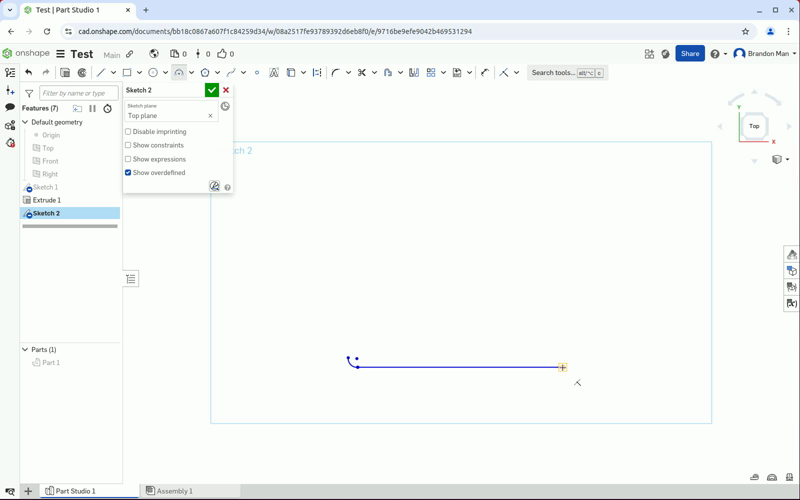
mouse_move(572, 357)
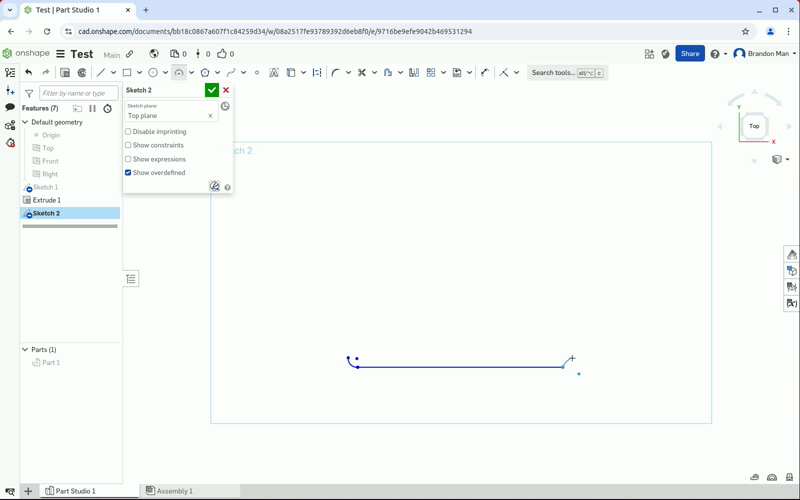
click(572, 357)
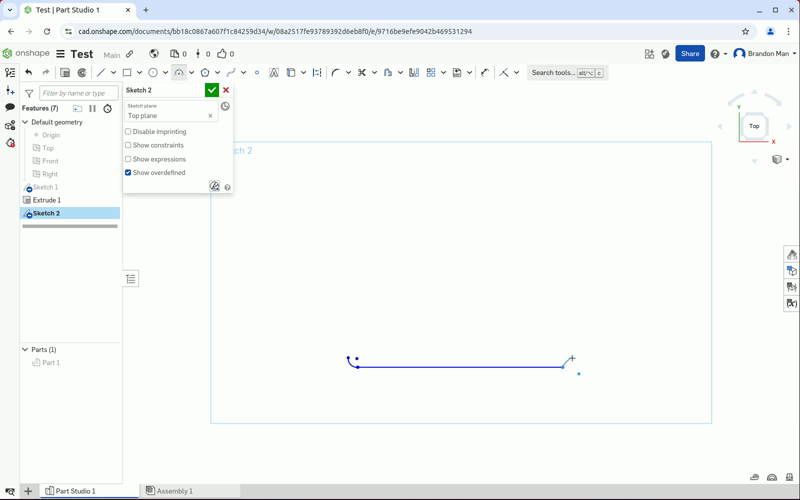
mouse_move(569, 364)
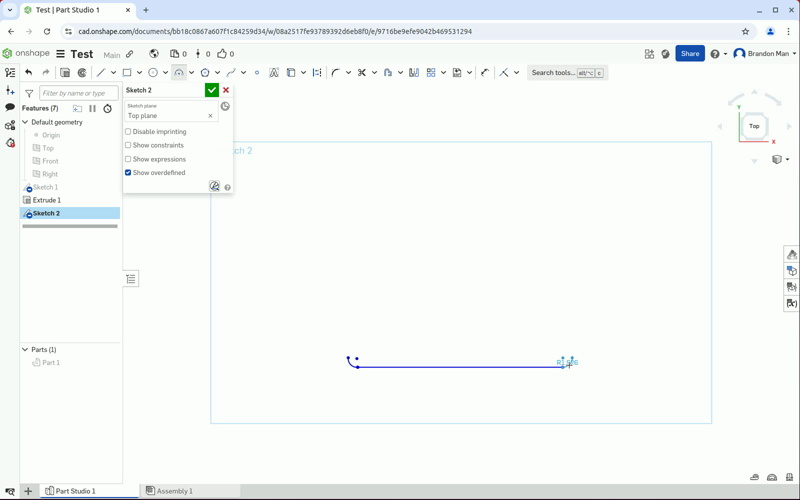
click(569, 364)
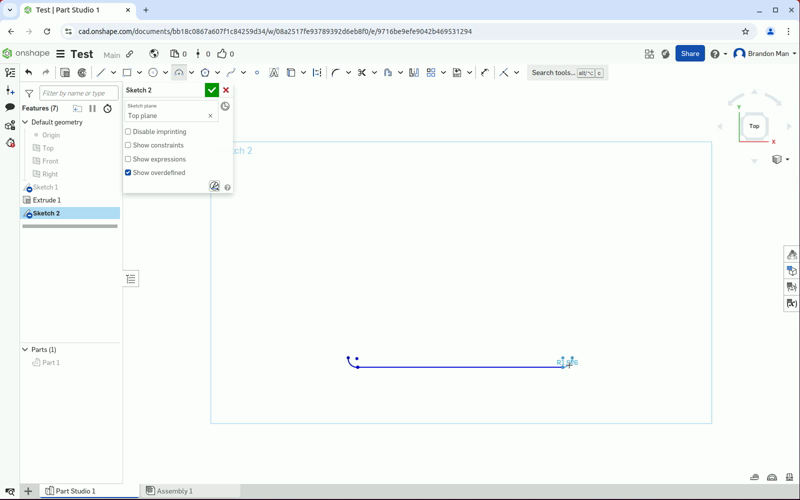
key_up(shift)
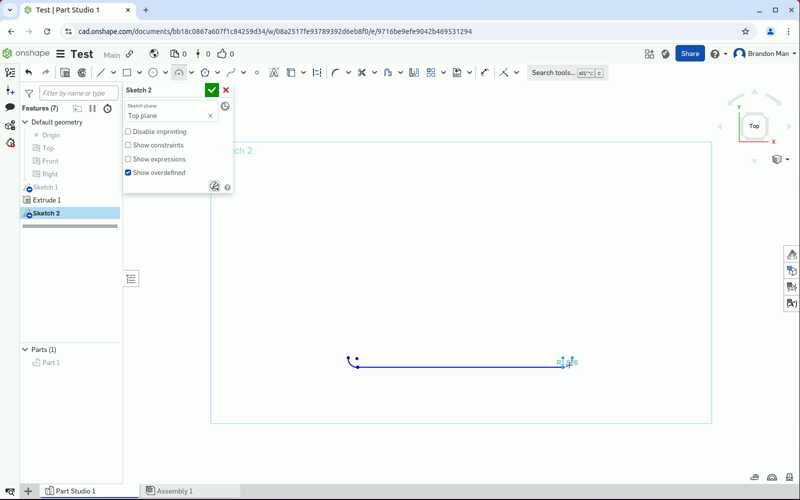
key(esc)
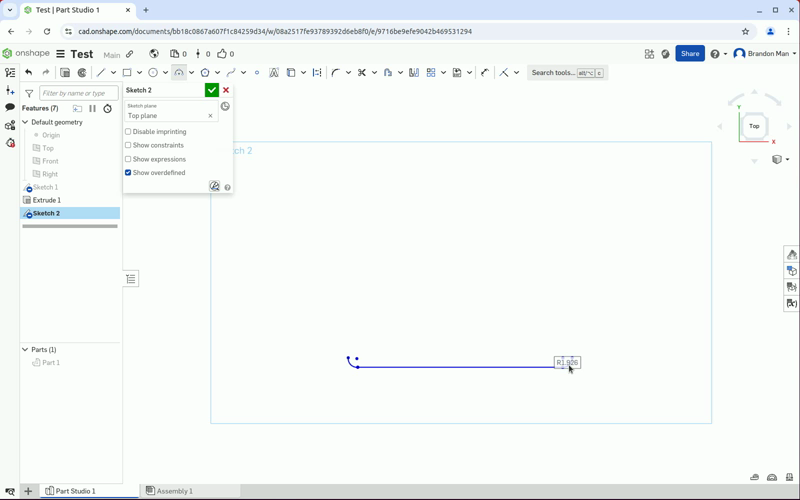
key(l)
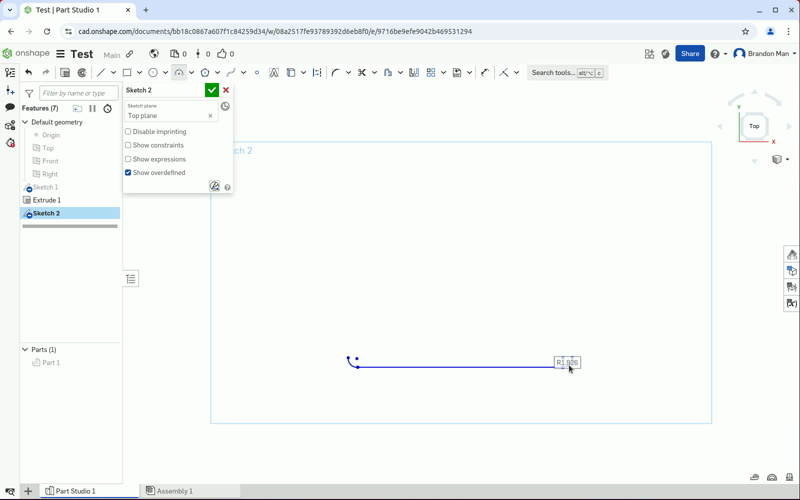
mouse_move(572, 357)
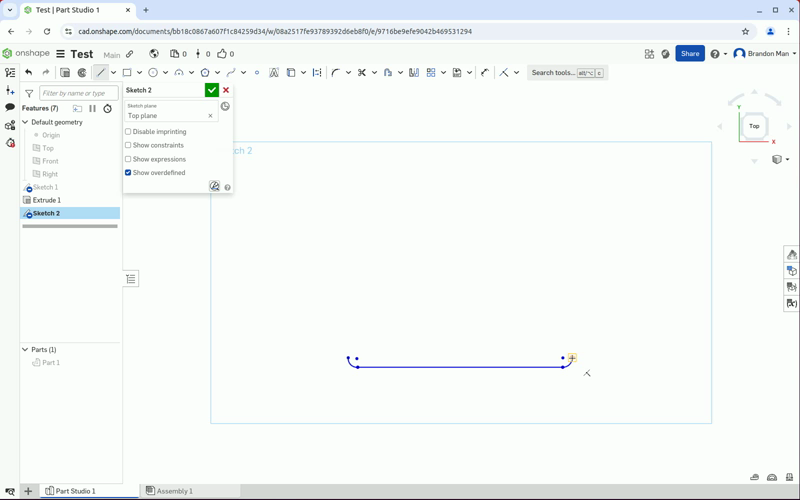
click(572, 357)
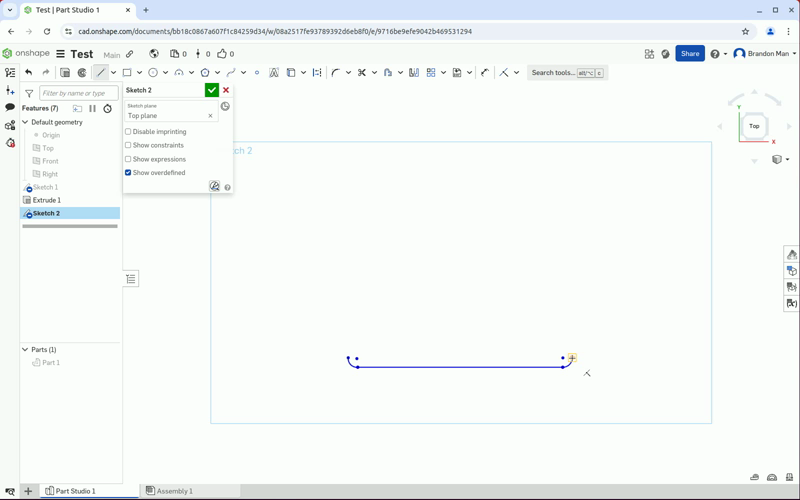
key_down(shift)
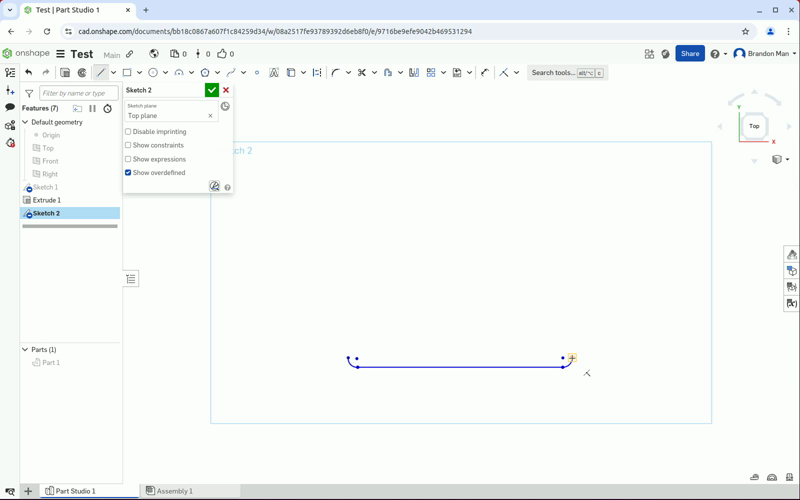
mouse_move(572, 209)
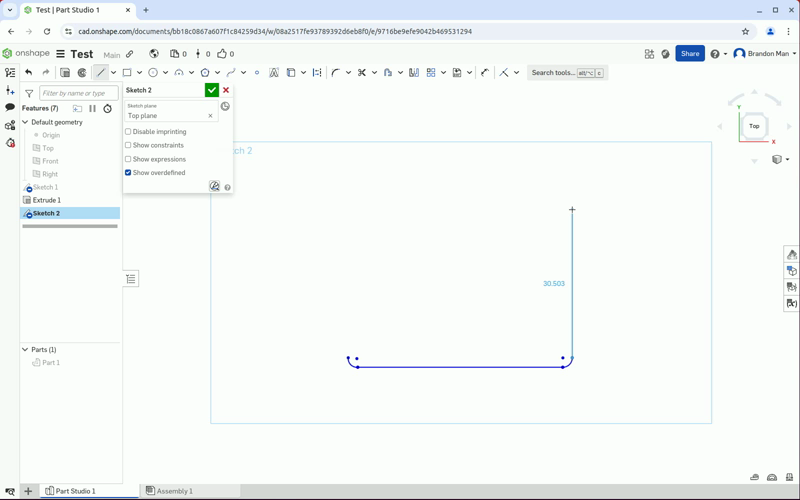
click(572, 209)
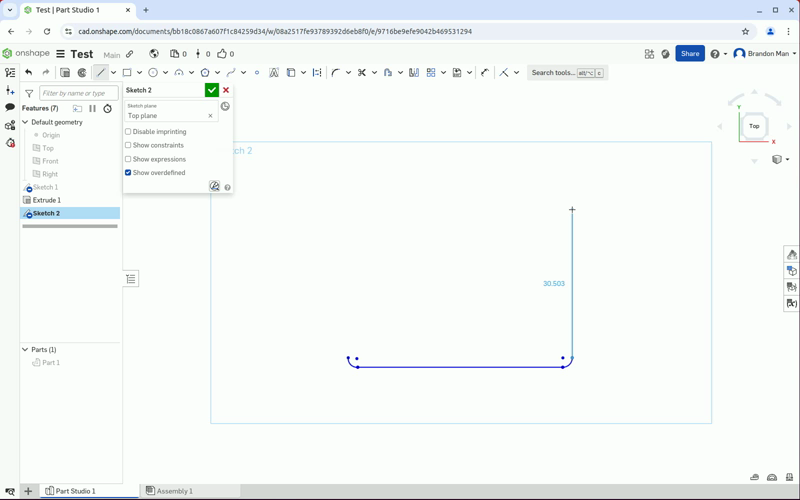
key_up(shift)
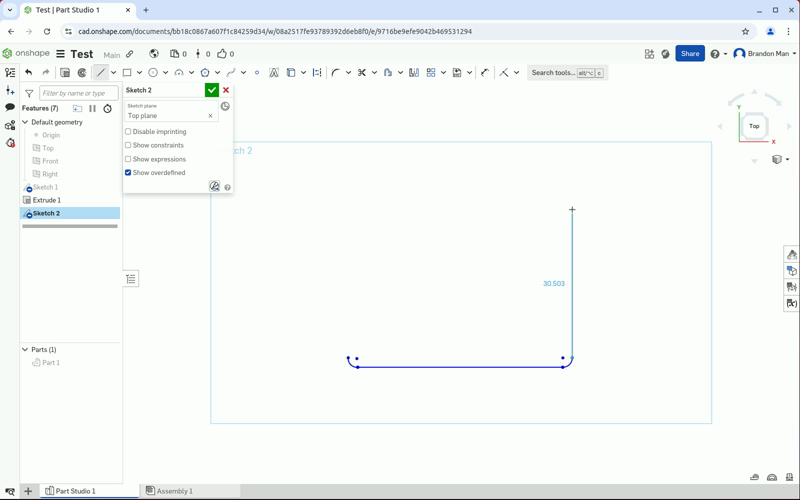
key(esc)
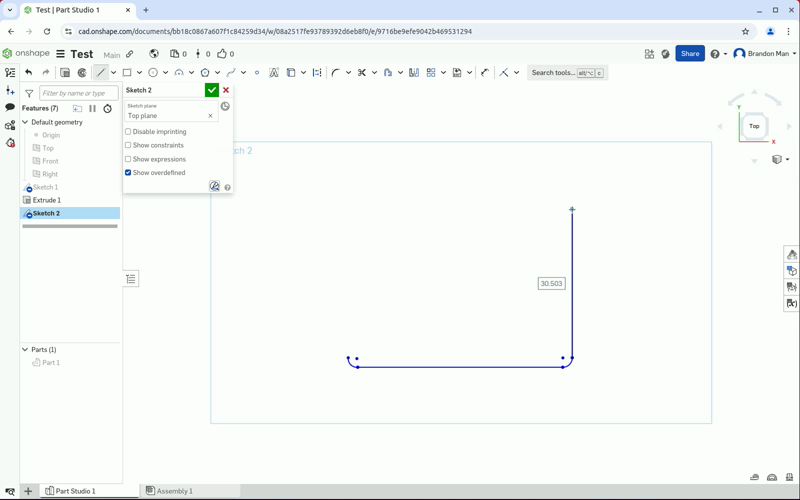
key(a)
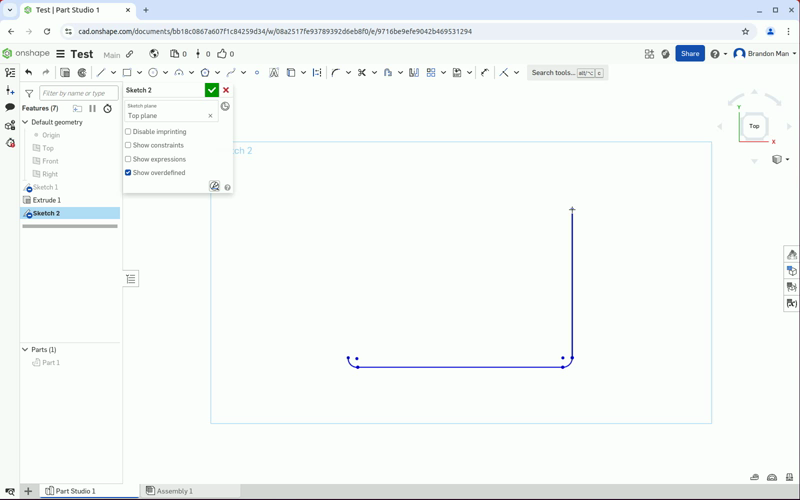
mouse_move(572, 209)
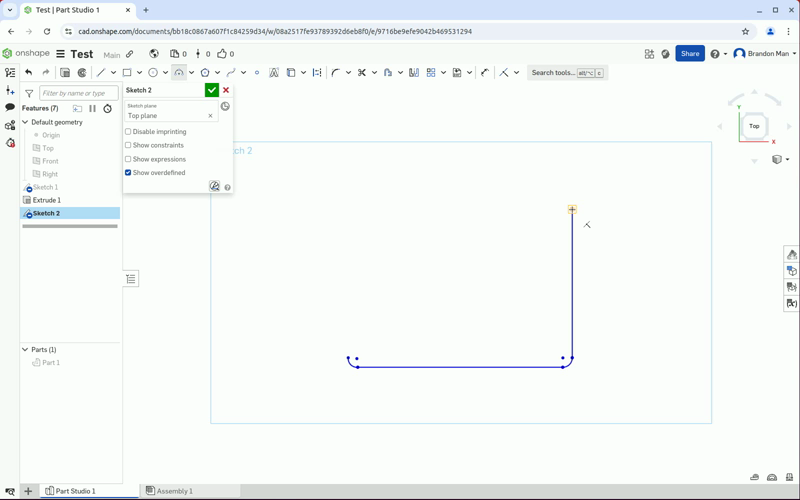
click(572, 209)
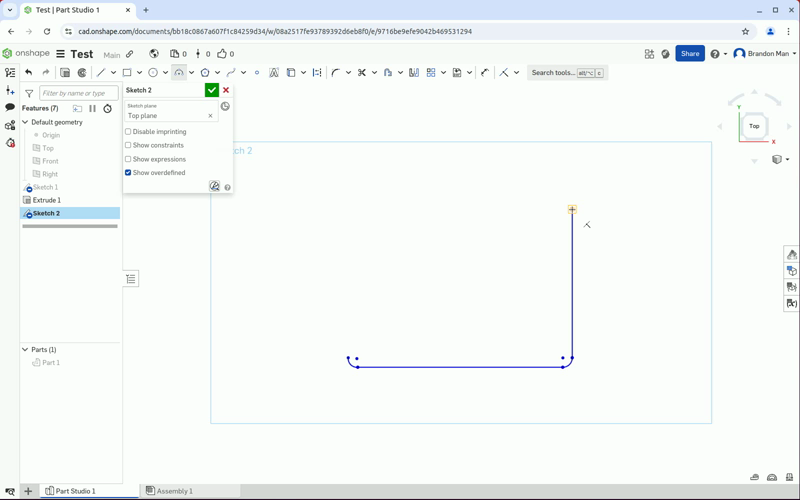
key_down(shift)
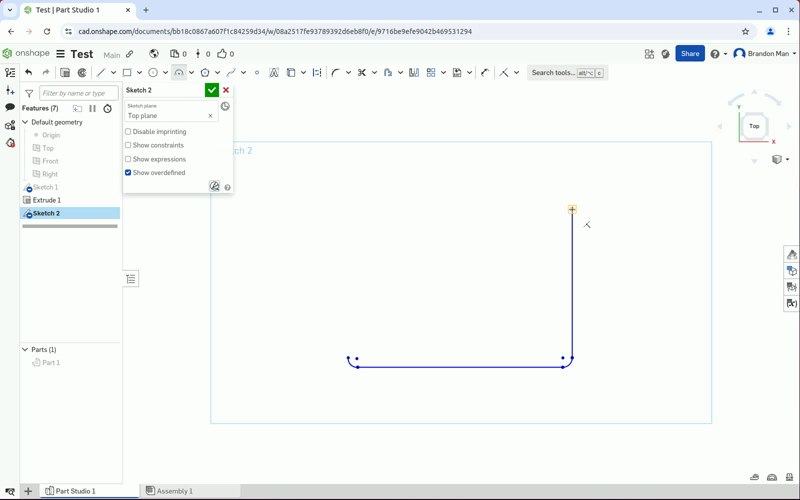
mouse_move(562, 200)
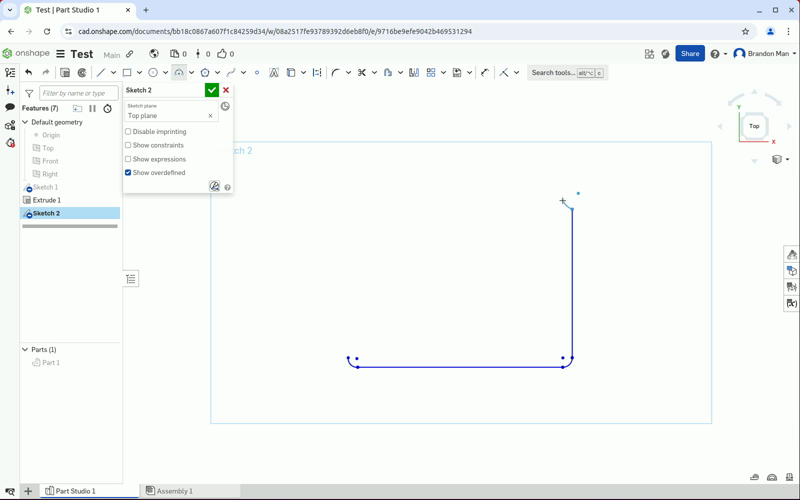
click(562, 200)
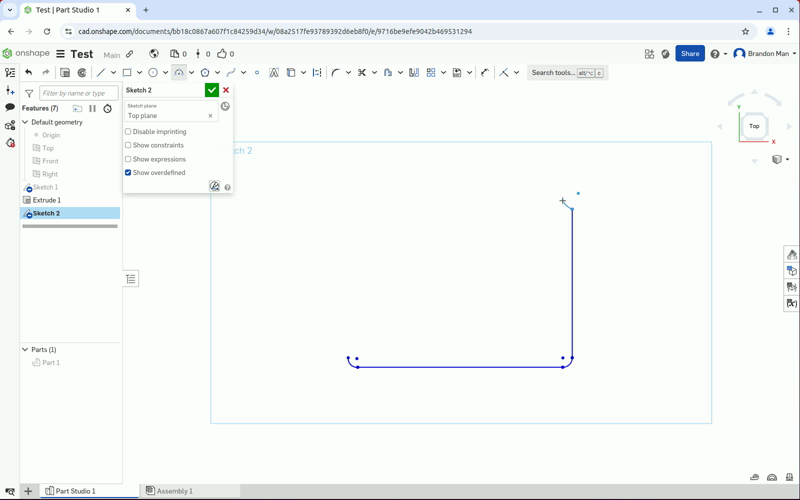
mouse_move(569, 202)
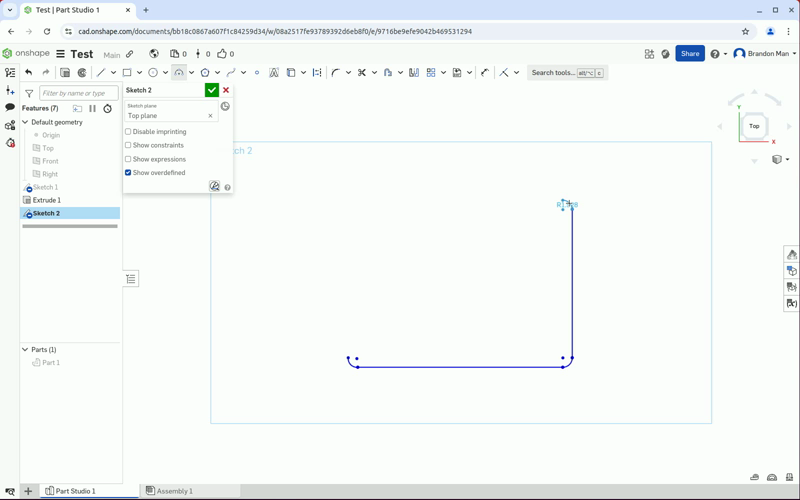
click(569, 202)
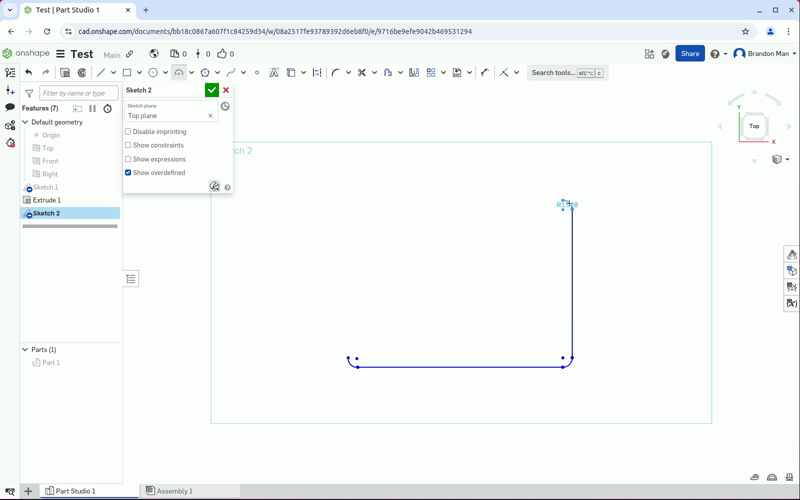
key_up(shift)
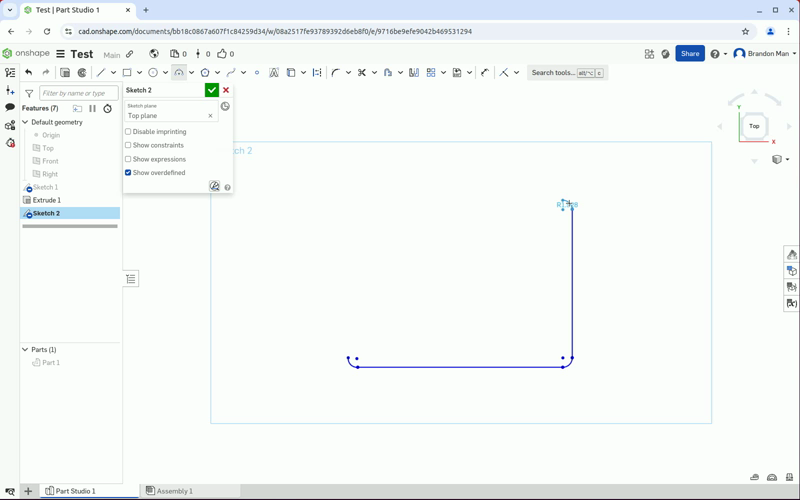
key(esc)
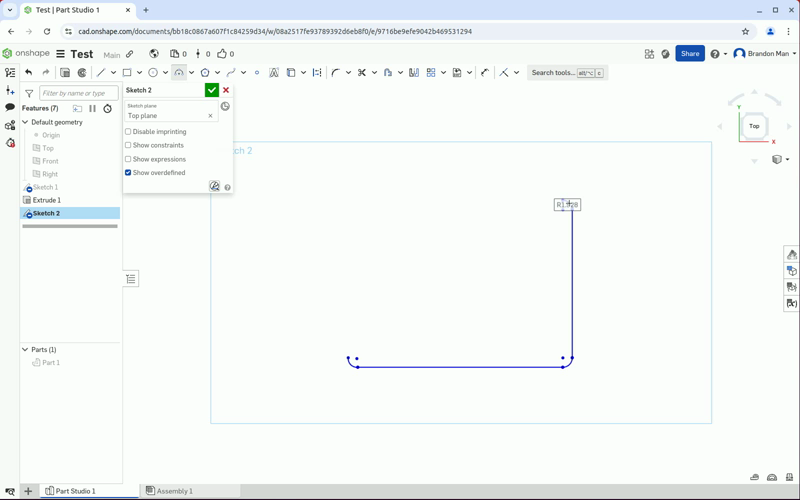
key(l)
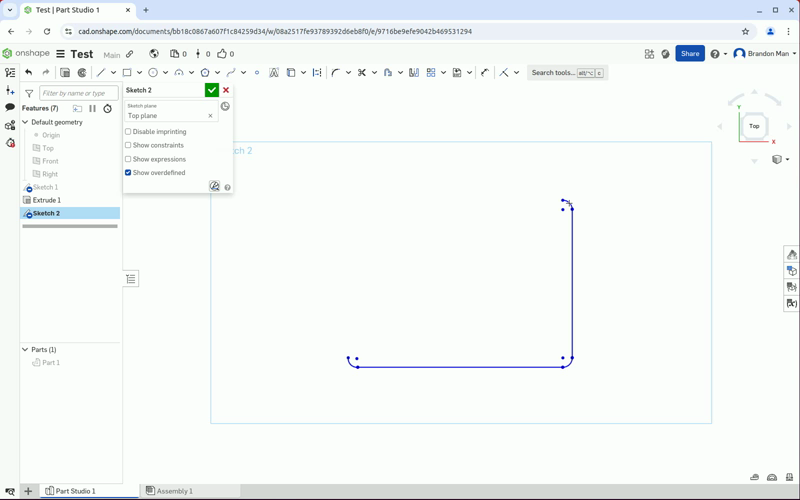
mouse_move(562, 200)
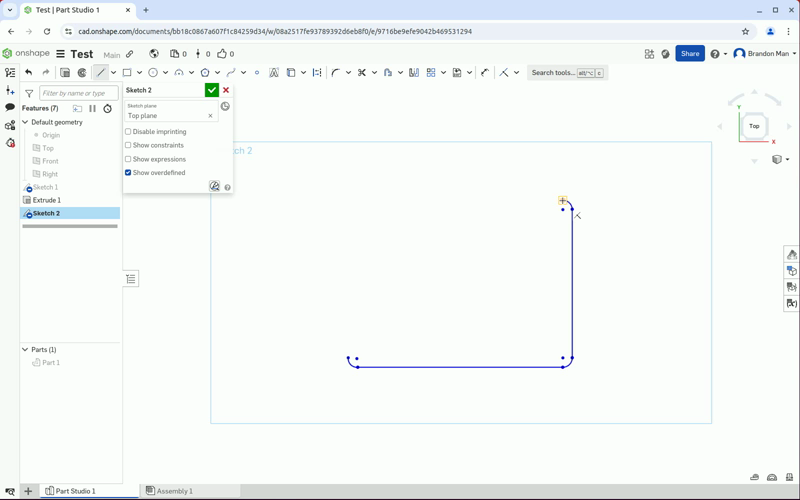
click(562, 200)
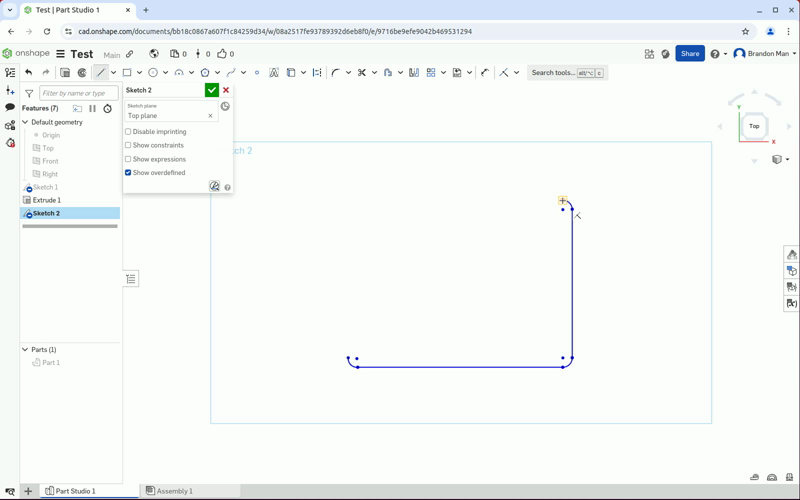
key_down(shift)
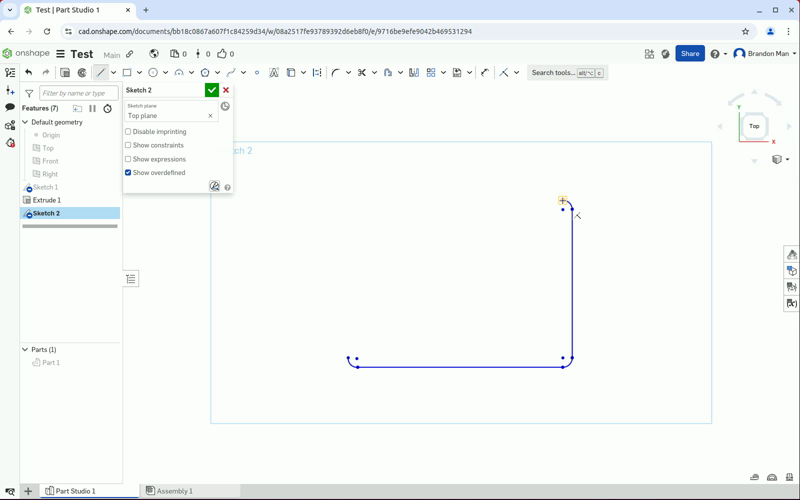
mouse_move(357, 200)
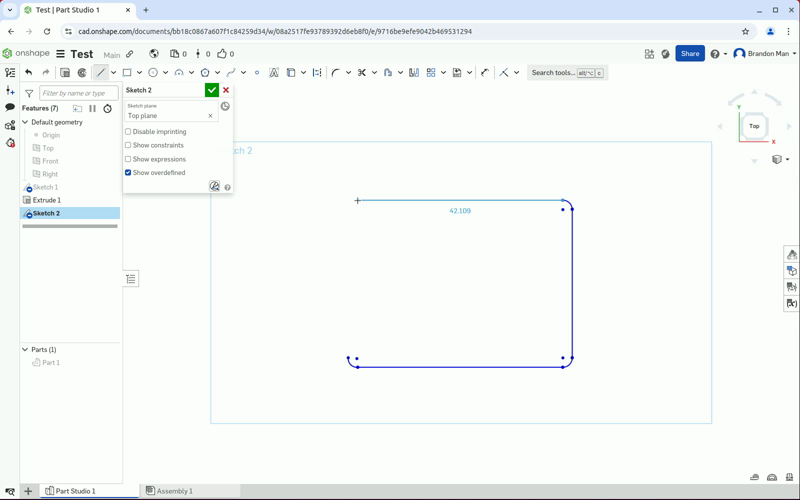
click(357, 200)
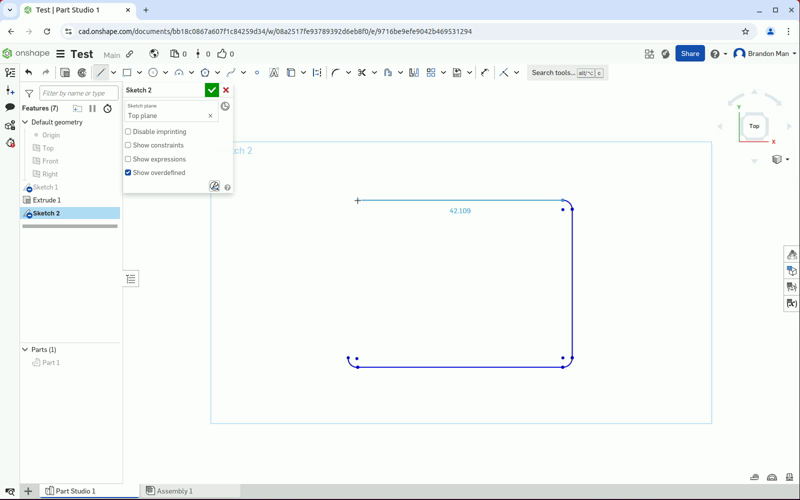
key_up(shift)
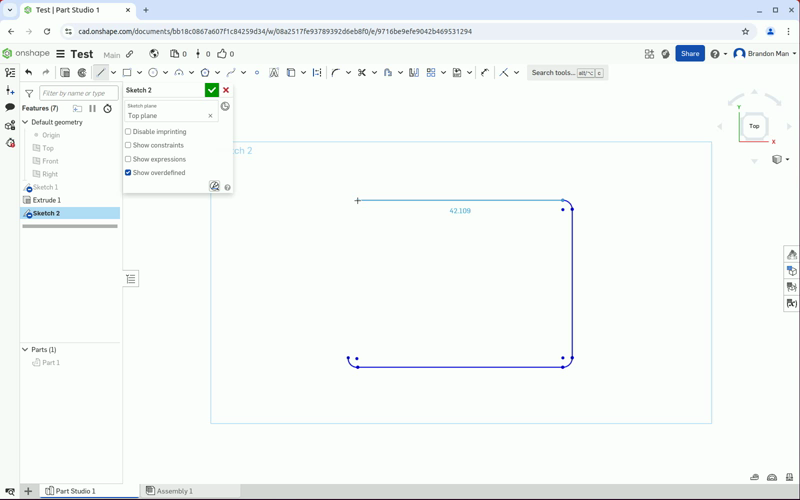
key(esc)
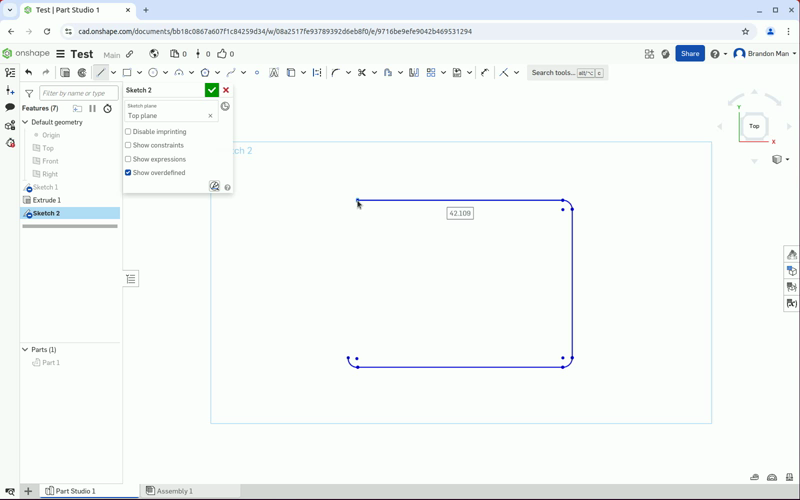
key(a)
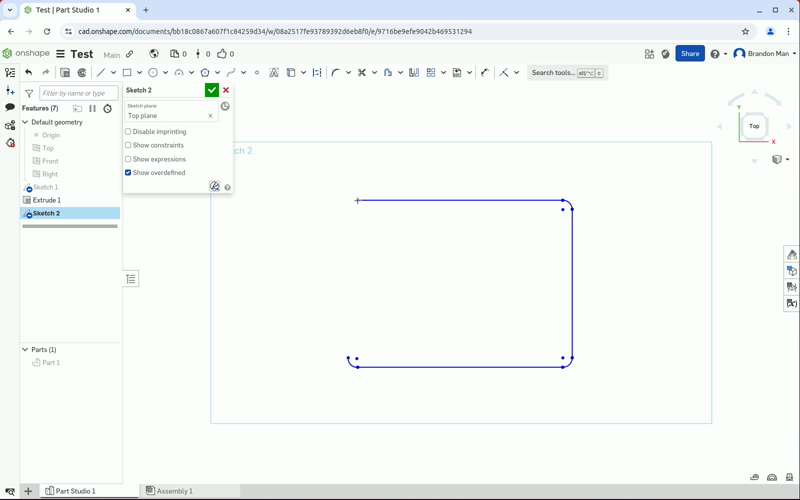
mouse_move(357, 200)
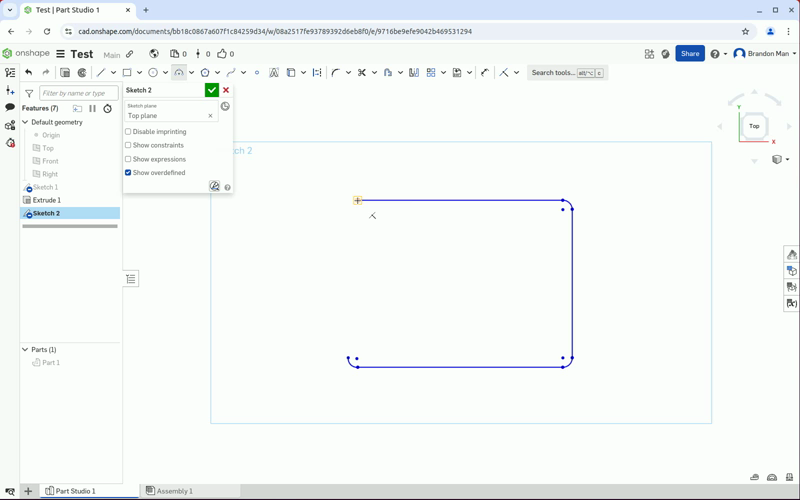
click(357, 200)
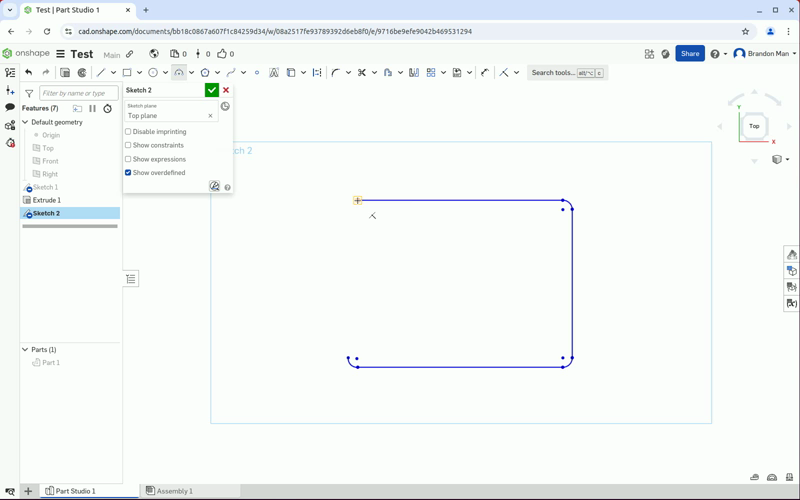
key_down(shift)
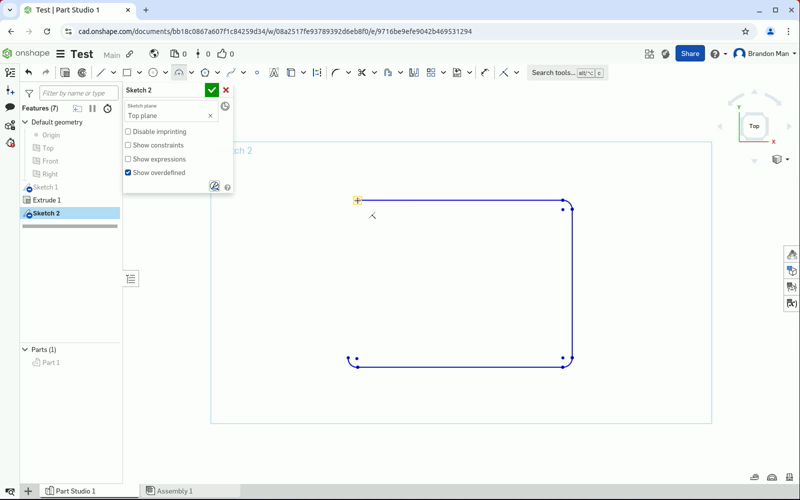
mouse_move(348, 209)
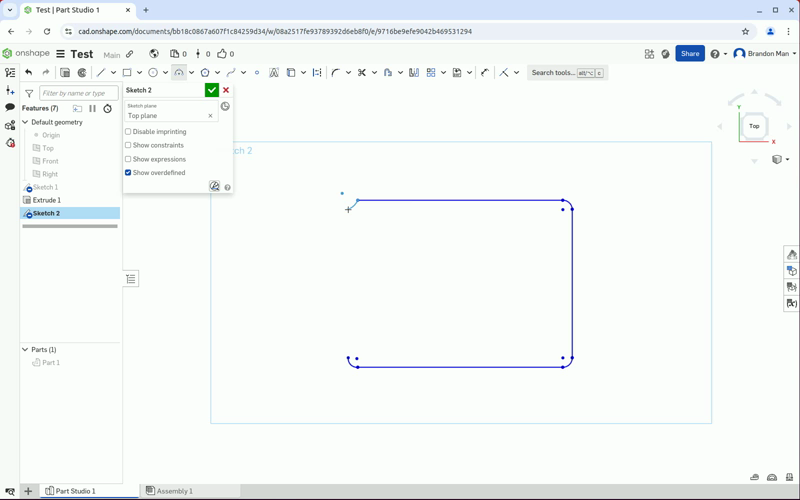
click(348, 209)
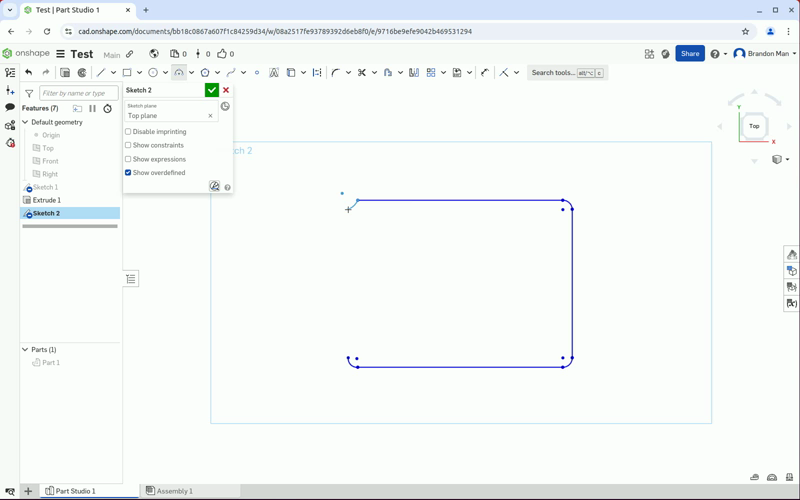
mouse_move(350, 202)
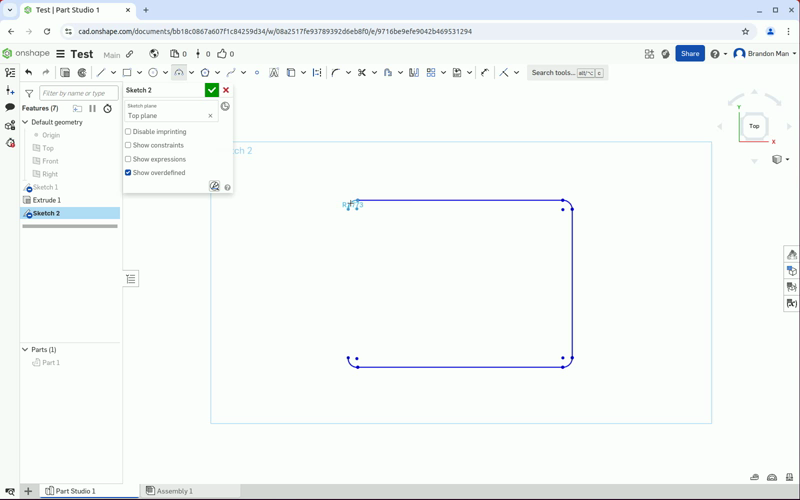
click(350, 202)
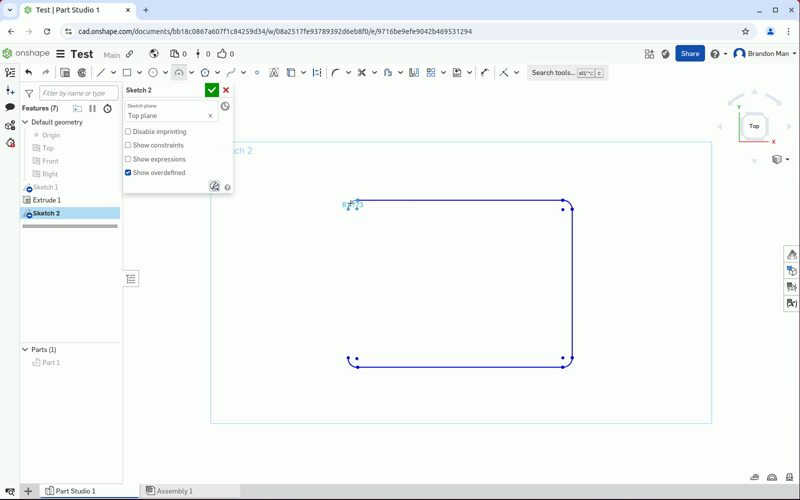
key_up(shift)
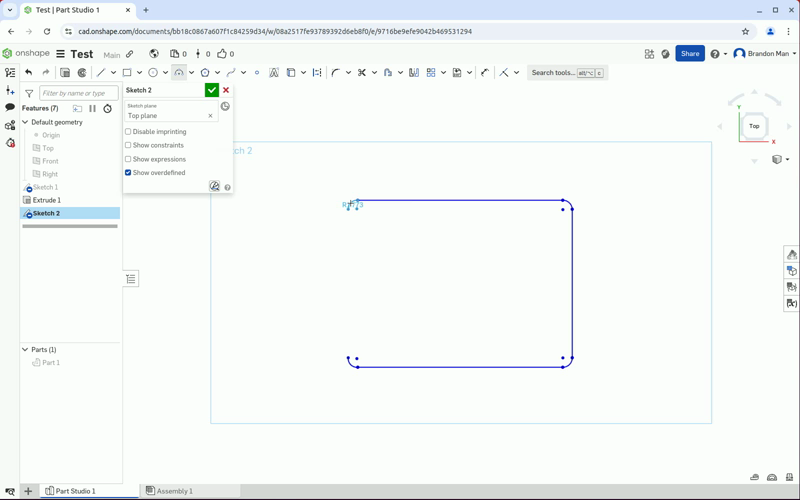
key(esc)
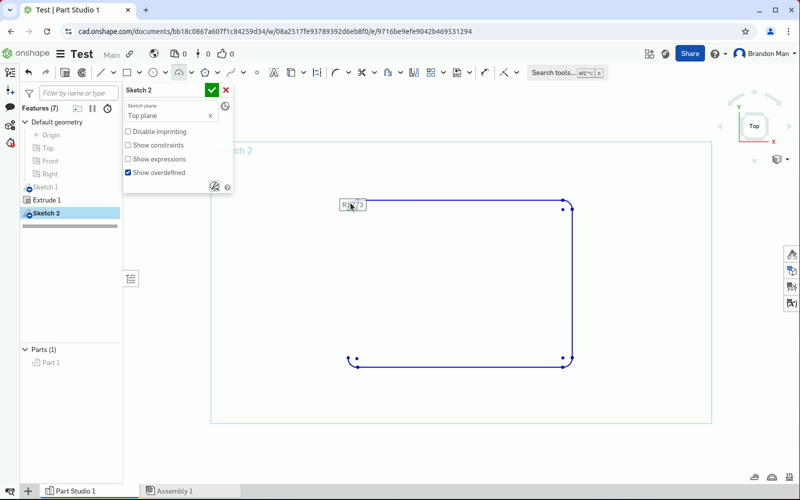
key(l)
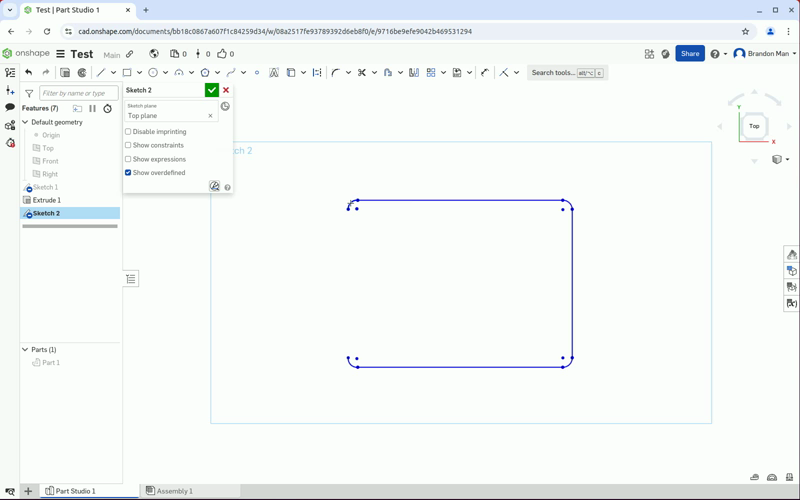
mouse_move(348, 209)
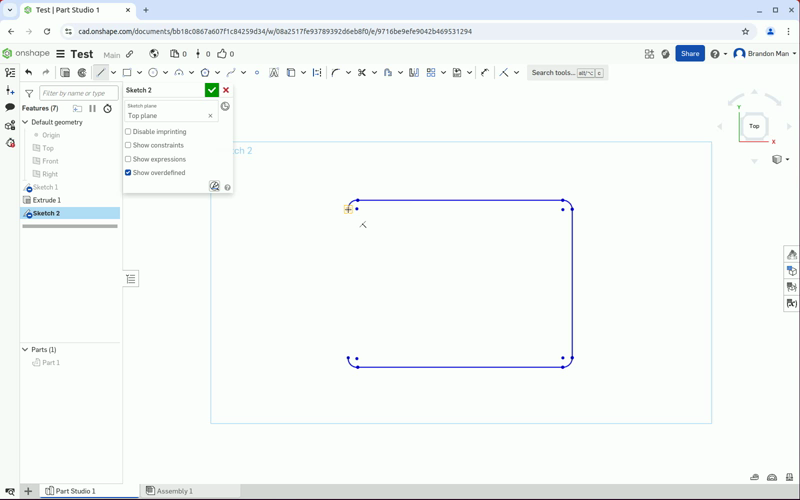
click(348, 209)
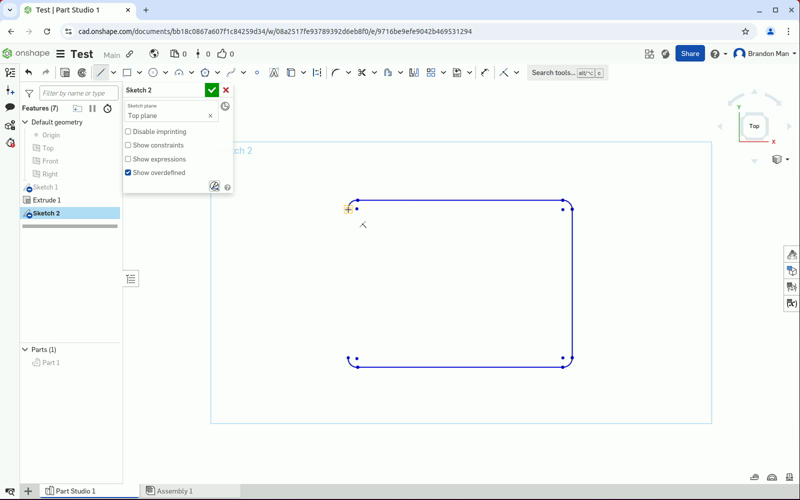
key_down(shift)
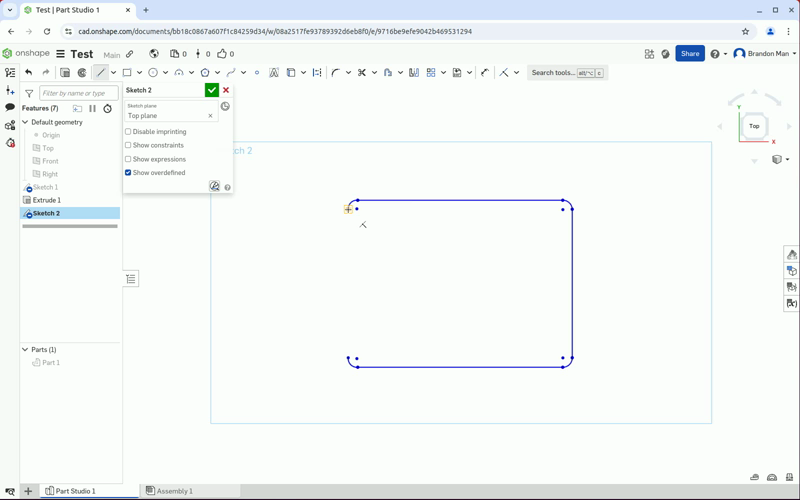
mouse_move(348, 357)
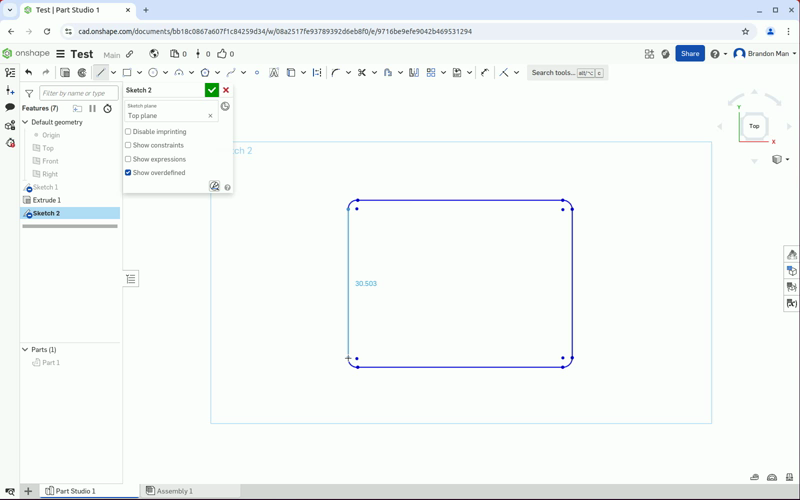
key_up(shift)
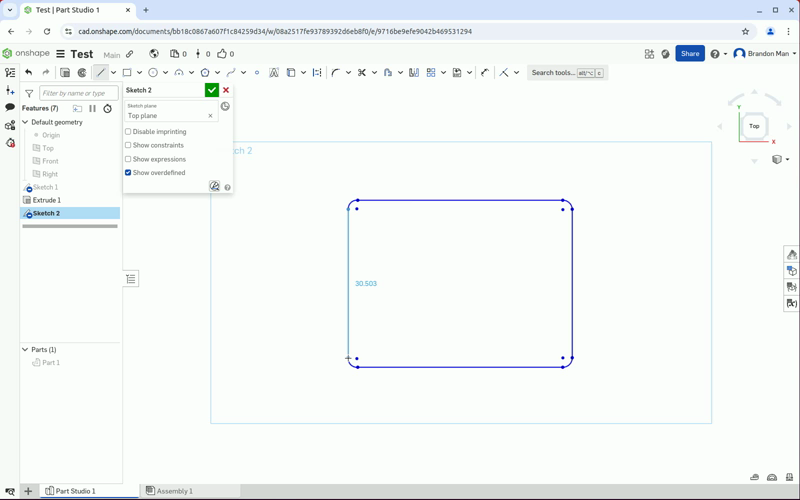
click(348, 357)
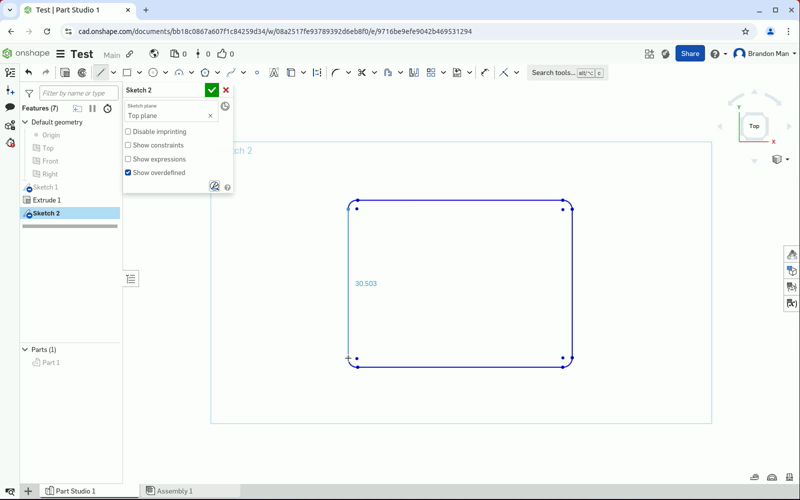
key(esc)
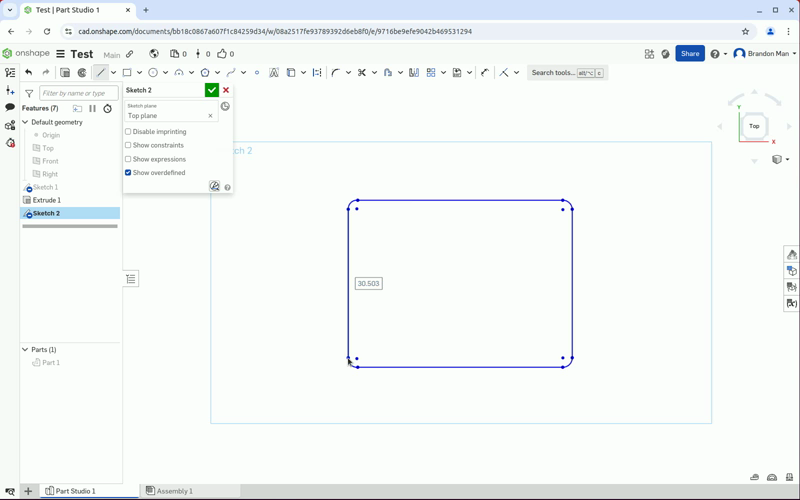
mouse_move(429, 275)
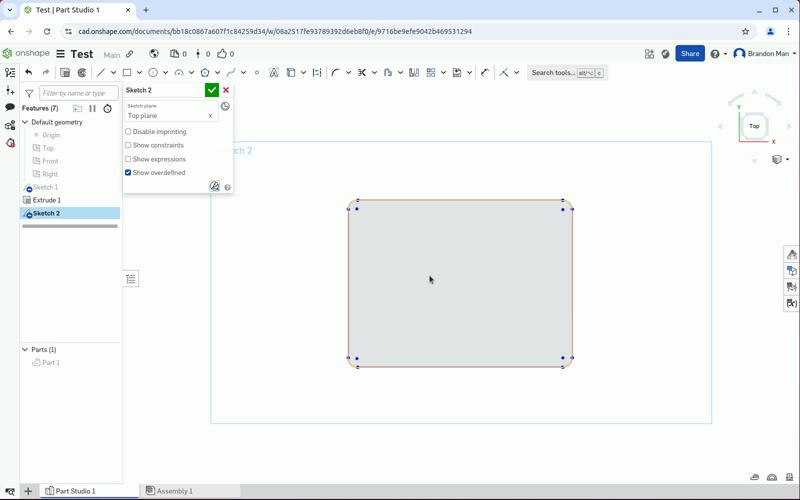
click(429, 275)
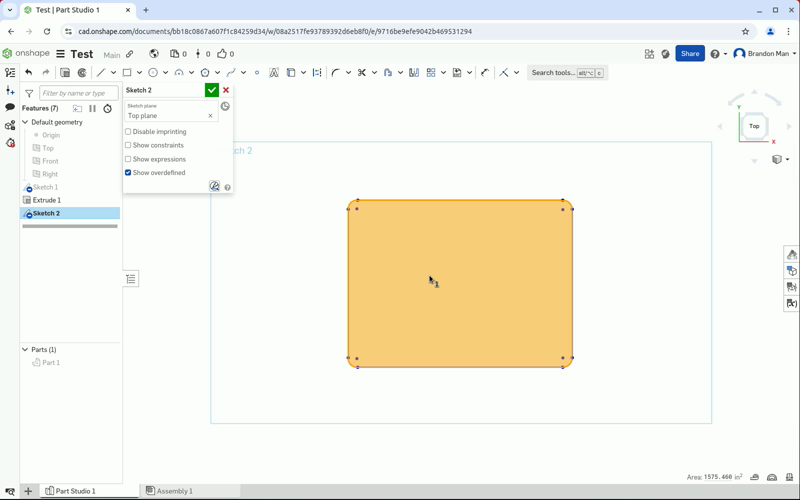
mouse_move(73, 352)
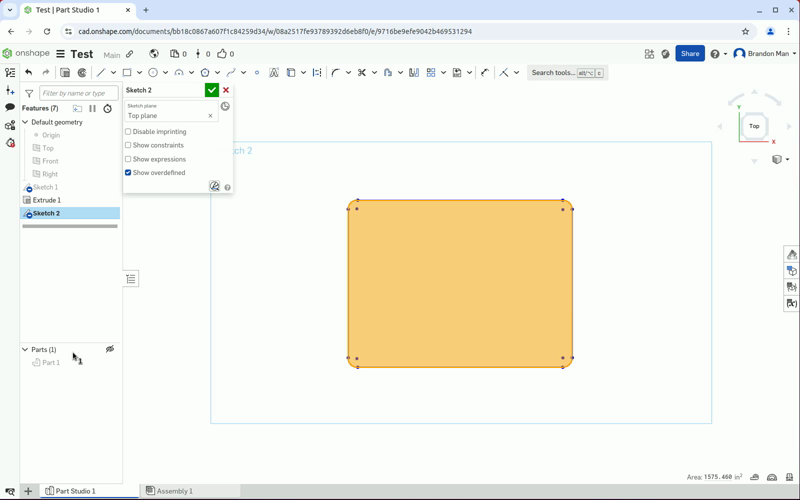
key(shift+y)
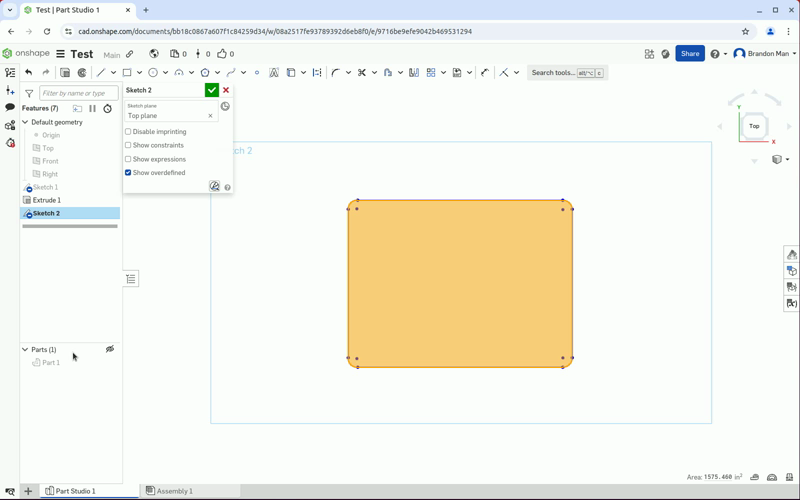
key(shift+e)
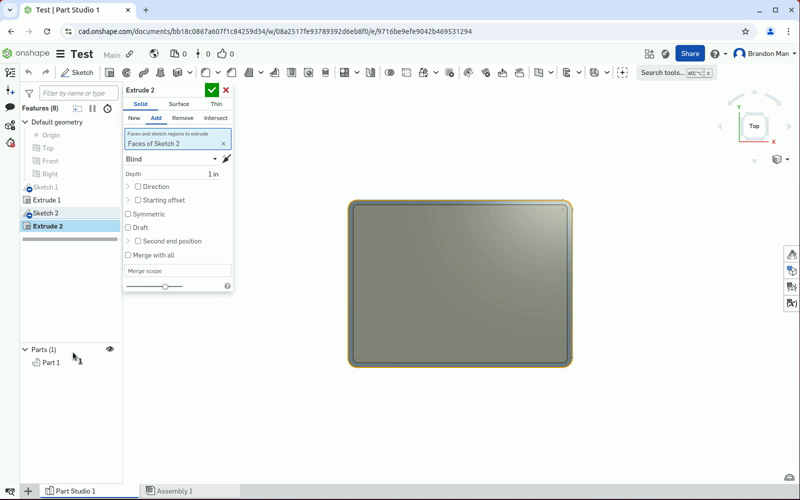
mouse_move(143, 106)
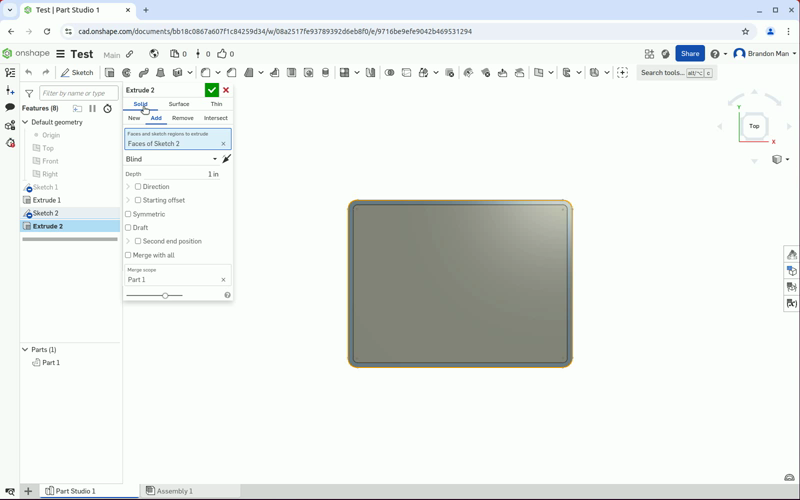
click(143, 106)
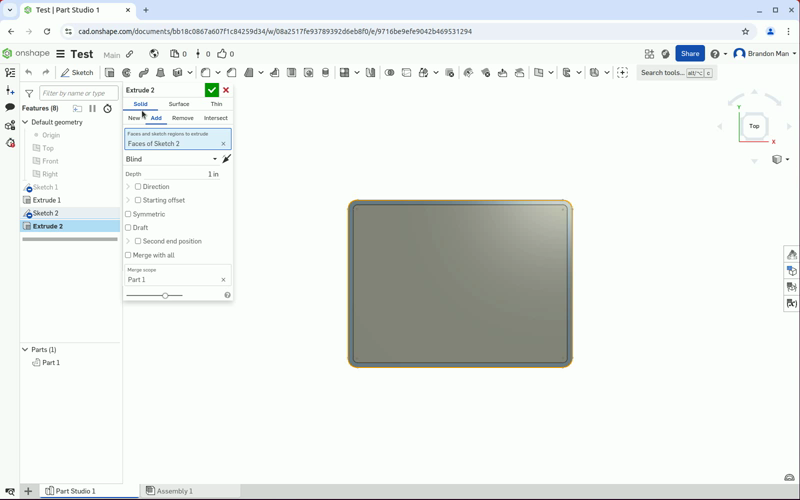
mouse_move(137, 120)
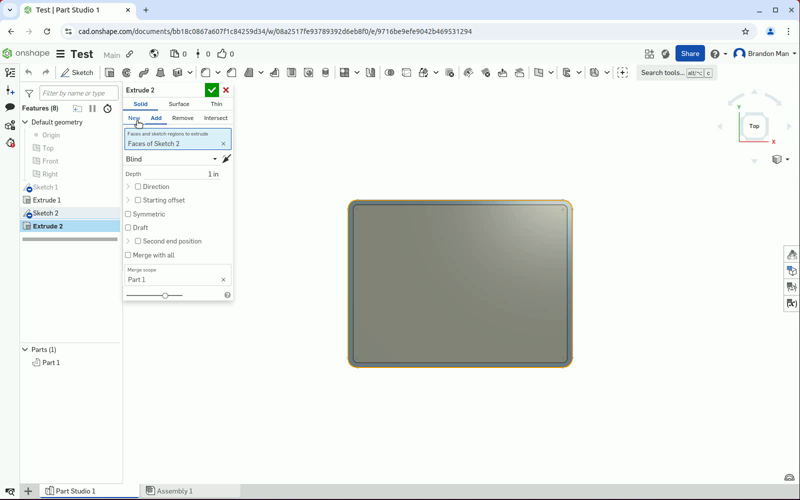
click(137, 120)
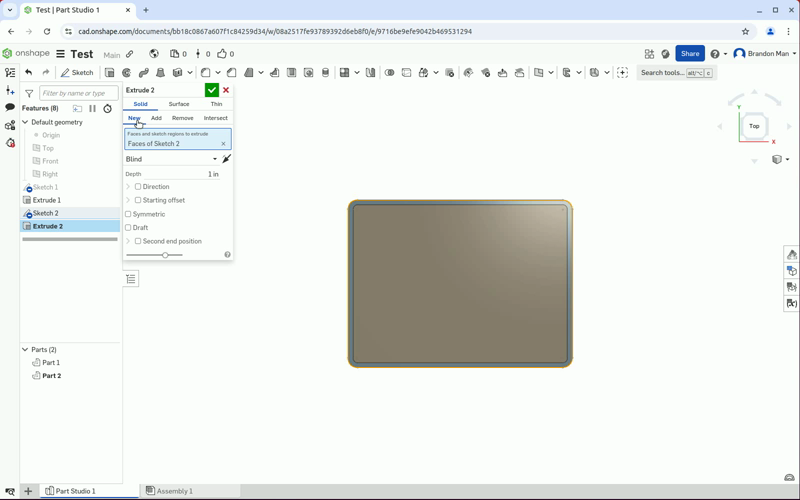
key(tab, 4)
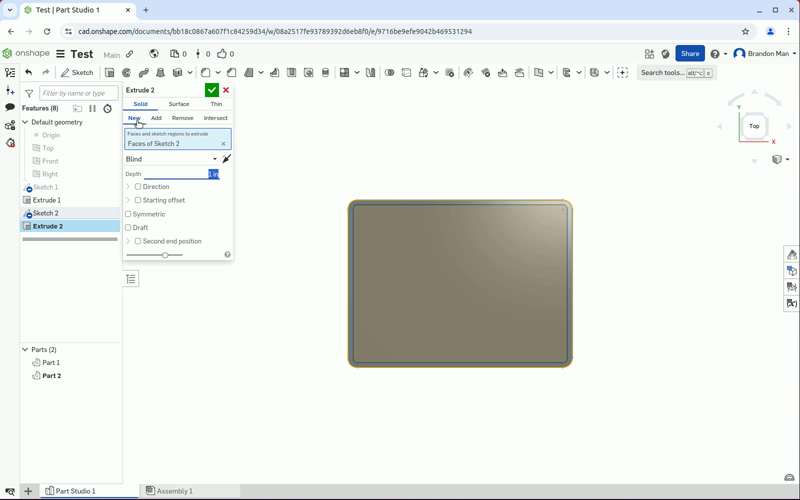
text(-0.963)
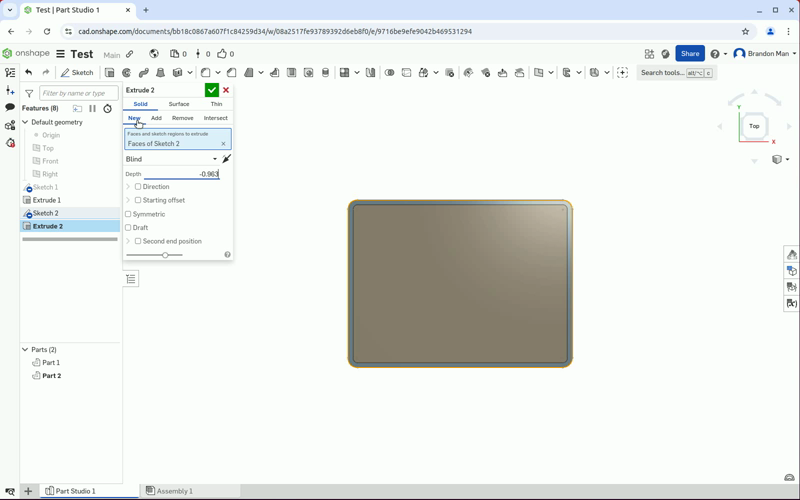
key(enter)
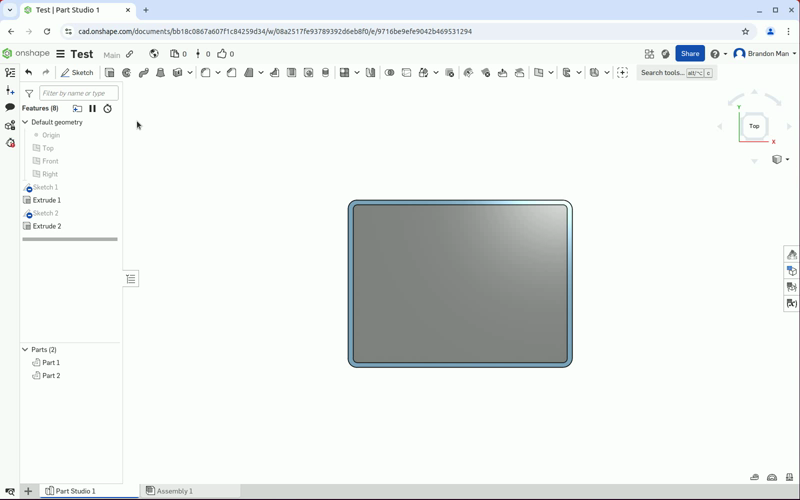
key(shift+h)
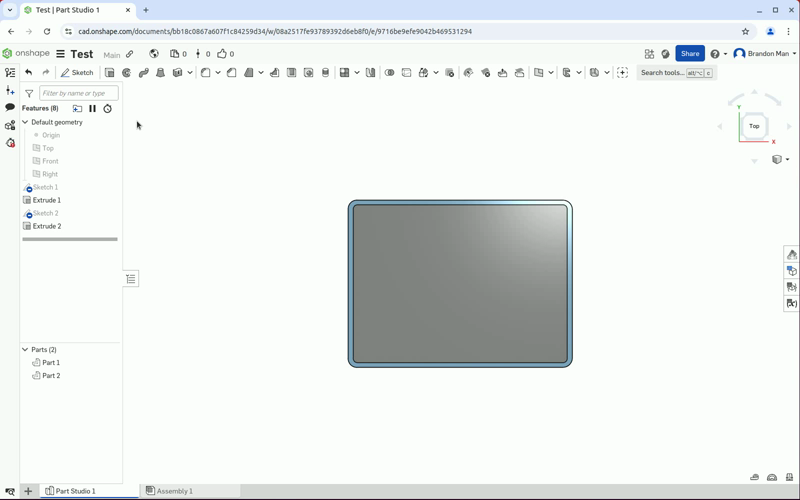
key(shift+h)
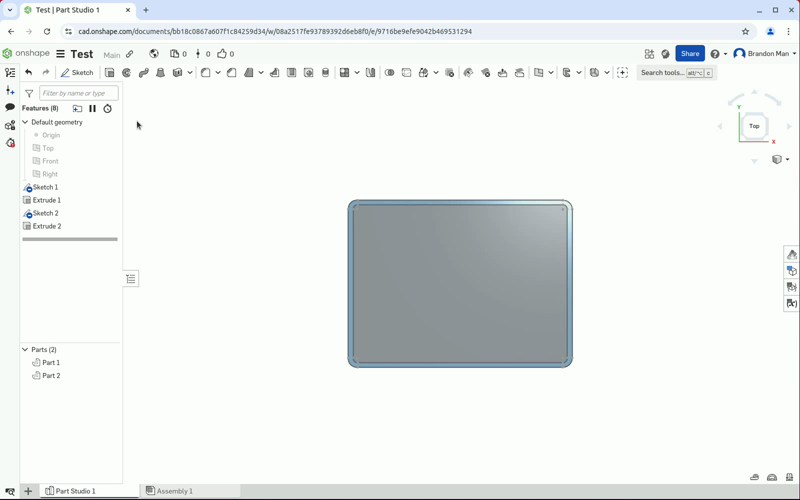
key(shift+7)
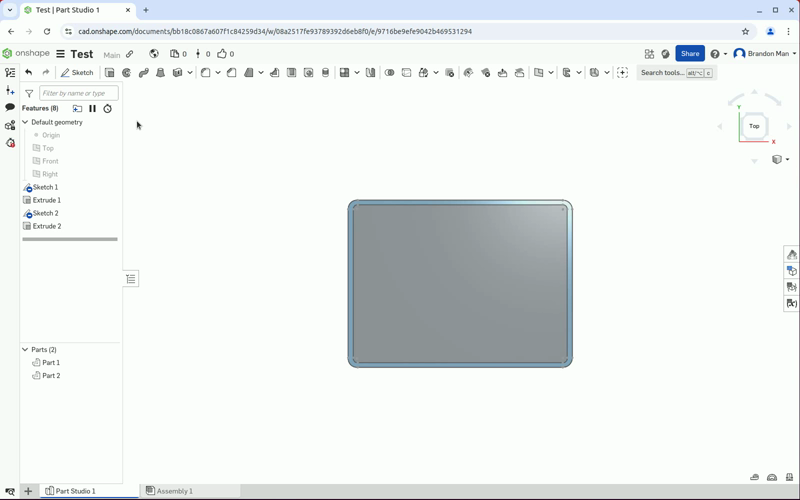
key(up, 3)
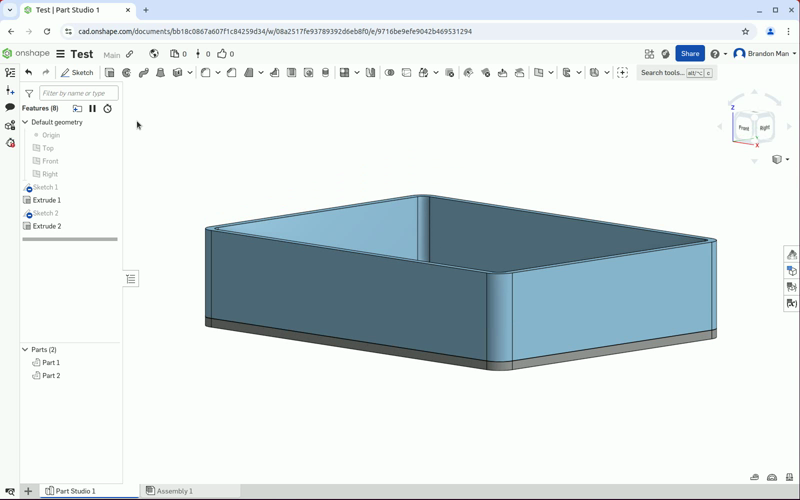
key(left, 3)
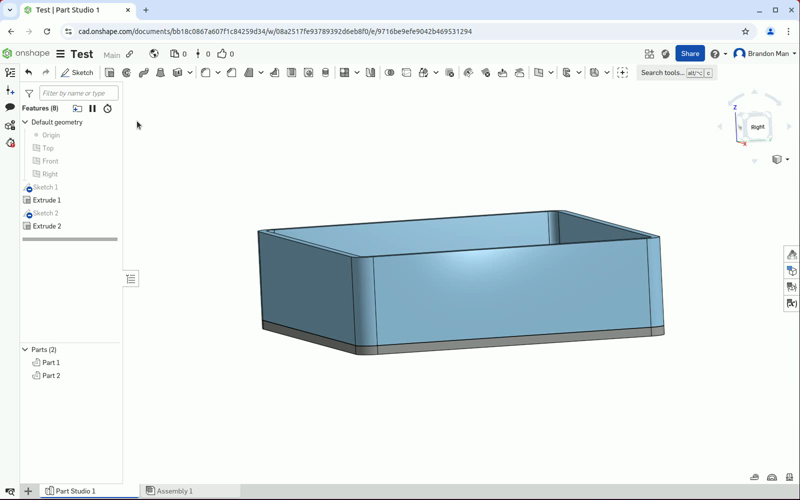
key(right, 3)
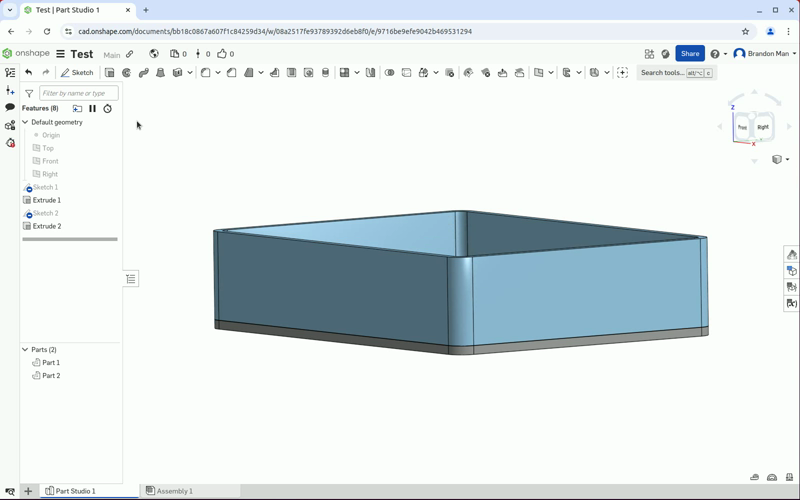
key(down, 3)
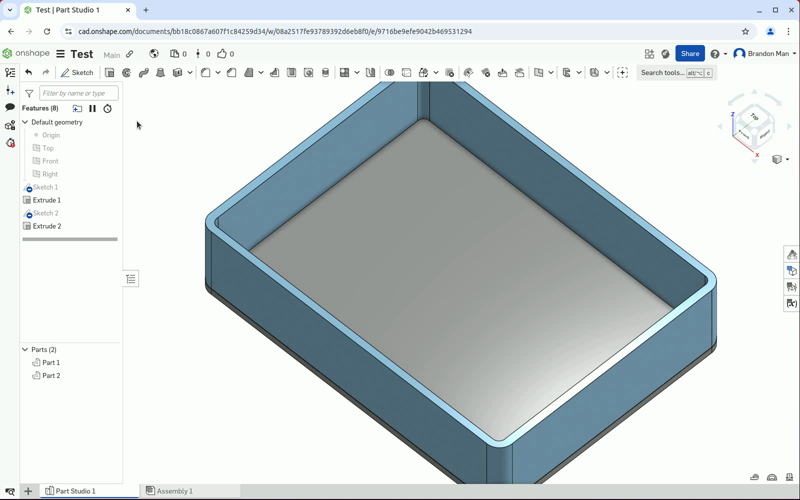
mouse_move(73, 189)
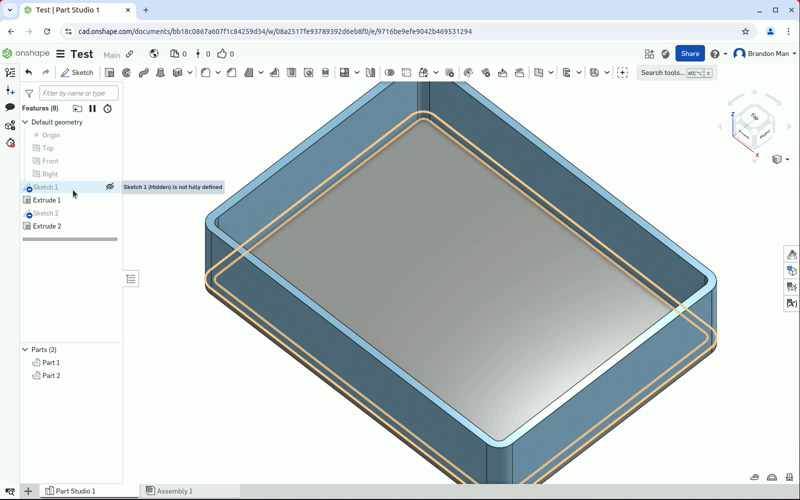
click(73, 189)